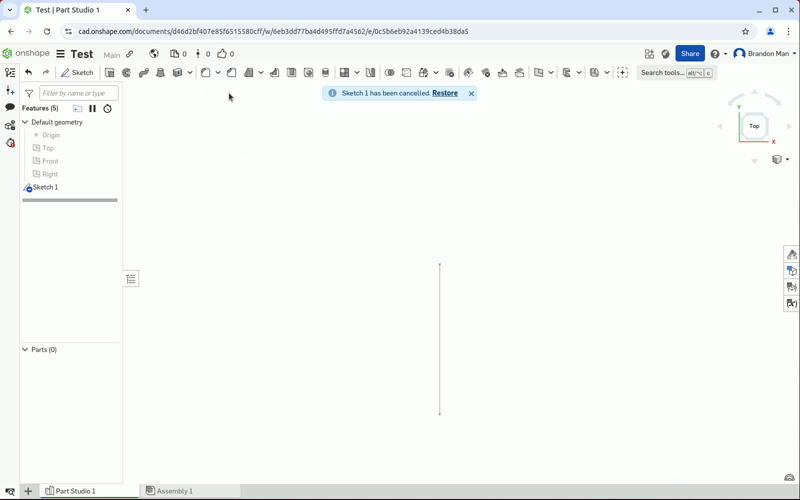
key(shift+h)
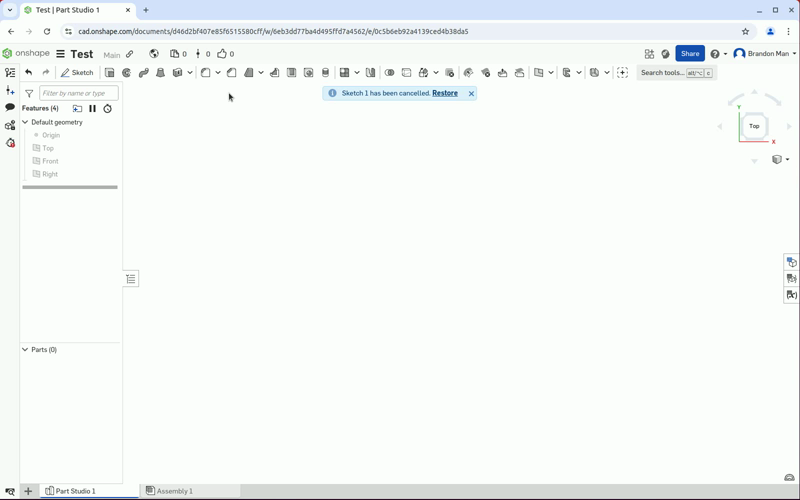
mouse_move(73, 352)
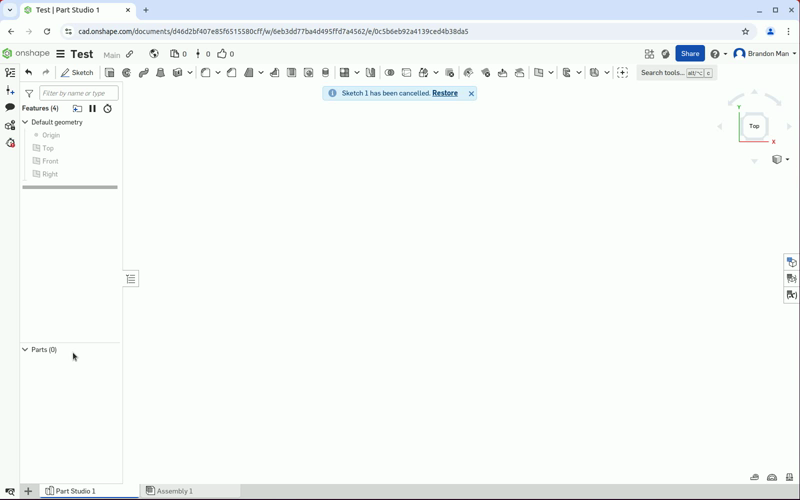
key(y)
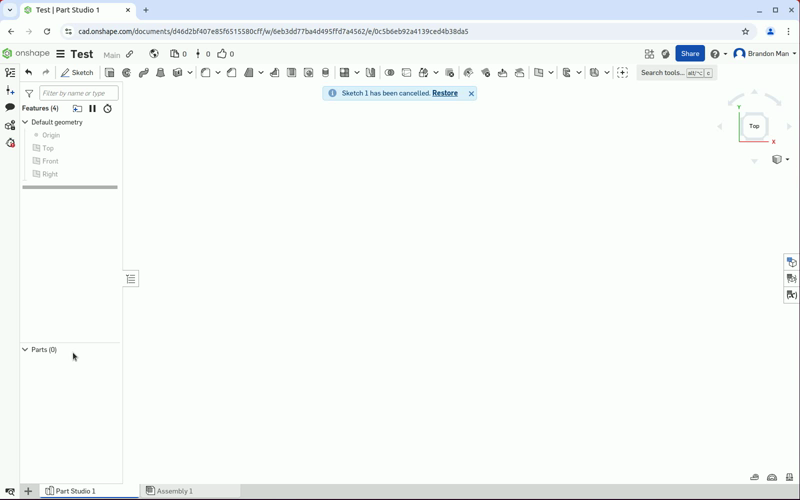
key(shift+p)
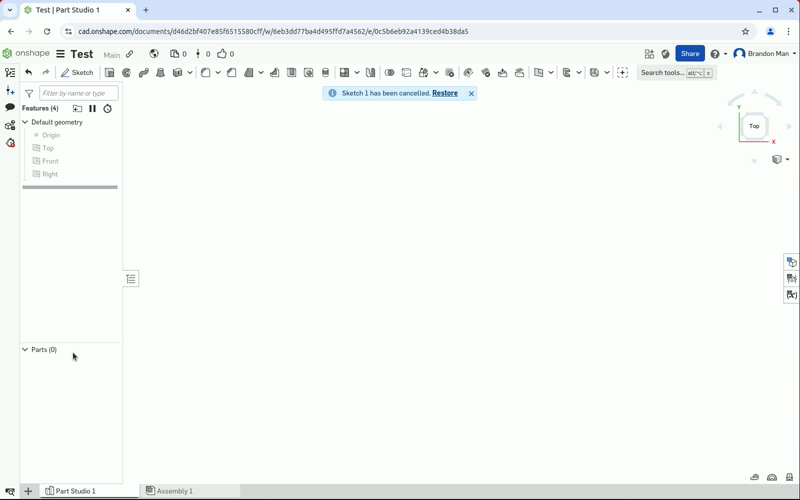
key(space)
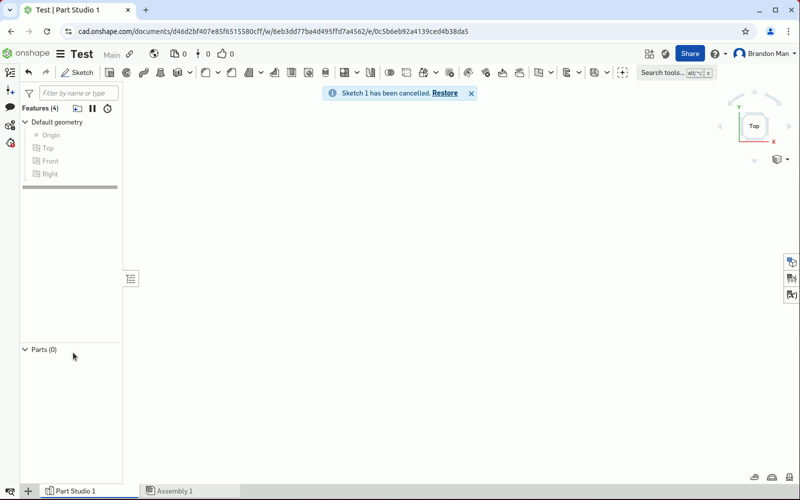
key_down(shift)
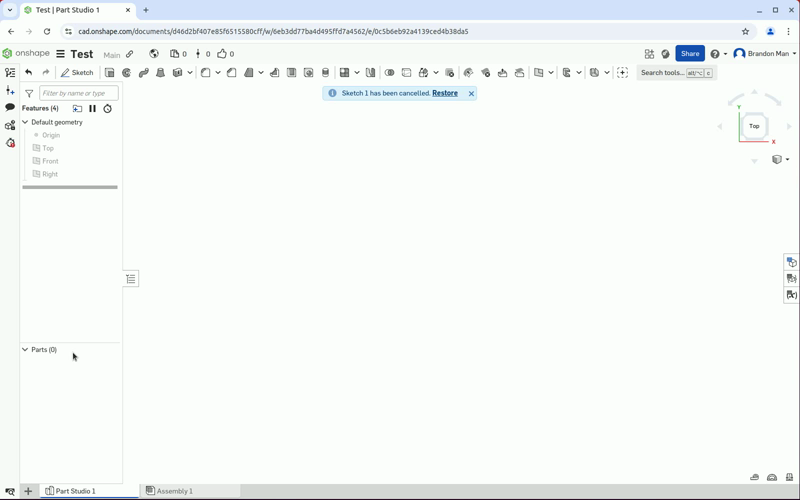
key(up)
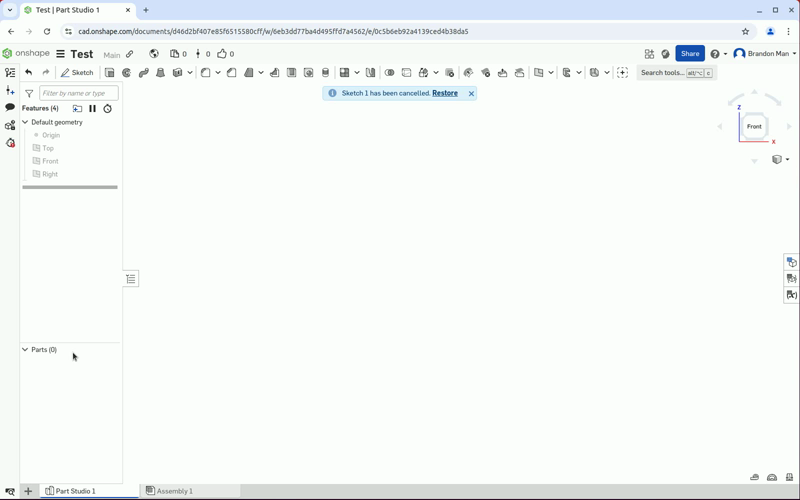
key_up(shift)
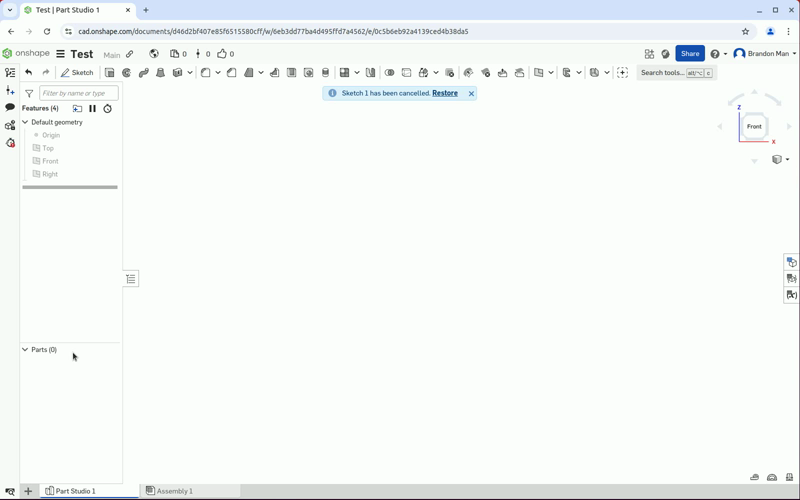
mouse_move(73, 352)
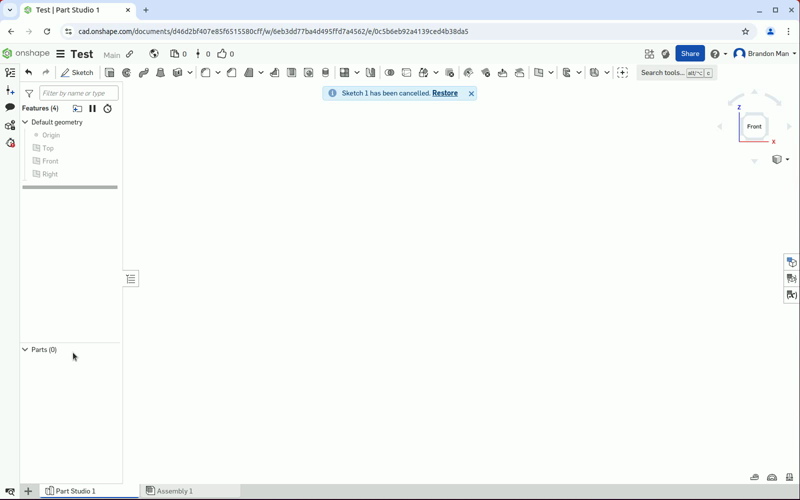
key(shift+y)
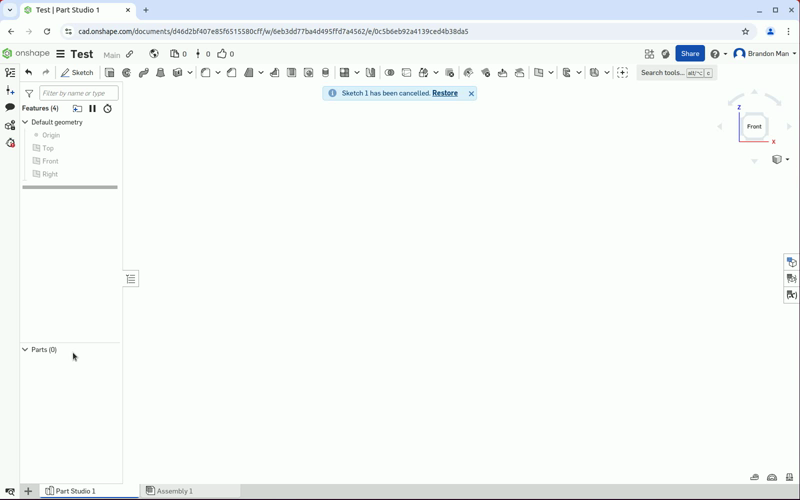
key(shift+s)
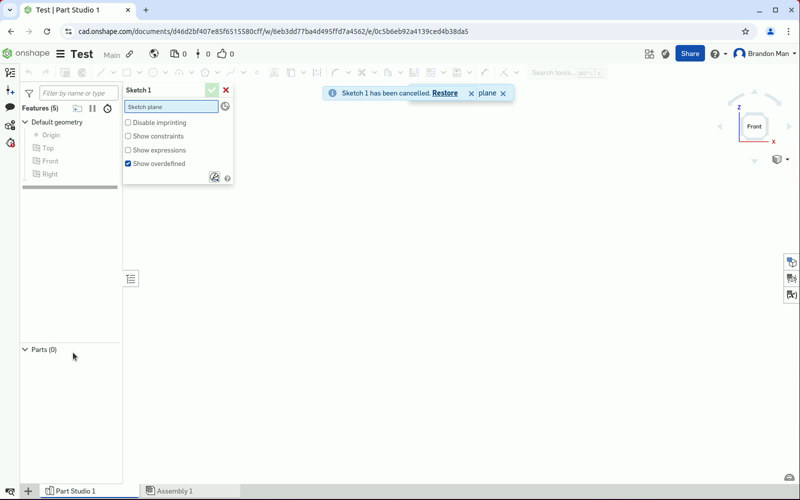
mouse_move(73, 163)
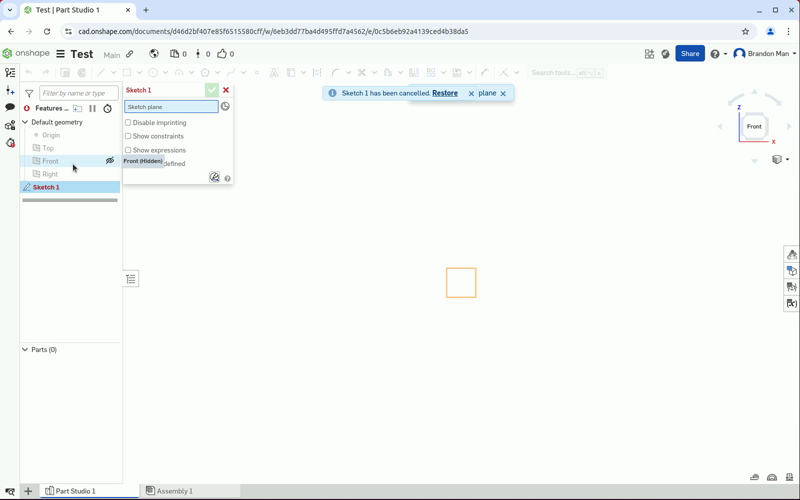
click(73, 163)
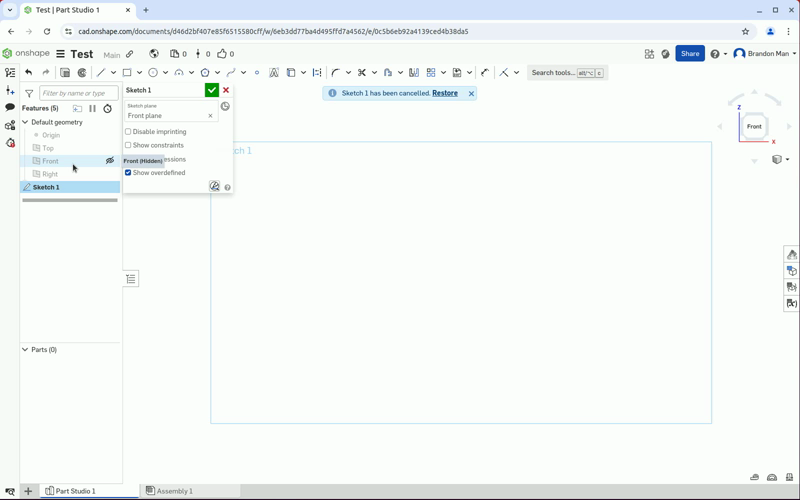
mouse_move(73, 352)
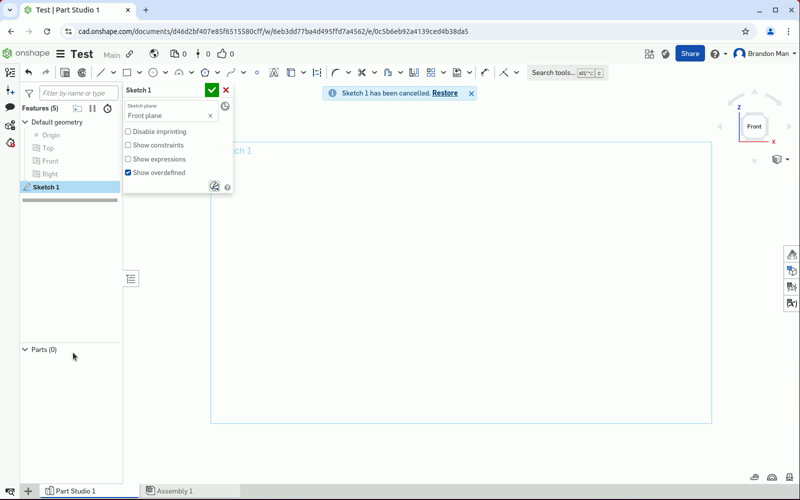
key(y)
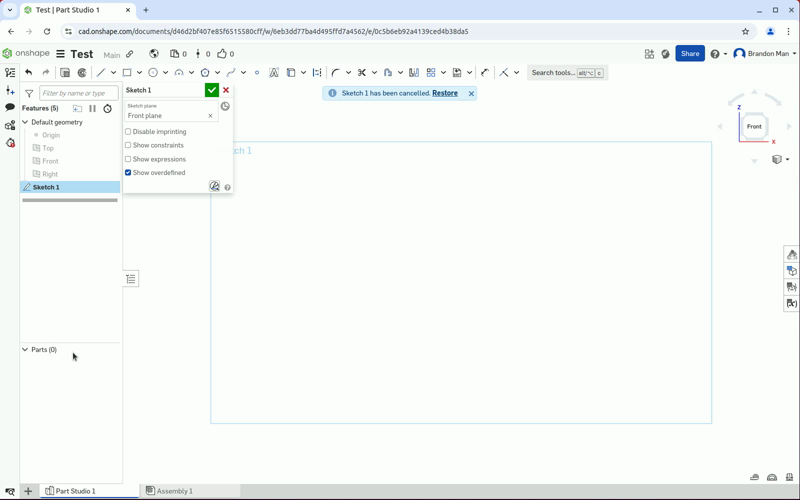
key(l)
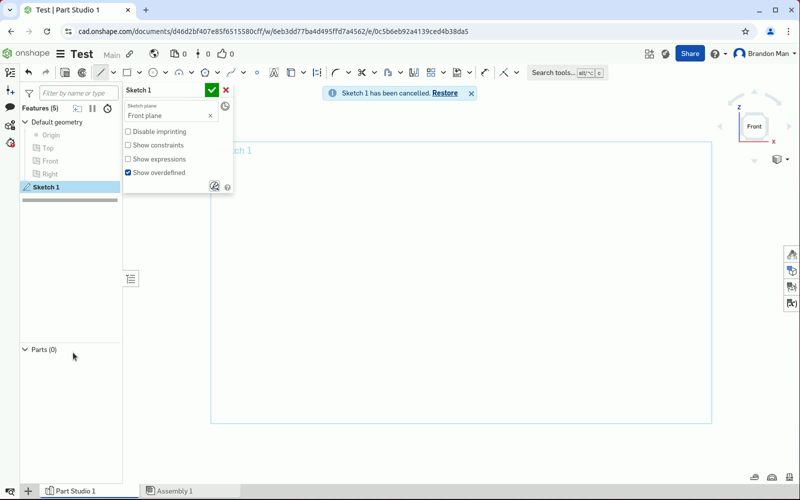
key_down(shift)
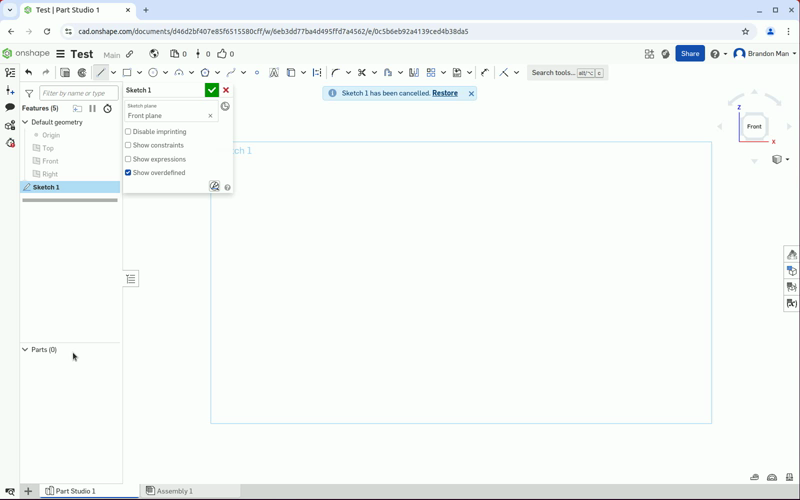
mouse_move(451, 223)
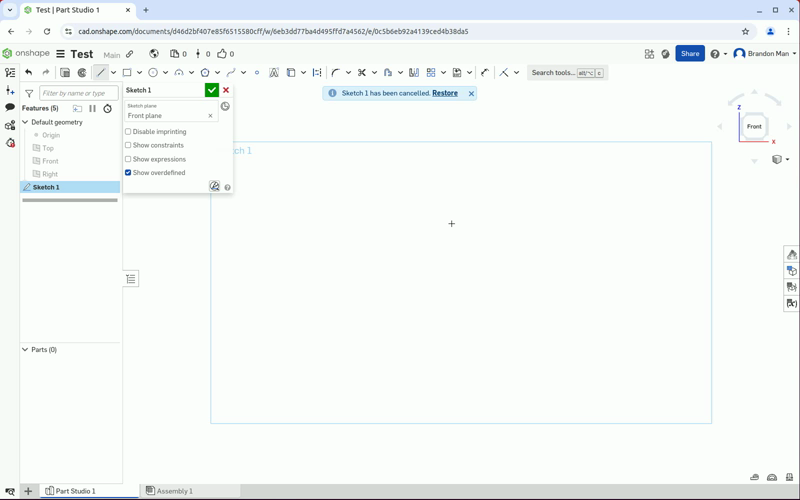
click(451, 223)
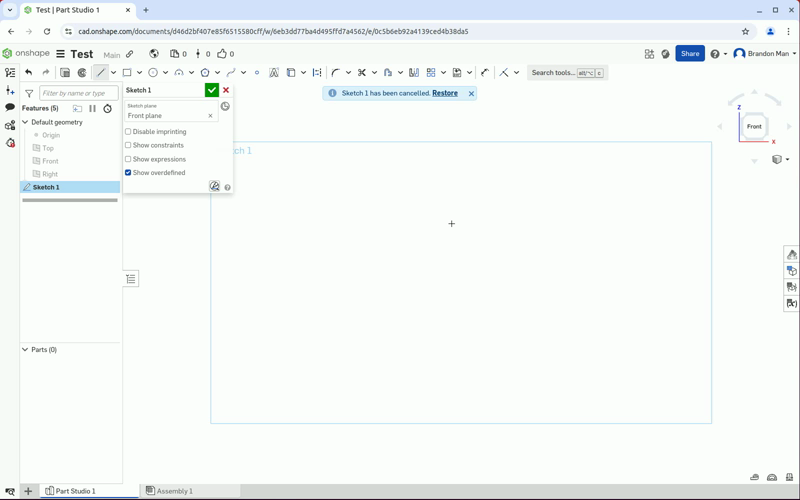
key_up(shift)
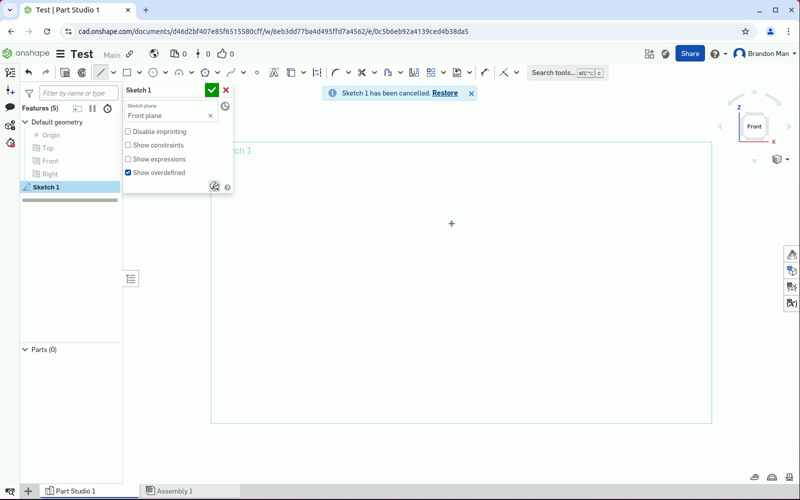
key_down(shift)
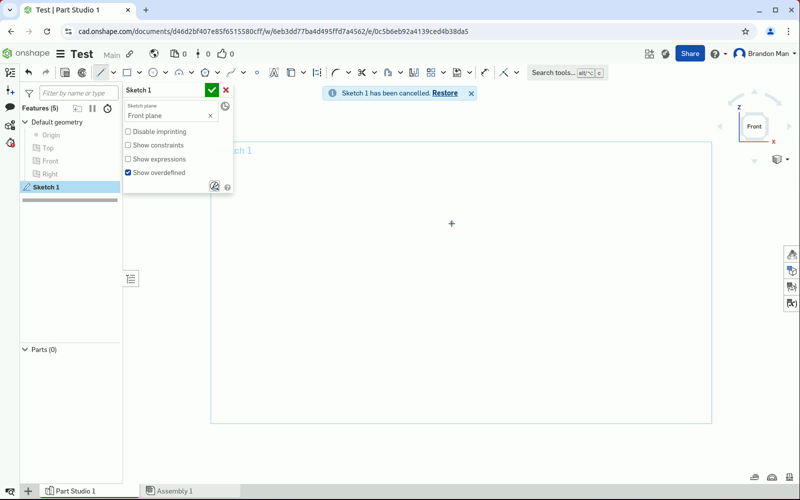
mouse_move(455, 394)
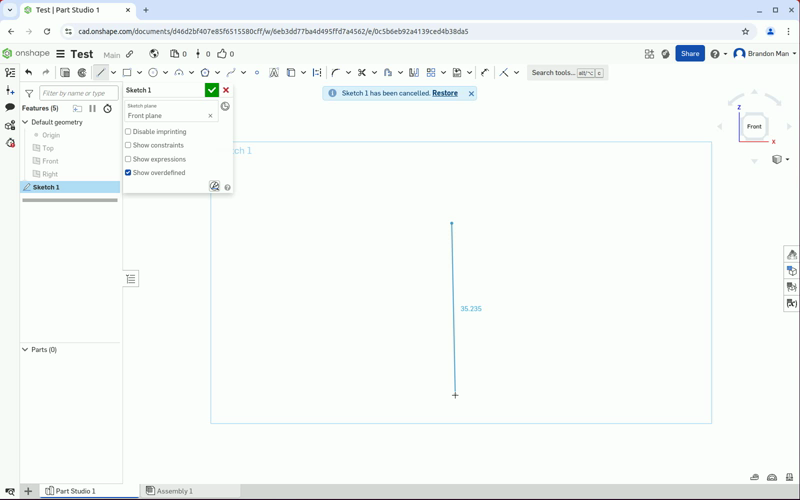
click(455, 394)
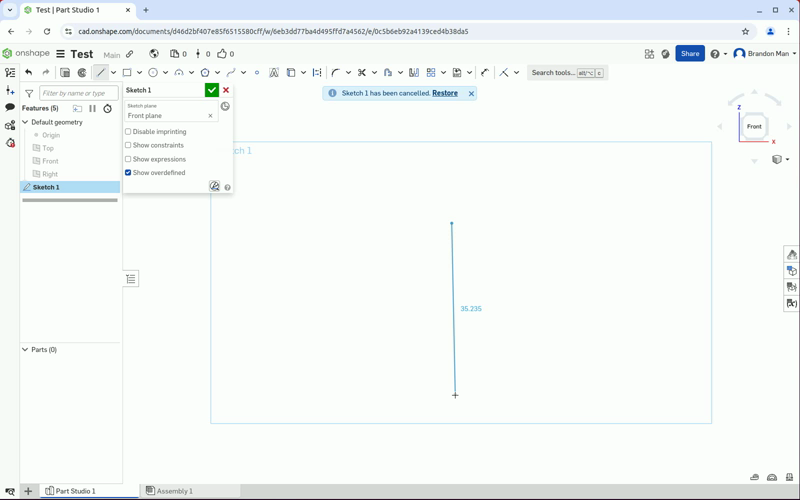
key_up(shift)
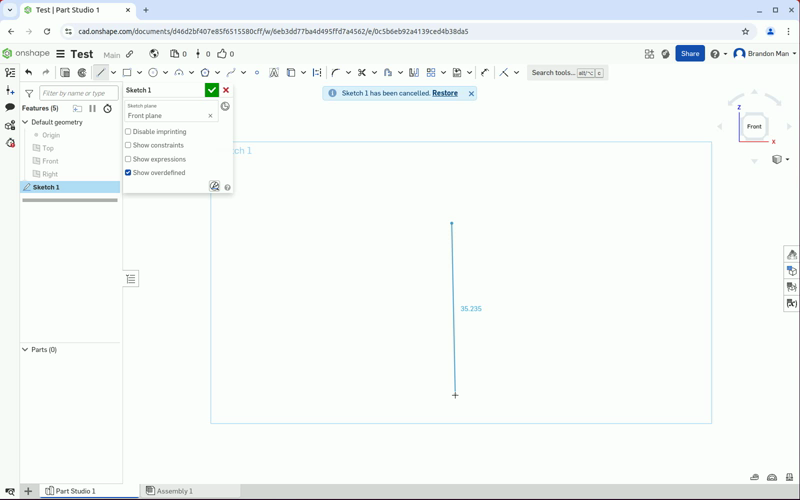
key_down(shift)
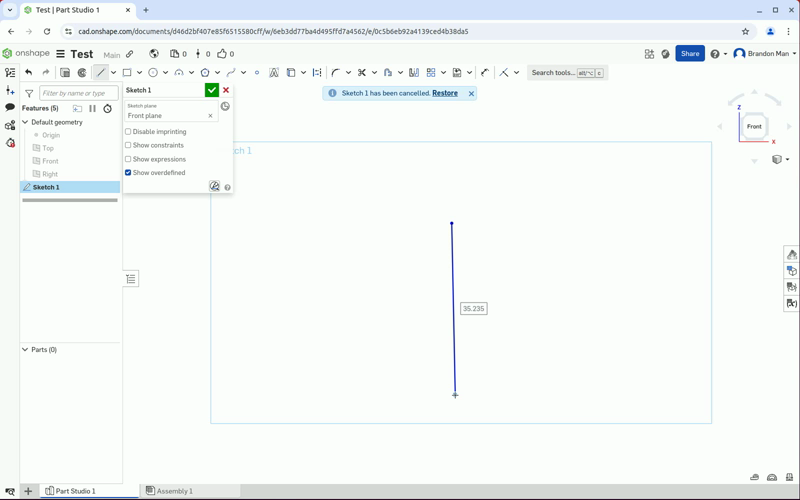
mouse_move(485, 394)
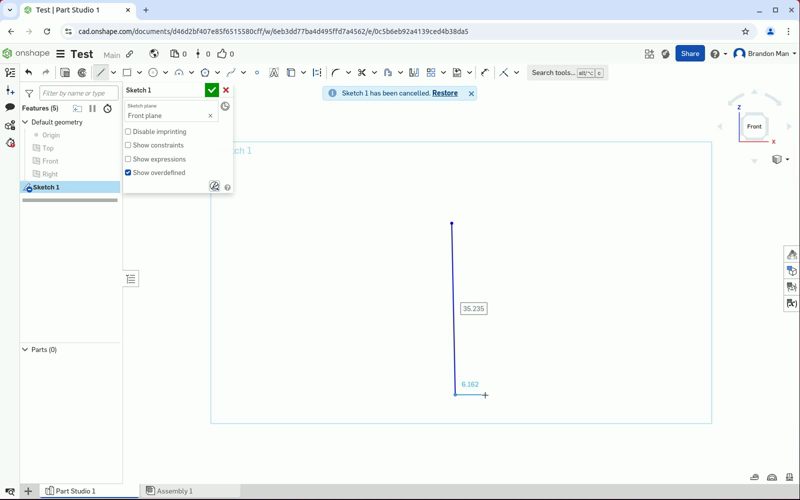
mouse_move(467, 394)
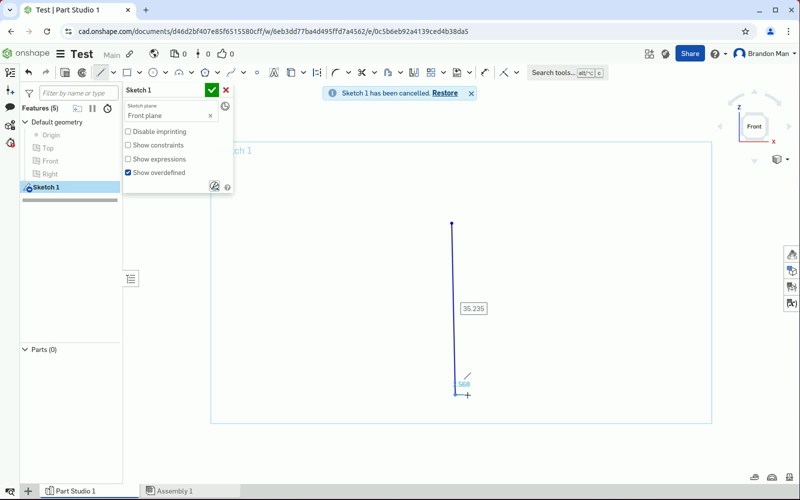
click(467, 394)
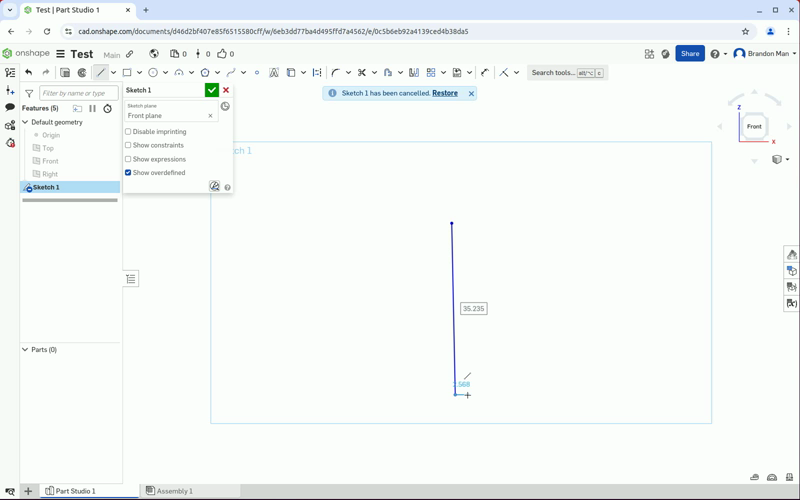
key_up(shift)
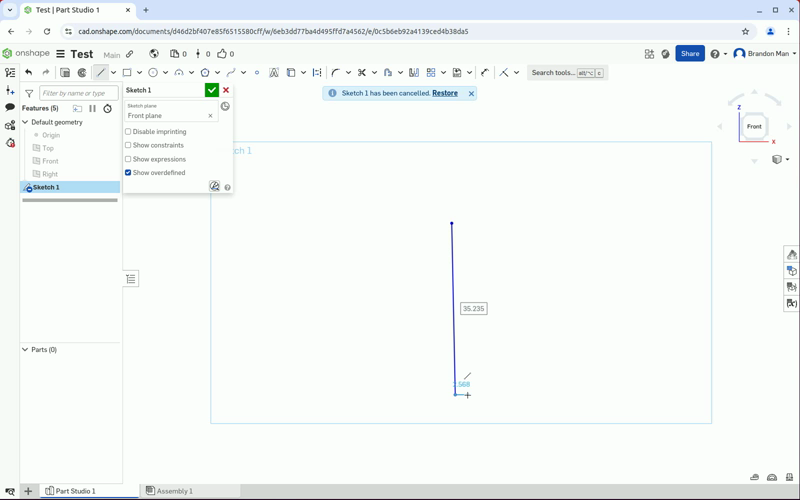
key_down(shift)
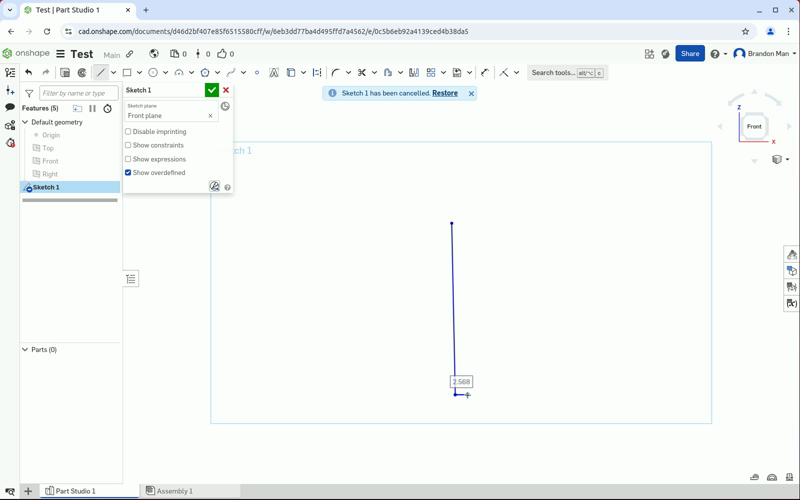
mouse_move(471, 223)
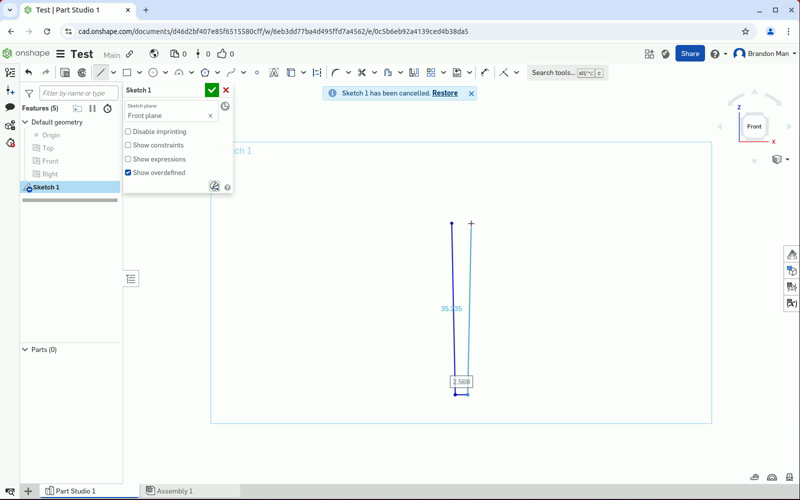
click(471, 223)
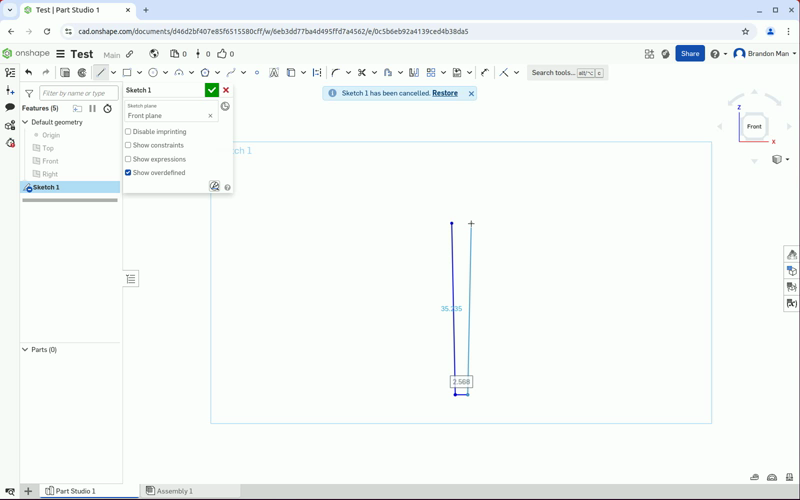
key_up(shift)
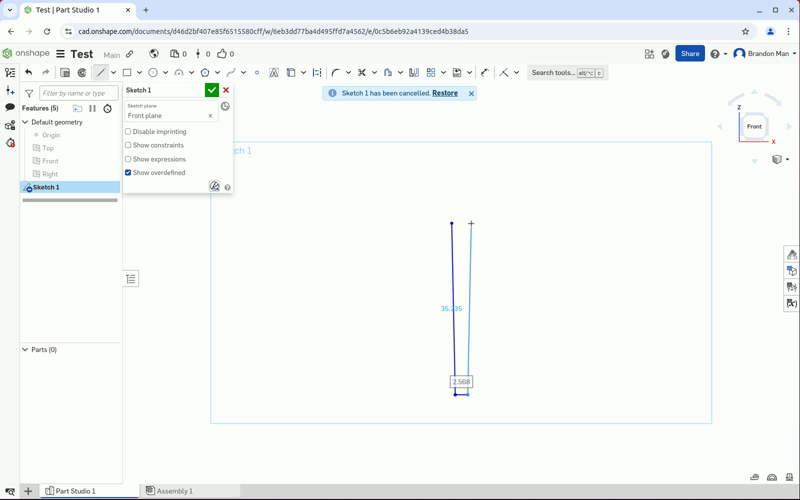
key(esc)
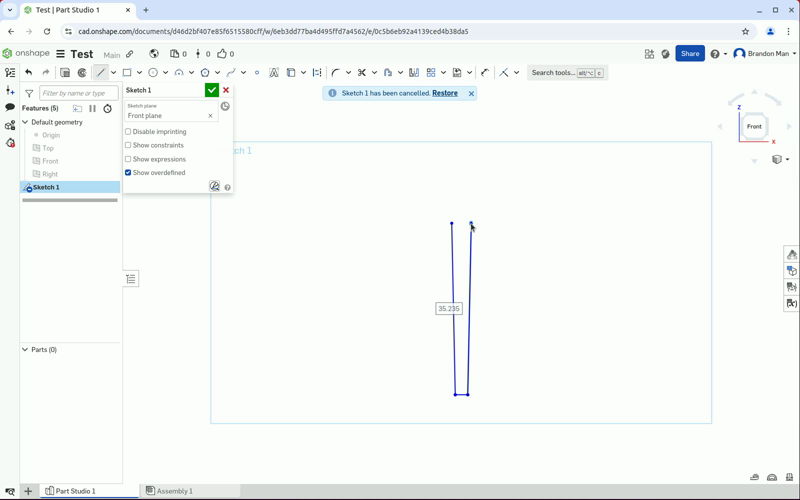
key(a)
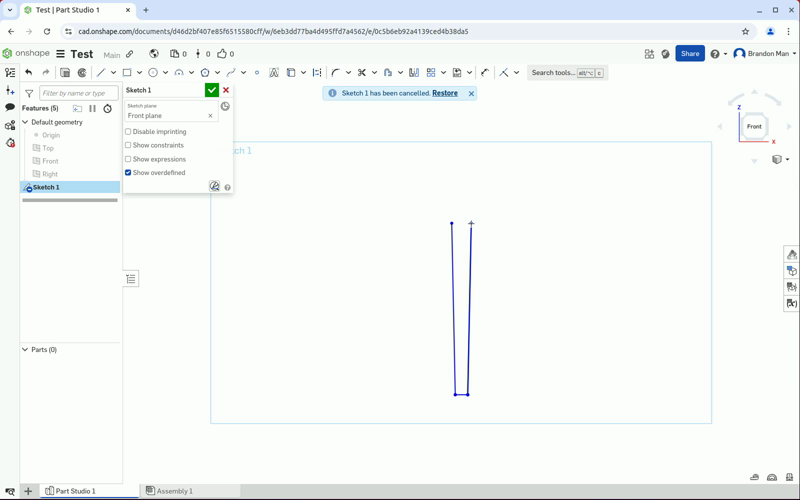
mouse_move(471, 223)
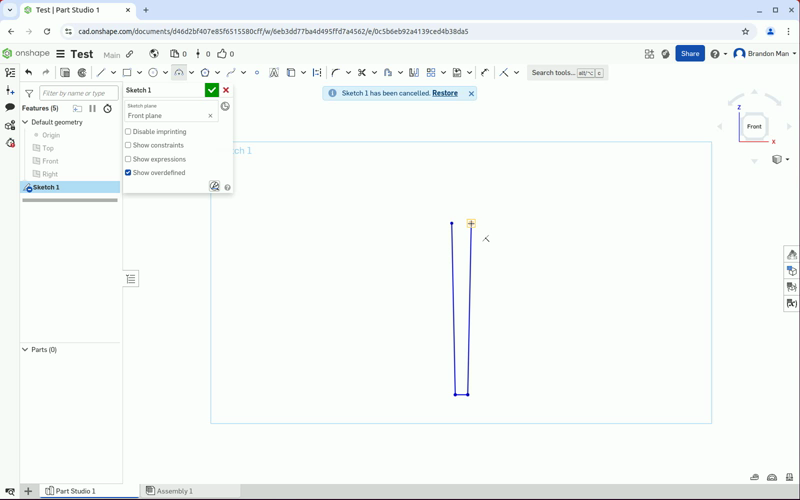
click(471, 223)
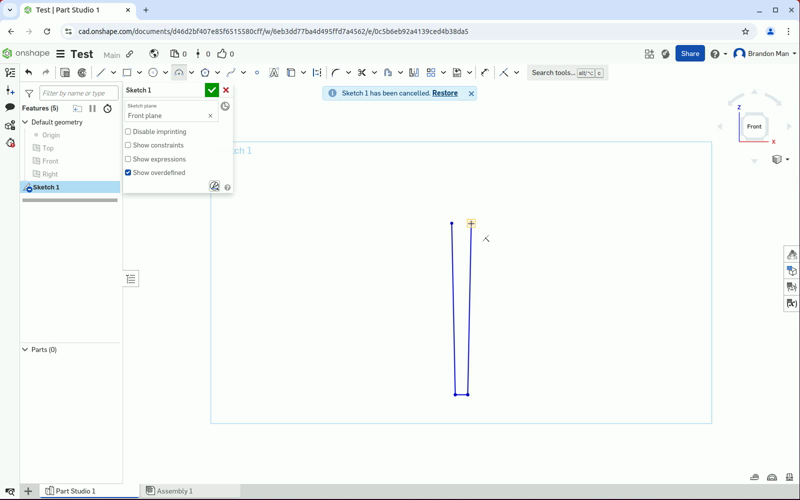
mouse_move(451, 223)
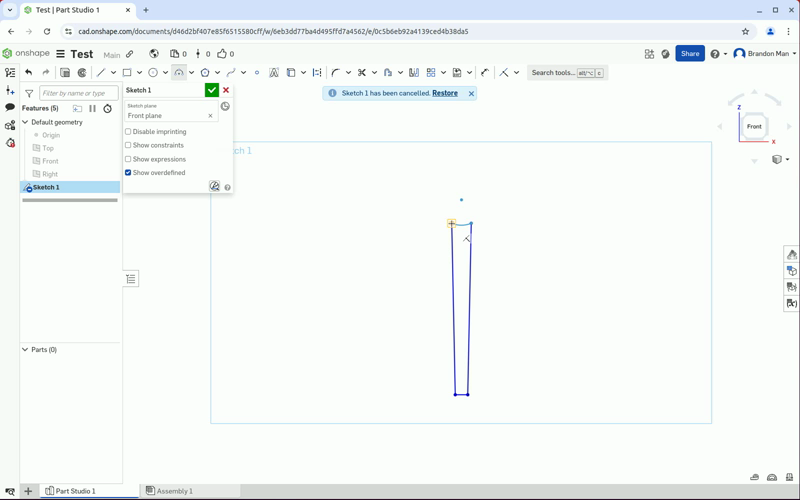
click(451, 223)
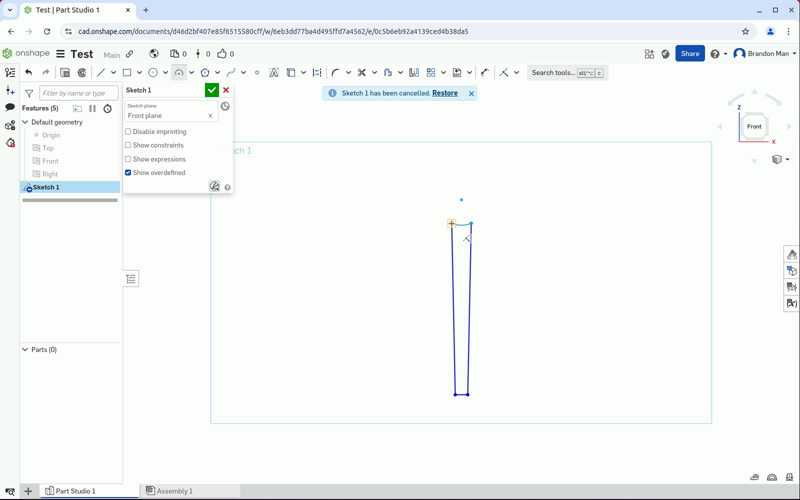
key_down(shift)
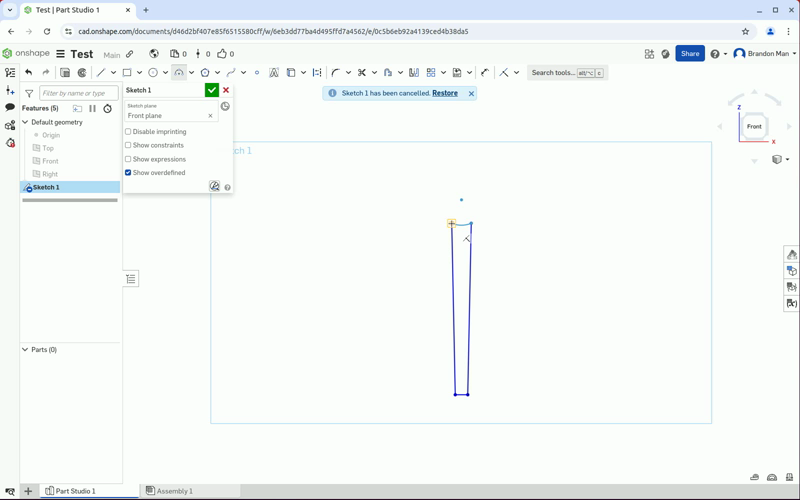
mouse_move(461, 231)
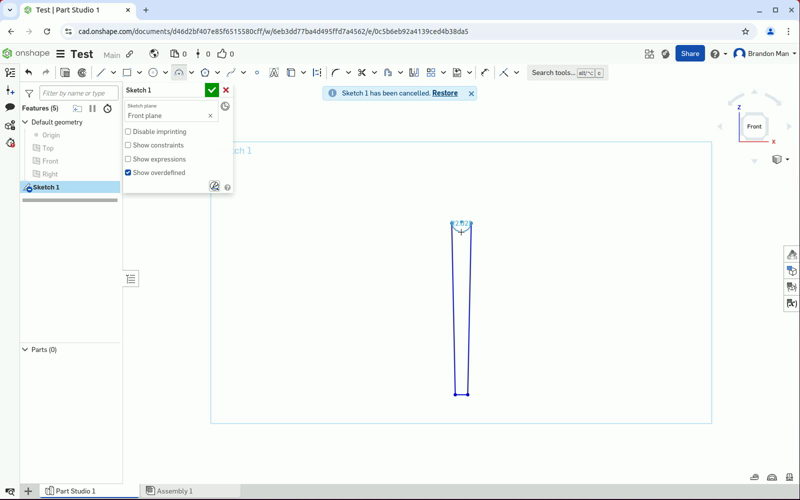
click(461, 231)
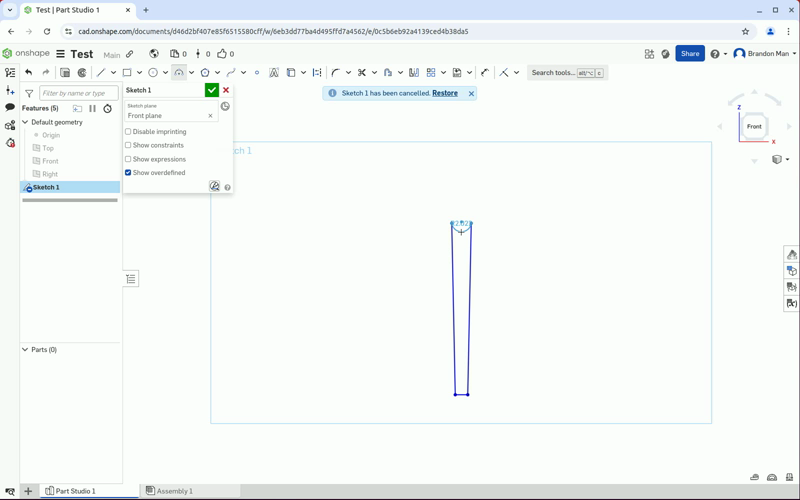
key_up(shift)
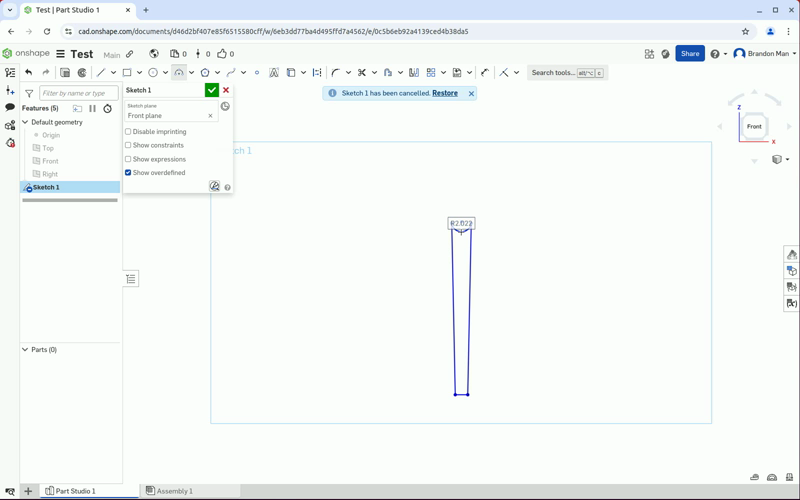
key(esc)
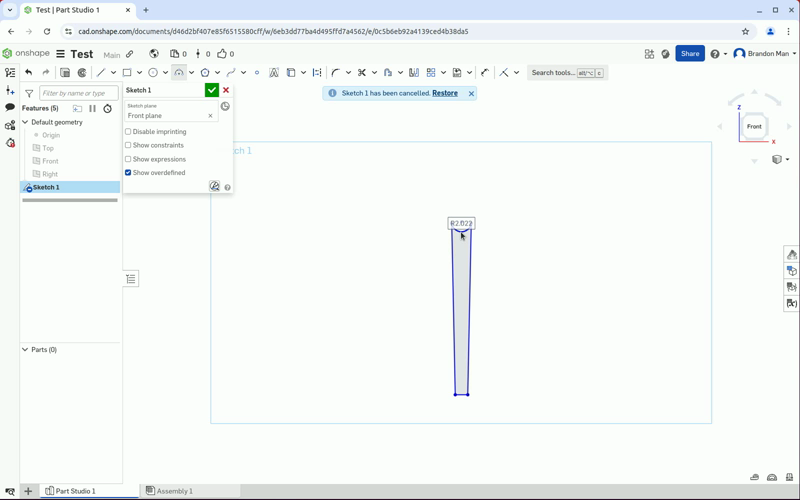
key(l)
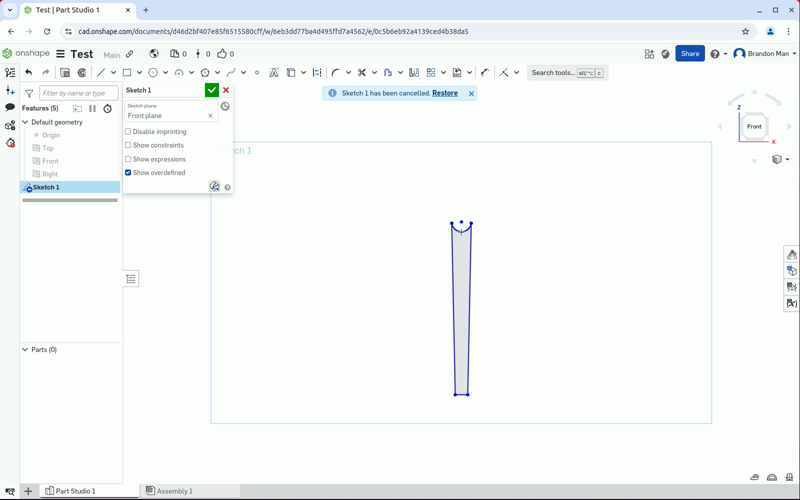
key_down(shift)
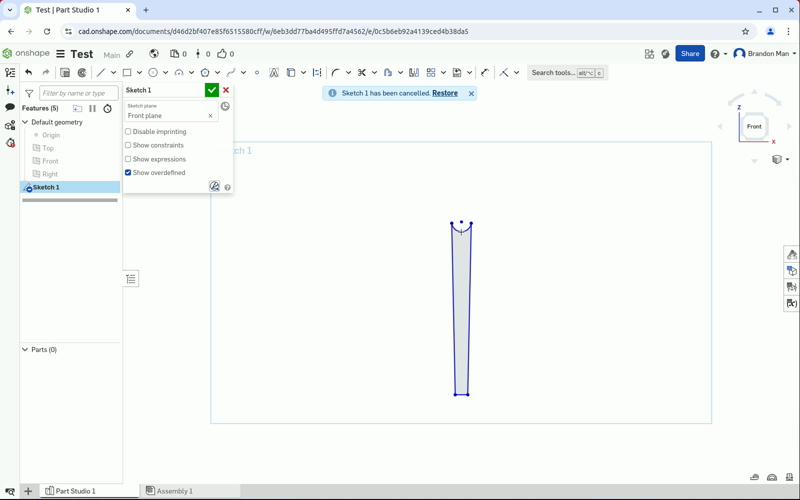
mouse_move(456, 246)
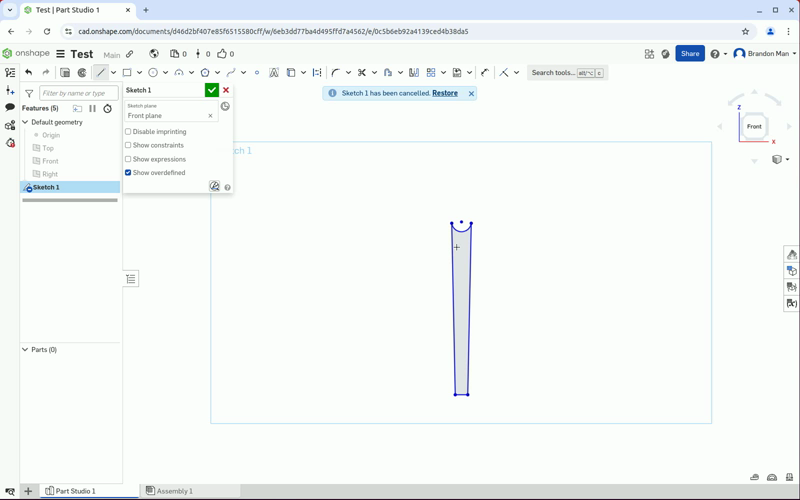
click(456, 246)
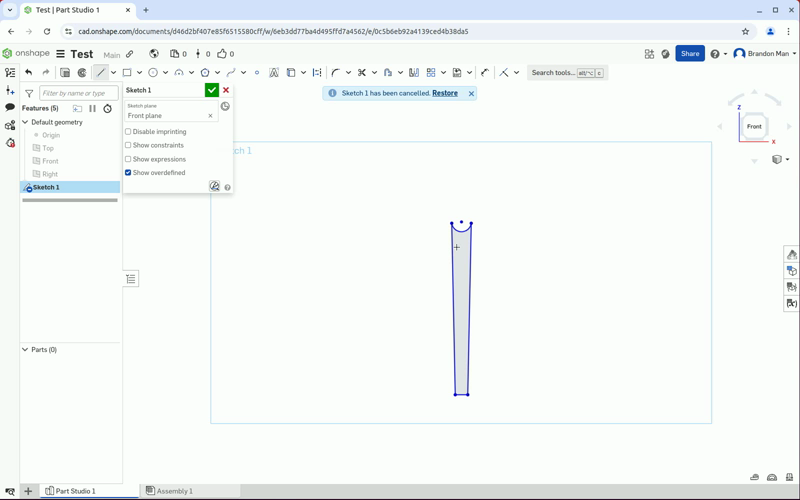
key_up(shift)
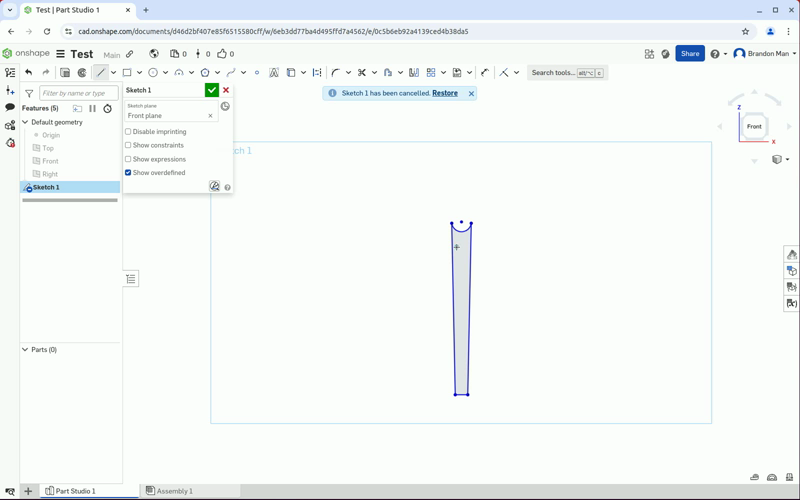
key_down(shift)
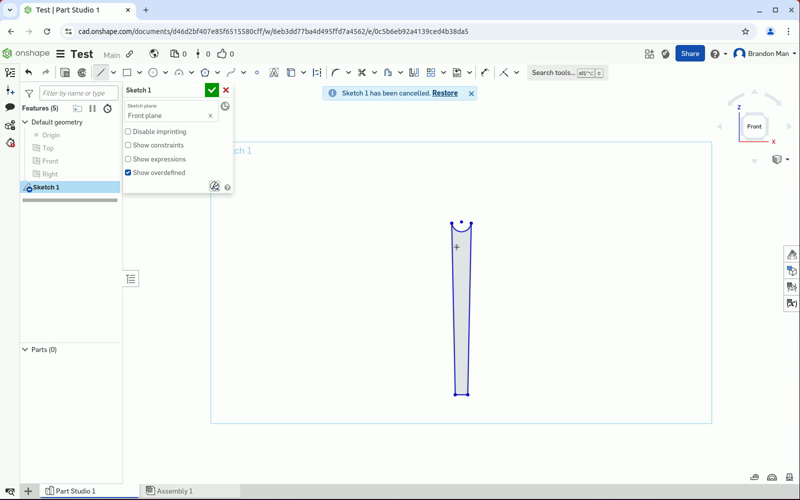
mouse_move(458, 371)
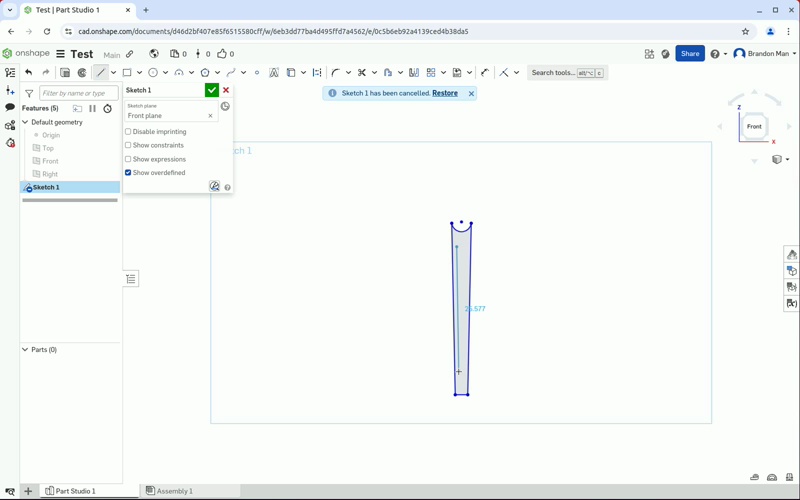
click(458, 371)
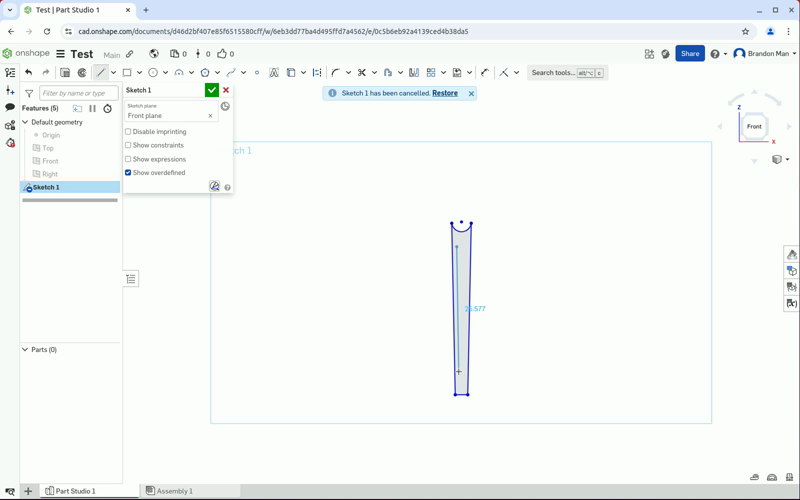
key_up(shift)
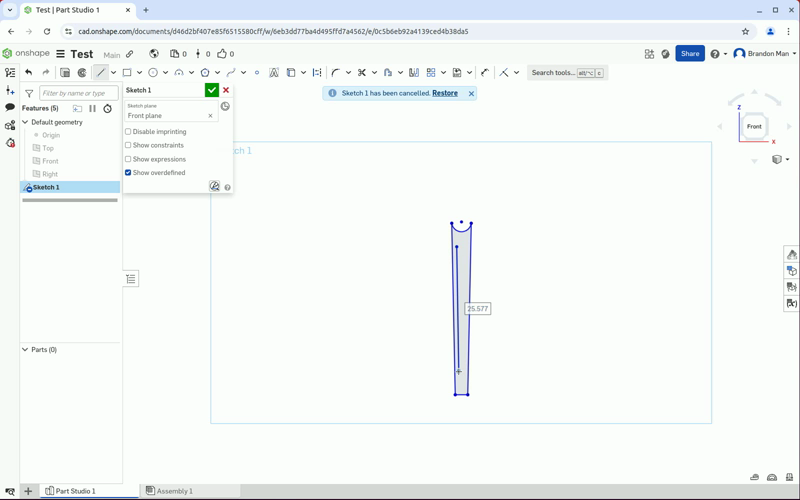
key(esc)
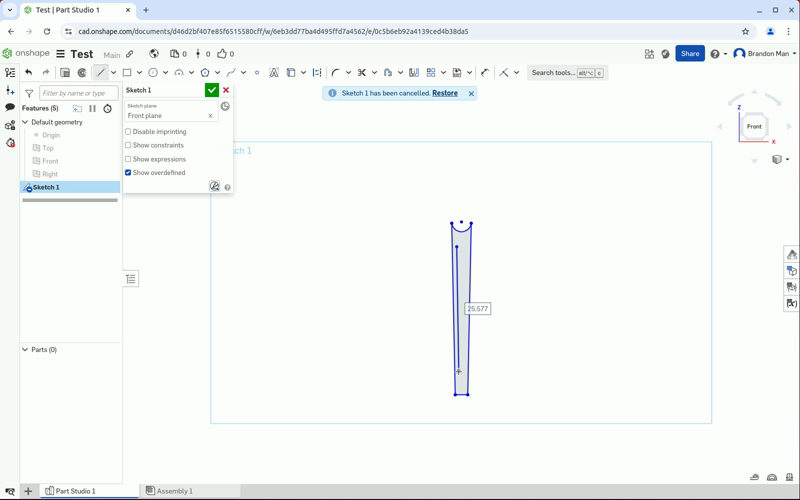
key(a)
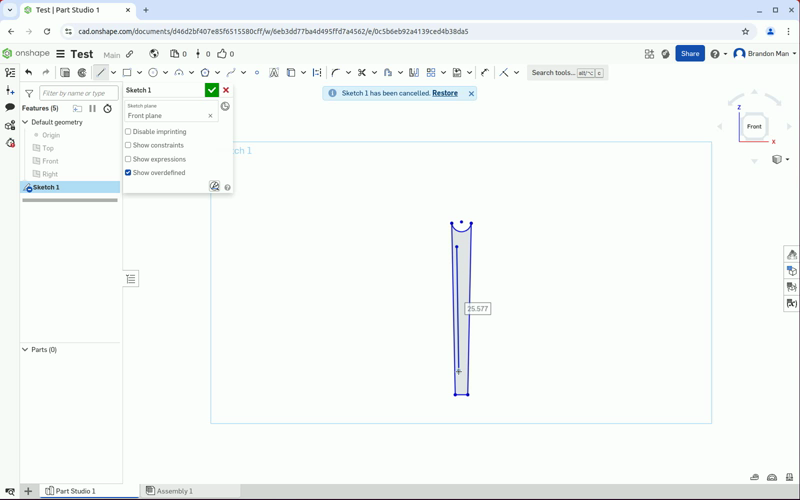
mouse_move(458, 371)
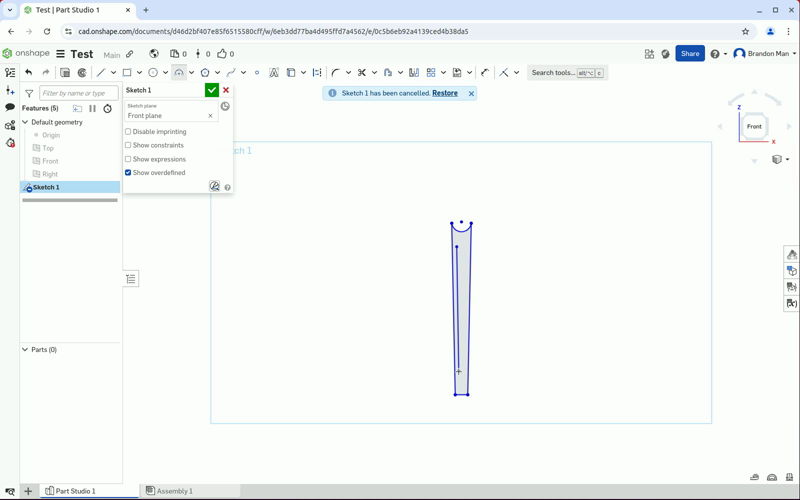
click(458, 371)
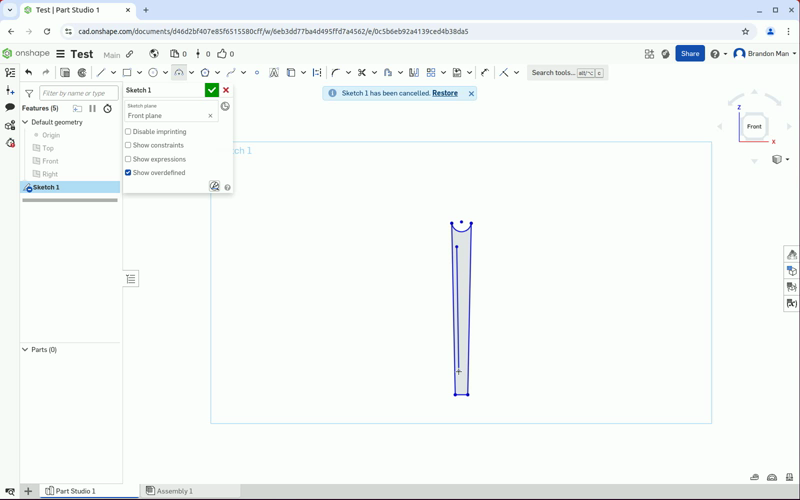
key_down(shift)
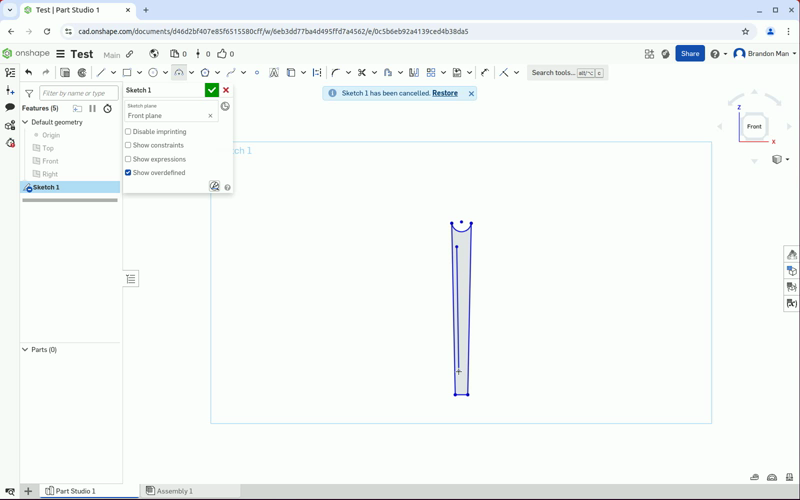
mouse_move(464, 371)
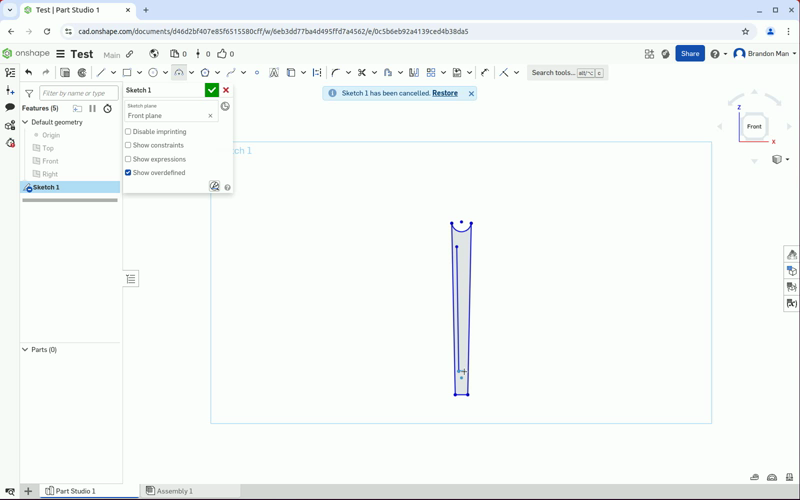
scroll(6)
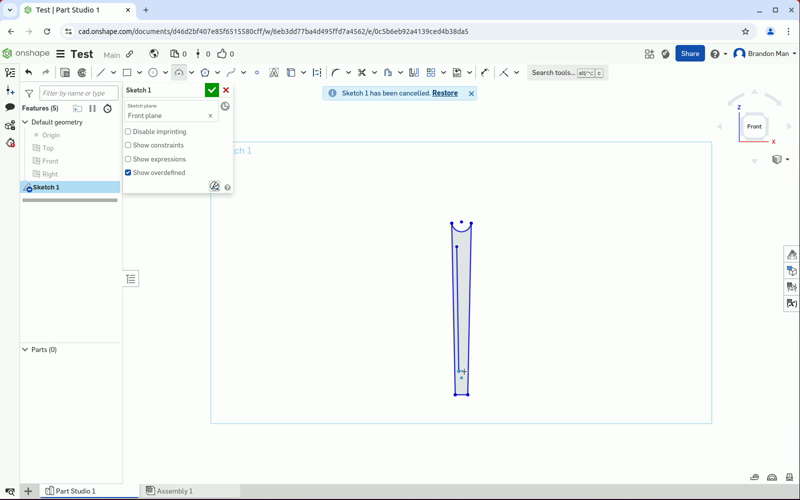
scroll(6)
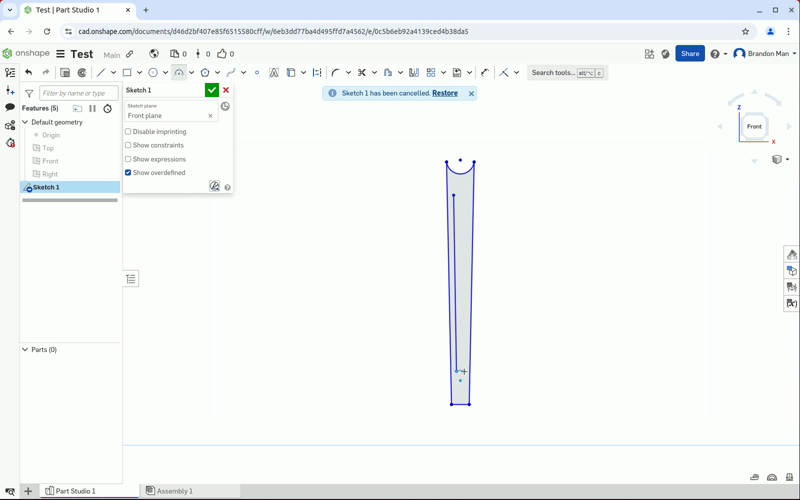
scroll(6)
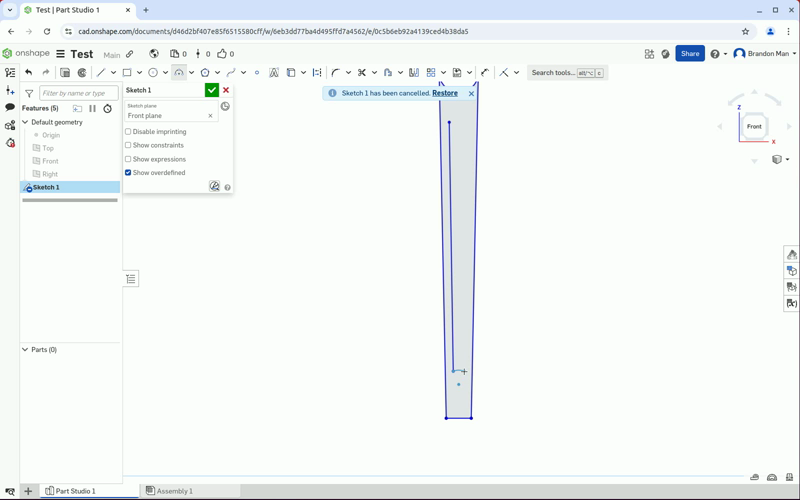
scroll(6)
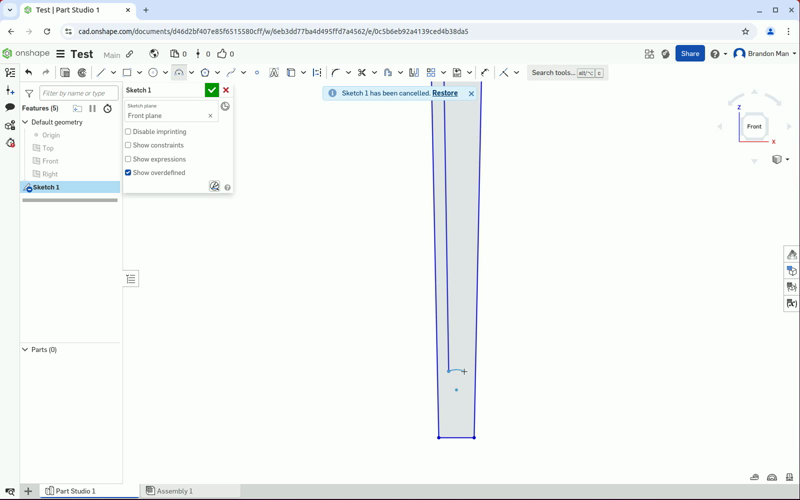
scroll(6)
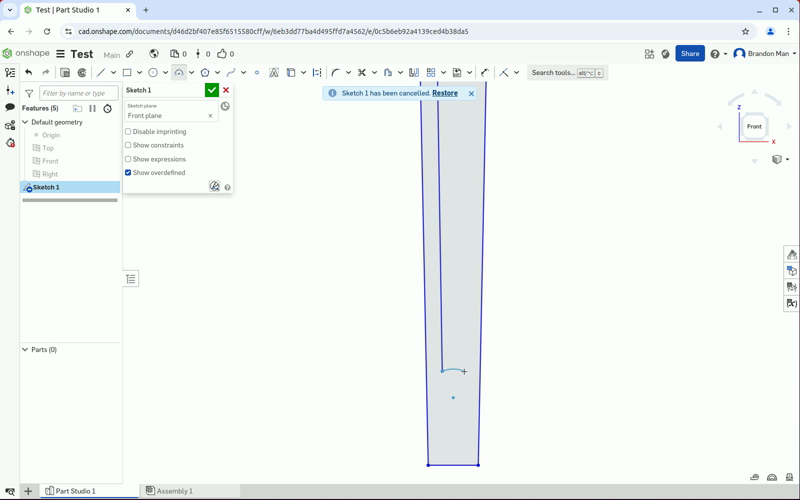
scroll(6)
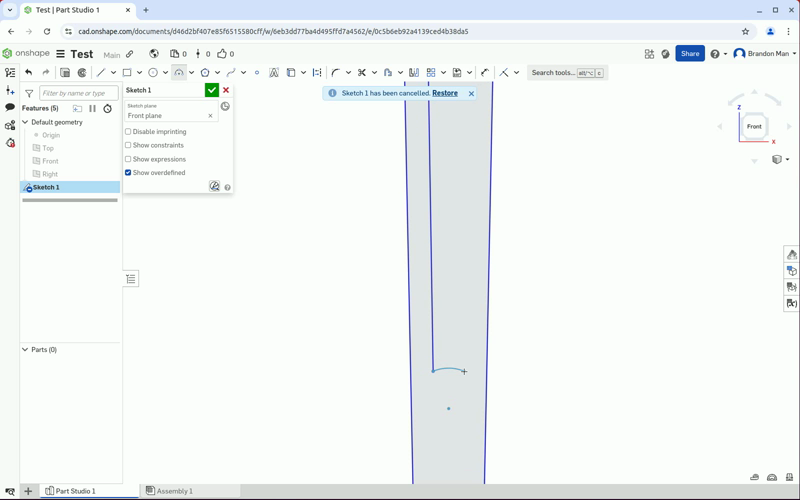
scroll(6)
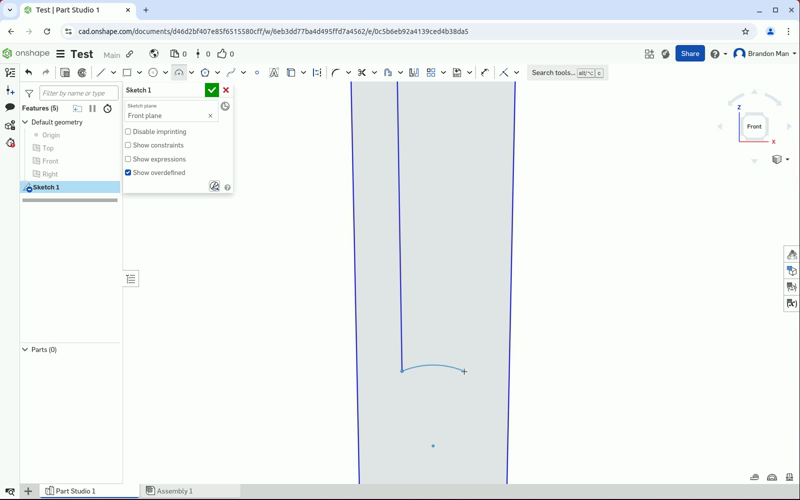
click(464, 371)
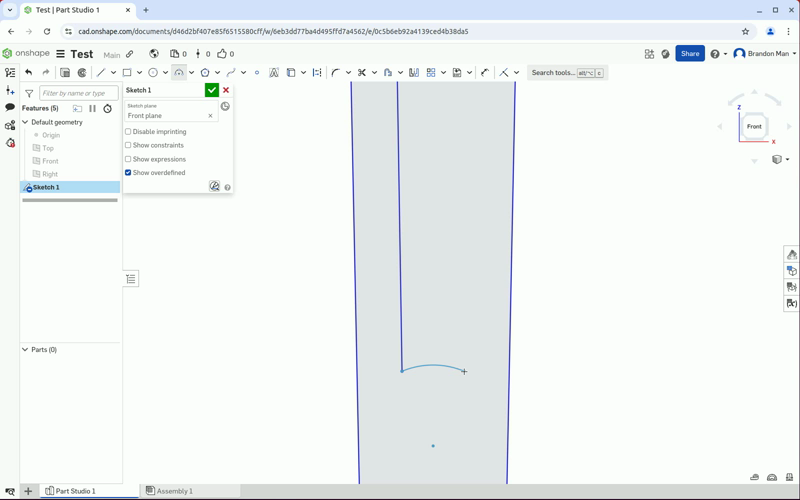
scroll(-6)
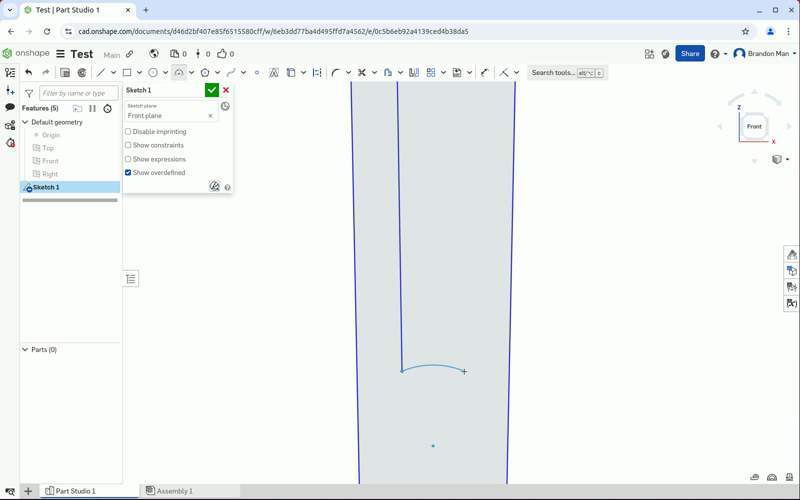
scroll(-6)
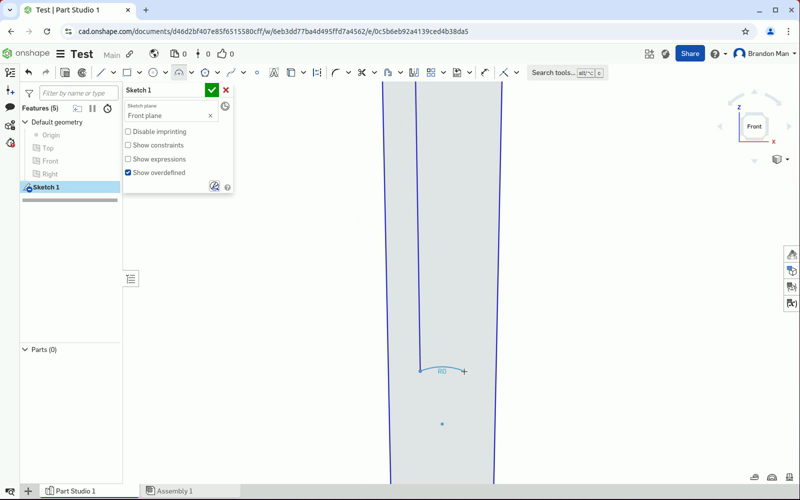
scroll(-6)
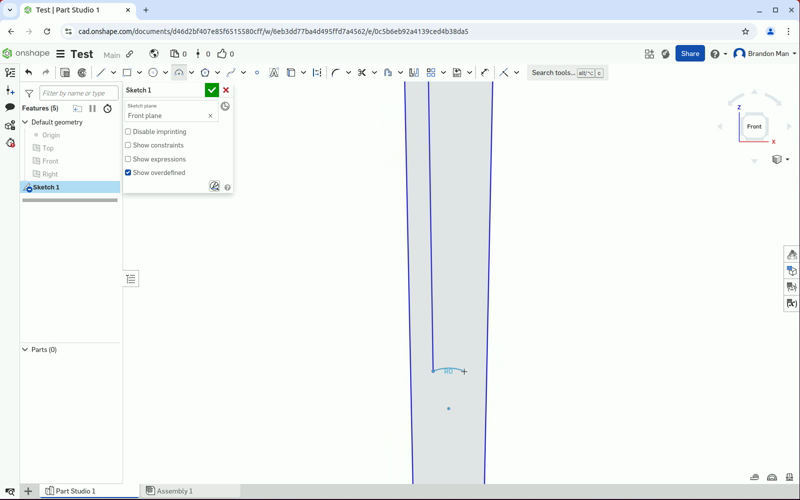
scroll(-6)
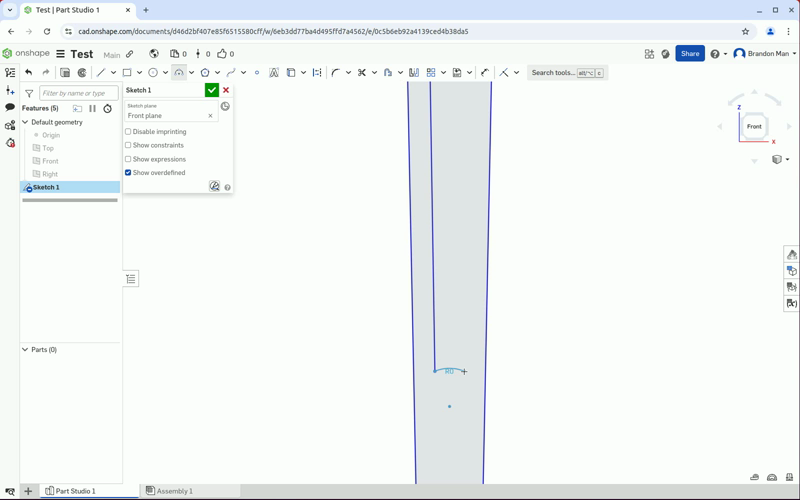
scroll(-6)
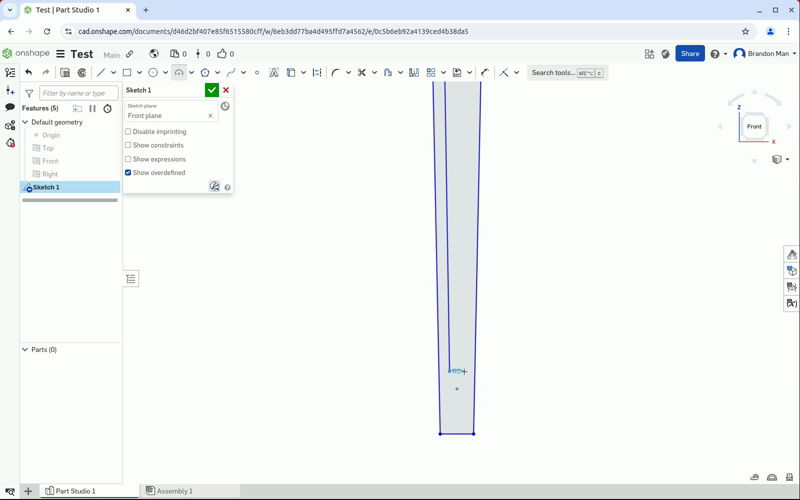
scroll(-6)
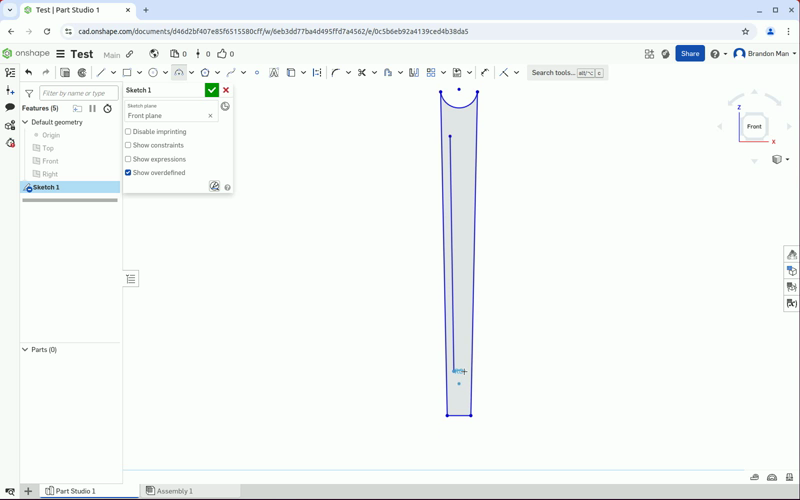
scroll(-6)
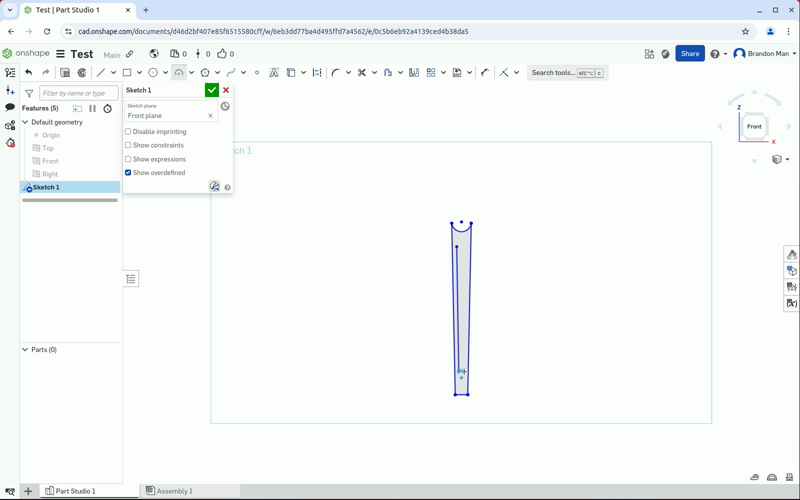
mouse_move(461, 374)
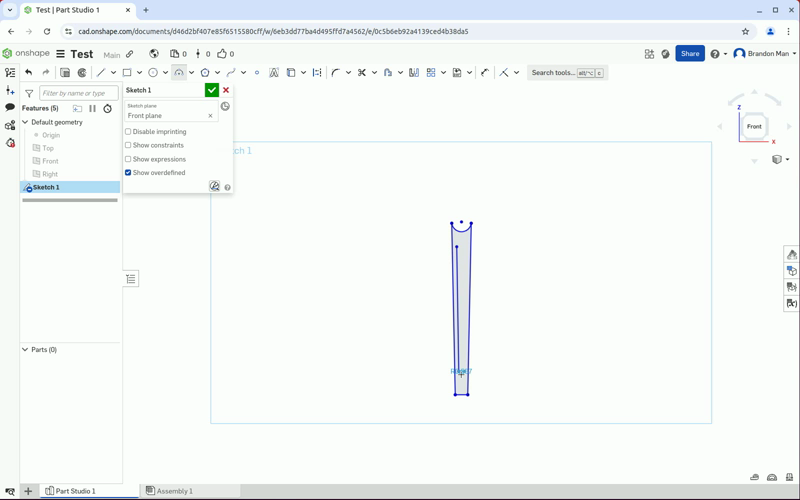
scroll(6)
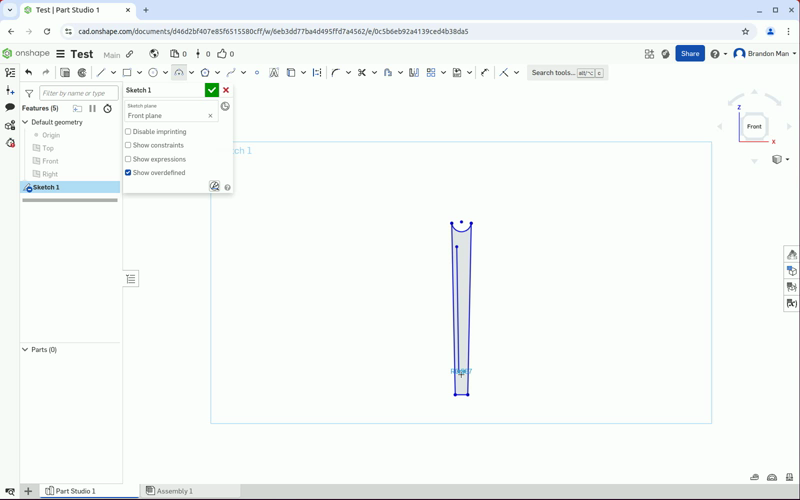
scroll(6)
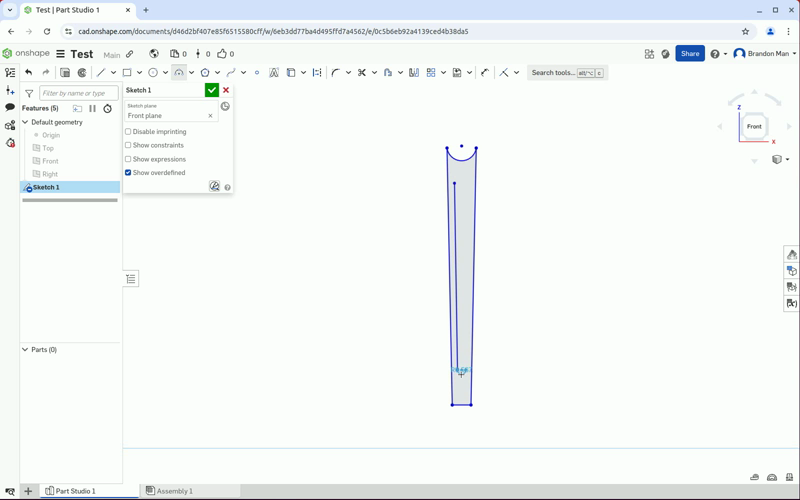
scroll(6)
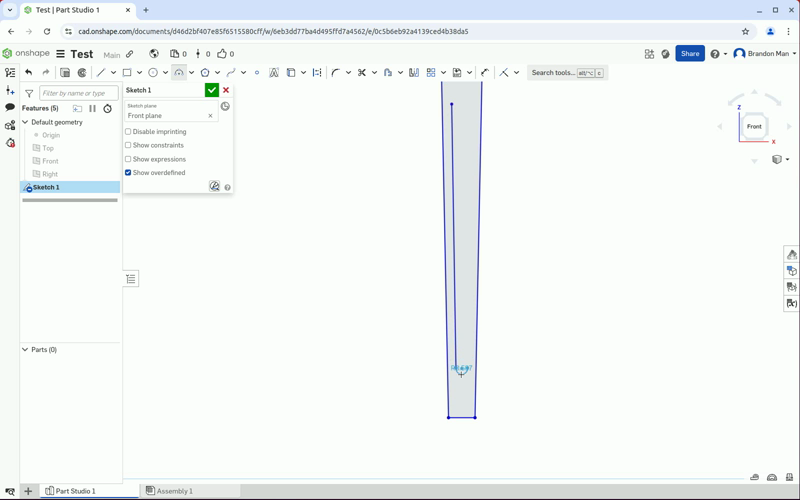
scroll(6)
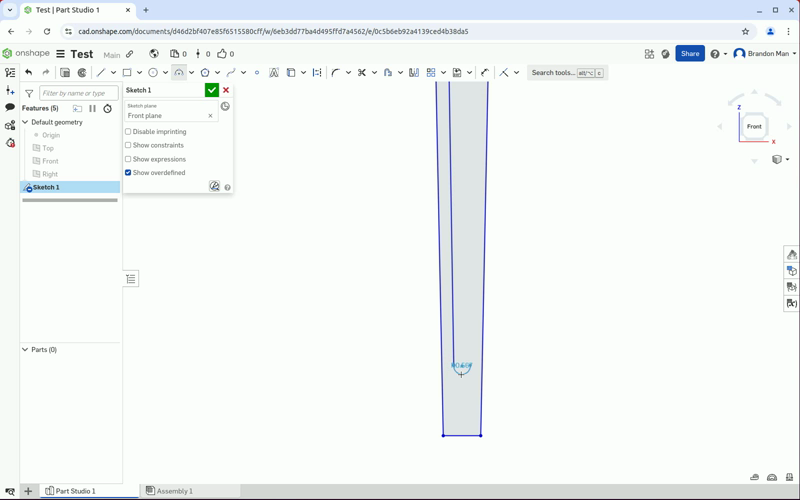
scroll(6)
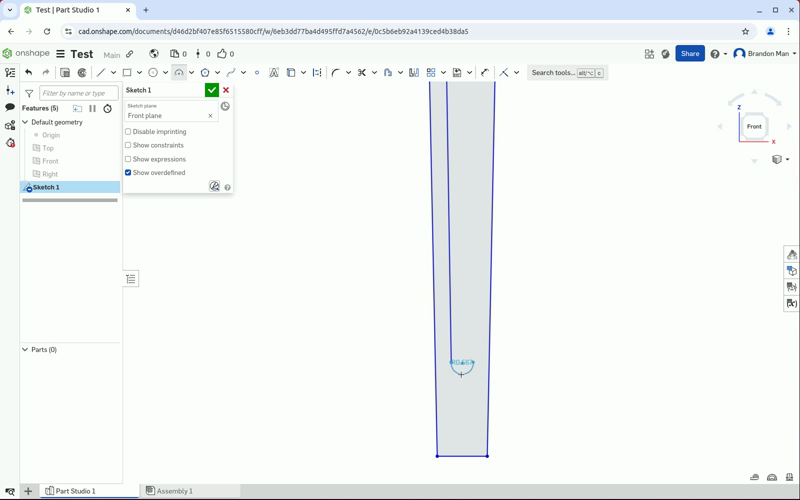
scroll(6)
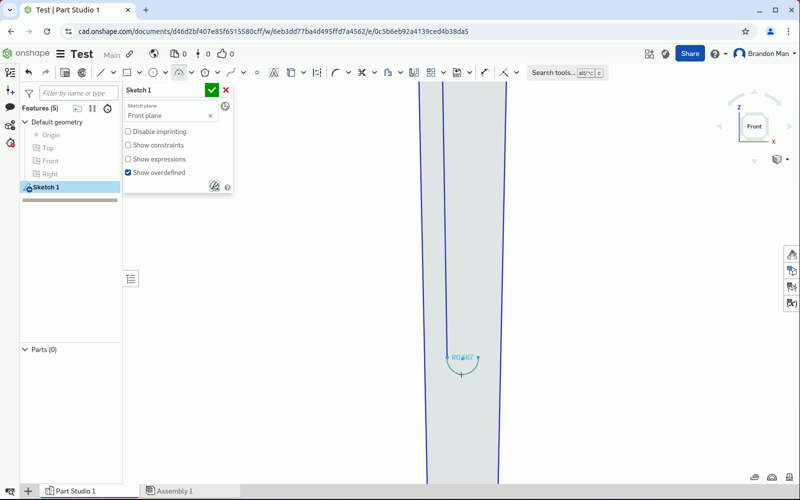
scroll(6)
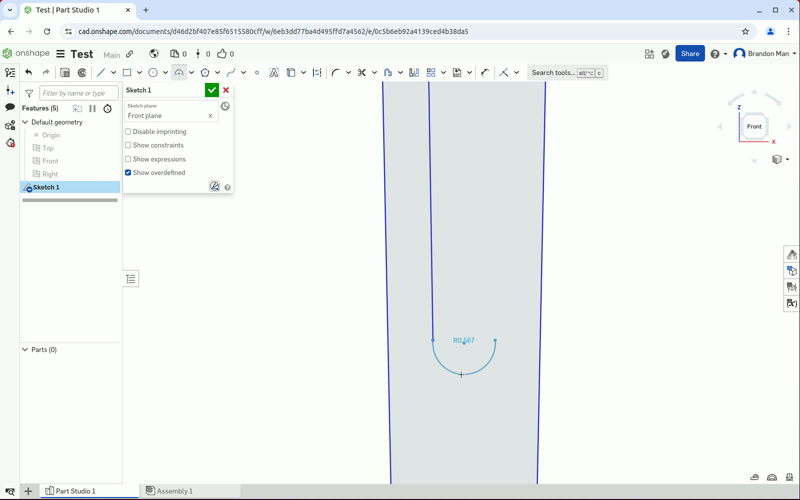
click(461, 374)
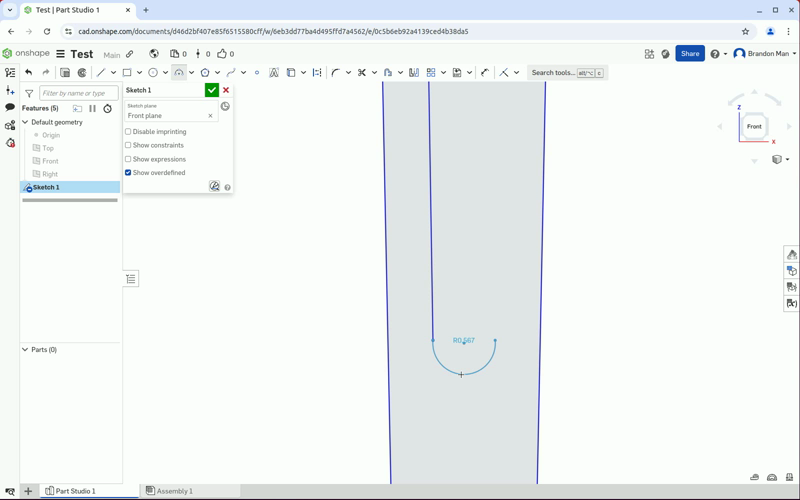
scroll(-6)
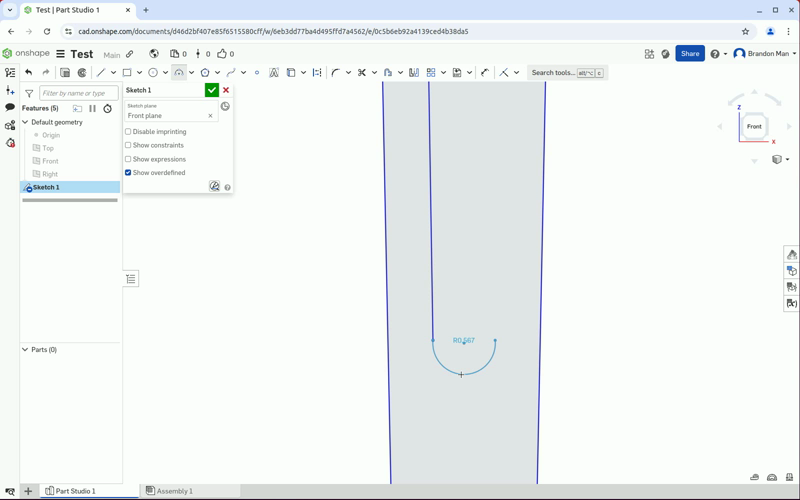
scroll(-6)
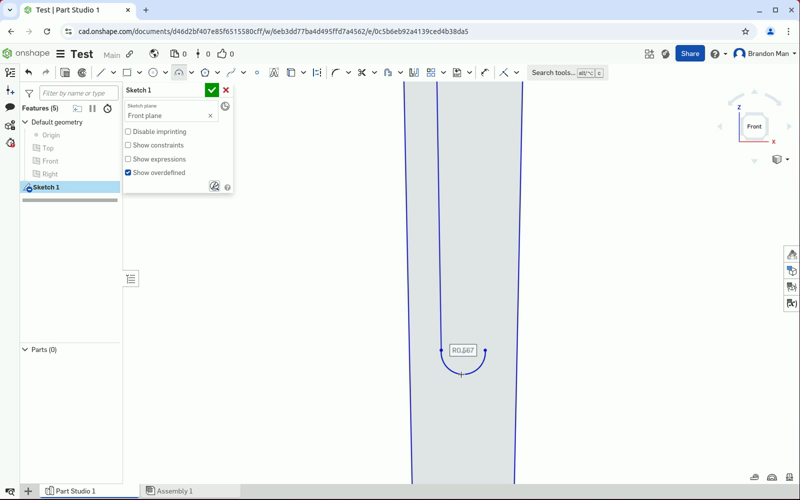
scroll(-6)
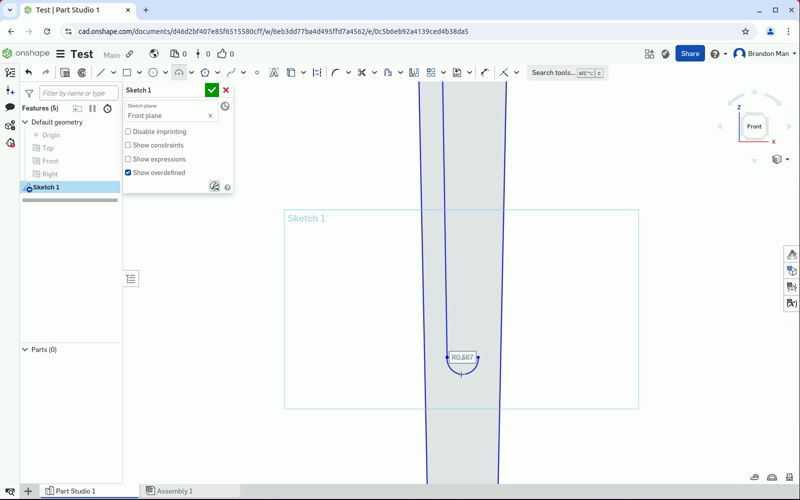
scroll(-6)
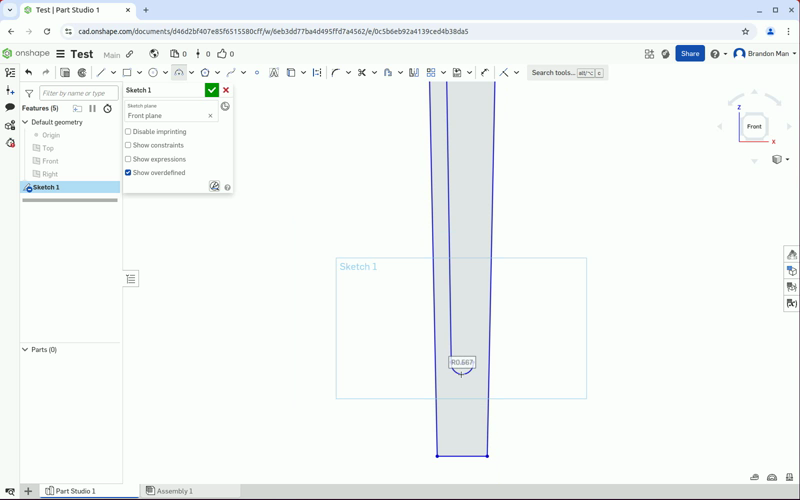
scroll(-6)
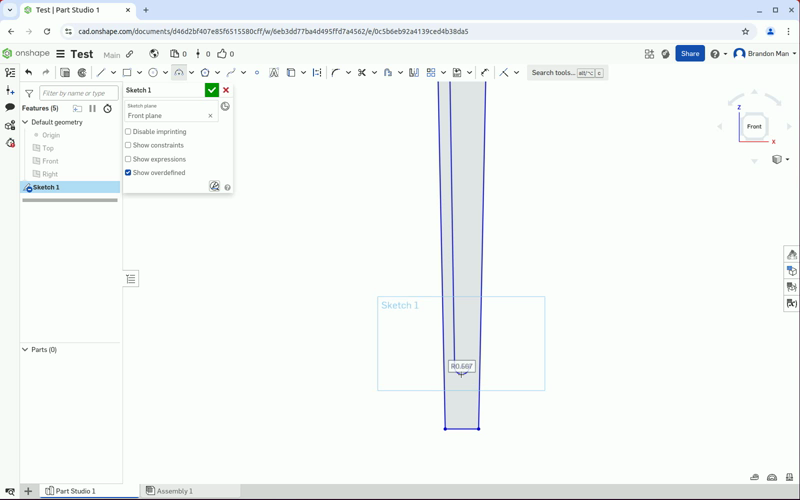
scroll(-6)
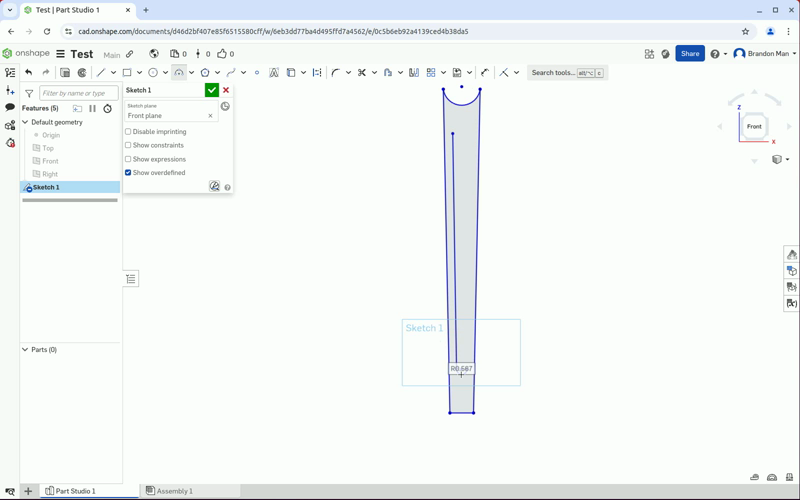
scroll(-6)
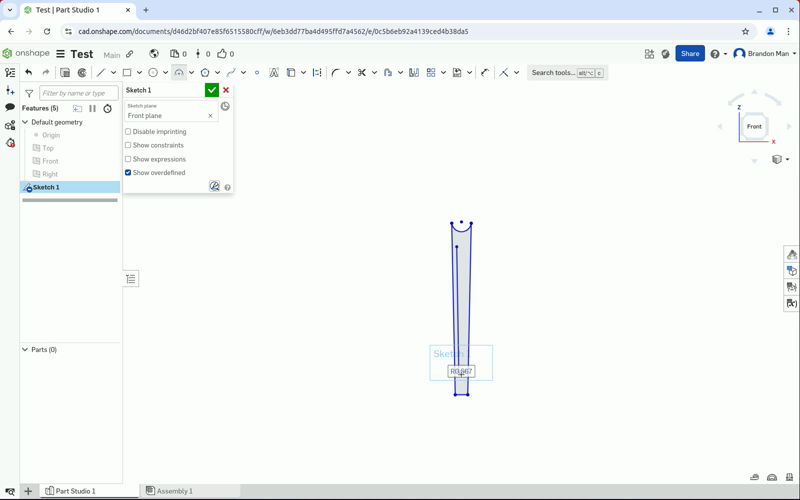
key_up(shift)
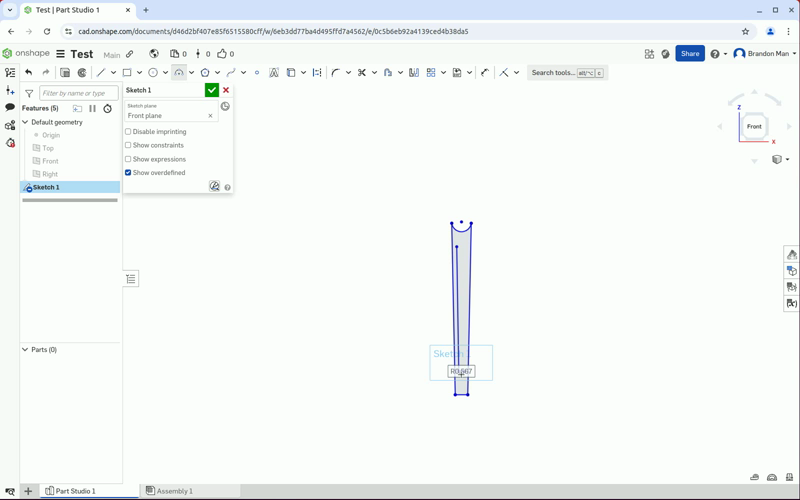
key(esc)
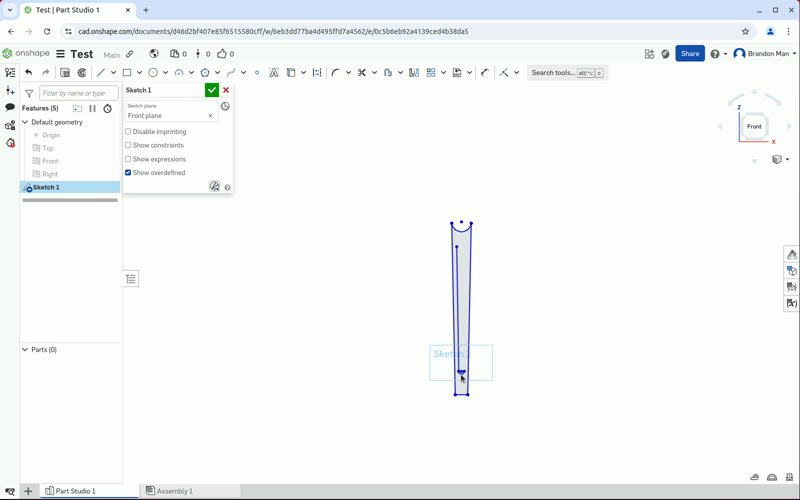
key(l)
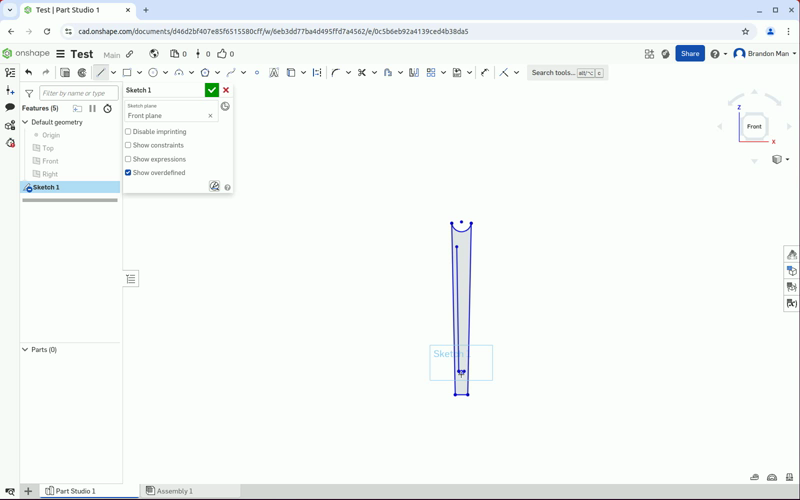
mouse_move(464, 371)
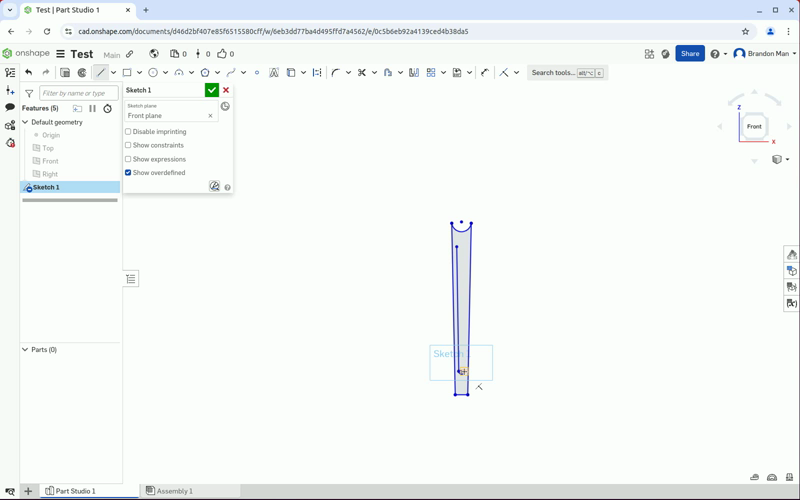
scroll(6)
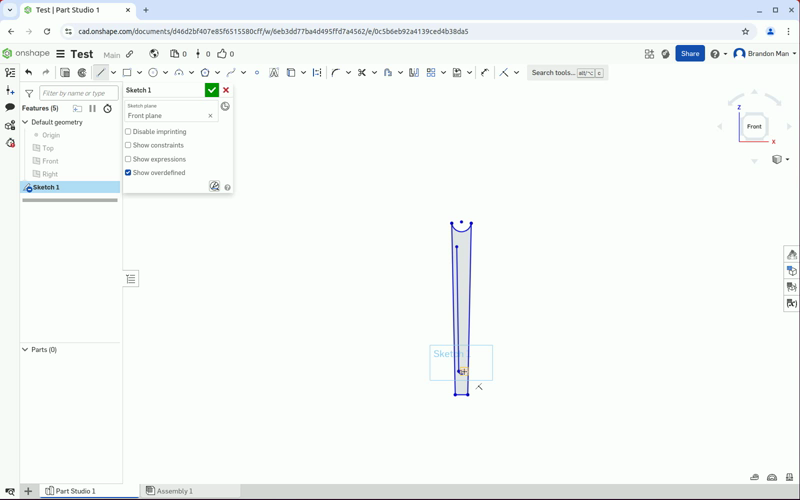
scroll(6)
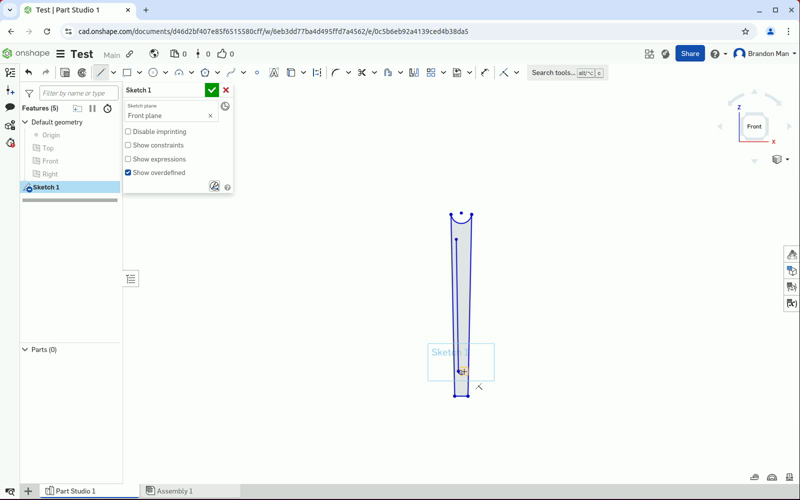
scroll(6)
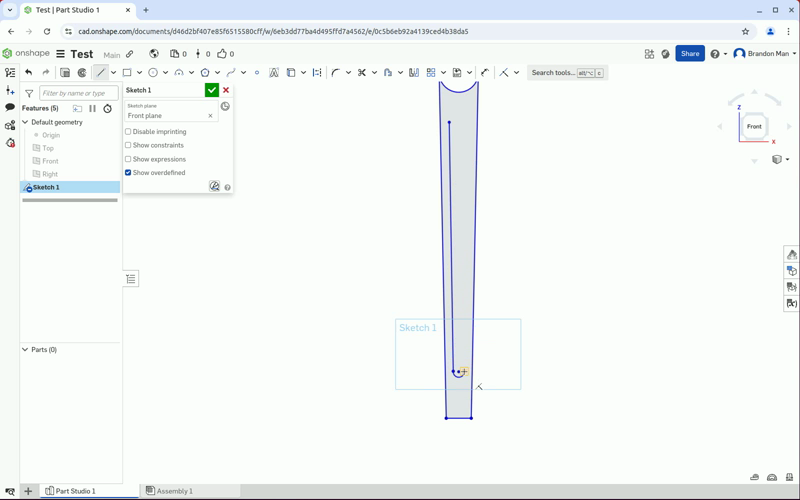
scroll(6)
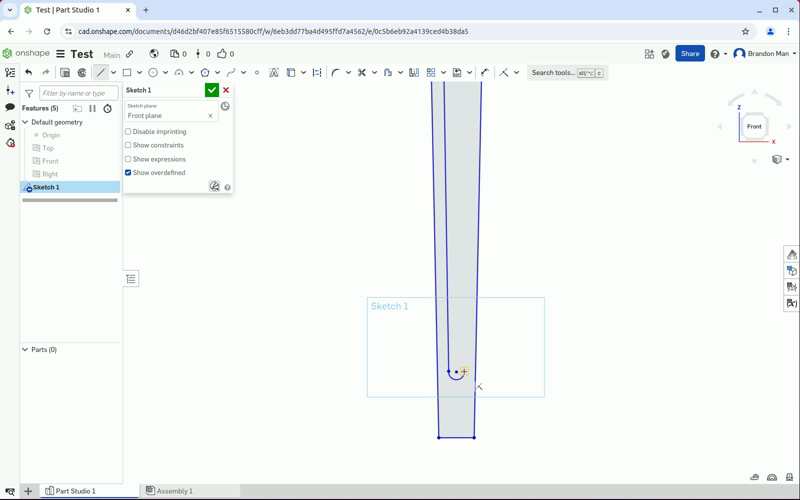
scroll(6)
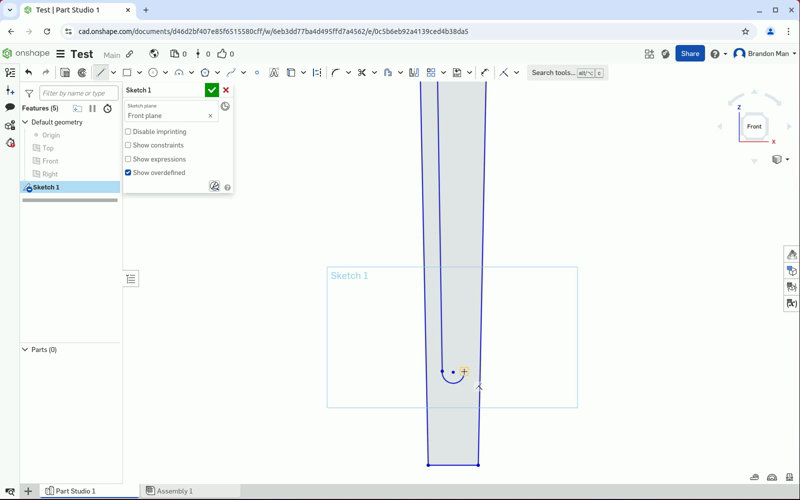
scroll(6)
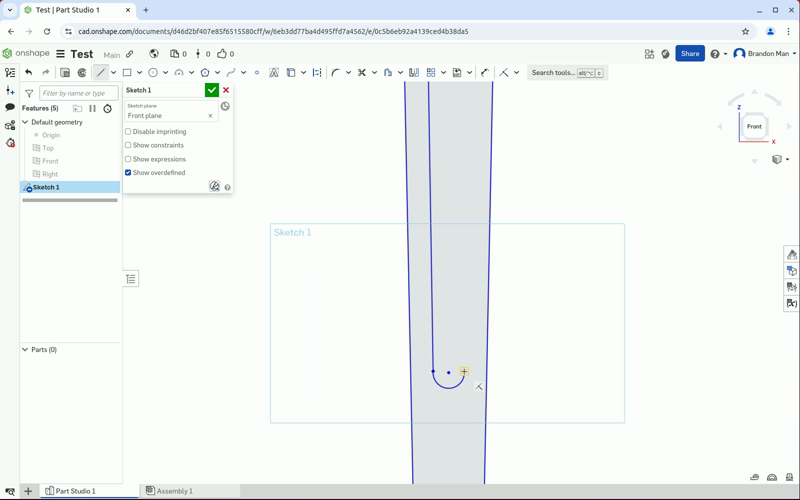
scroll(6)
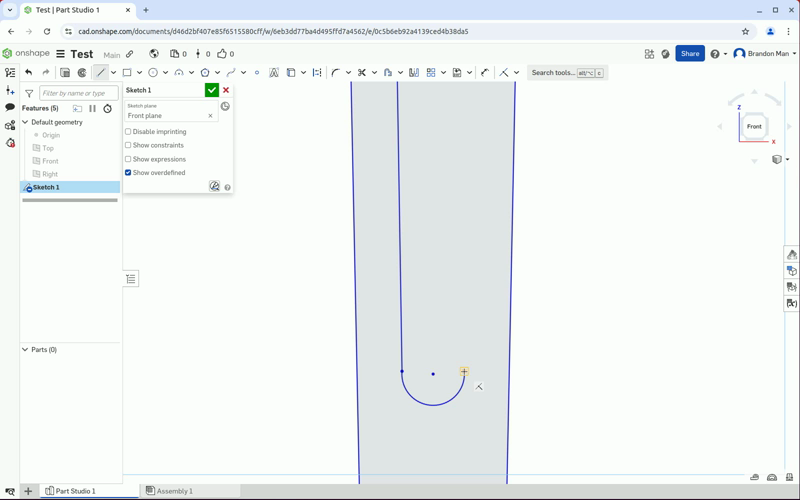
click(464, 371)
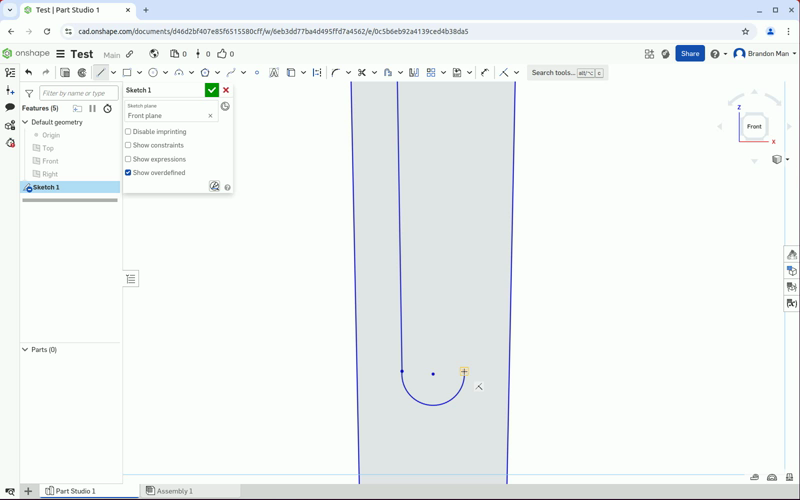
scroll(-6)
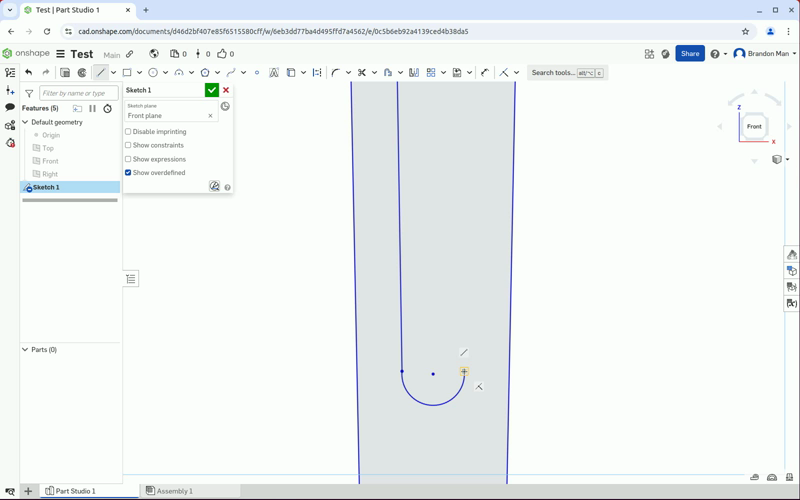
scroll(-6)
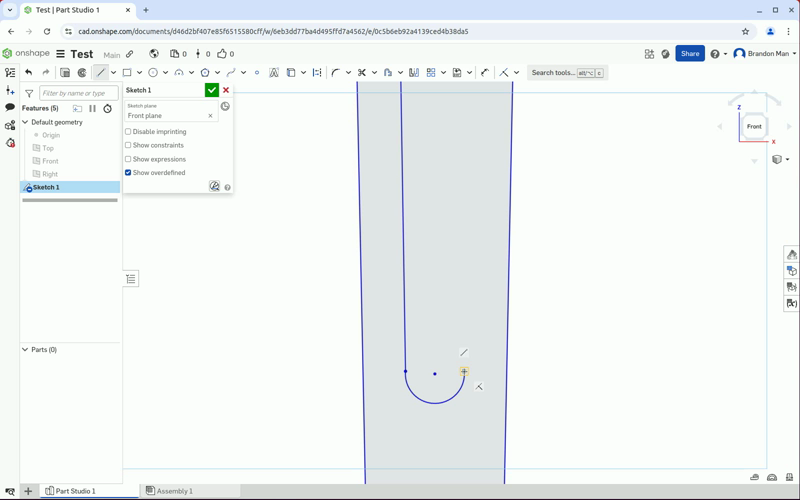
scroll(-6)
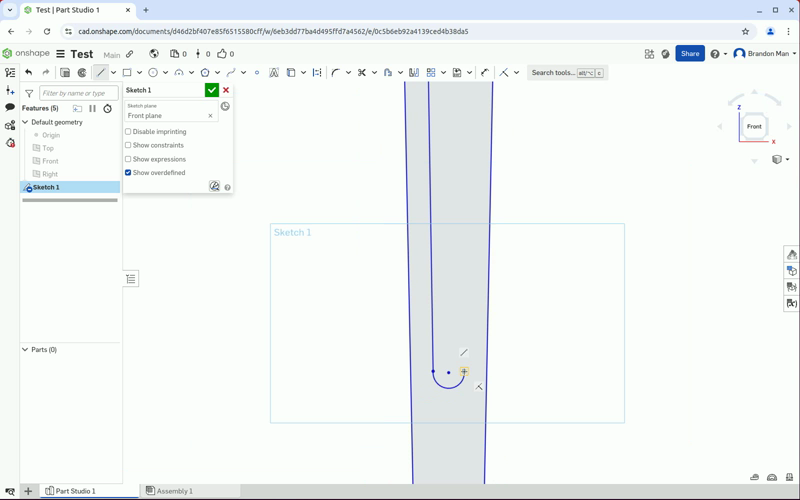
scroll(-6)
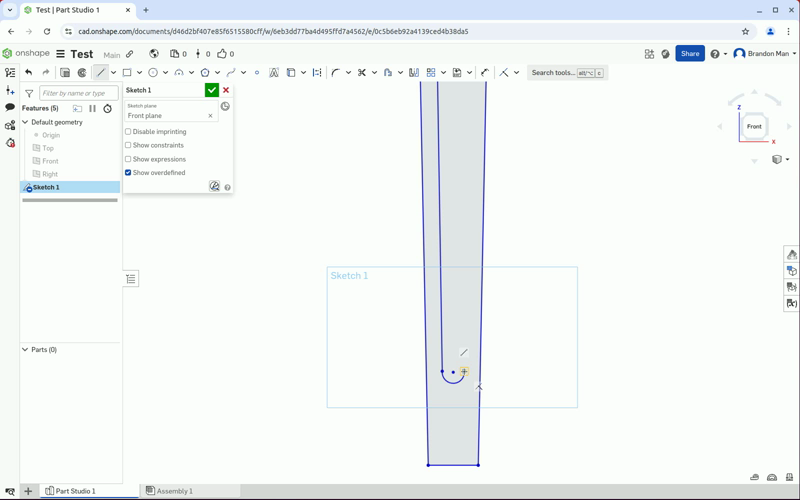
scroll(-6)
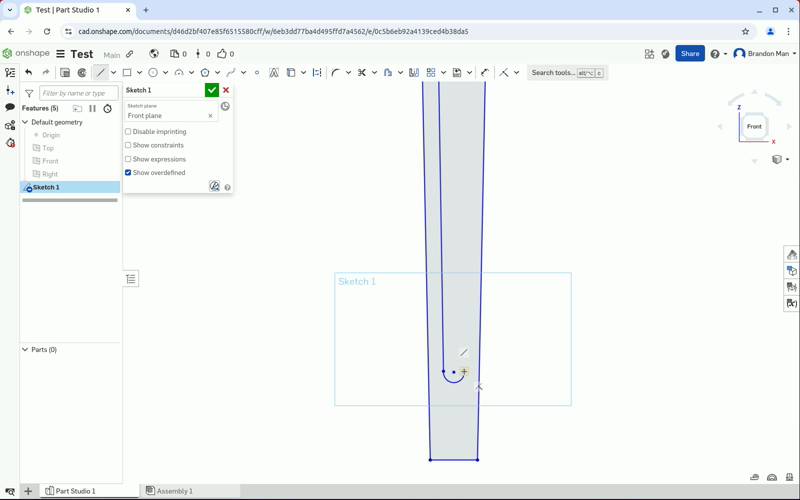
scroll(-6)
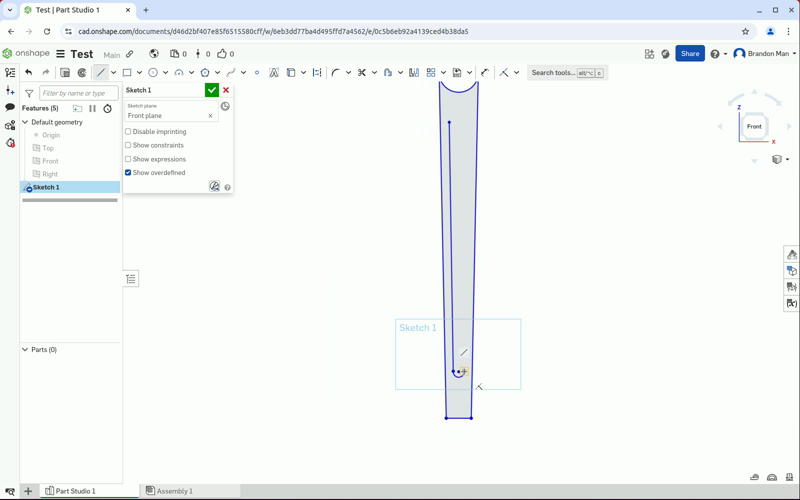
scroll(-6)
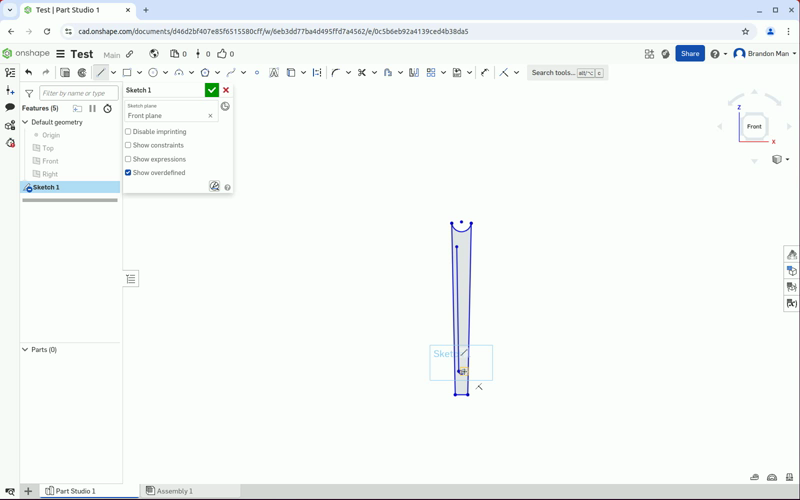
key_down(shift)
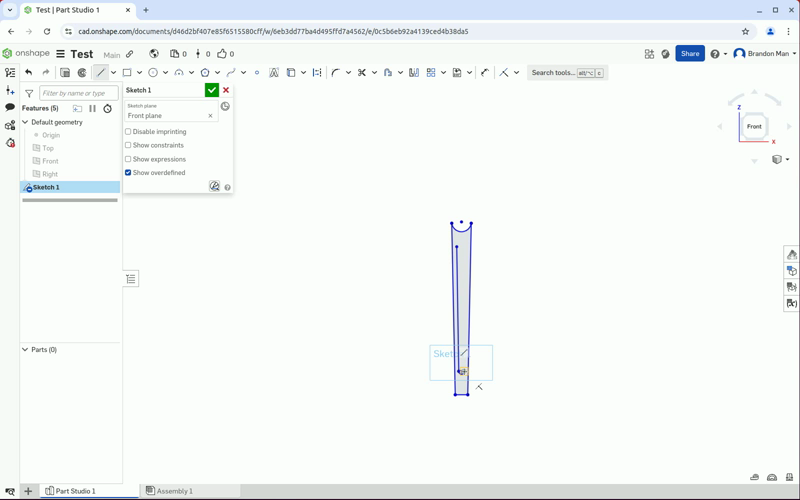
mouse_move(465, 246)
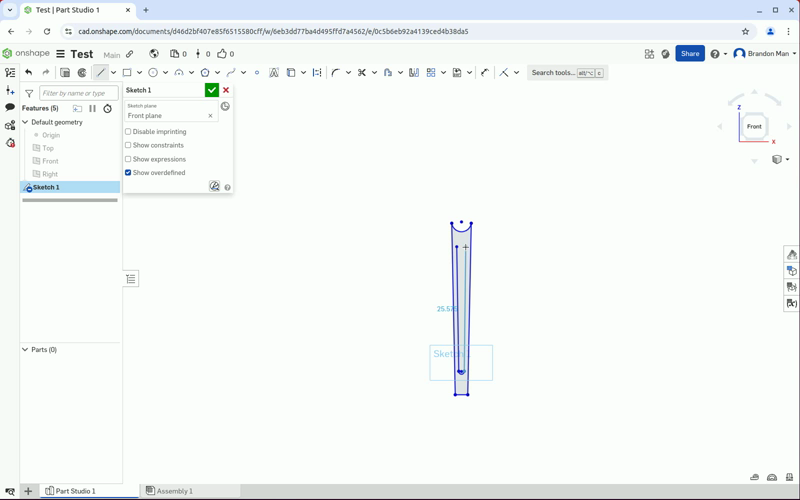
click(465, 246)
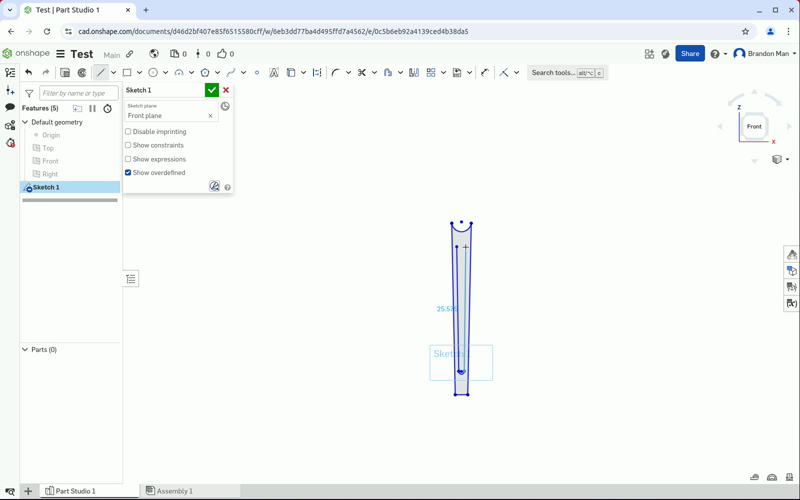
key_up(shift)
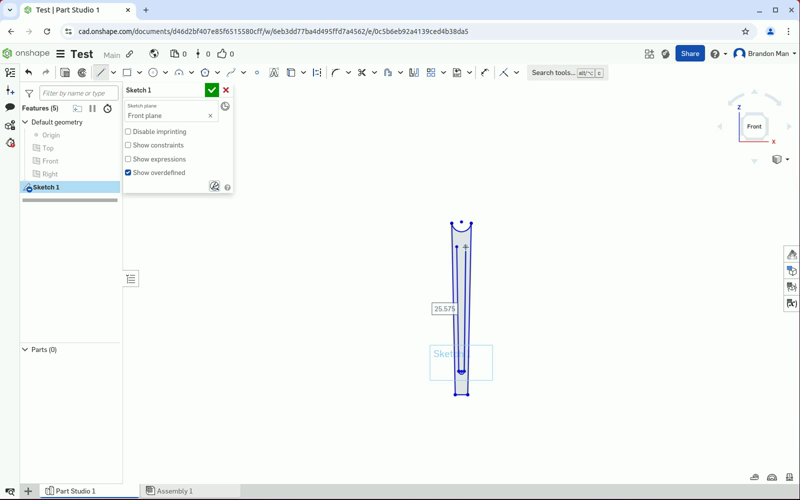
key(esc)
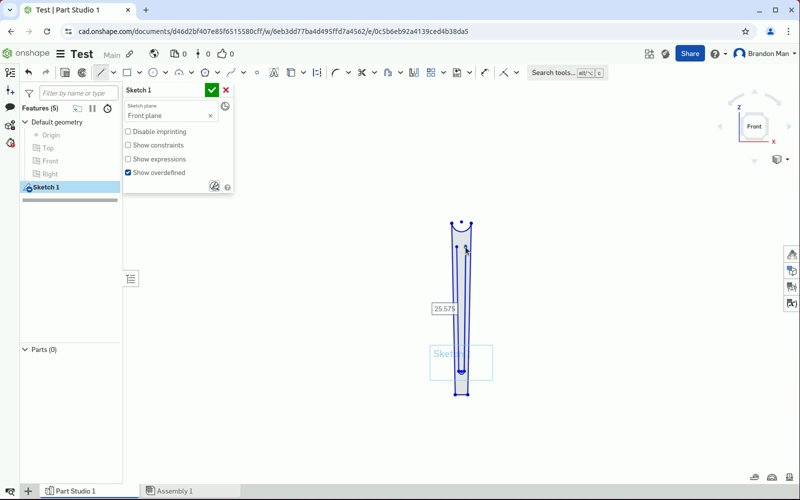
key(a)
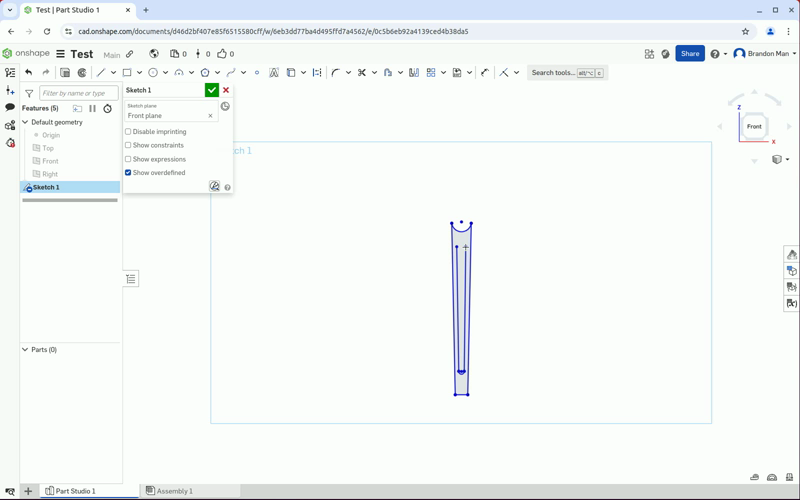
mouse_move(465, 246)
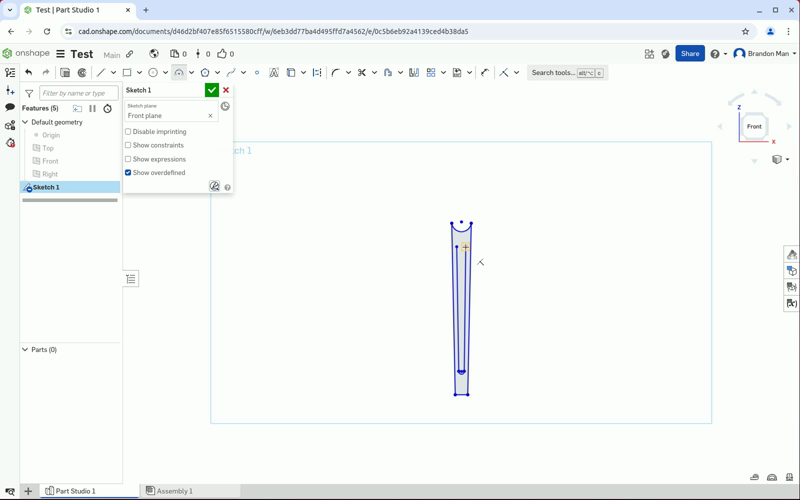
click(465, 246)
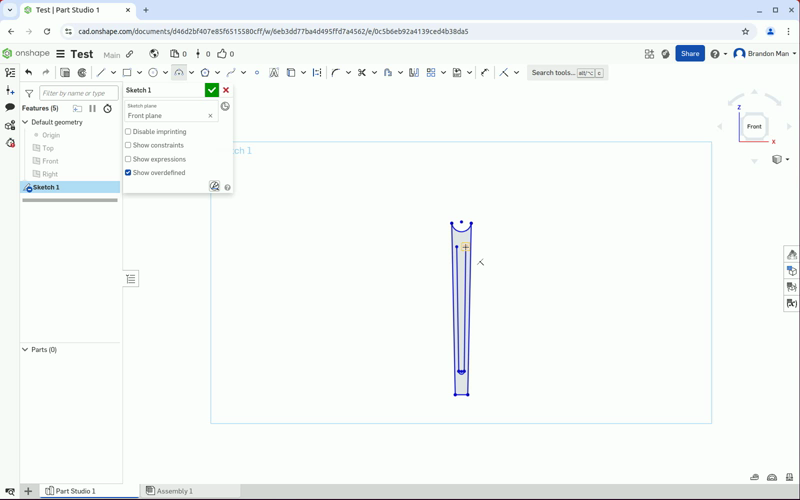
mouse_move(456, 246)
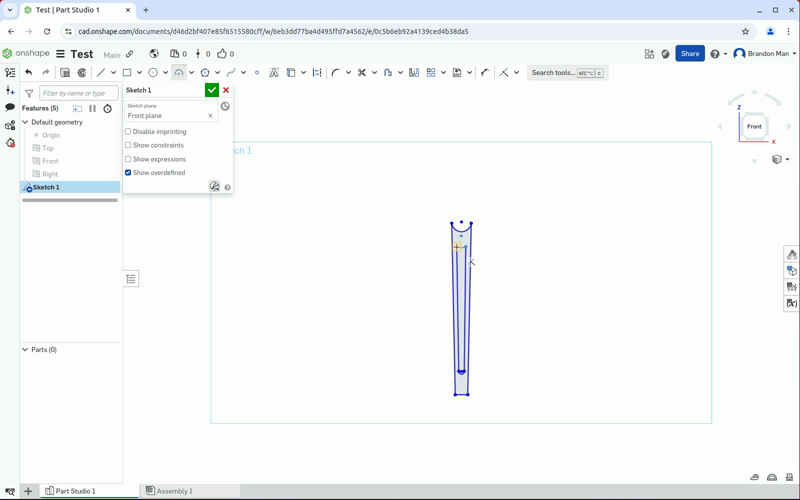
click(456, 246)
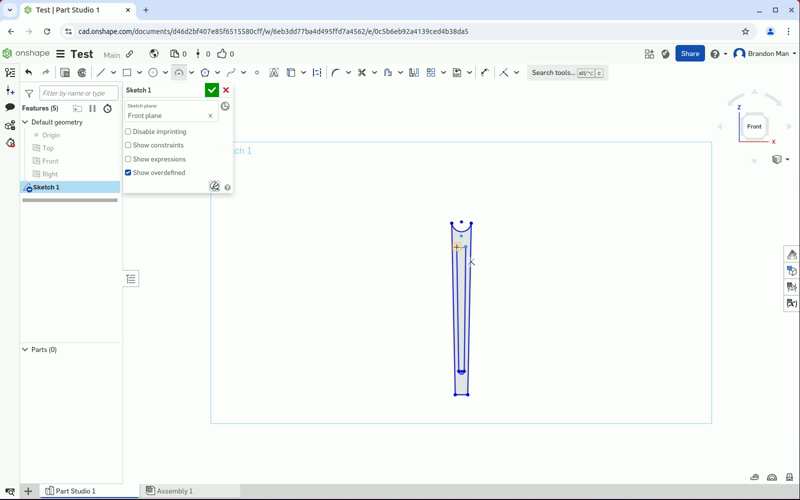
key_down(shift)
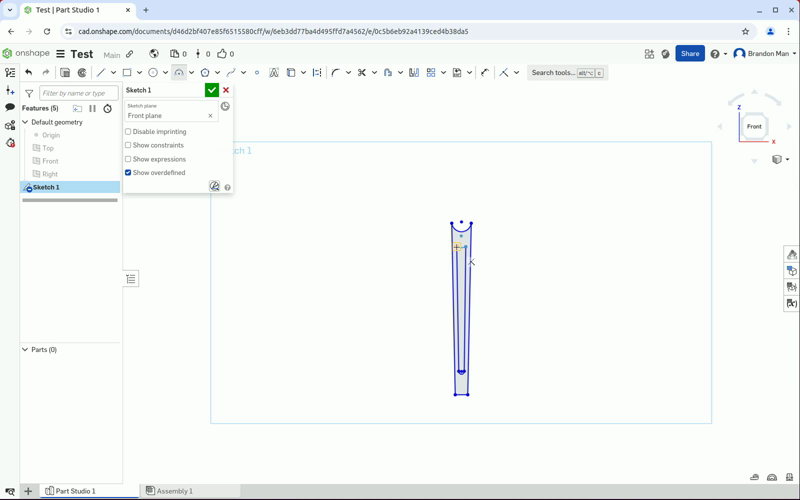
mouse_move(461, 242)
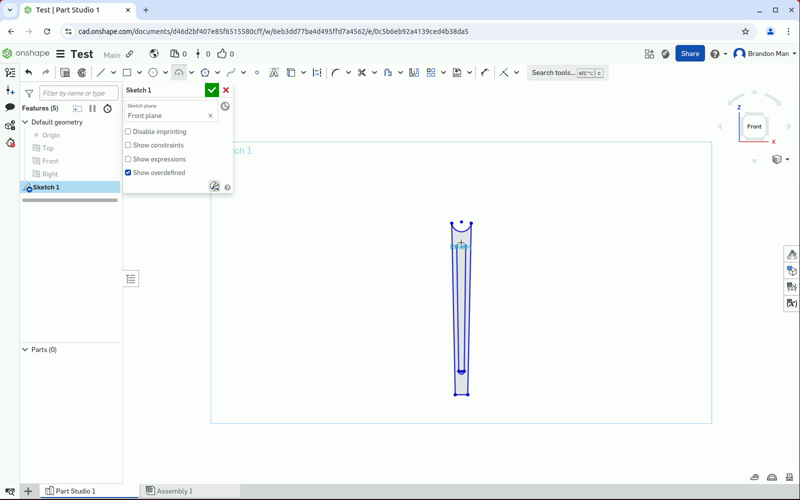
click(461, 242)
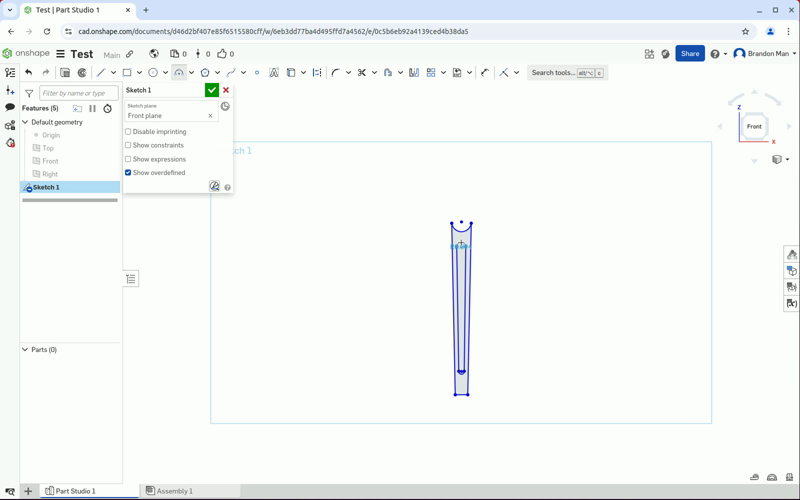
key_up(shift)
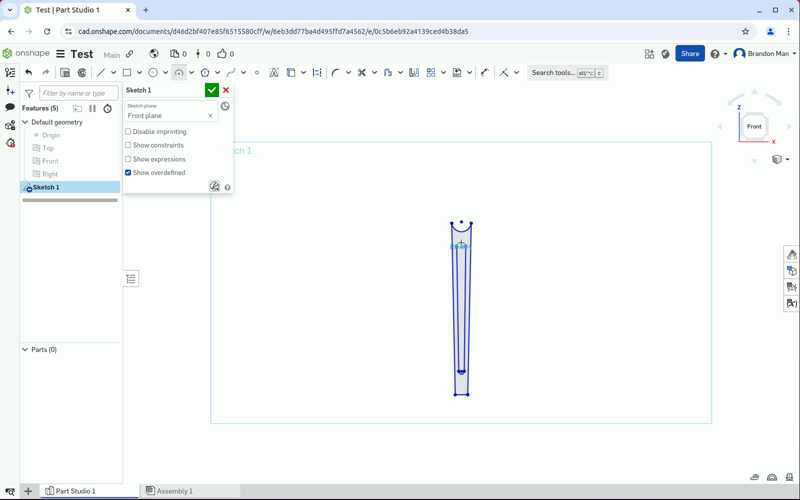
key(esc)
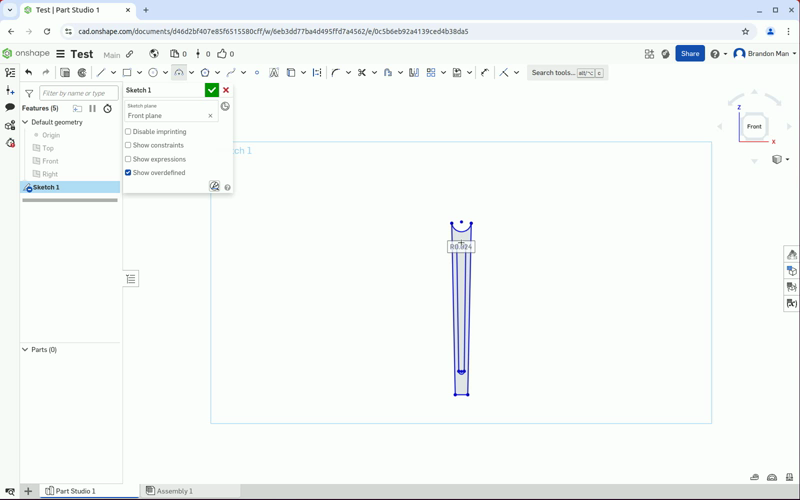
mouse_move(454, 293)
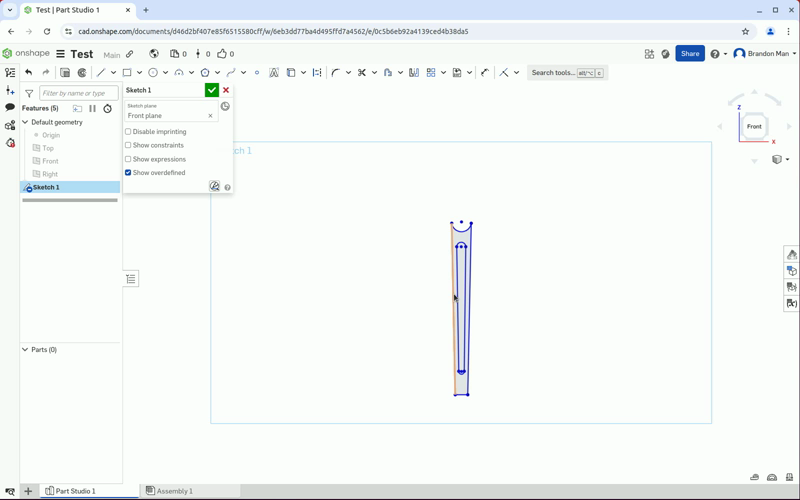
scroll(6)
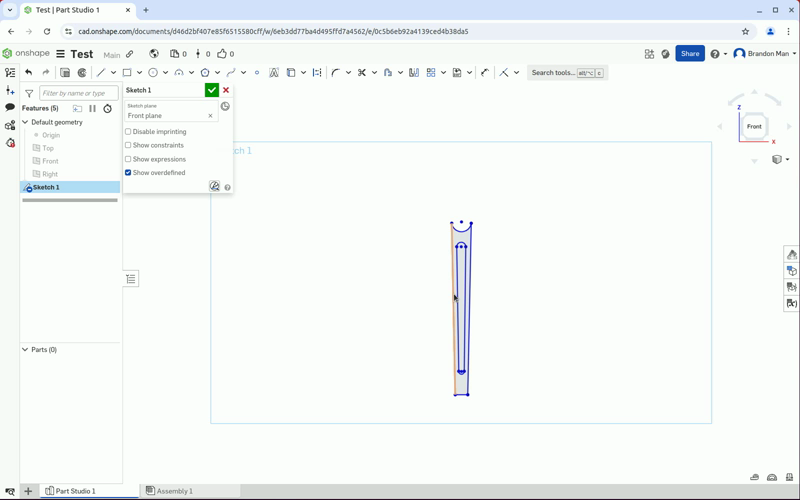
scroll(6)
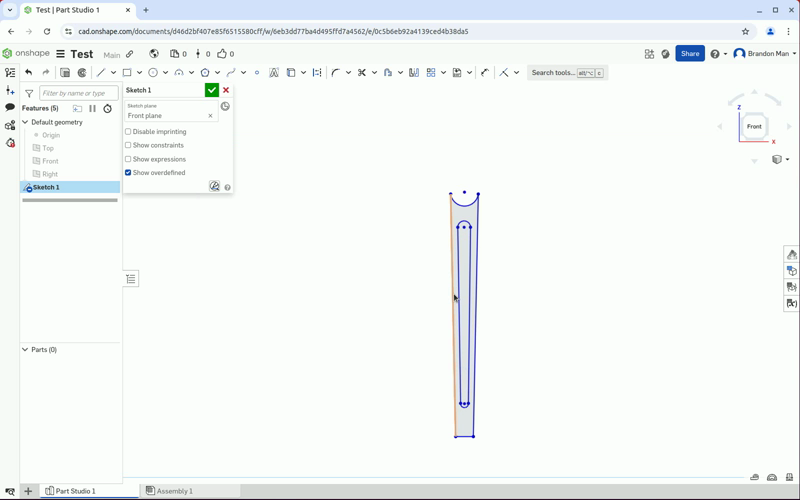
scroll(6)
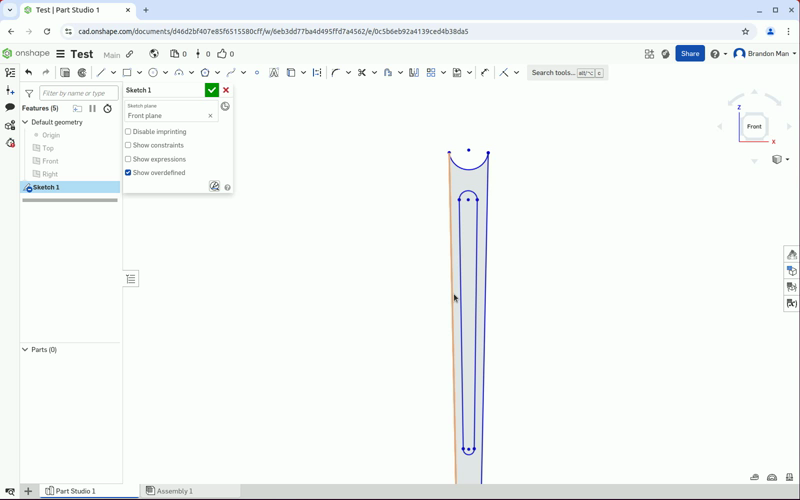
scroll(6)
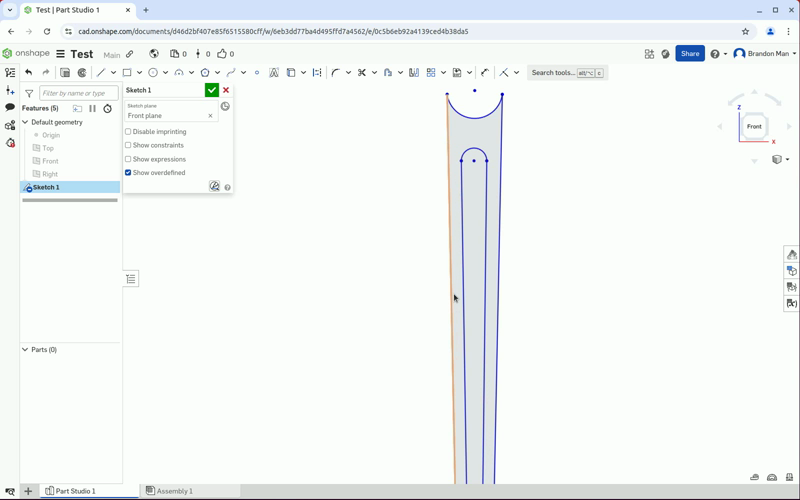
scroll(6)
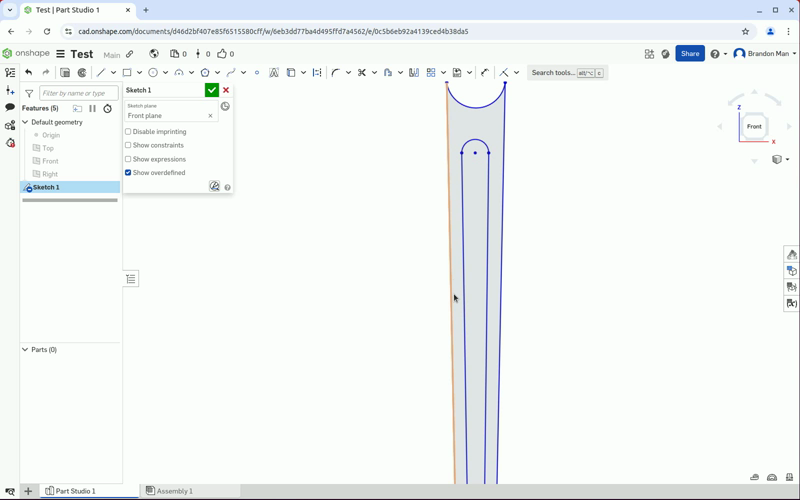
scroll(6)
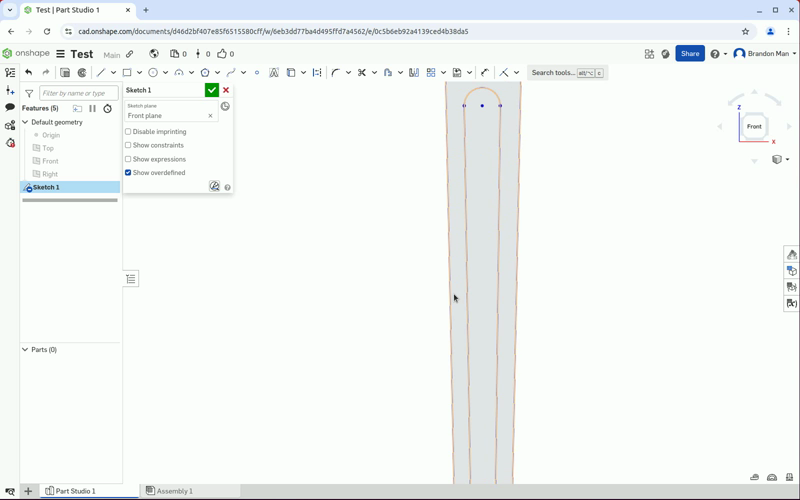
scroll(6)
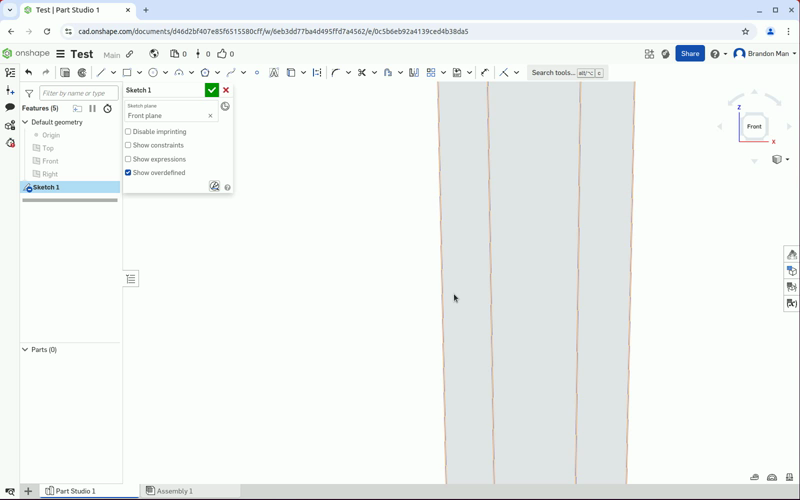
click(454, 293)
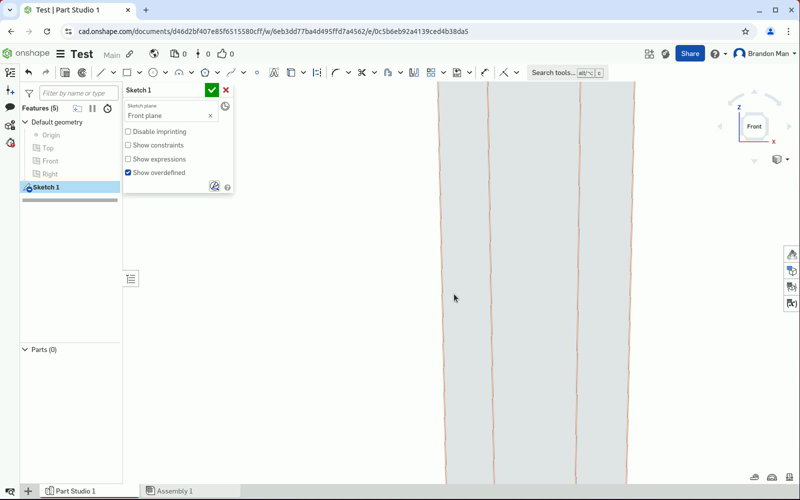
scroll(-6)
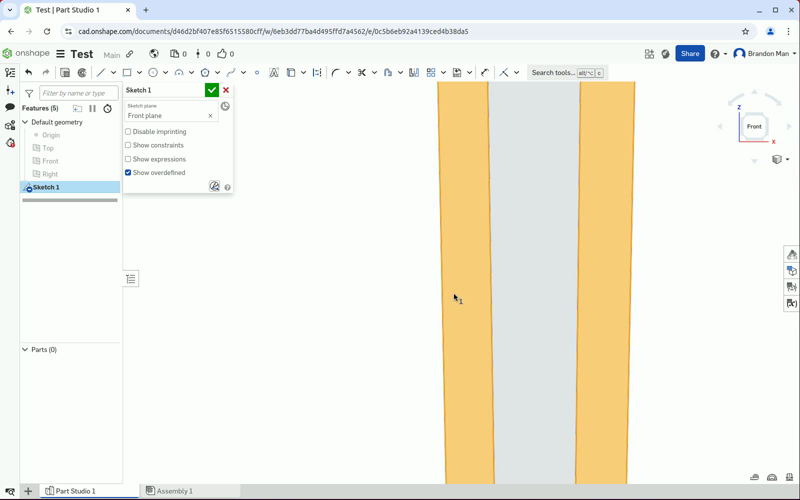
scroll(-6)
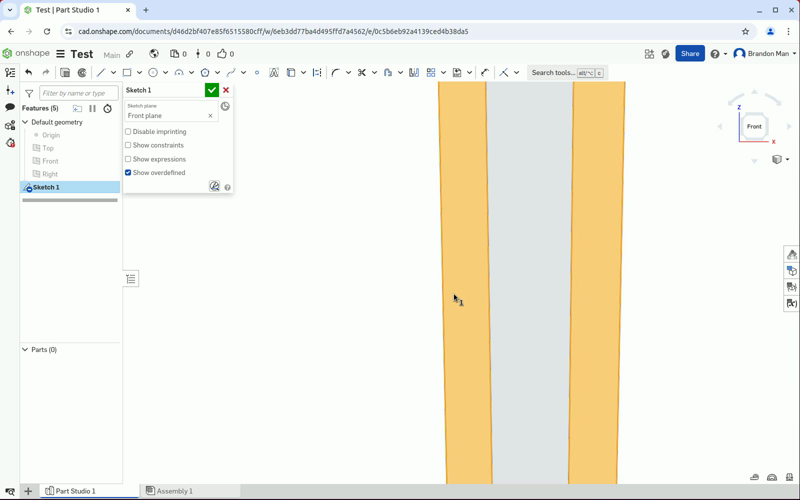
scroll(-6)
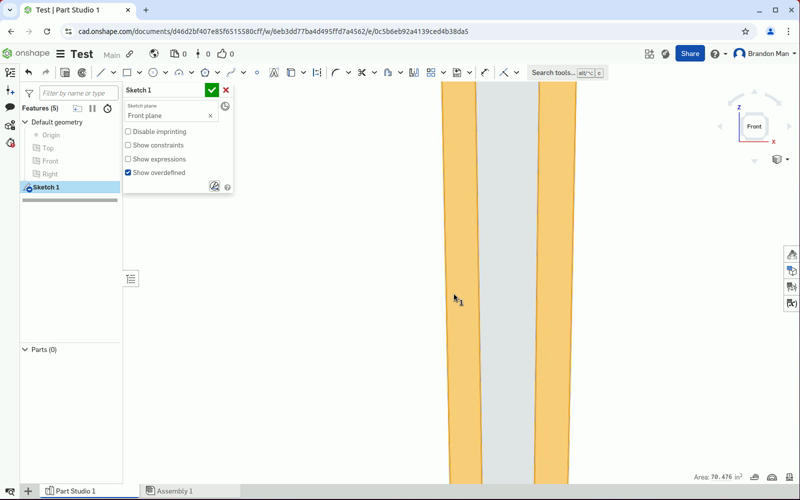
scroll(-6)
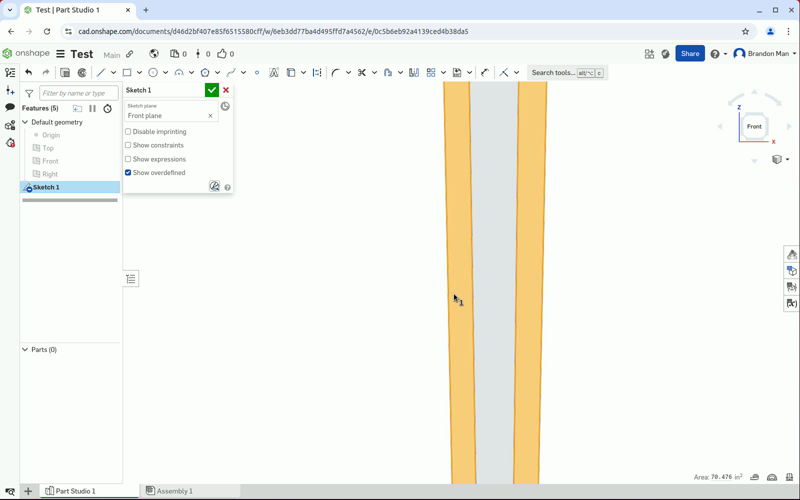
scroll(-6)
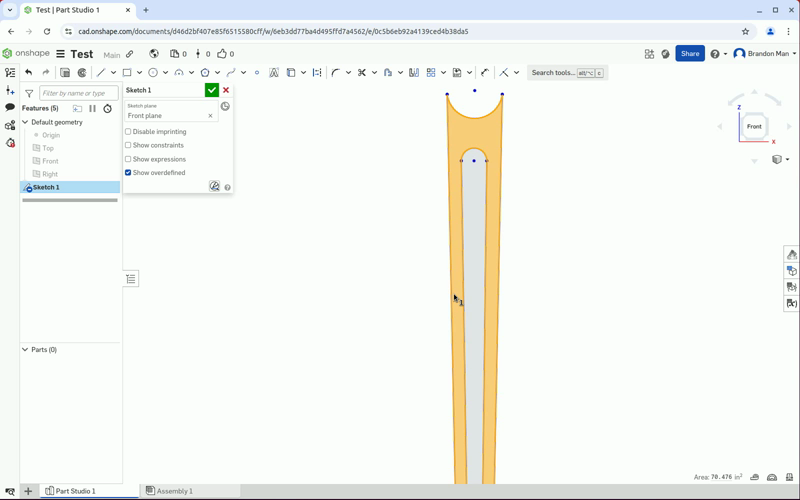
scroll(-6)
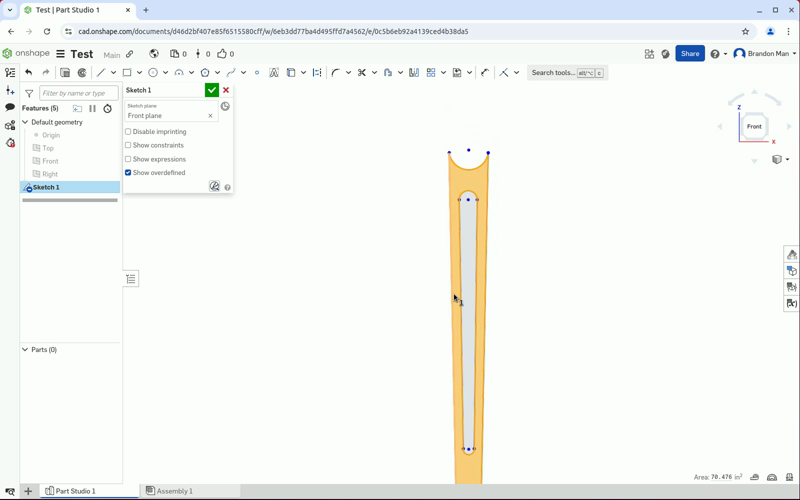
scroll(-6)
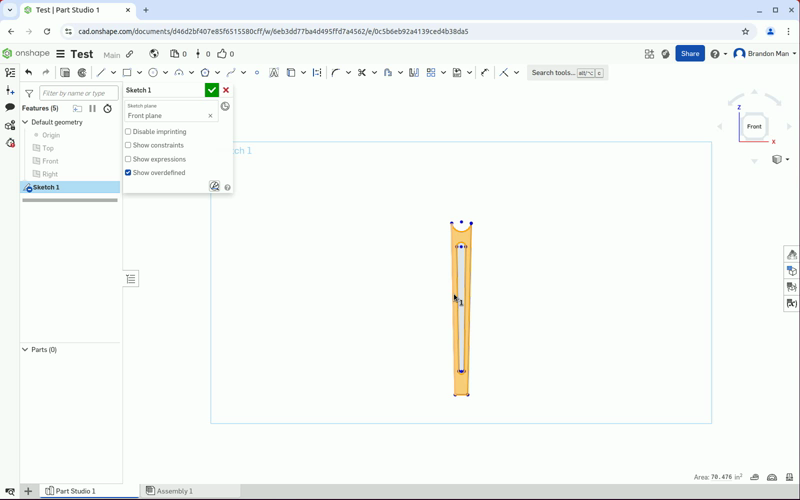
mouse_move(73, 352)
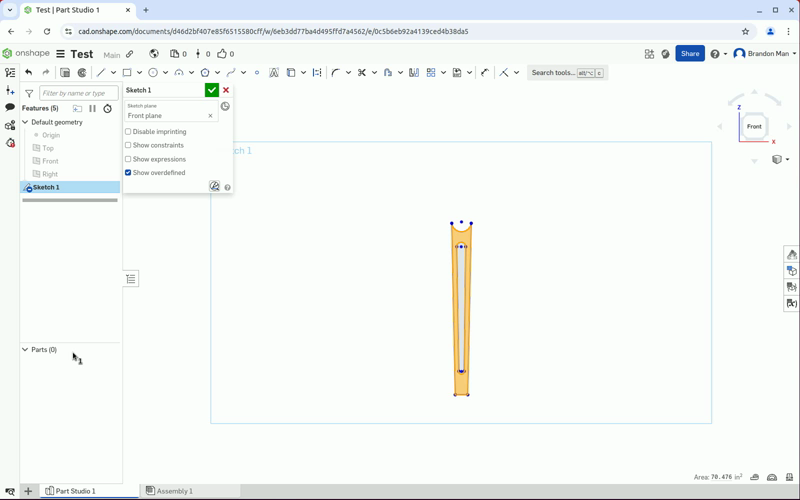
key(shift+y)
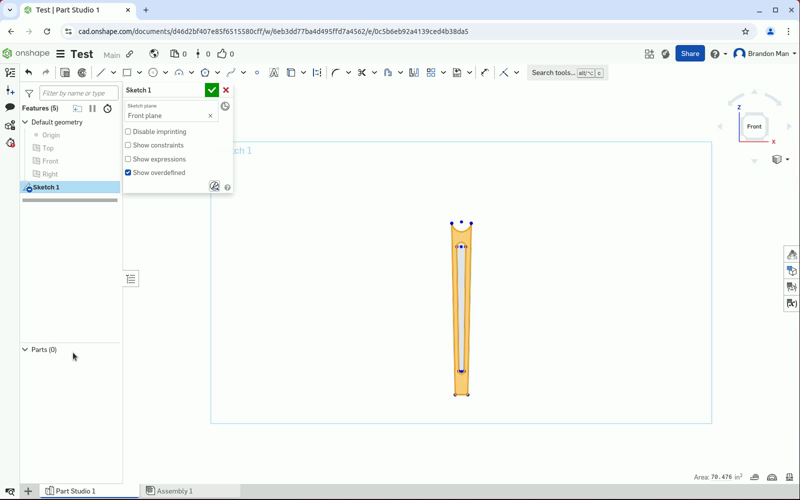
key(shift+e)
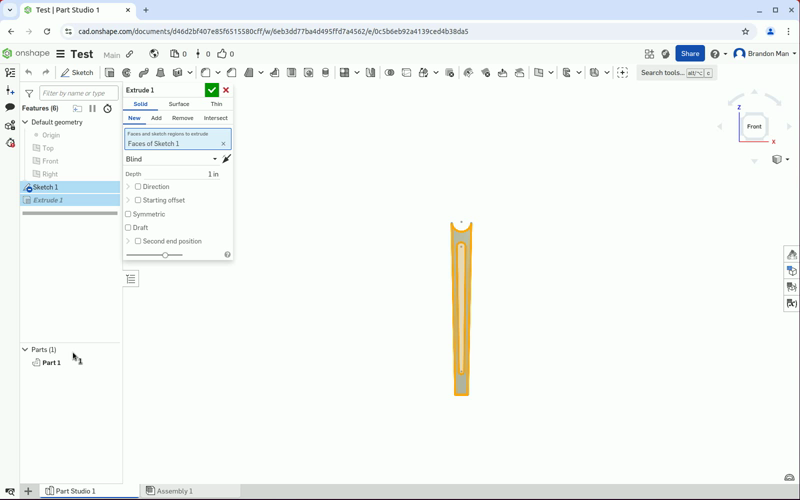
mouse_move(143, 106)
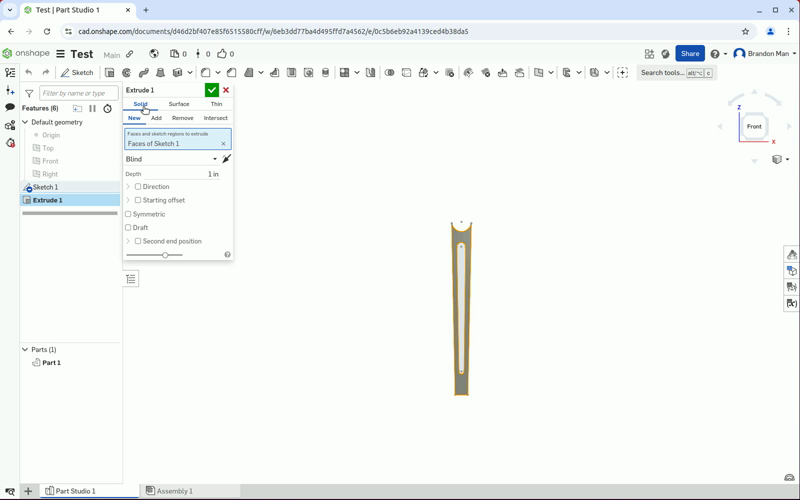
click(143, 106)
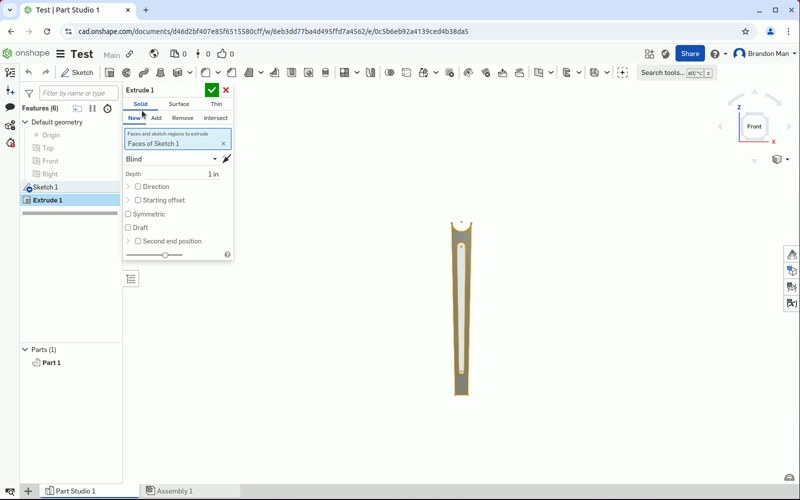
mouse_move(137, 120)
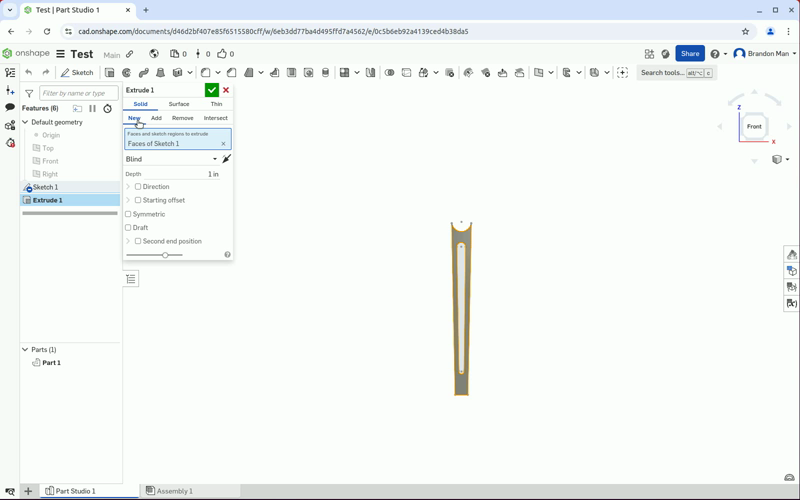
click(137, 120)
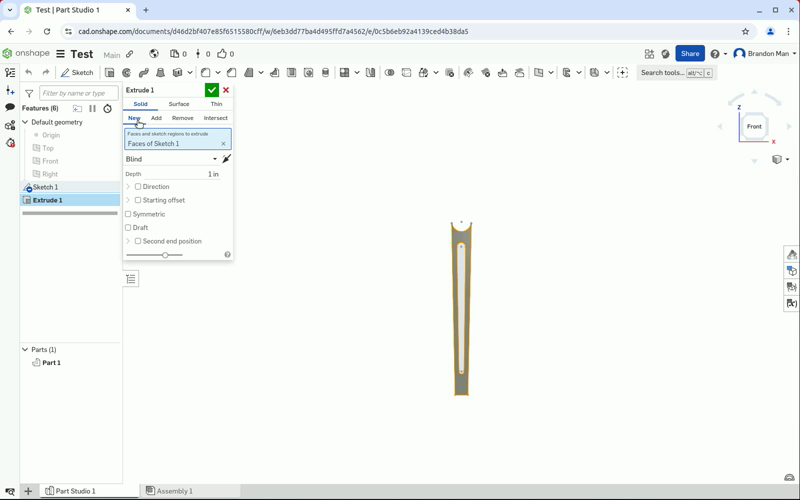
key(tab, 4)
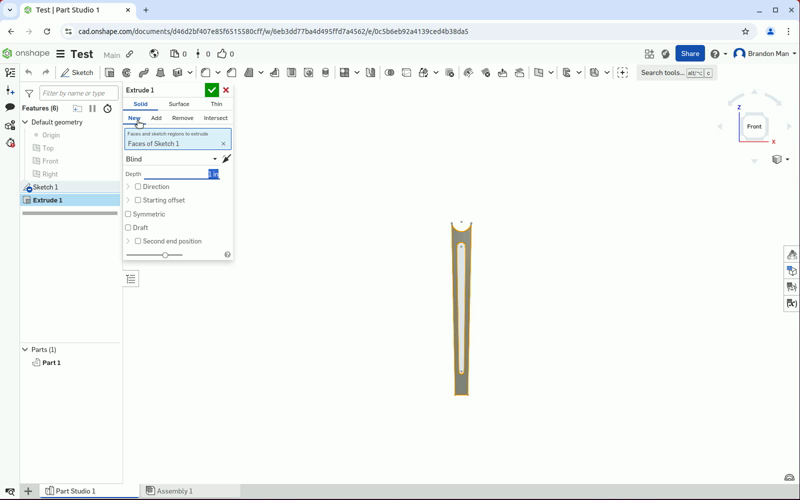
text(2.408)
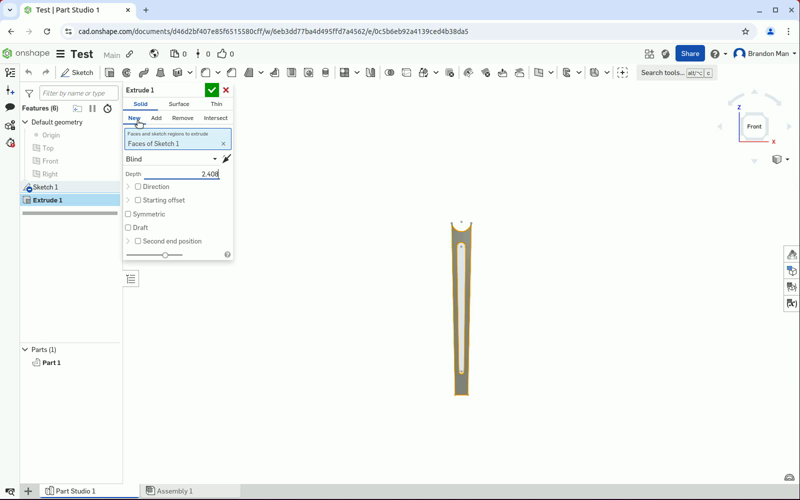
key(tab, 3)
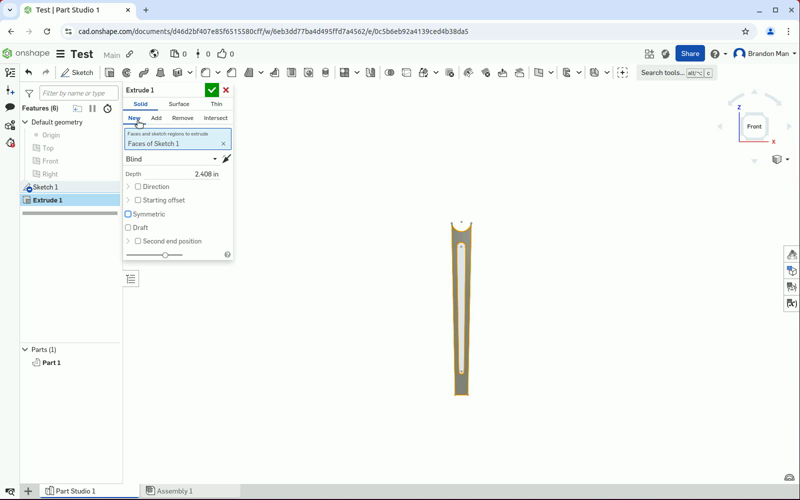
key(space)
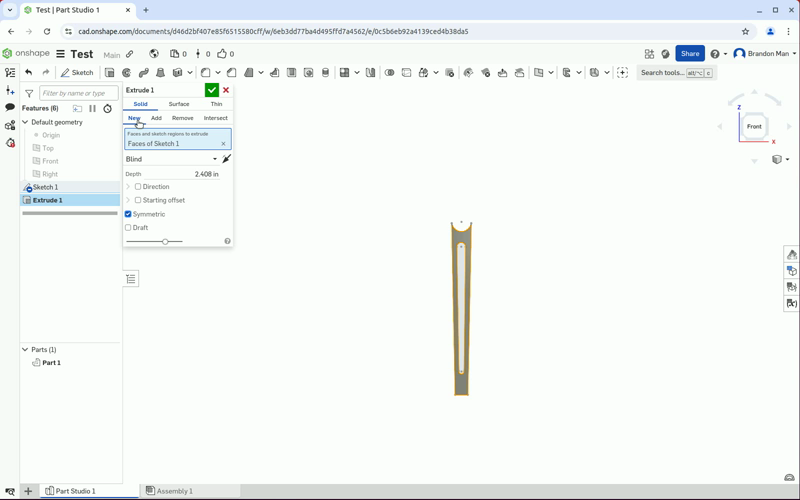
key(enter)
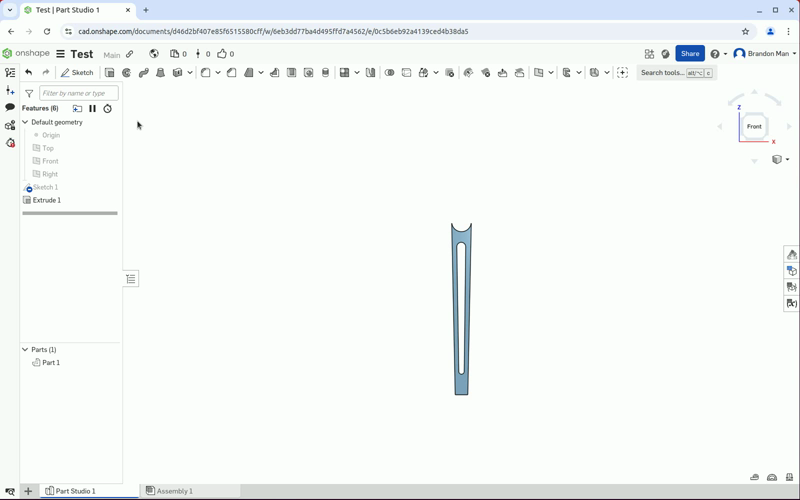
key(shift+h)
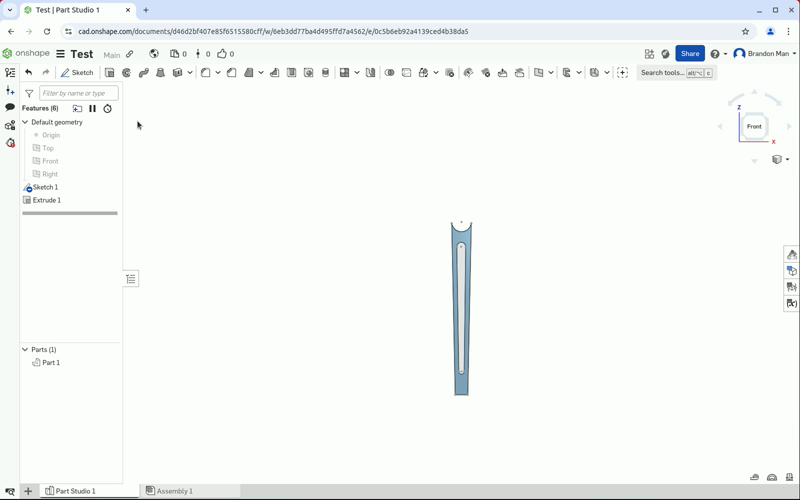
key(shift+h)
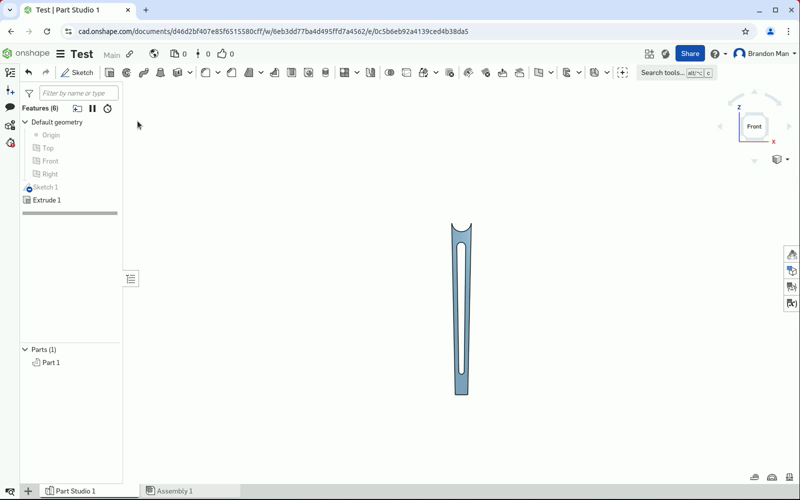
mouse_move(73, 189)
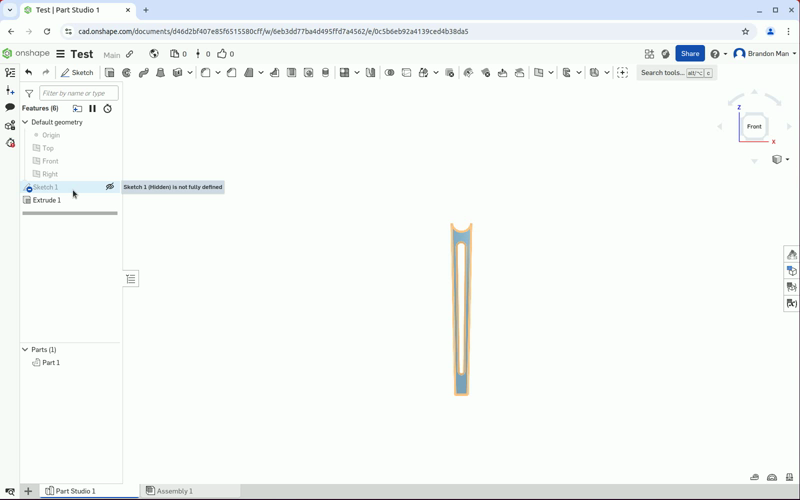
click(73, 189)
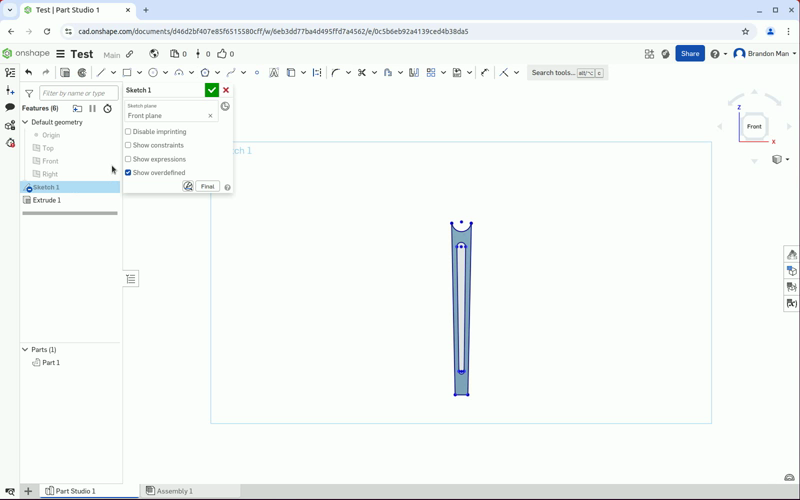
mouse_move(229, 92)
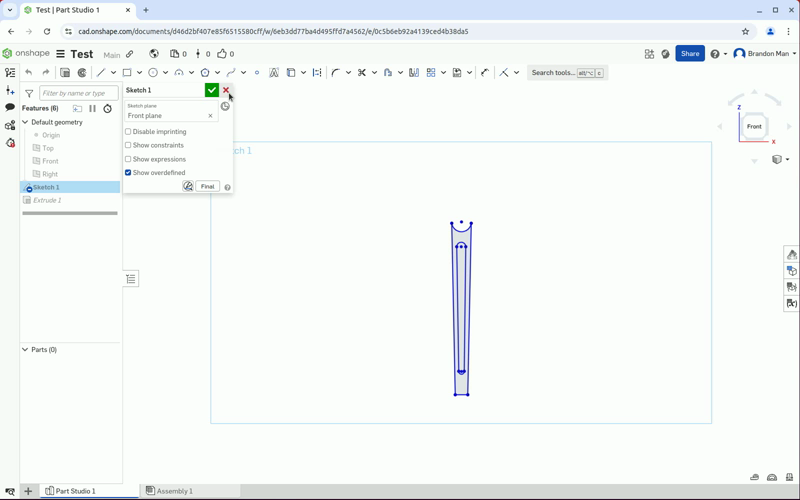
click(229, 92)
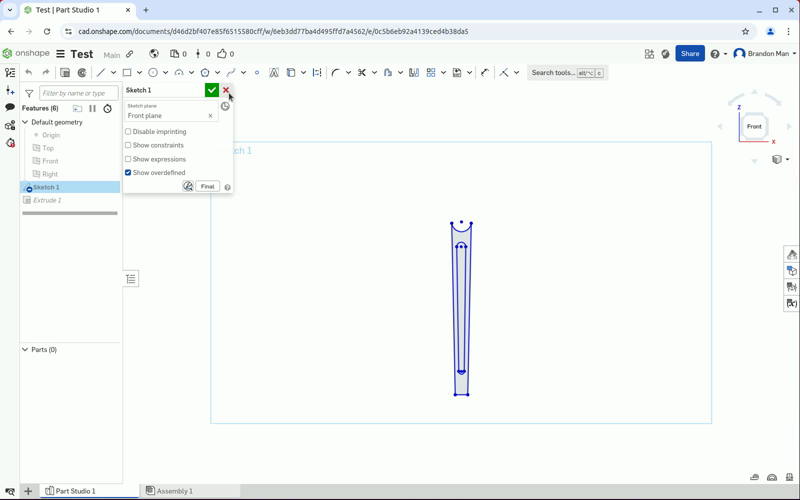
key(shift+s)
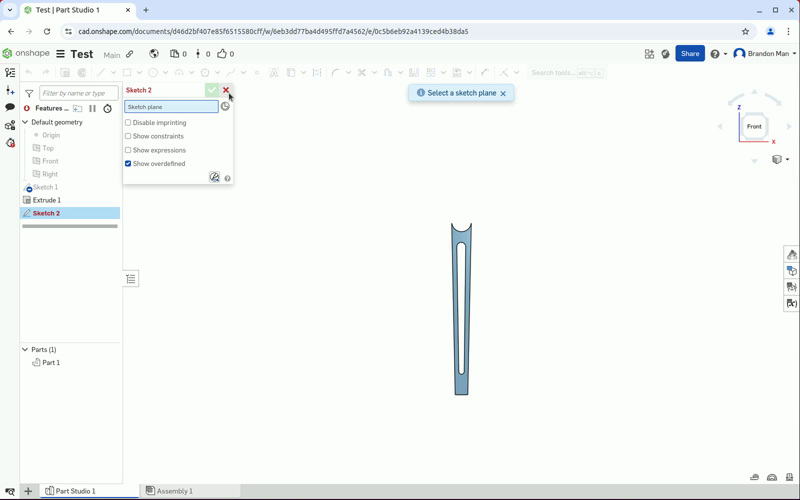
mouse_move(73, 163)
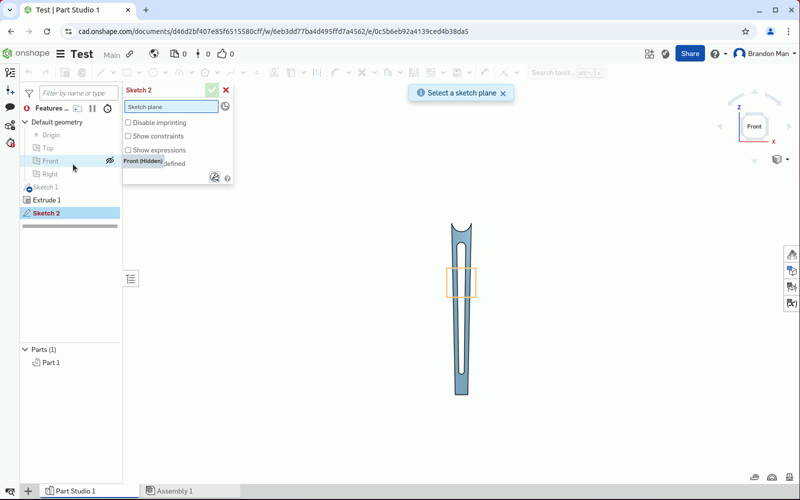
click(73, 163)
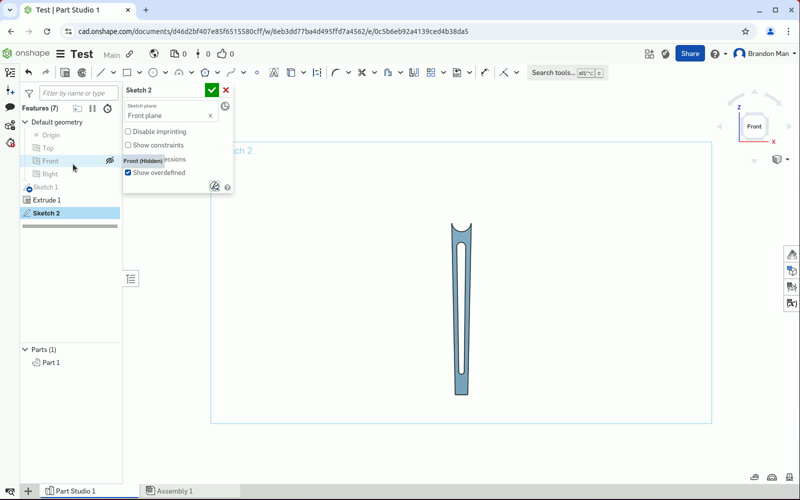
mouse_move(73, 352)
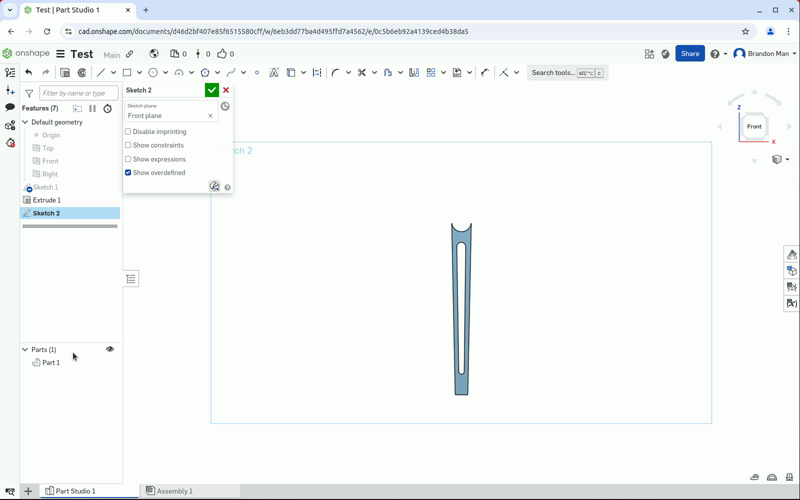
key(y)
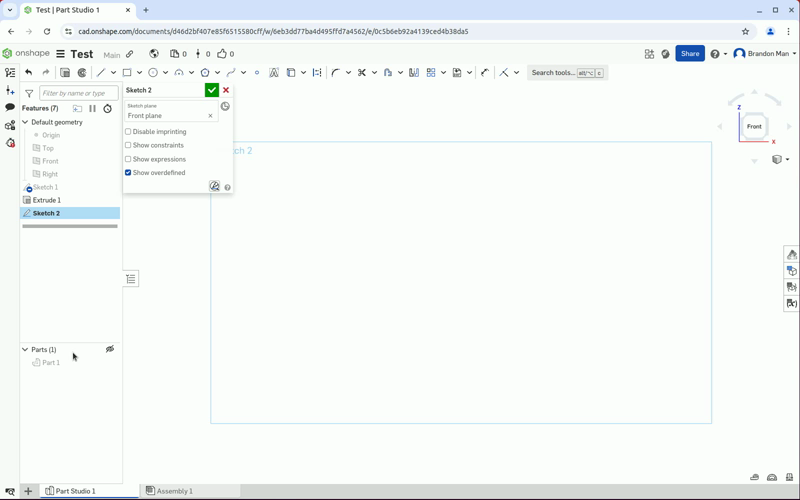
key(a)
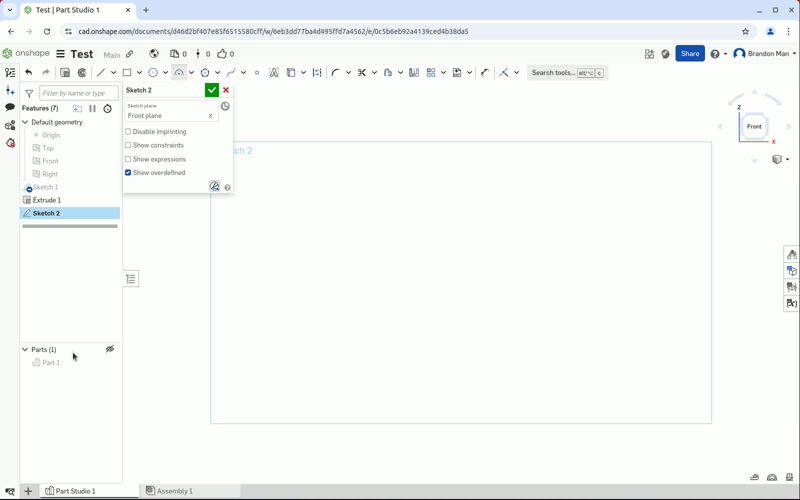
key_down(shift)
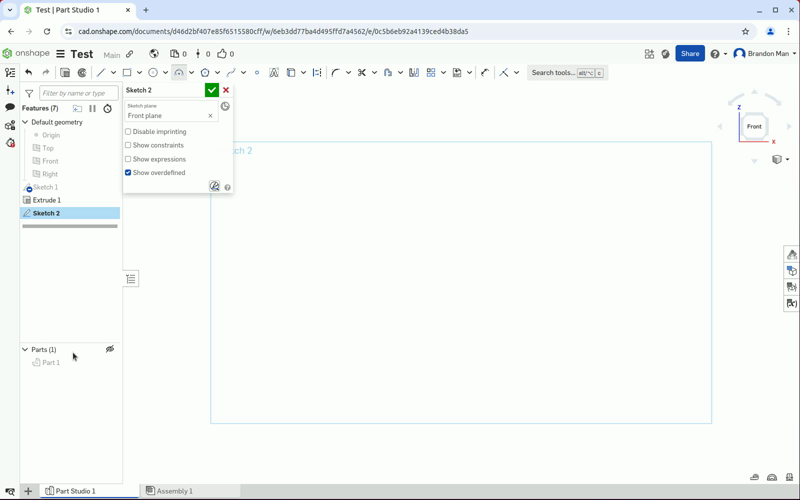
mouse_move(451, 223)
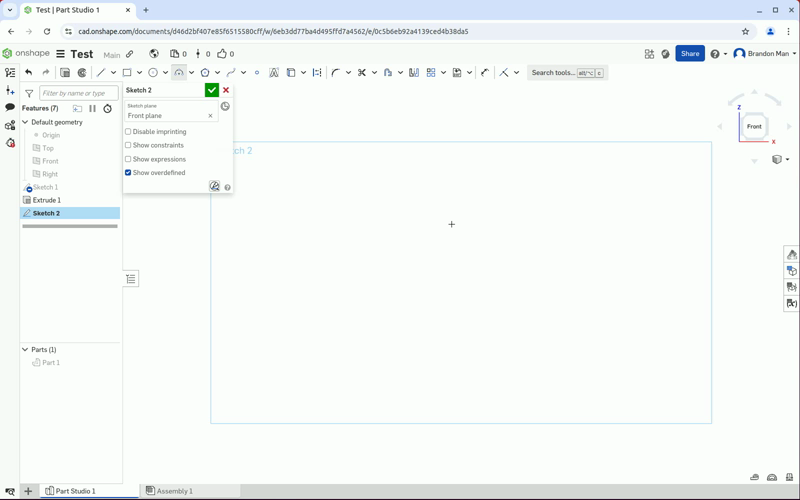
click(451, 223)
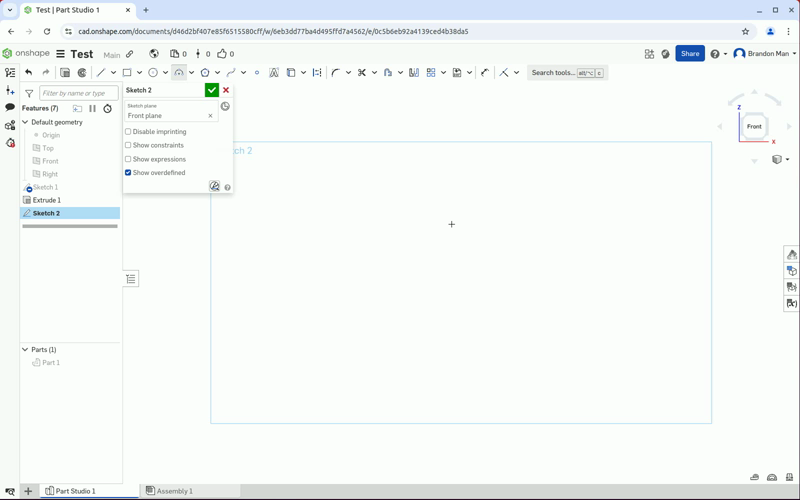
key_up(shift)
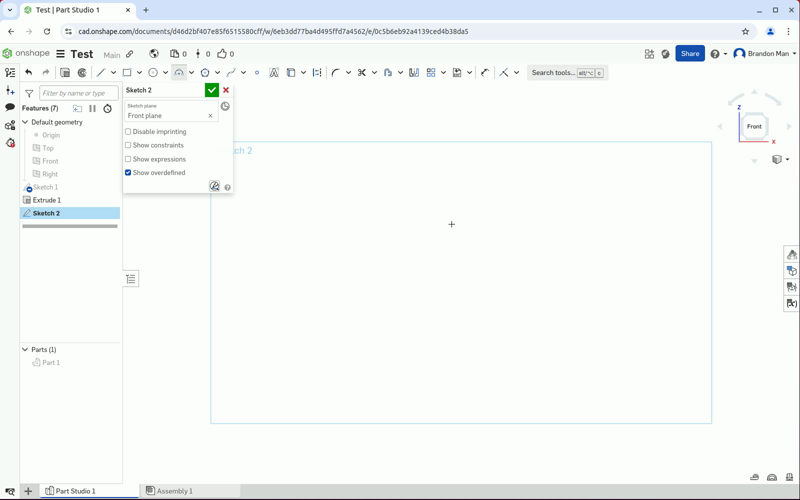
key_down(shift)
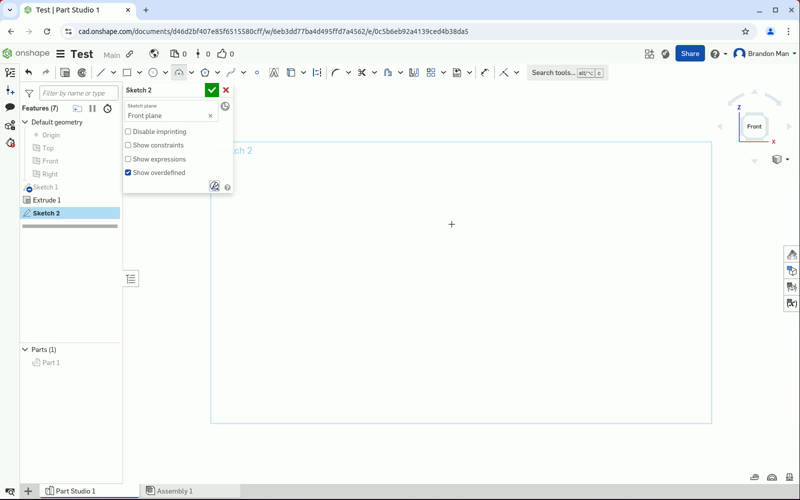
mouse_move(472, 222)
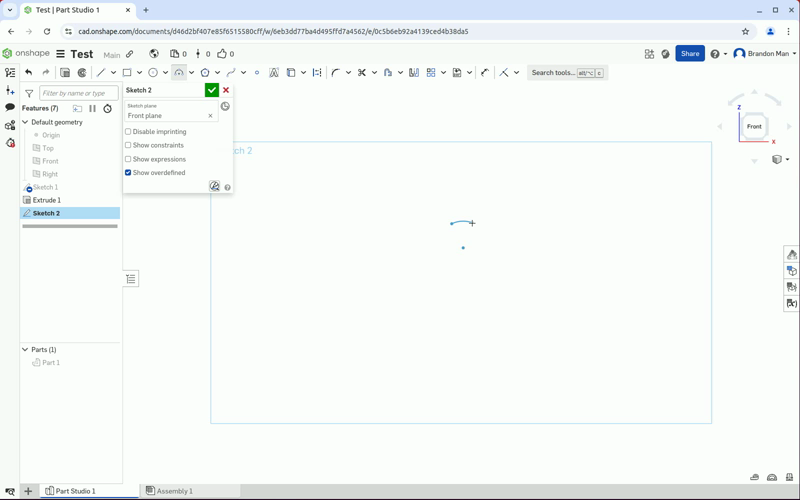
click(472, 222)
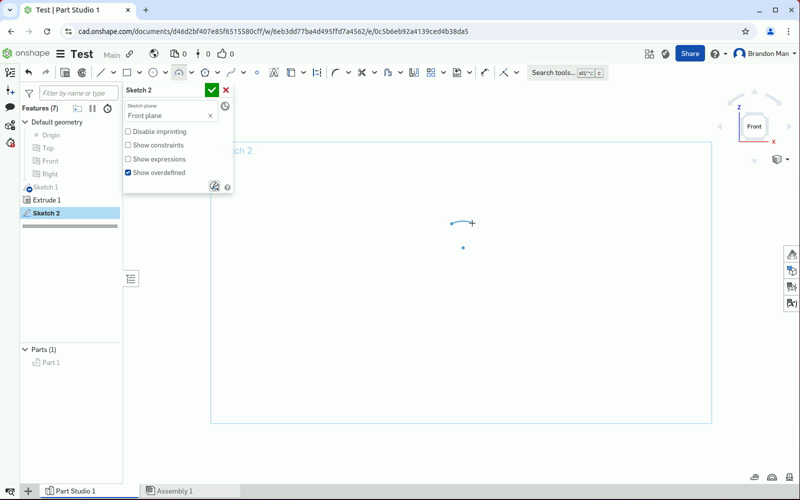
mouse_move(462, 232)
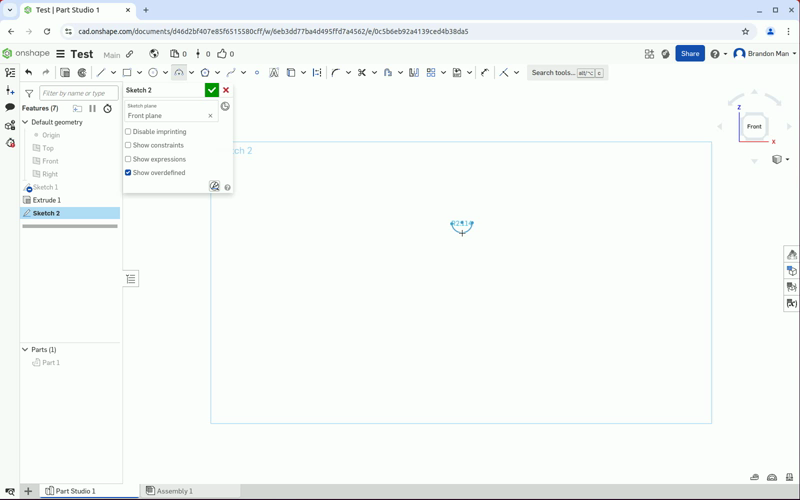
click(462, 232)
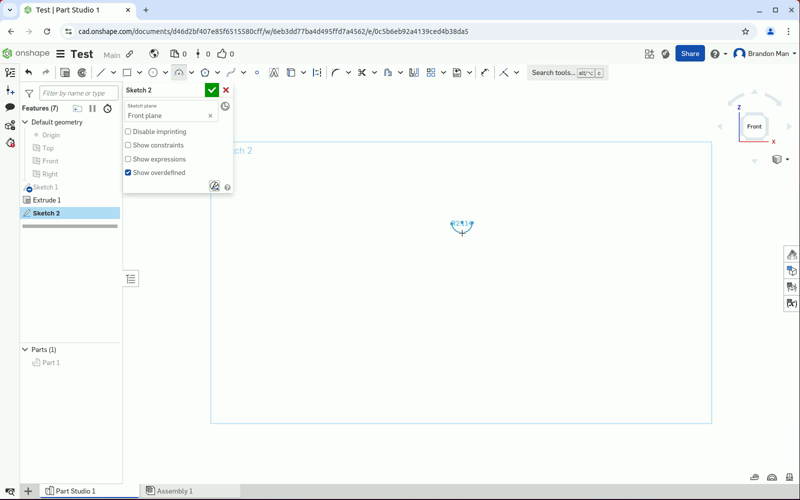
key_up(shift)
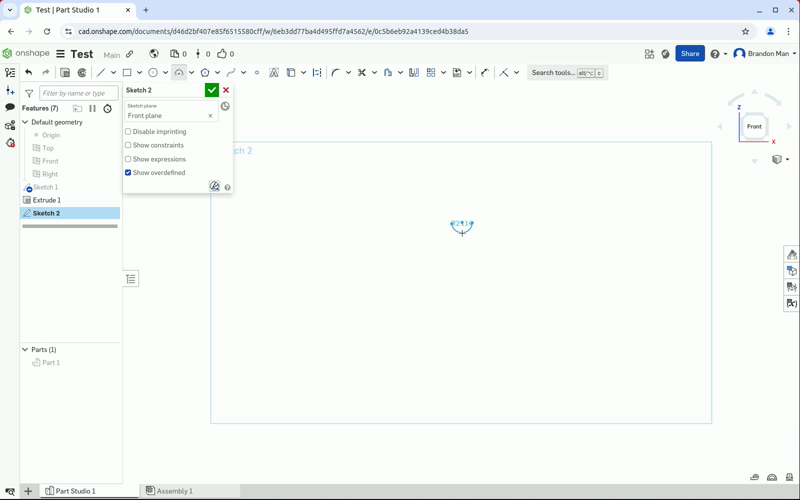
key(esc)
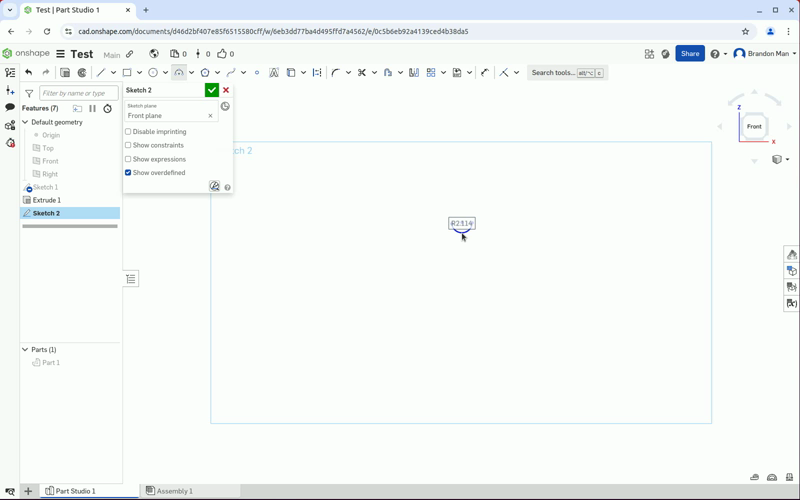
key(l)
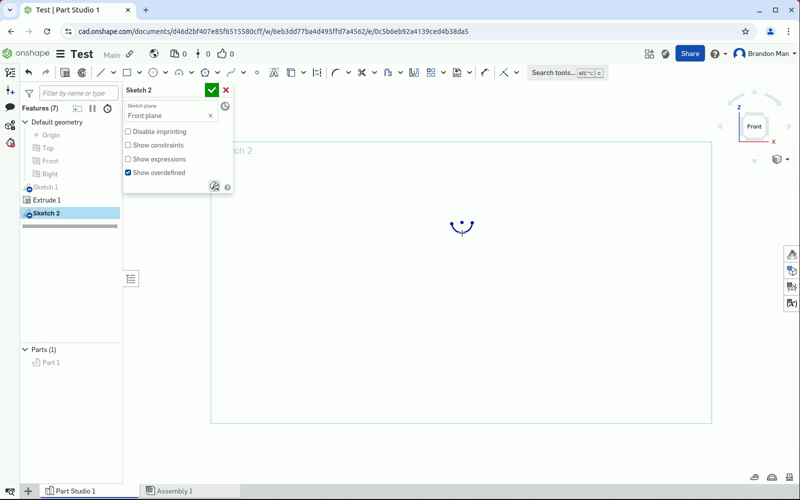
mouse_move(472, 222)
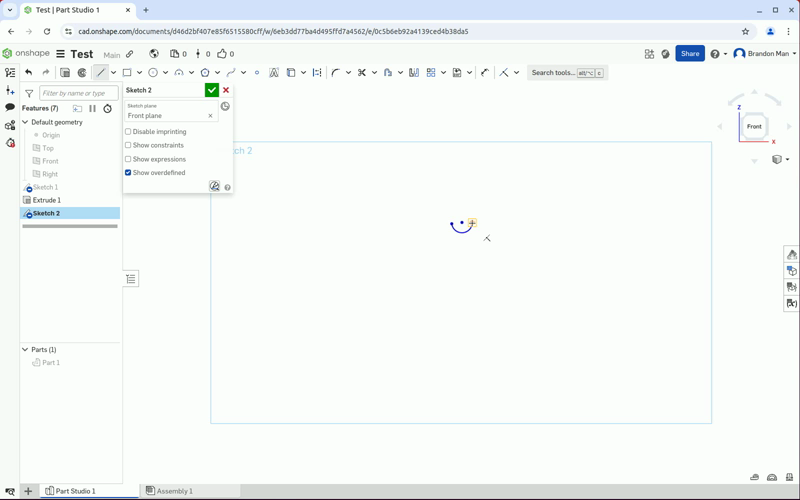
click(472, 222)
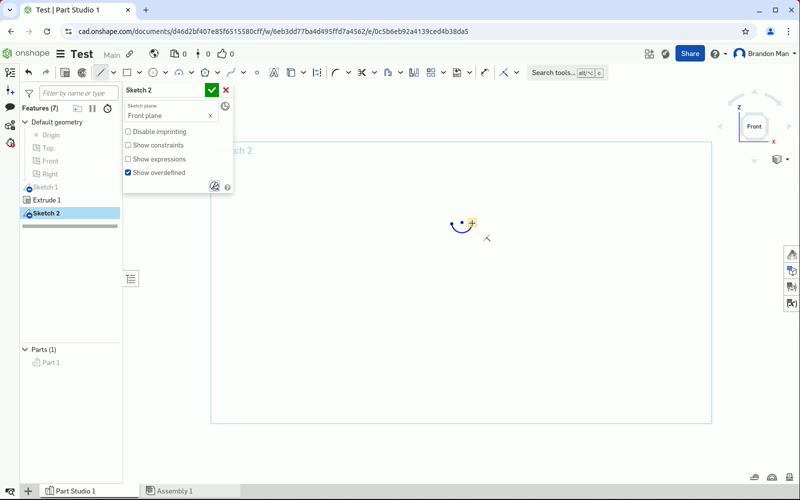
key_down(shift)
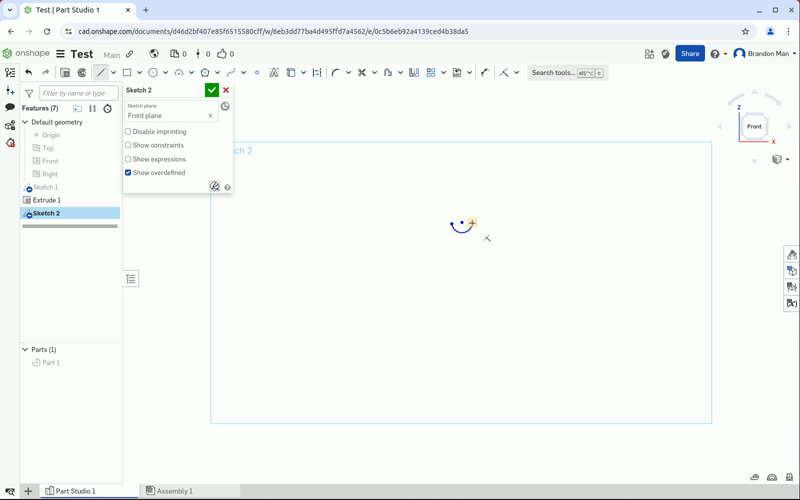
mouse_move(502, 222)
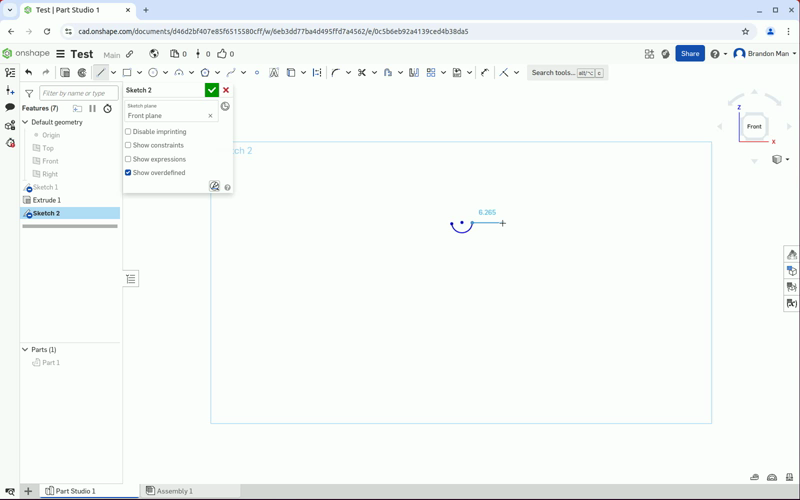
mouse_move(472, 221)
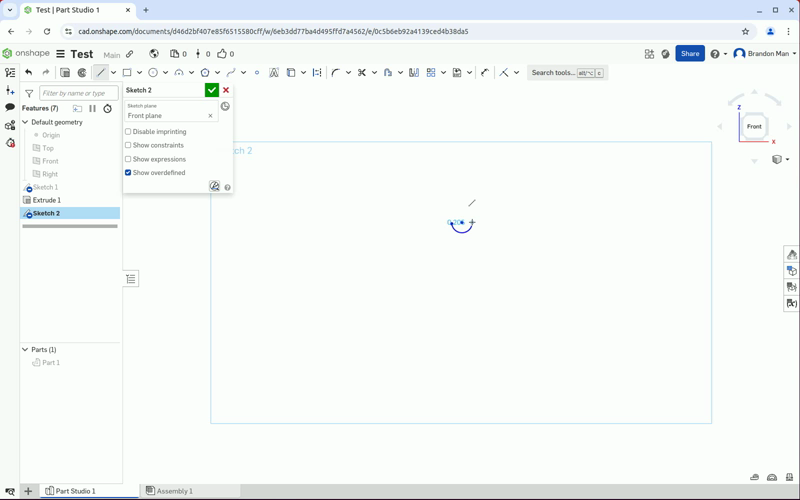
scroll(6)
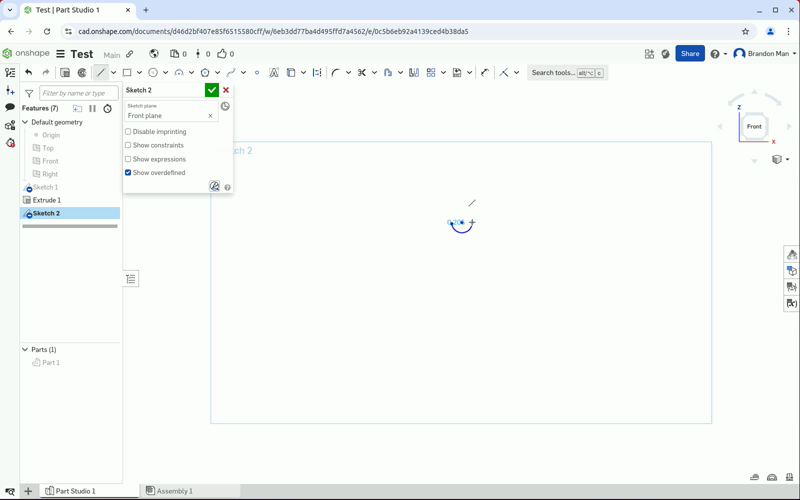
scroll(6)
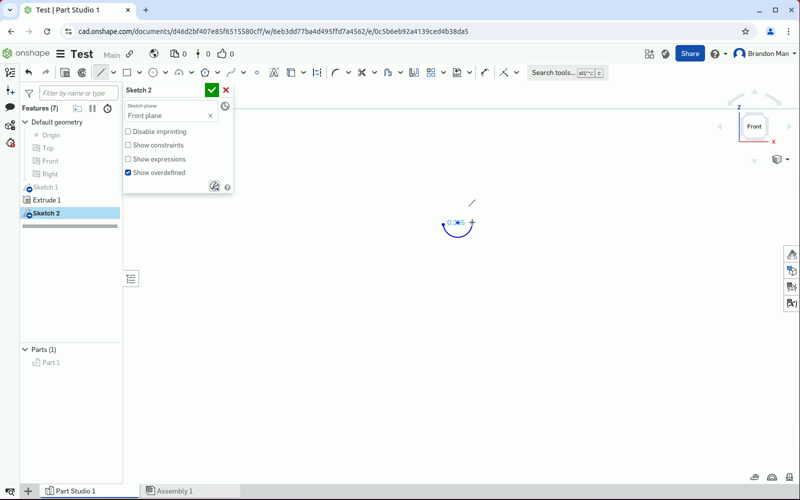
scroll(6)
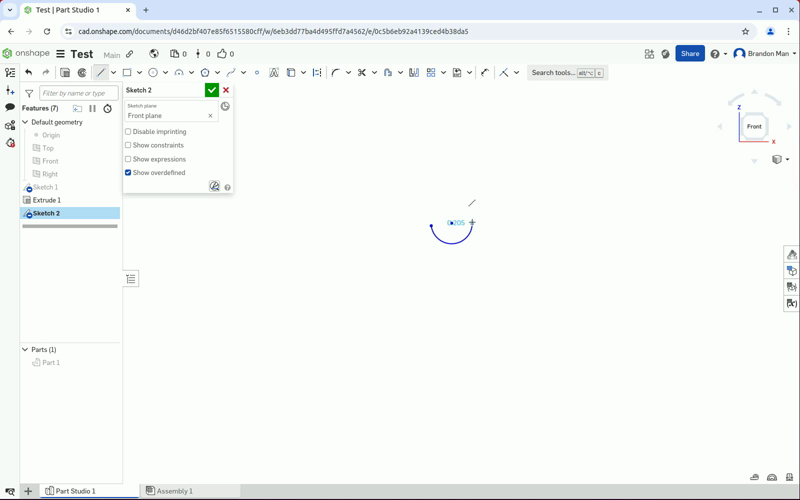
scroll(6)
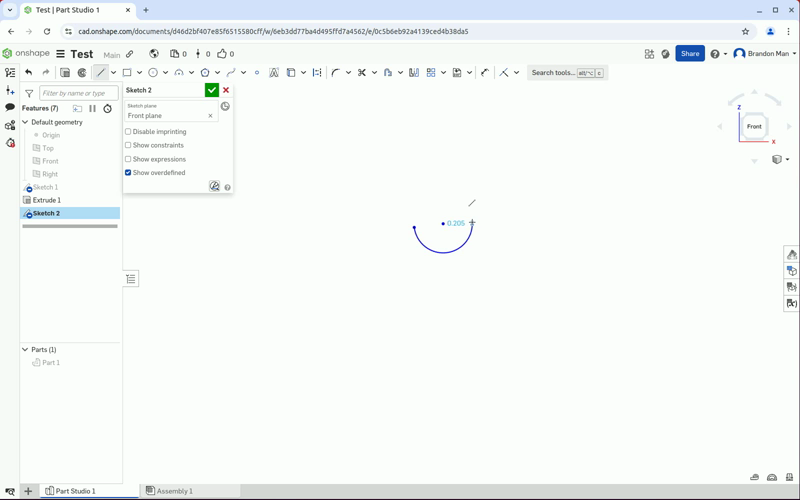
scroll(6)
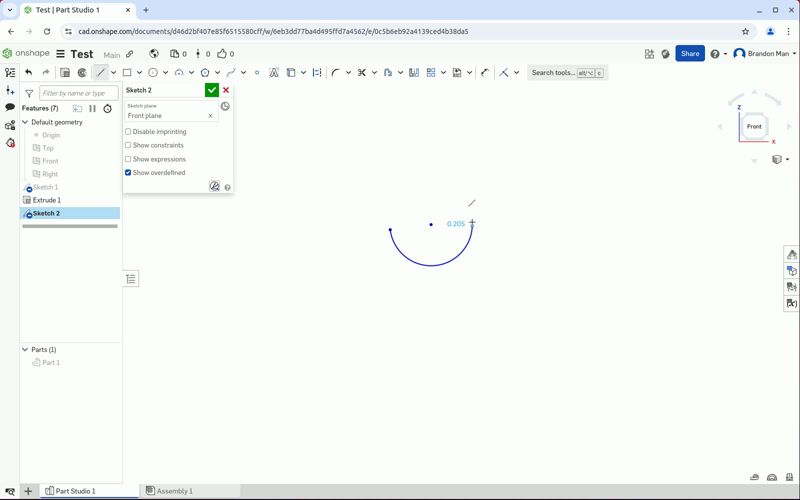
scroll(6)
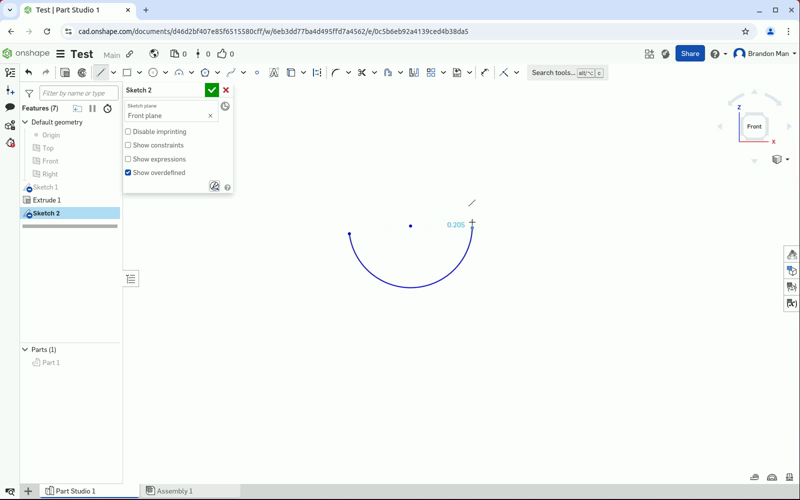
scroll(6)
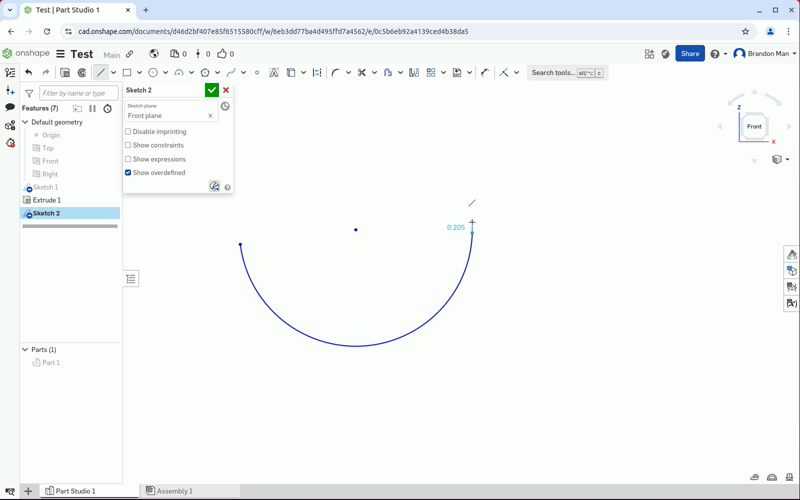
click(472, 221)
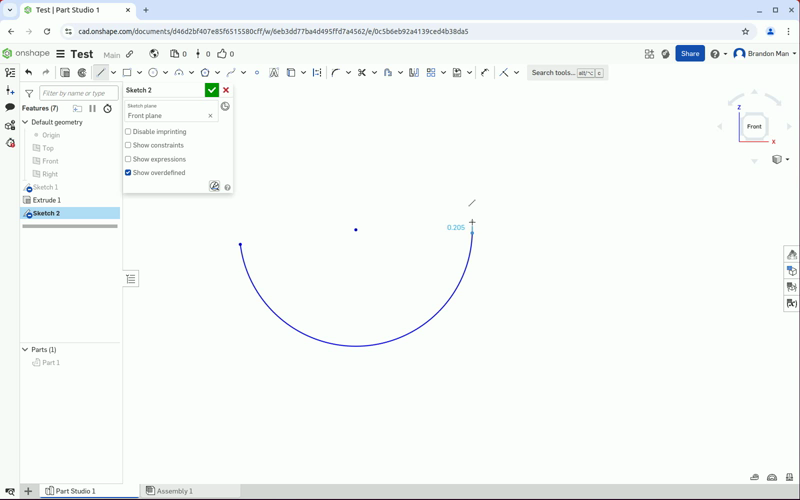
scroll(-6)
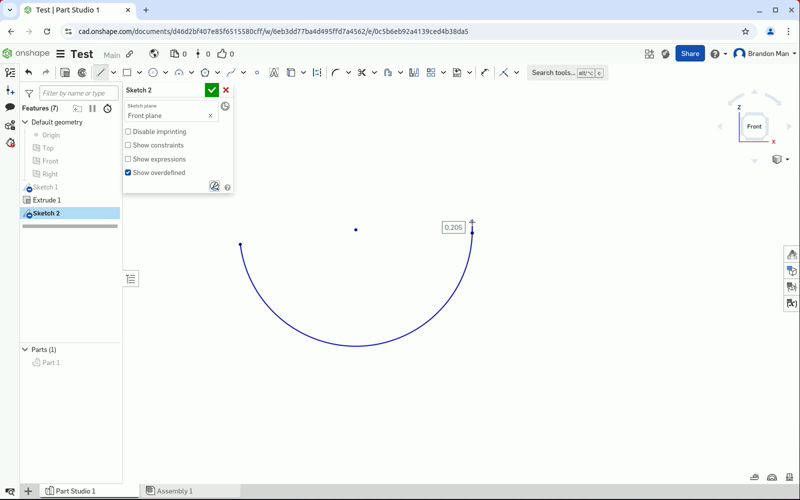
scroll(-6)
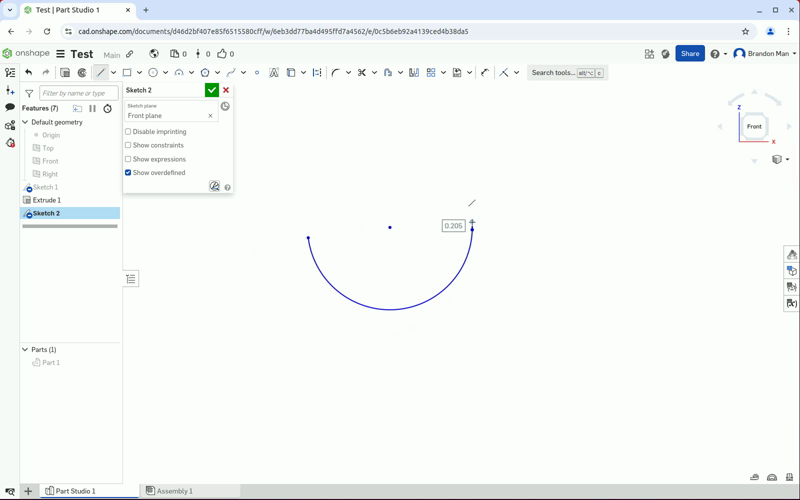
scroll(-6)
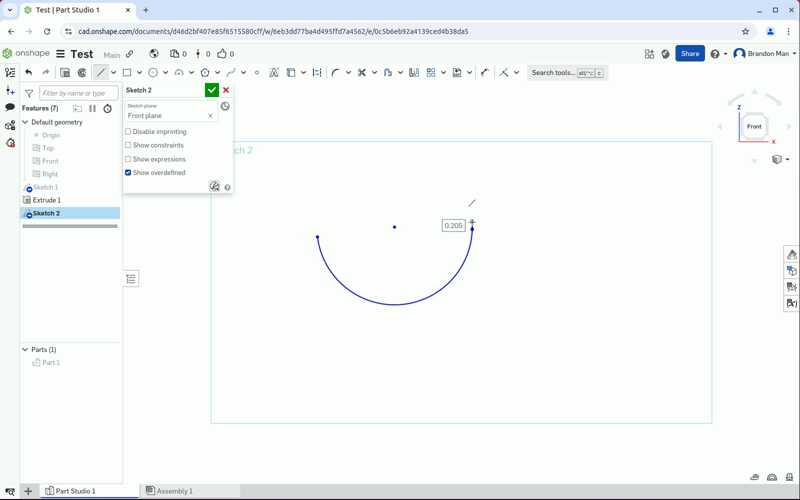
scroll(-6)
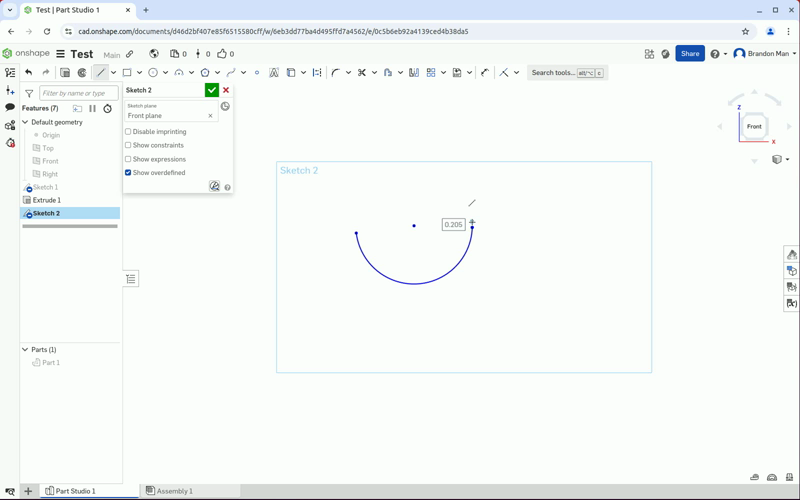
scroll(-6)
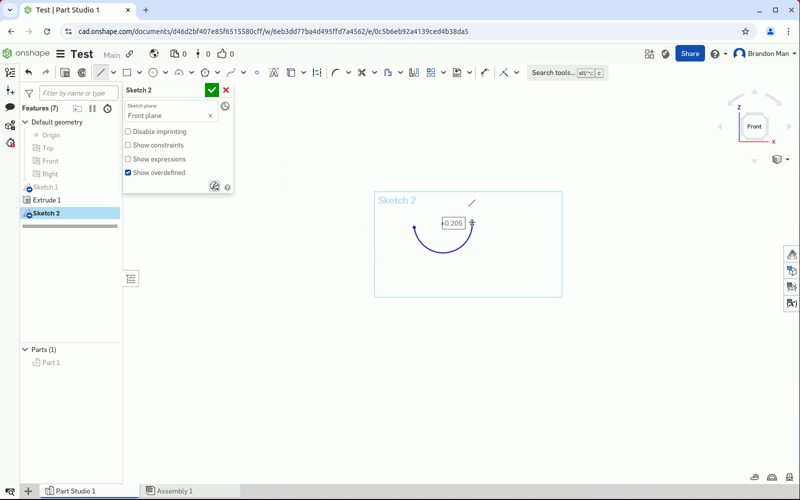
scroll(-6)
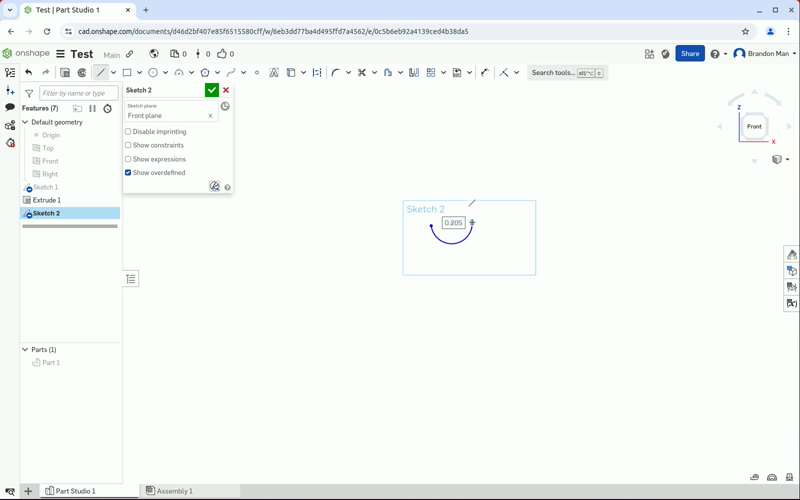
scroll(-6)
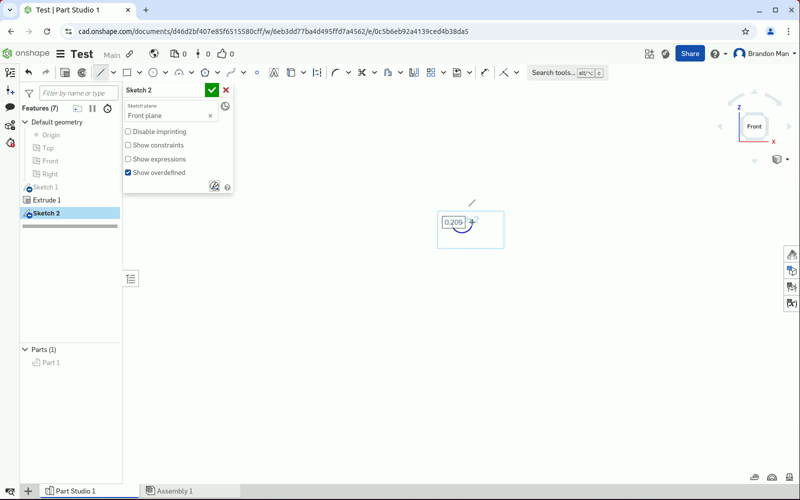
key_up(shift)
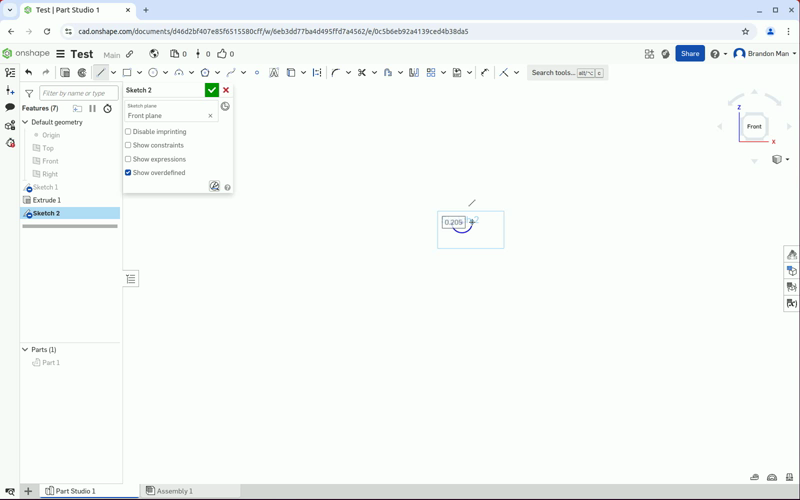
key(esc)
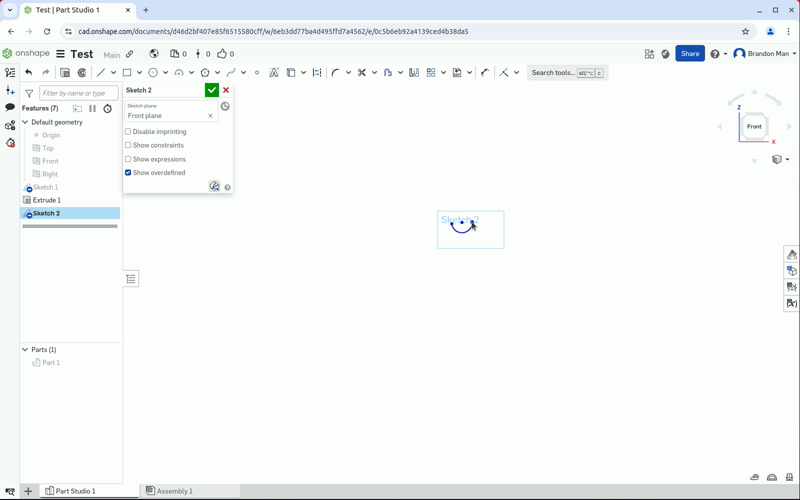
key(a)
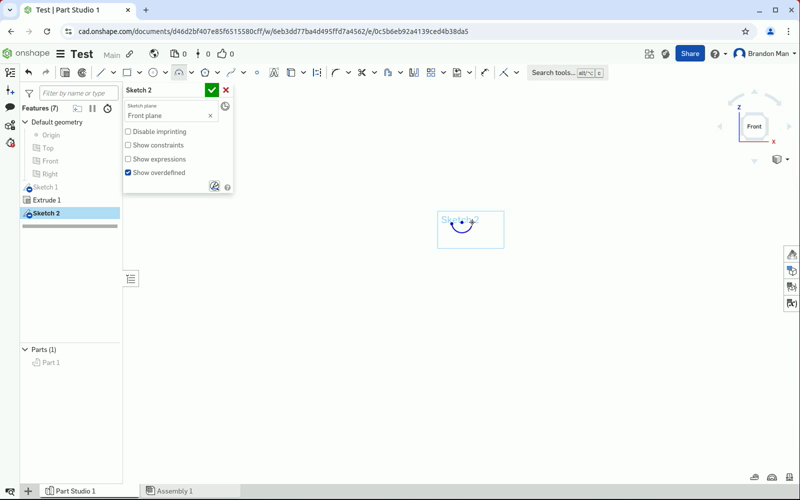
mouse_move(472, 221)
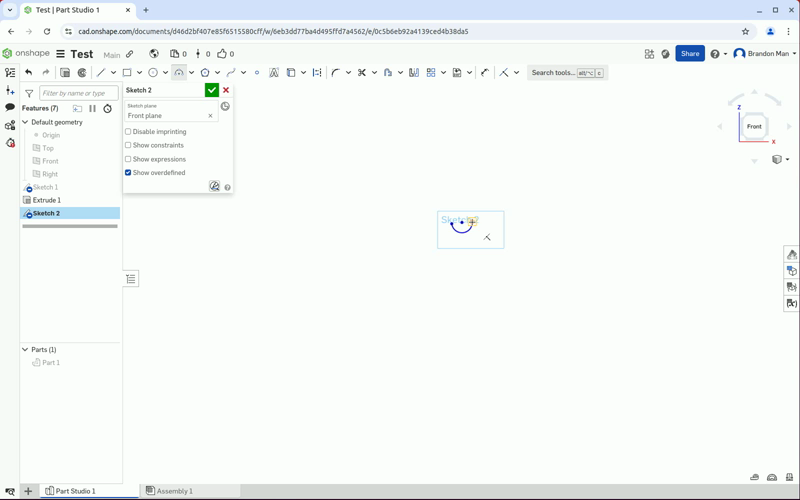
scroll(6)
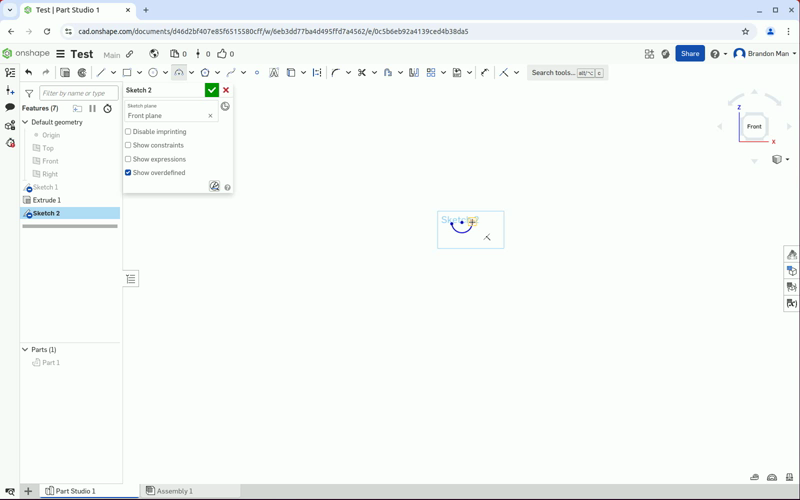
scroll(6)
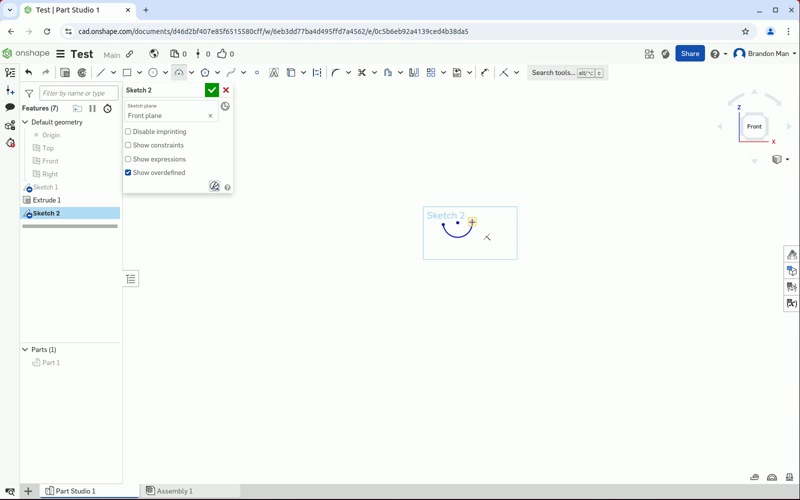
scroll(6)
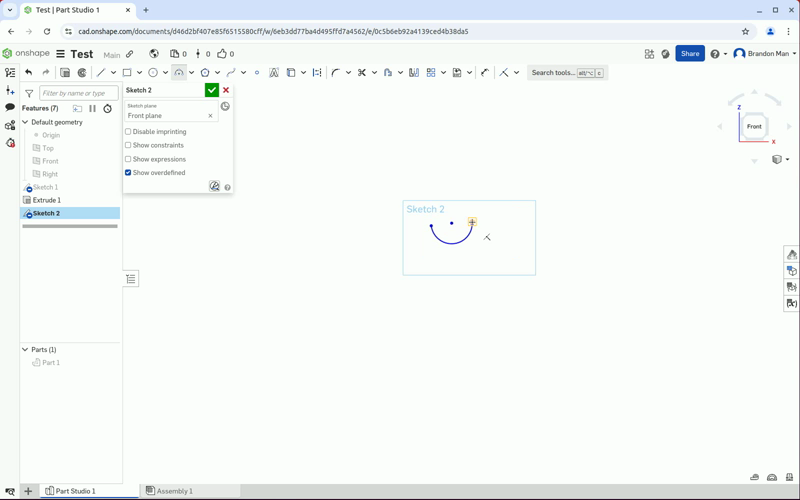
scroll(6)
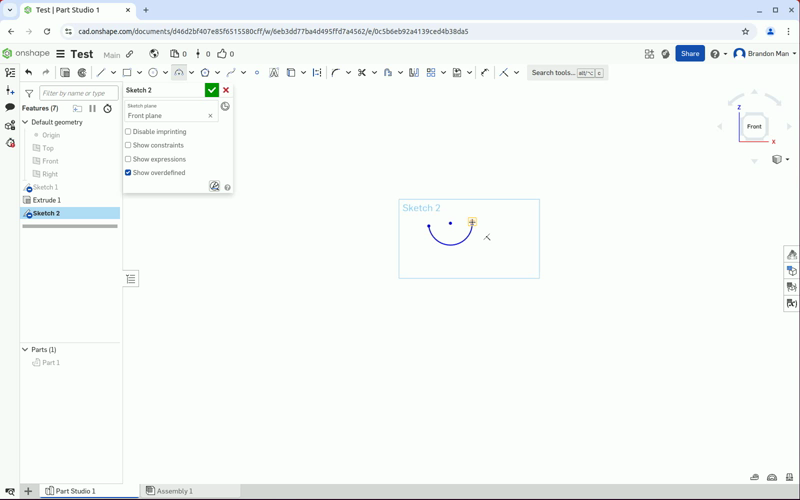
scroll(6)
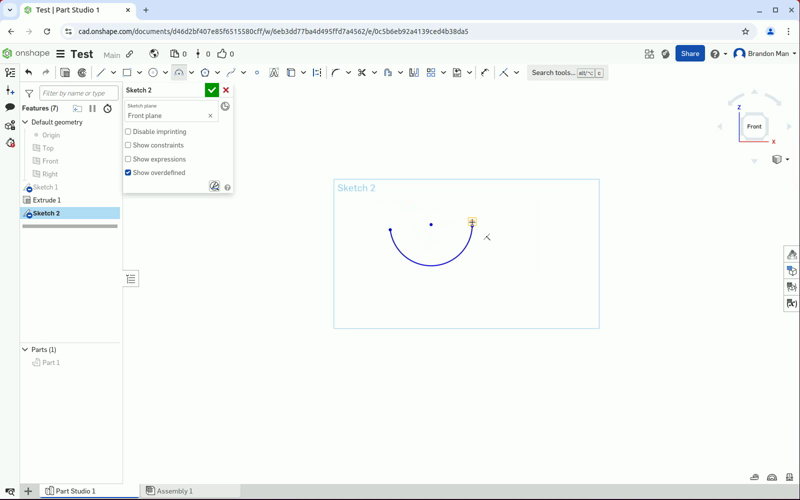
scroll(6)
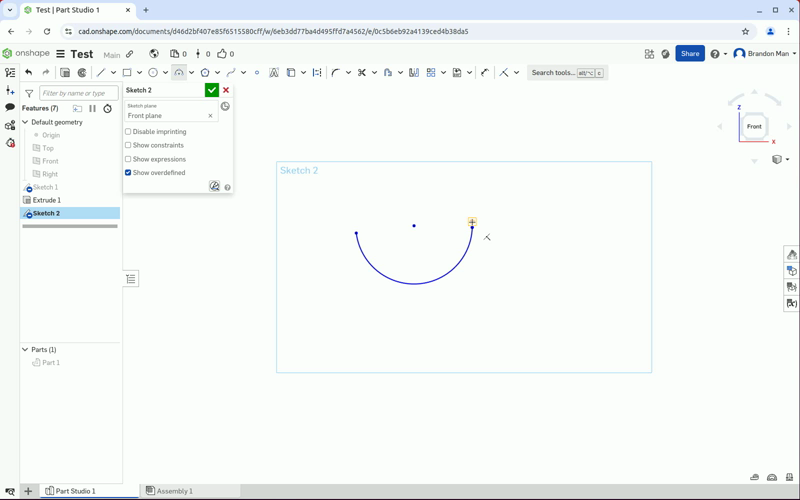
scroll(6)
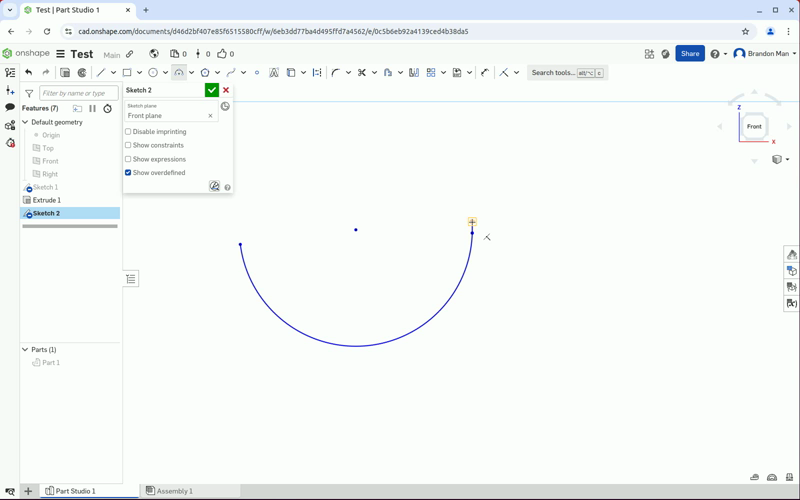
click(472, 221)
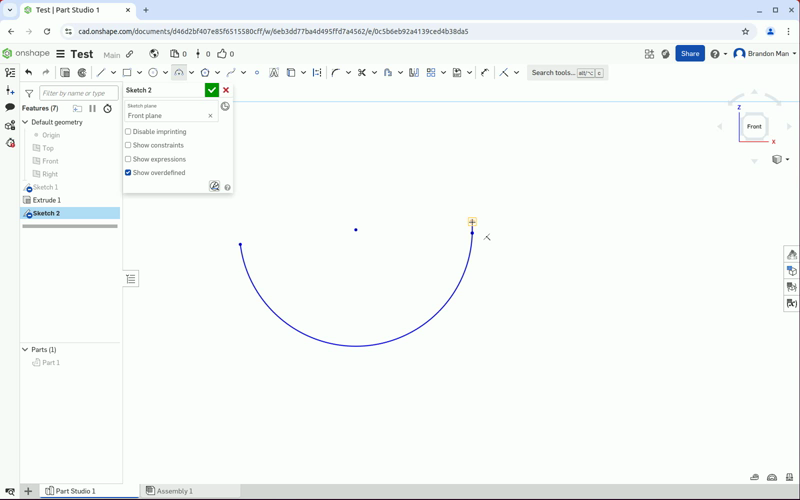
scroll(-6)
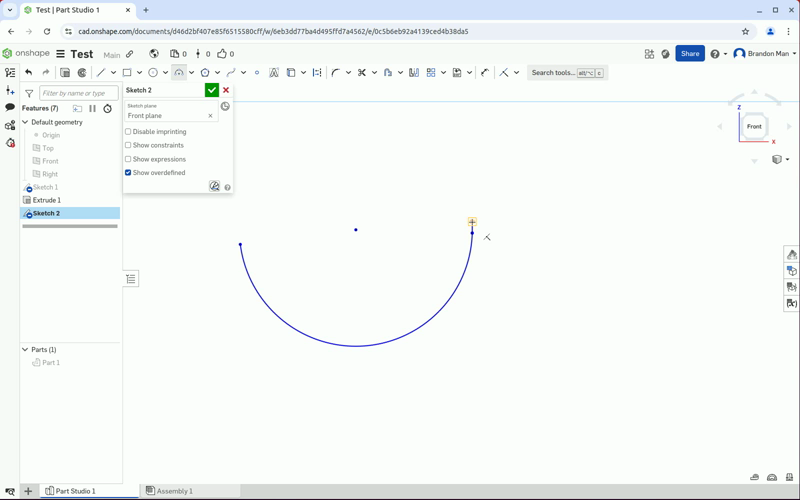
scroll(-6)
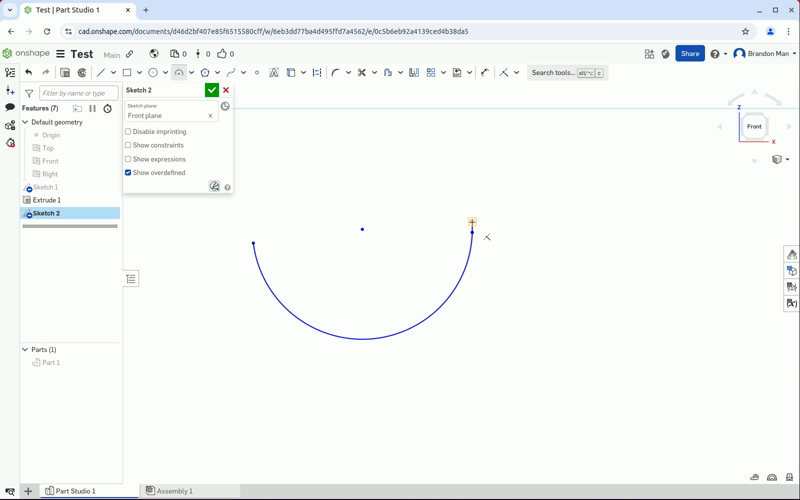
scroll(-6)
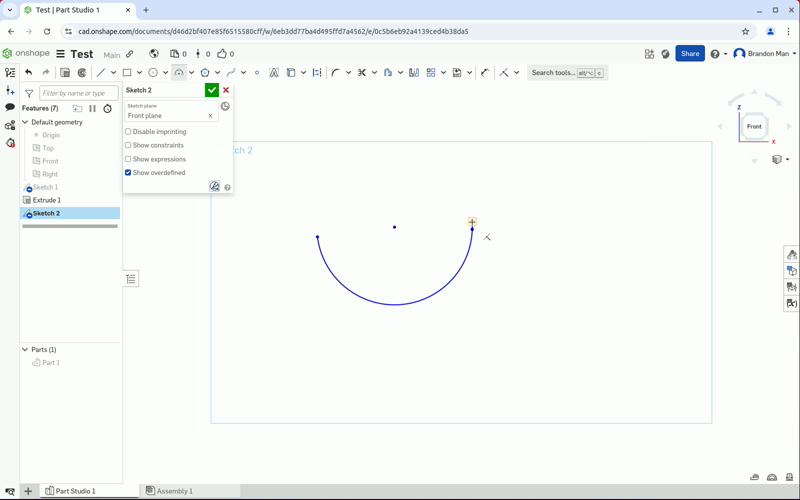
scroll(-6)
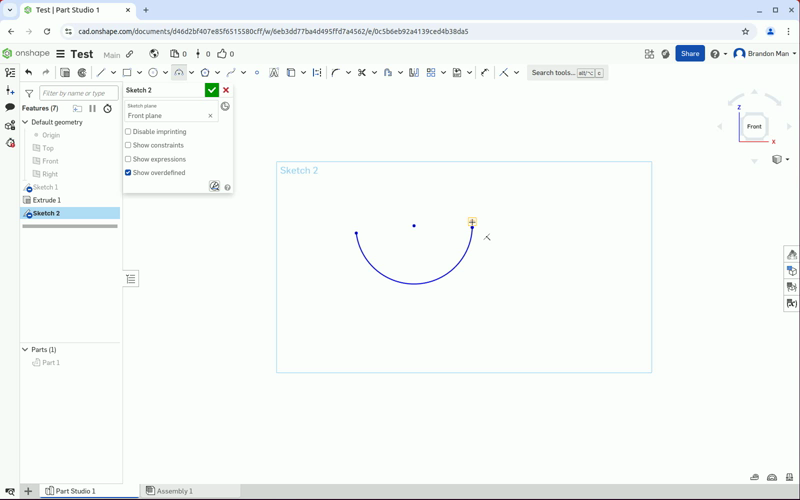
scroll(-6)
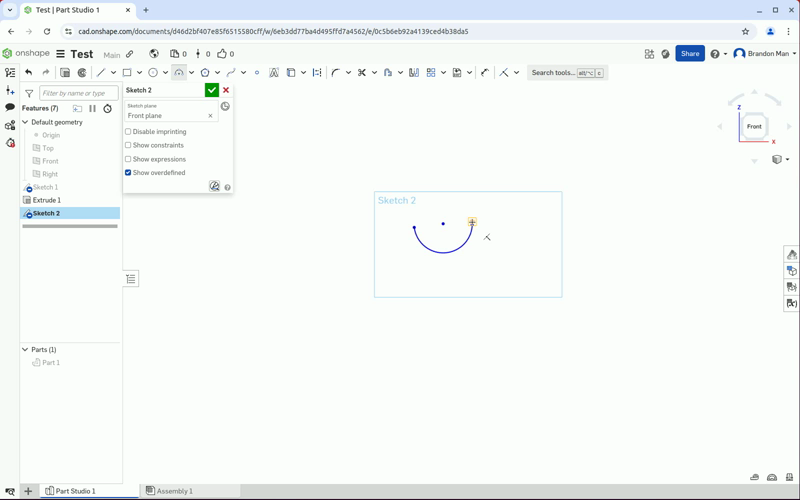
scroll(-6)
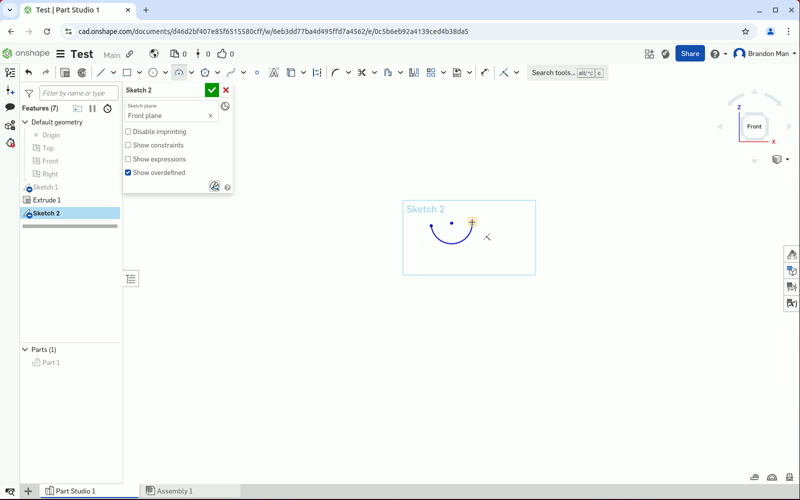
scroll(-6)
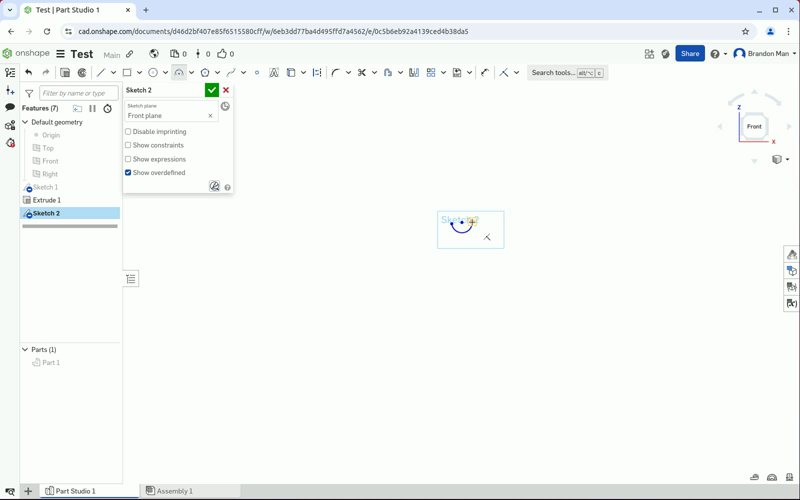
key_down(shift)
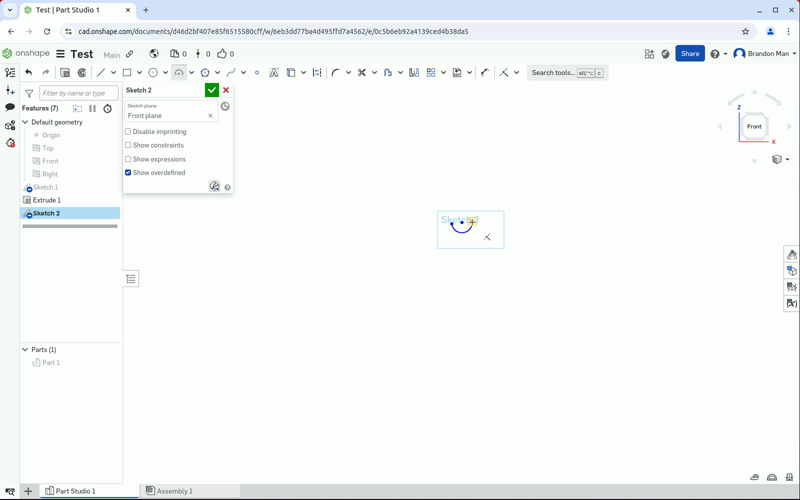
mouse_move(451, 220)
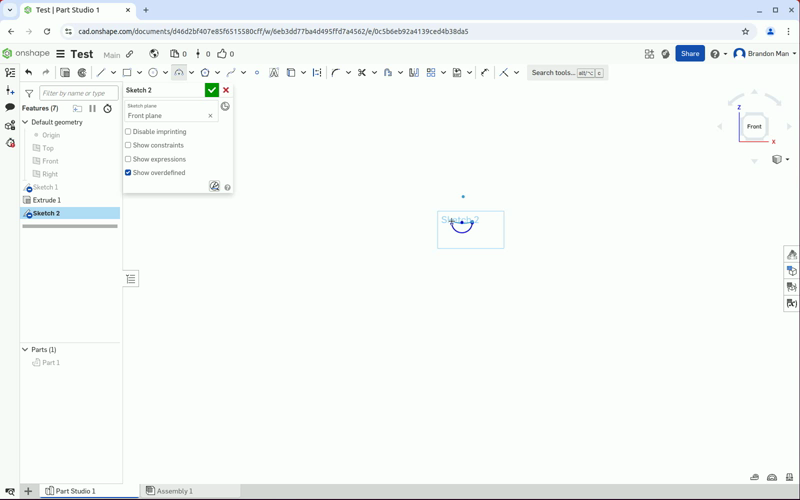
scroll(6)
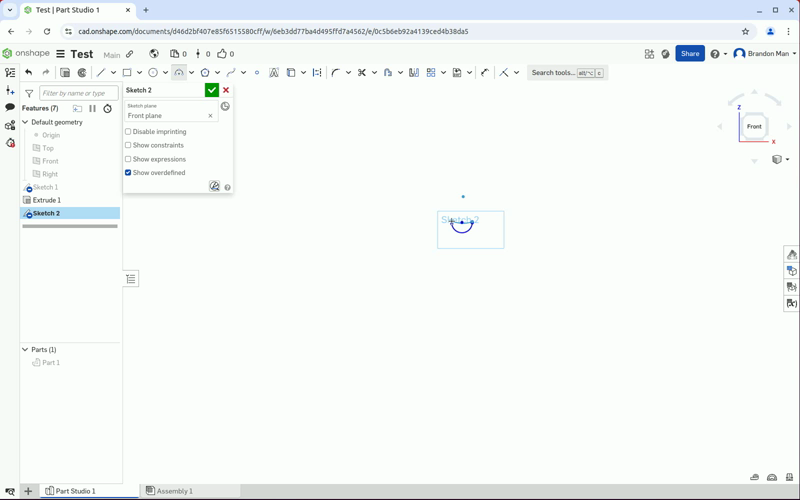
scroll(6)
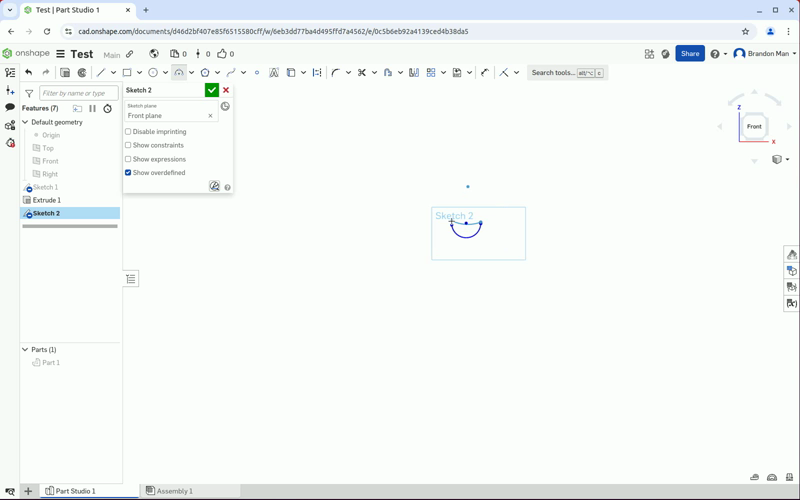
scroll(6)
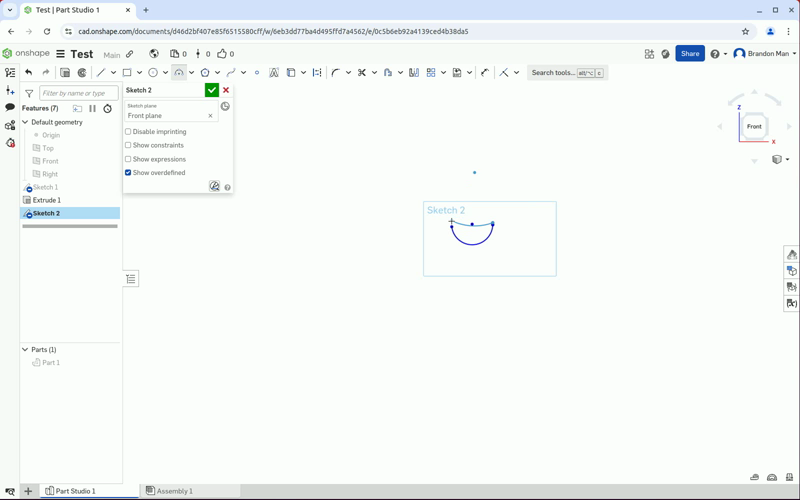
scroll(6)
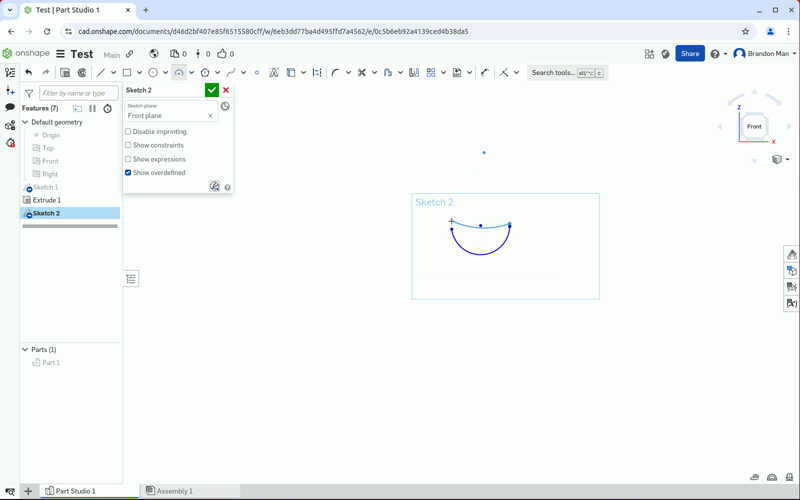
scroll(6)
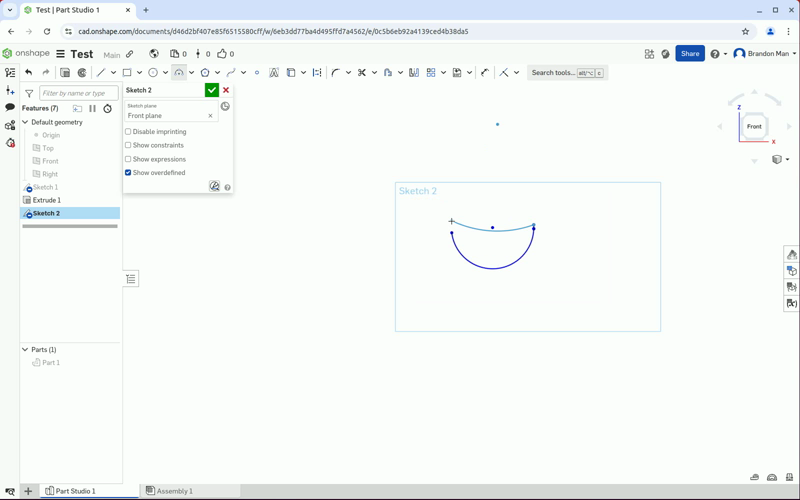
scroll(6)
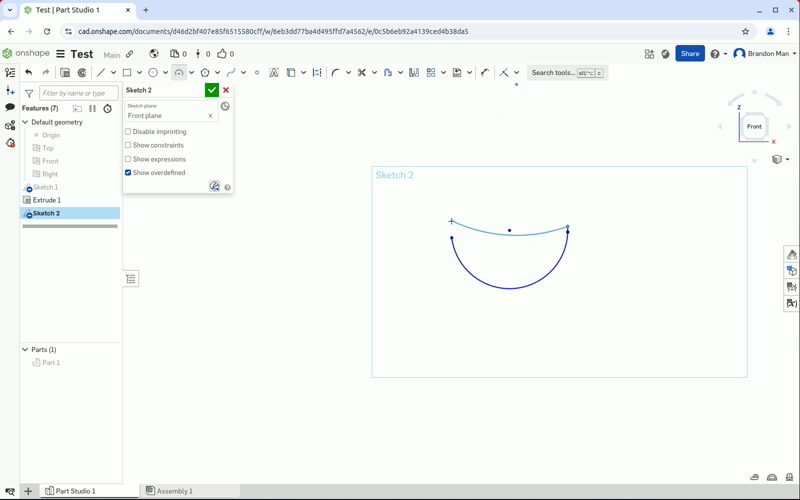
scroll(6)
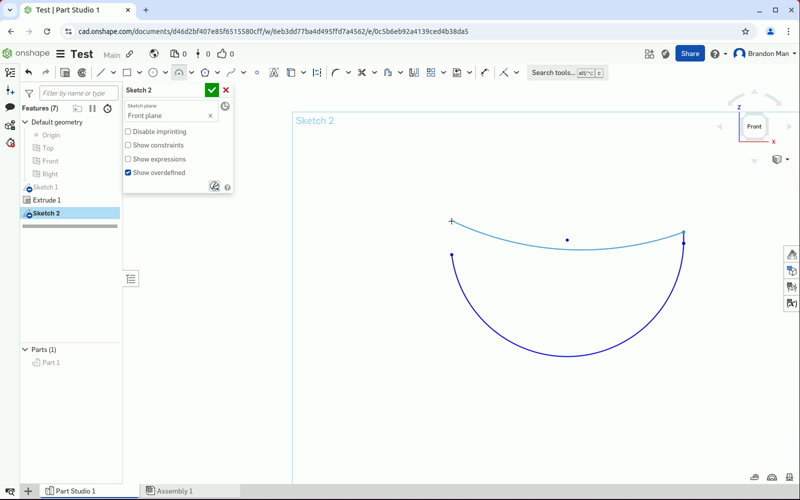
click(451, 220)
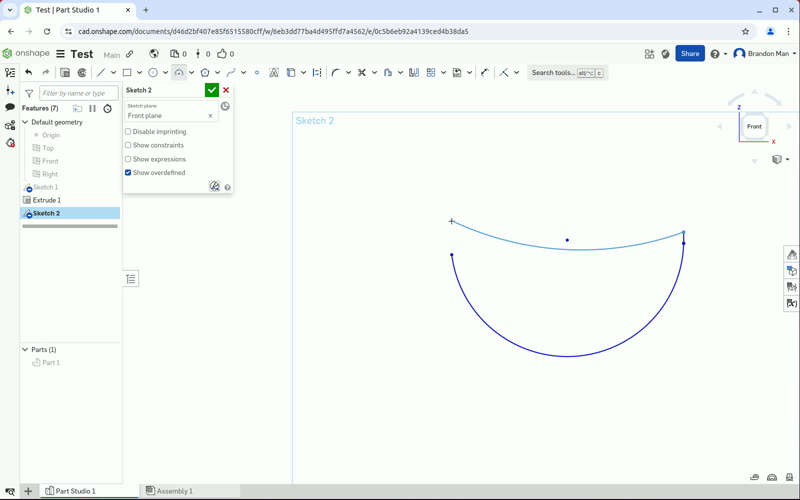
scroll(-6)
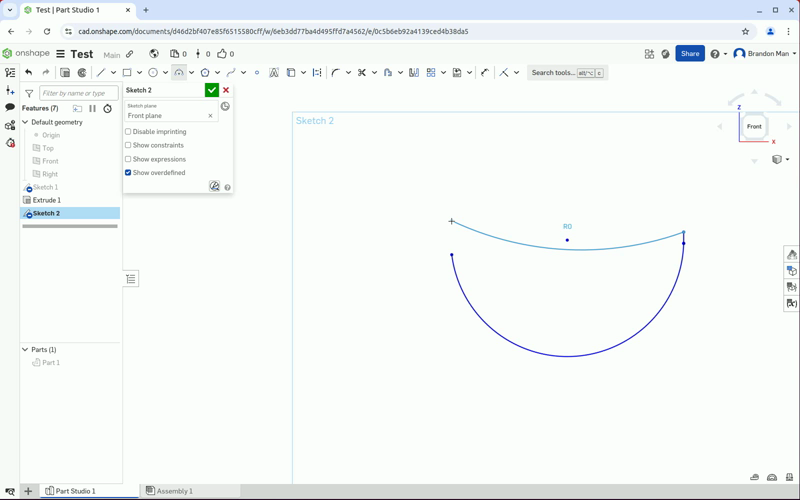
scroll(-6)
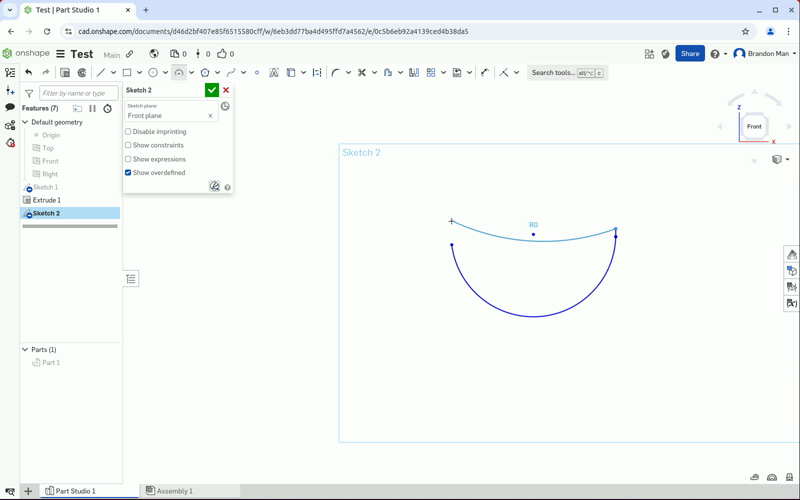
scroll(-6)
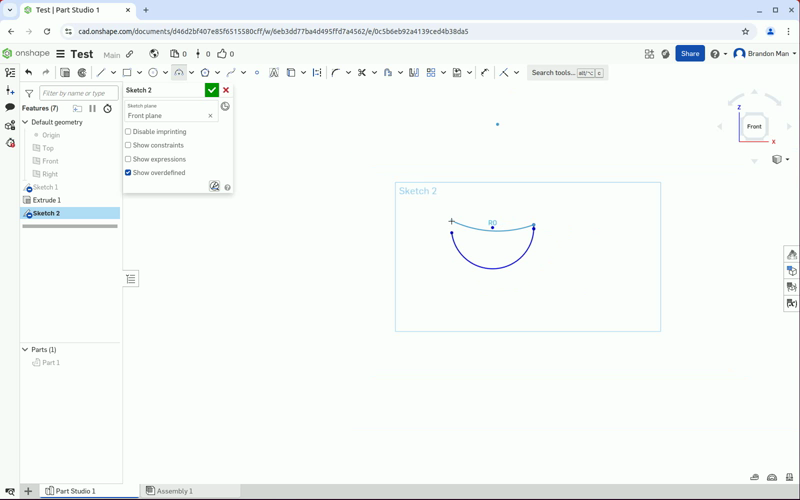
scroll(-6)
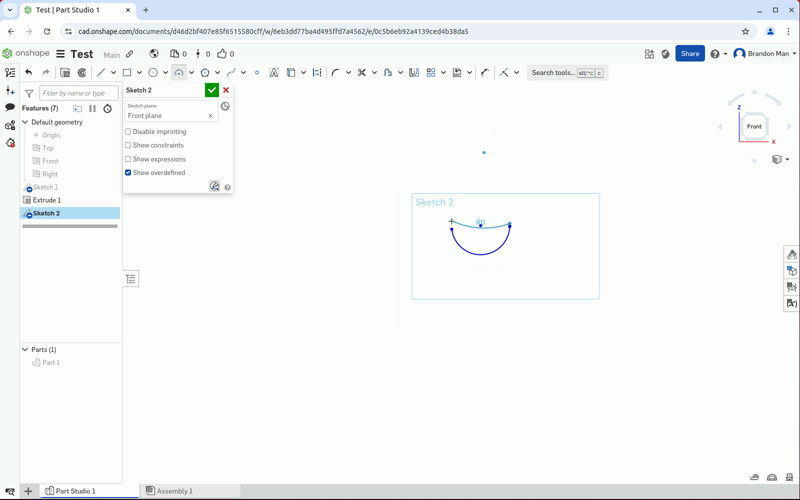
scroll(-6)
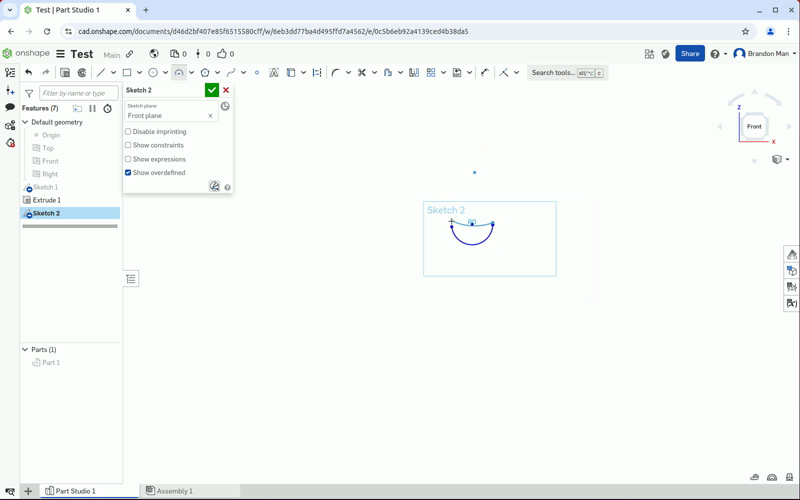
scroll(-6)
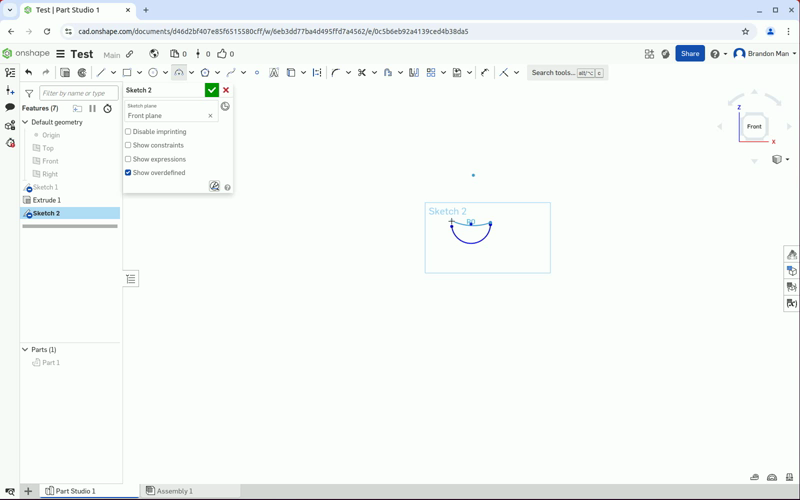
scroll(-6)
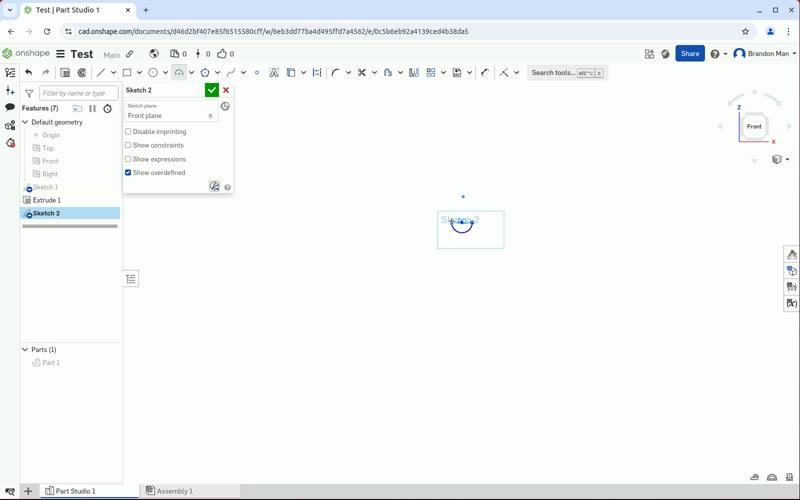
mouse_move(462, 211)
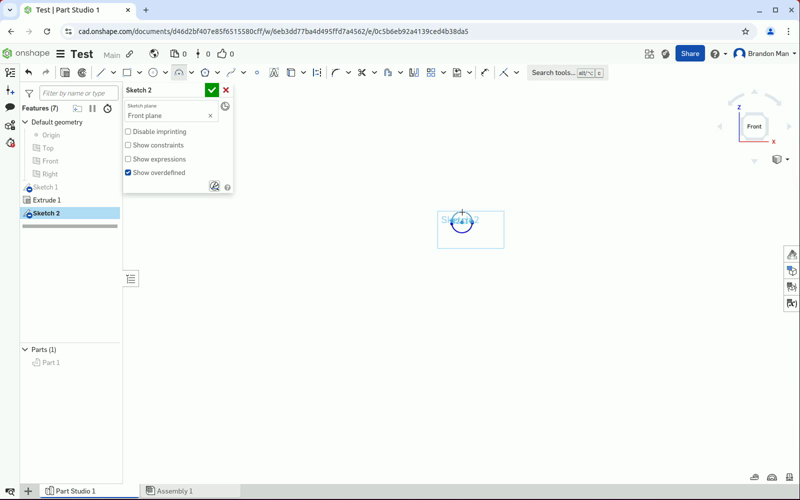
click(462, 211)
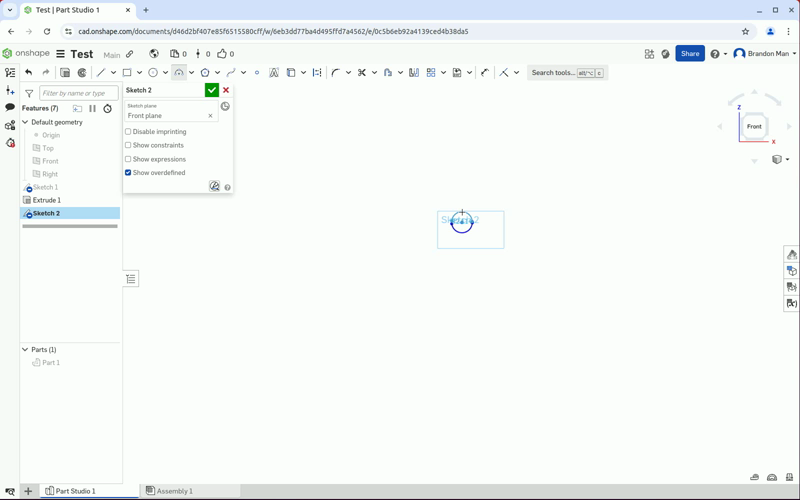
key_up(shift)
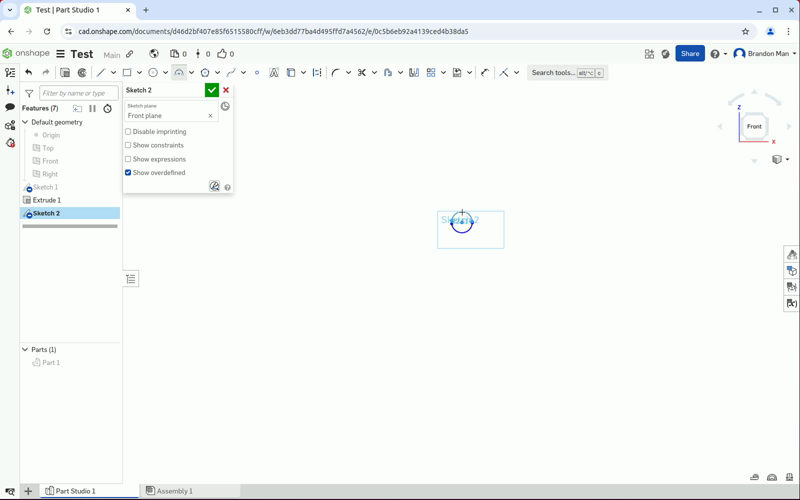
key(esc)
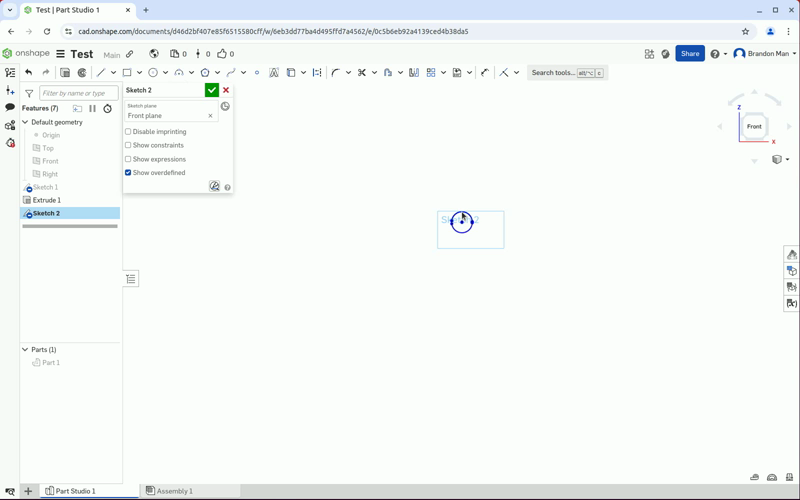
key(l)
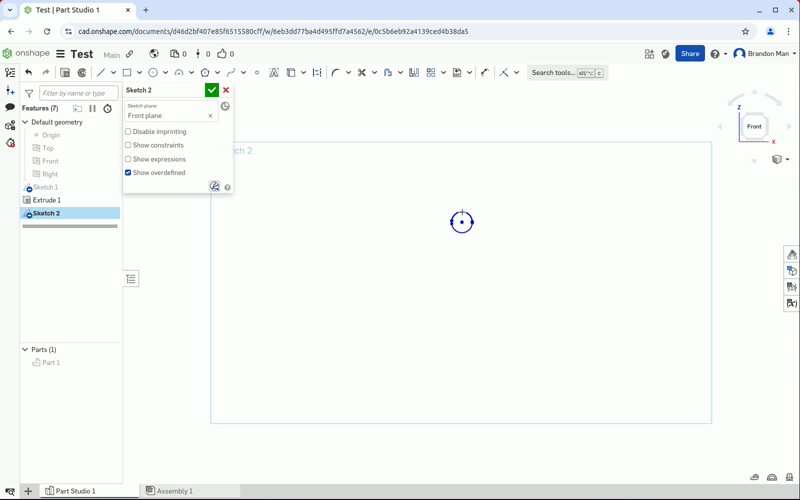
mouse_move(451, 220)
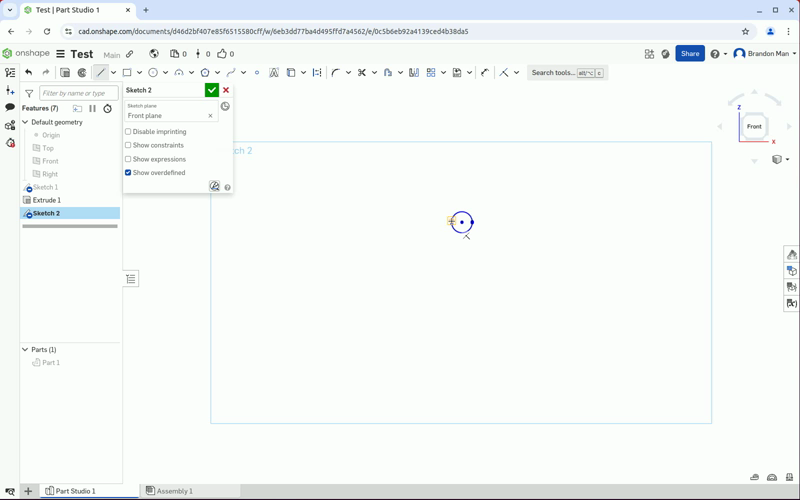
scroll(6)
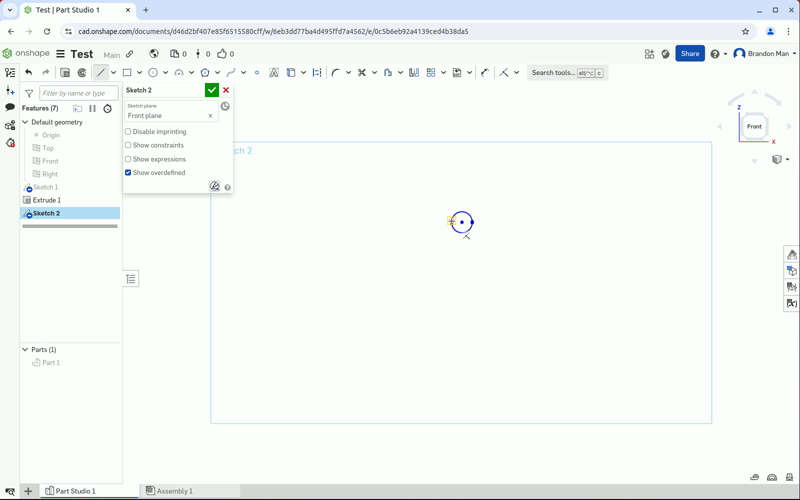
scroll(6)
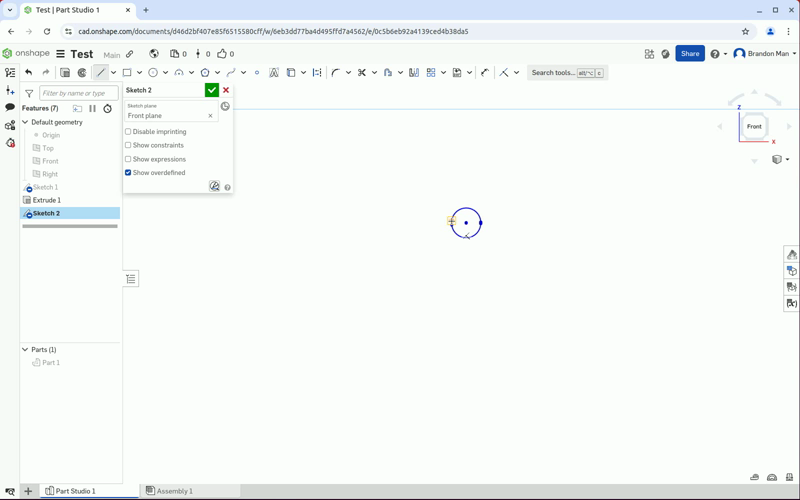
scroll(6)
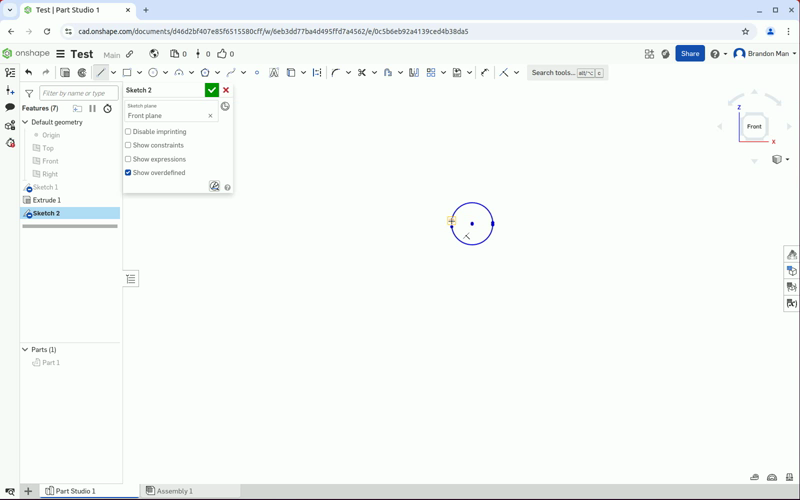
scroll(6)
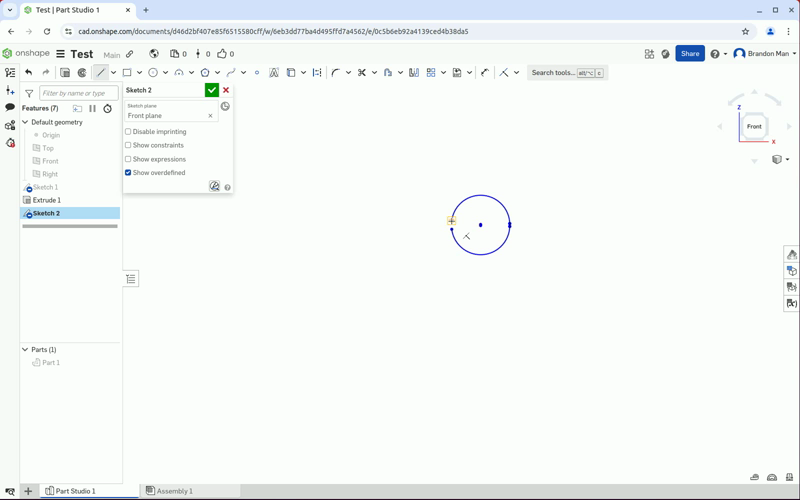
scroll(6)
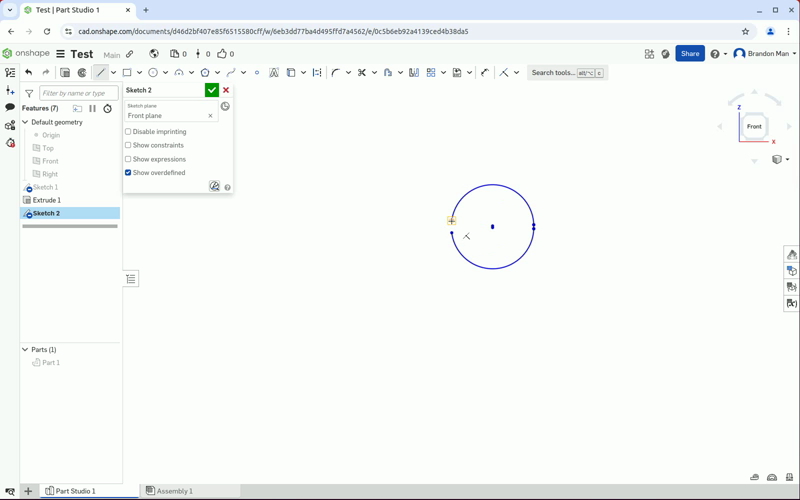
scroll(6)
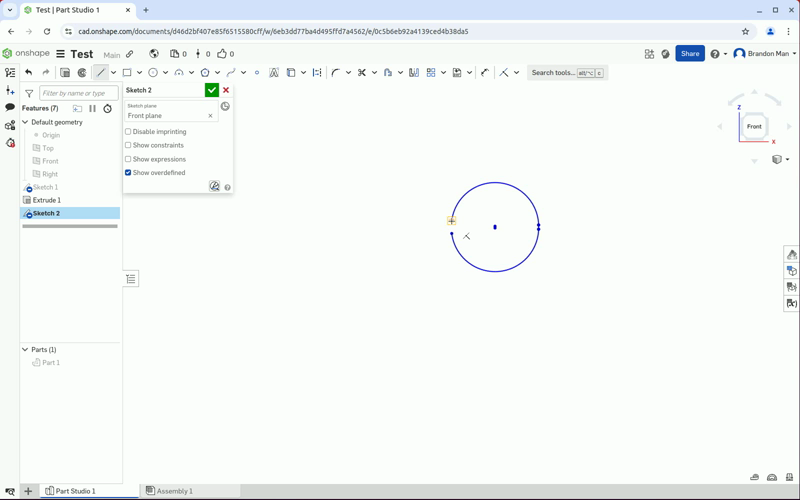
scroll(6)
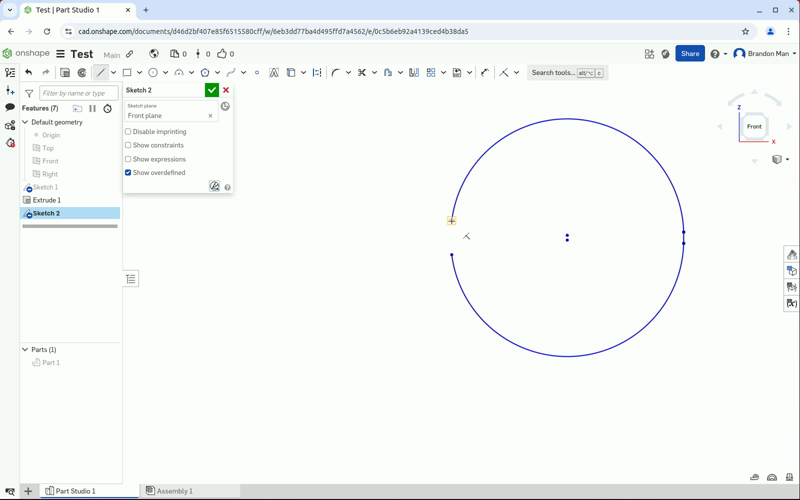
click(451, 220)
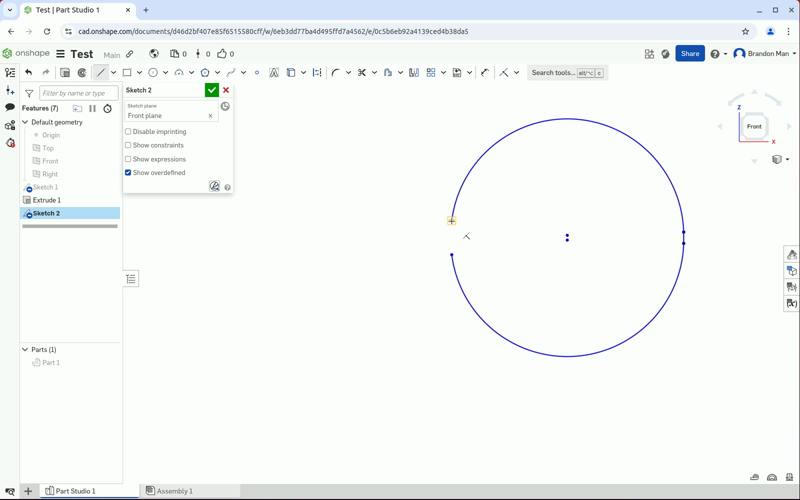
scroll(-6)
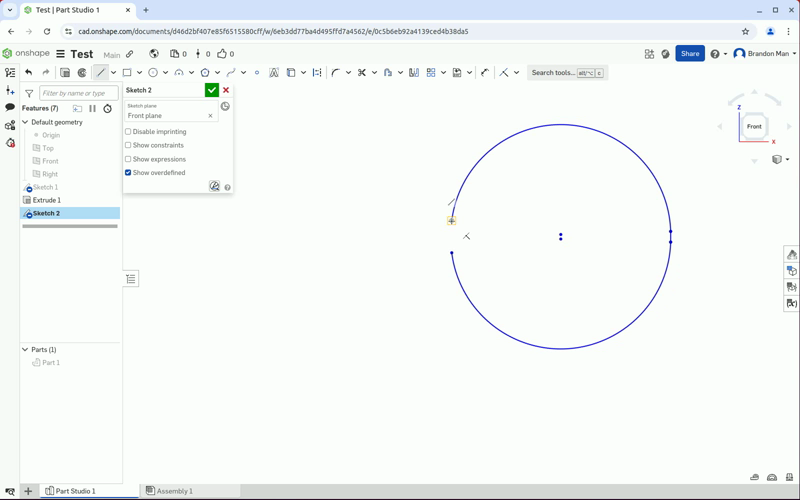
scroll(-6)
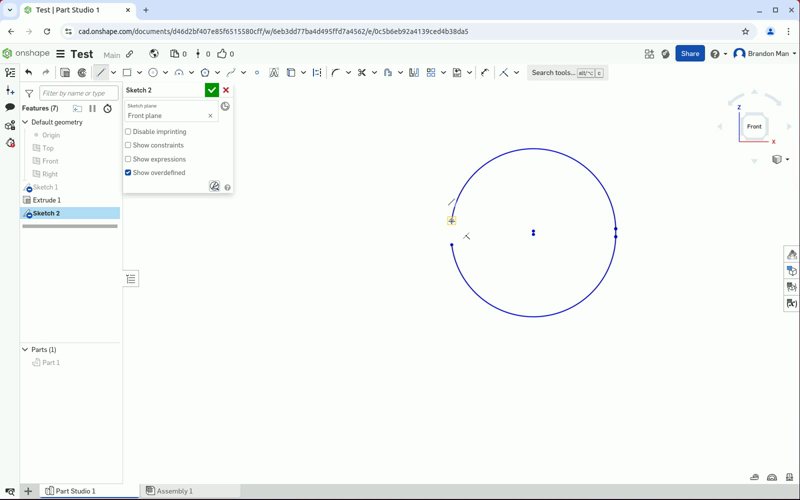
scroll(-6)
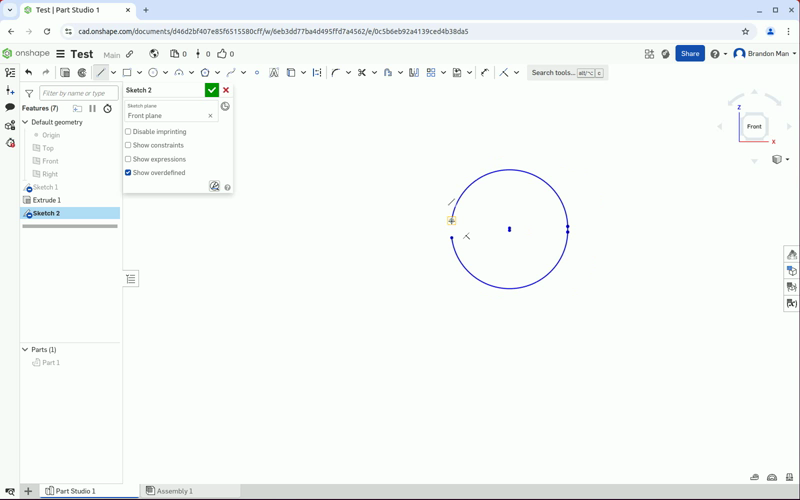
scroll(-6)
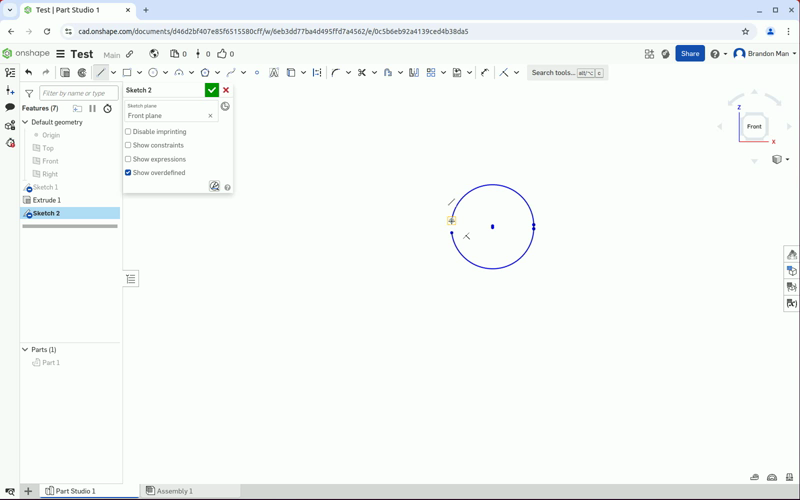
scroll(-6)
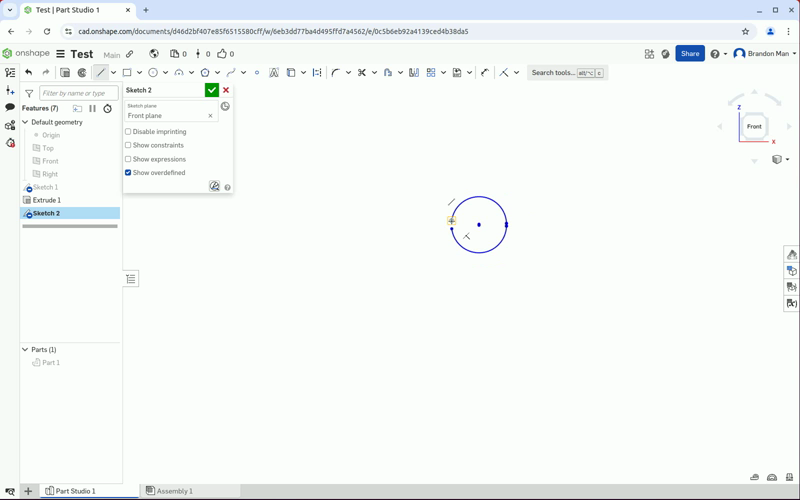
scroll(-6)
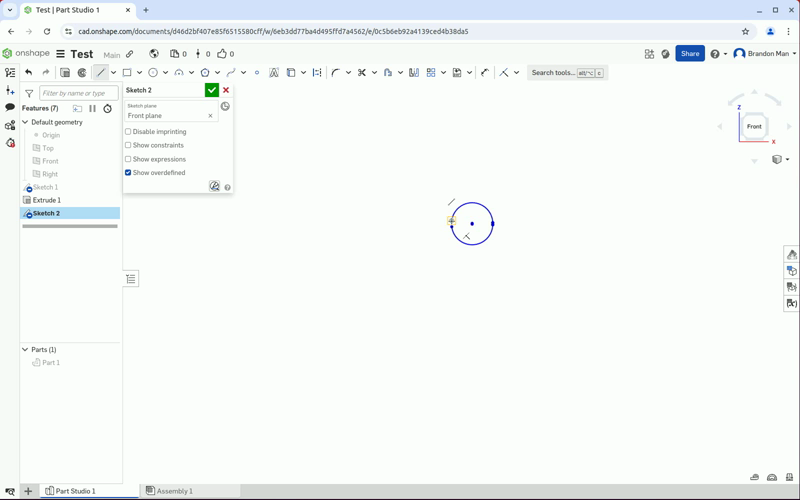
scroll(-6)
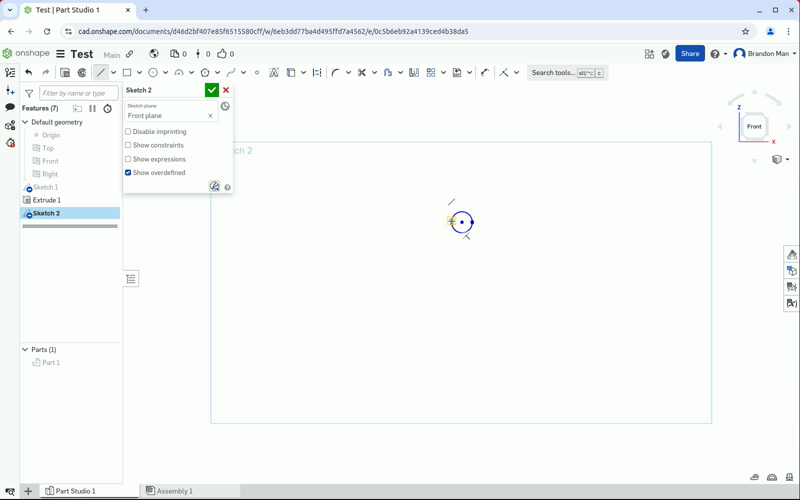
mouse_move(481, 220)
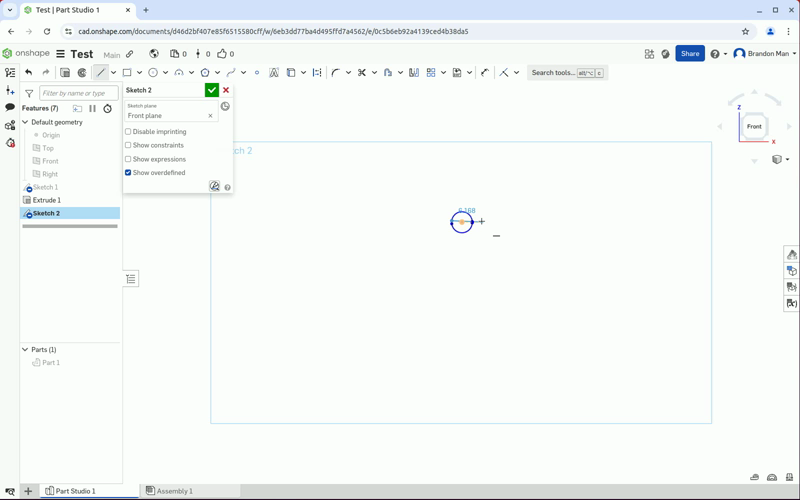
key_down(shift)
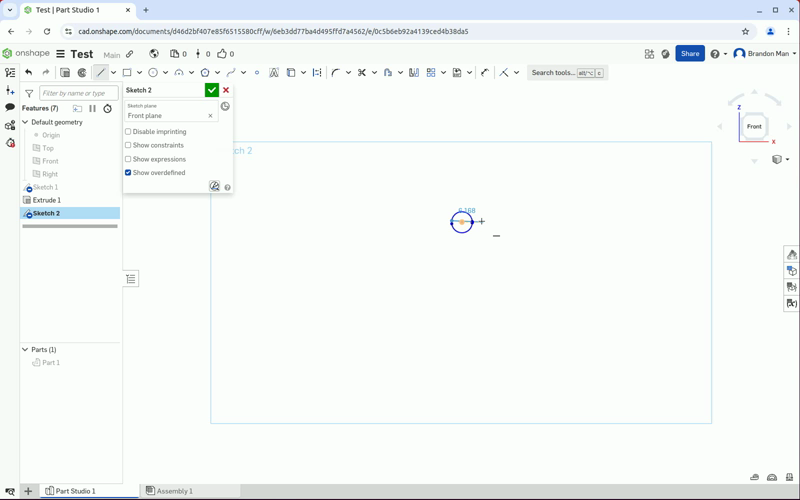
mouse_move(451, 223)
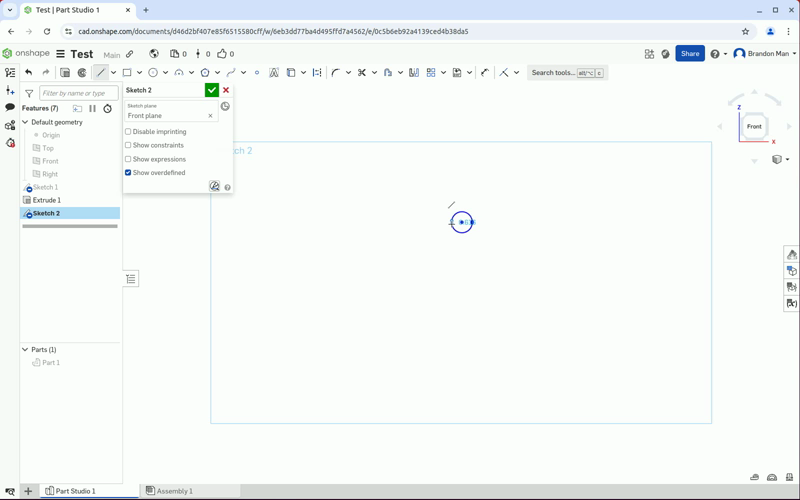
scroll(6)
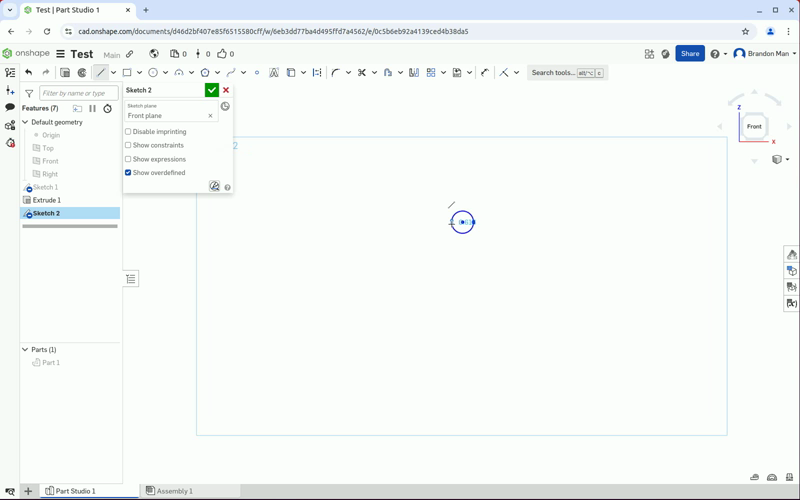
scroll(6)
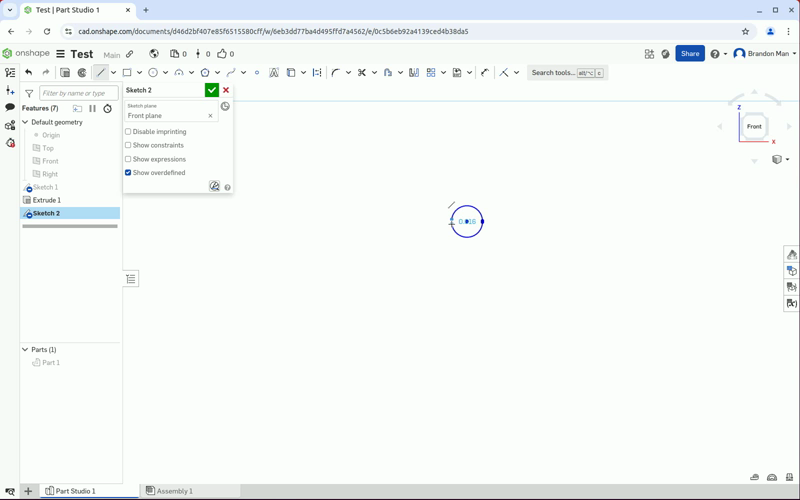
scroll(6)
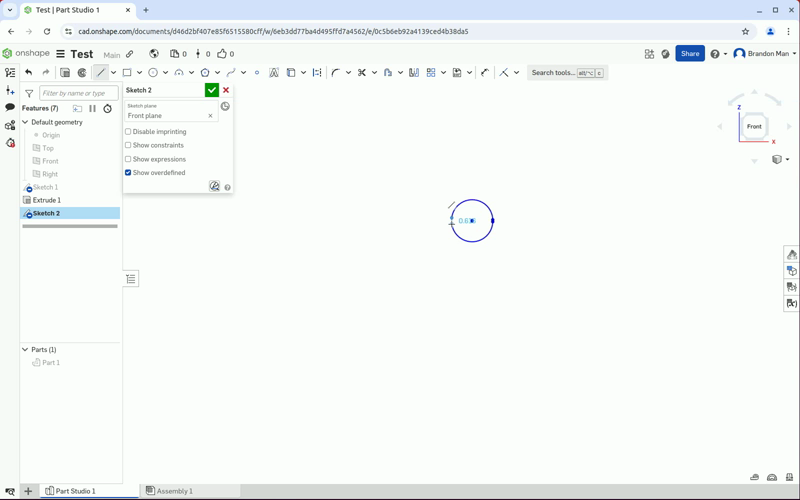
scroll(6)
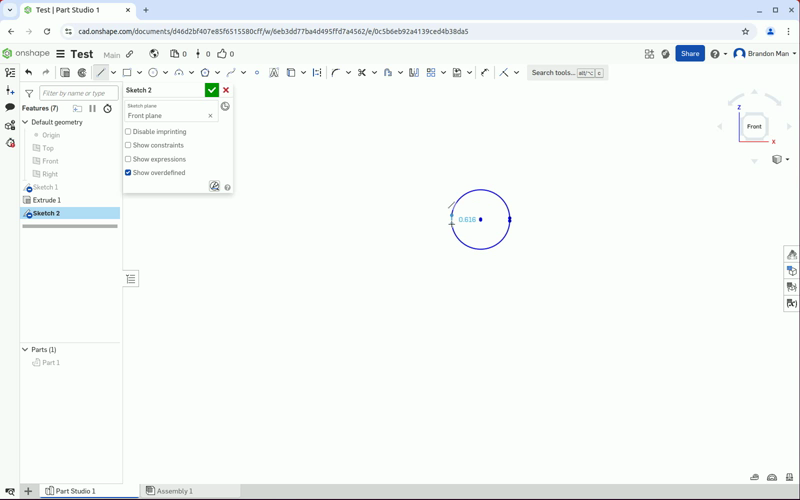
scroll(6)
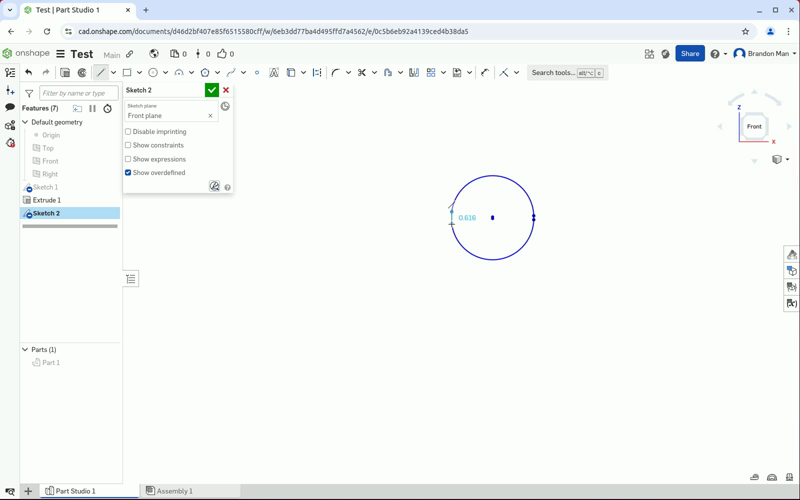
scroll(6)
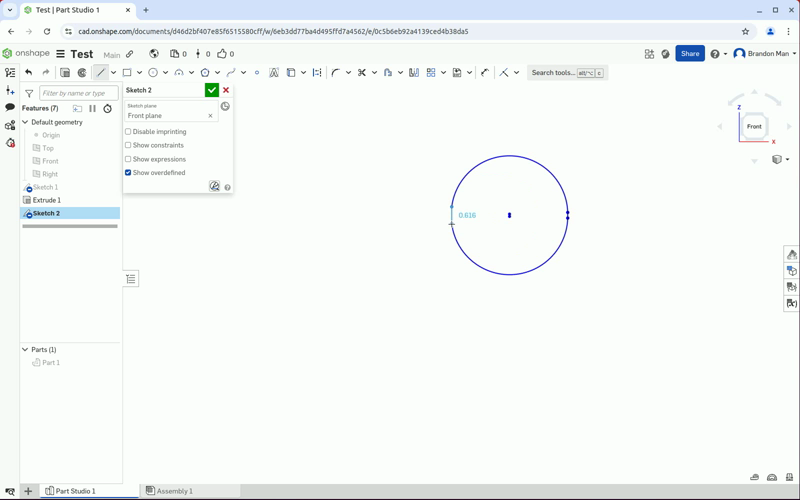
scroll(6)
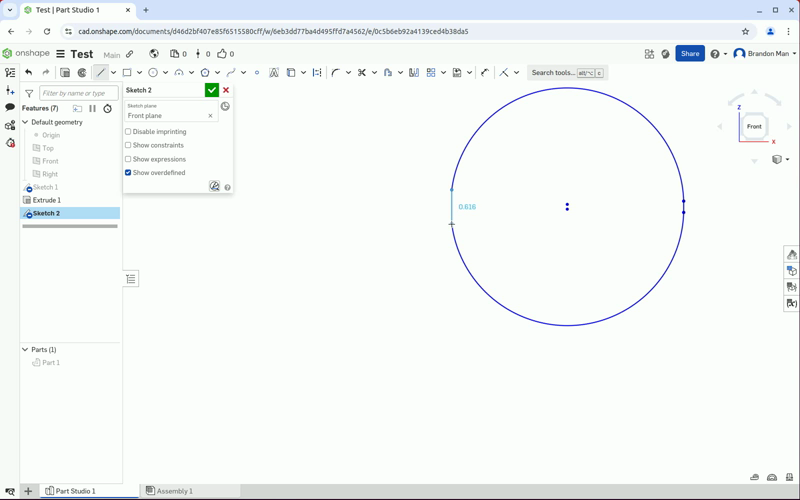
key_up(shift)
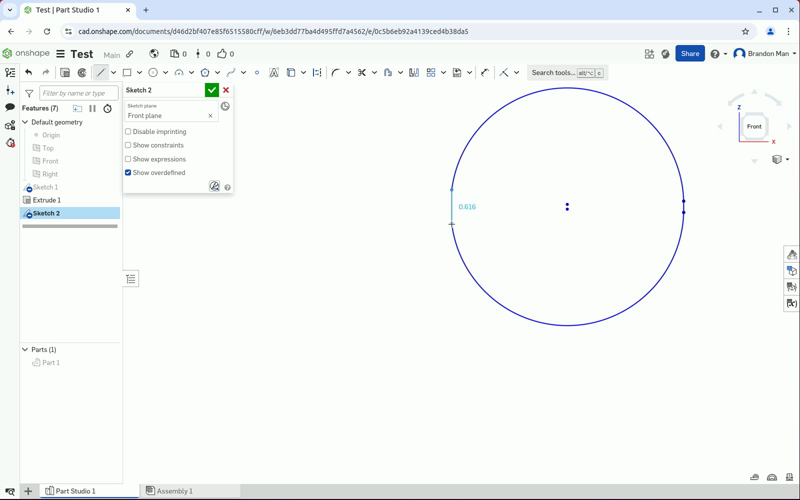
click(451, 223)
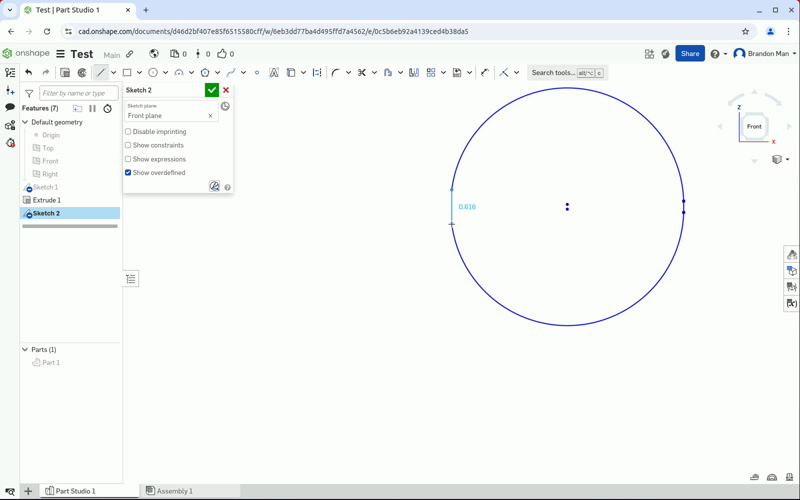
scroll(-6)
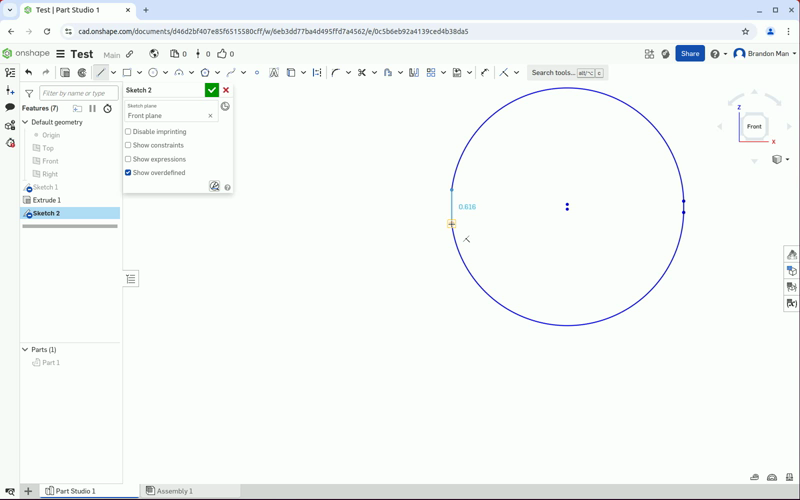
scroll(-6)
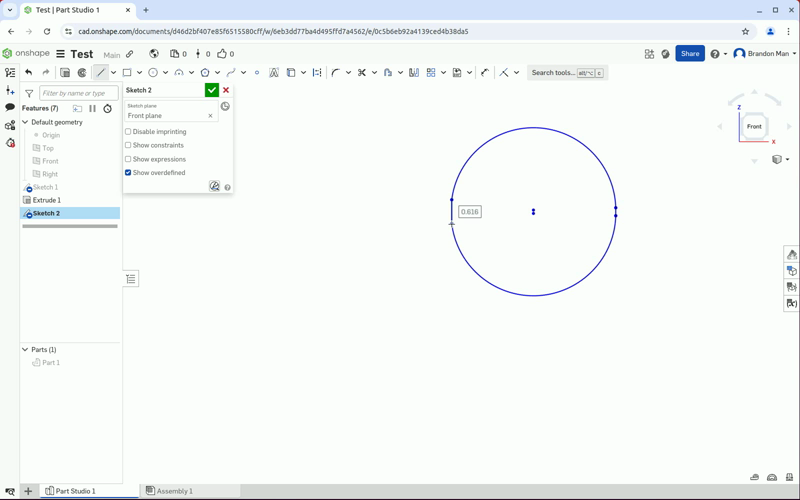
scroll(-6)
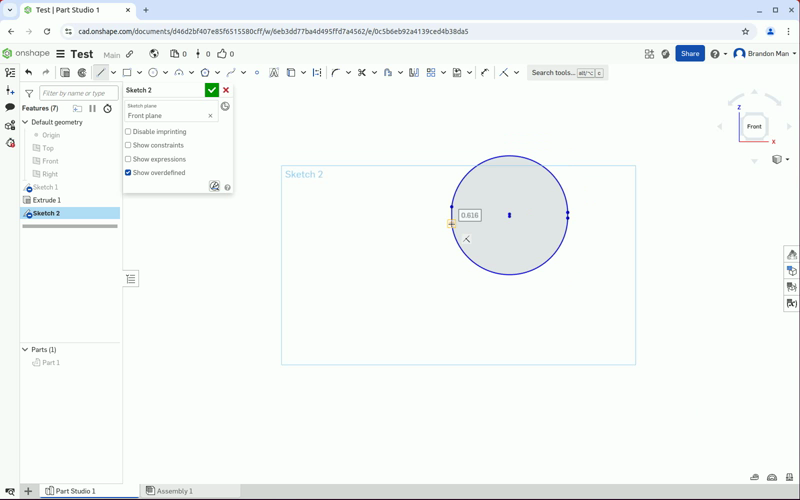
scroll(-6)
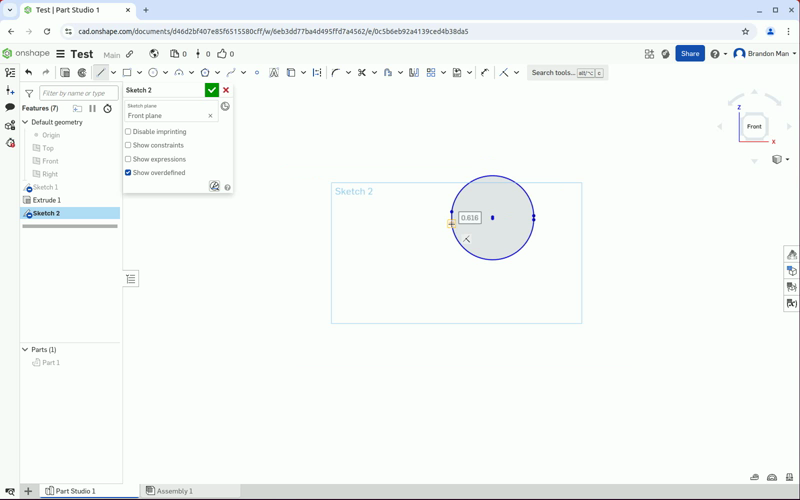
scroll(-6)
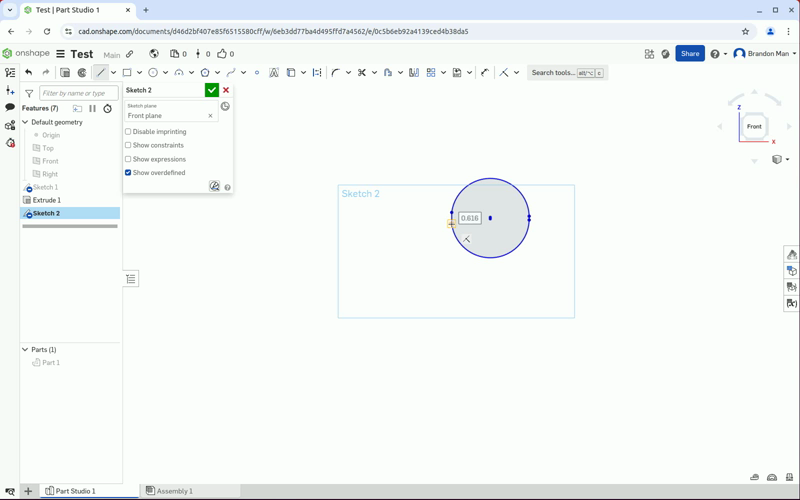
scroll(-6)
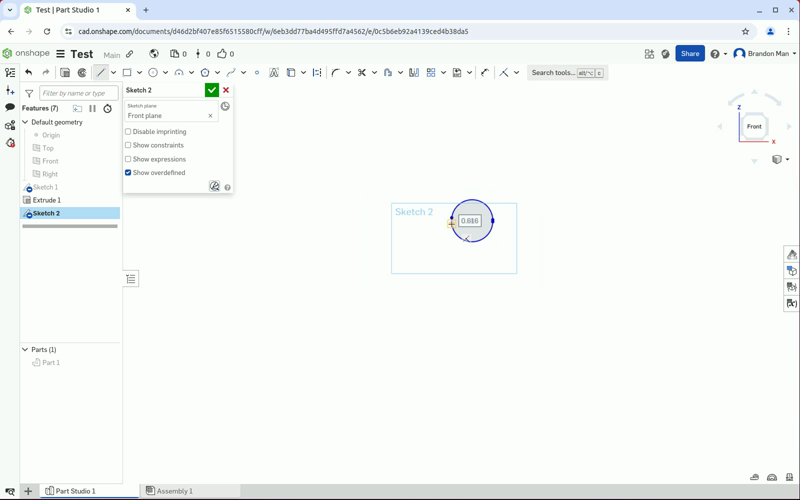
scroll(-6)
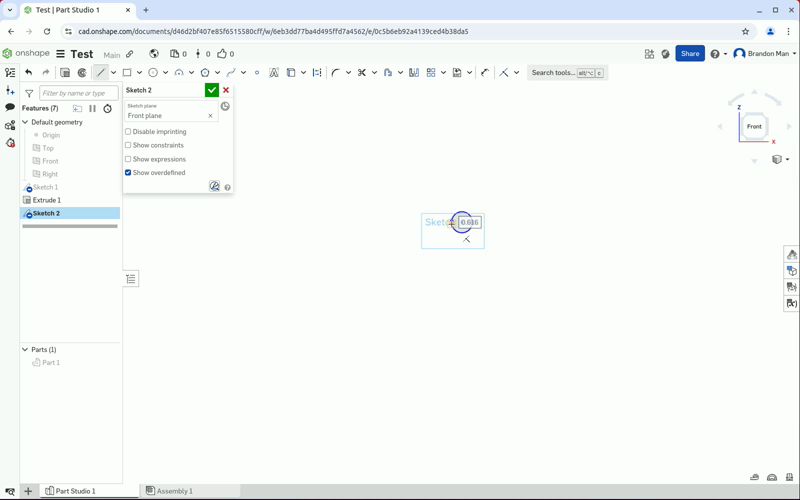
key(esc)
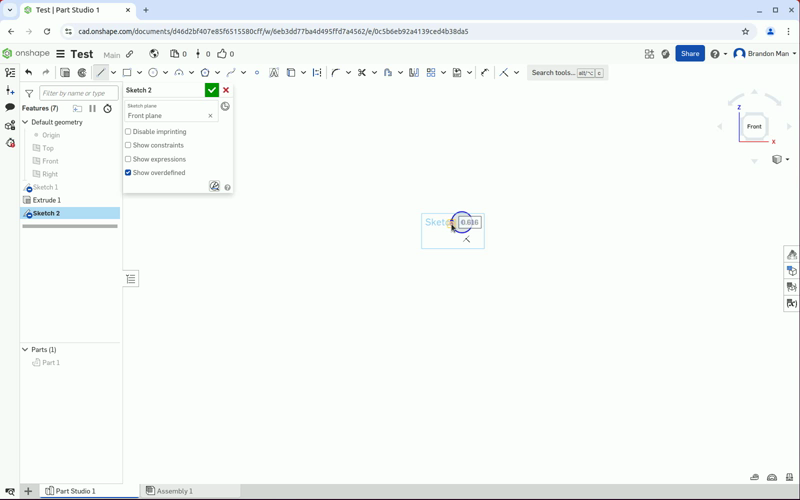
key(c)
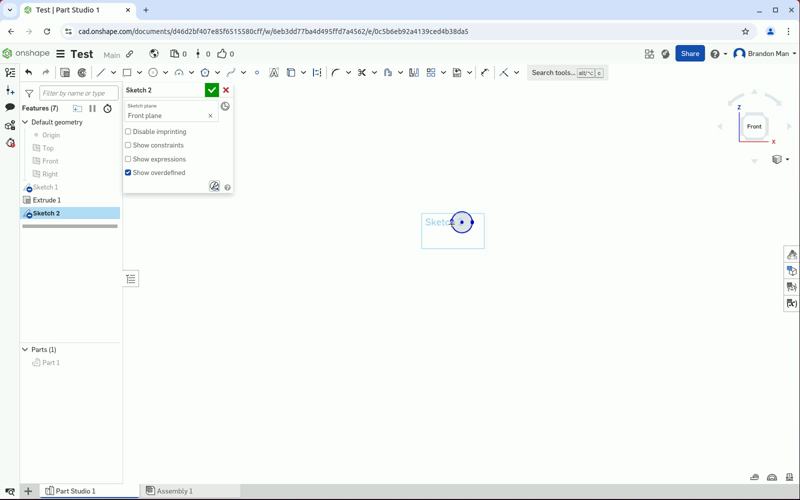
key_down(shift)
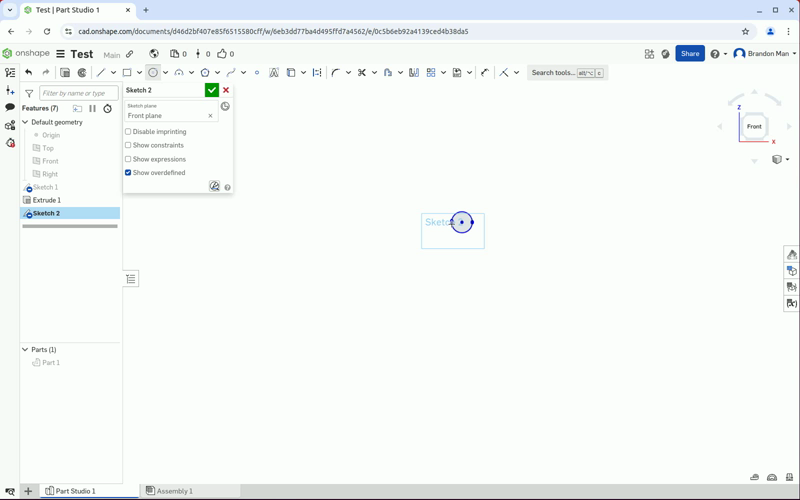
mouse_move(461, 222)
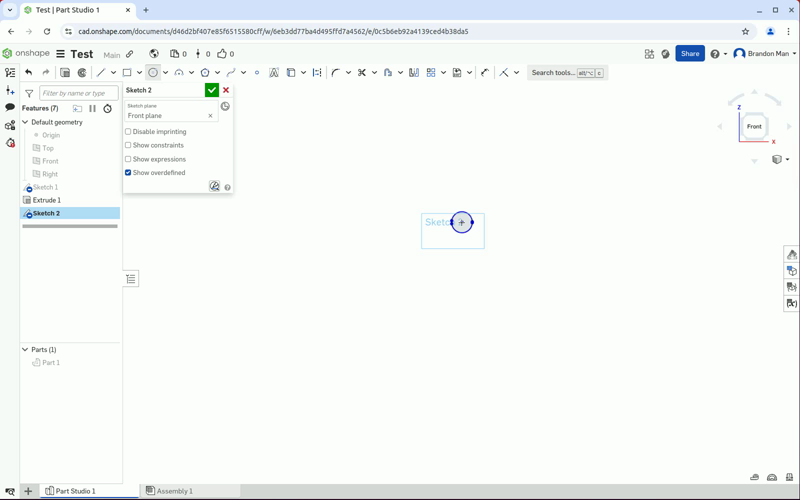
click(461, 222)
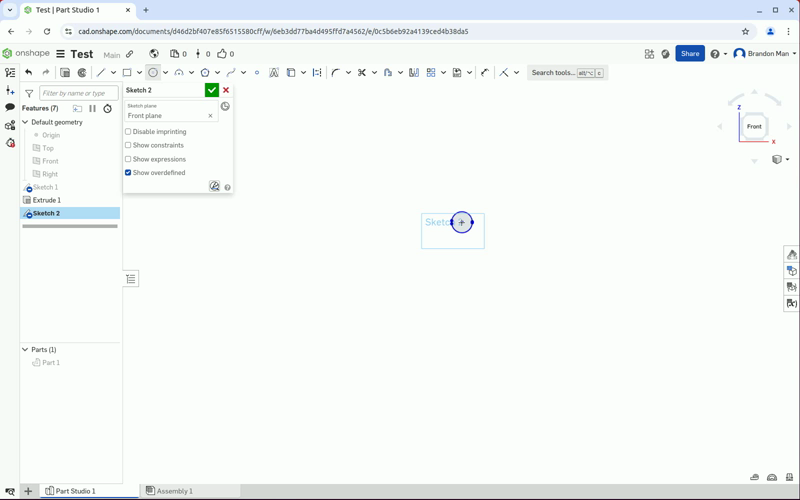
key_up(shift)
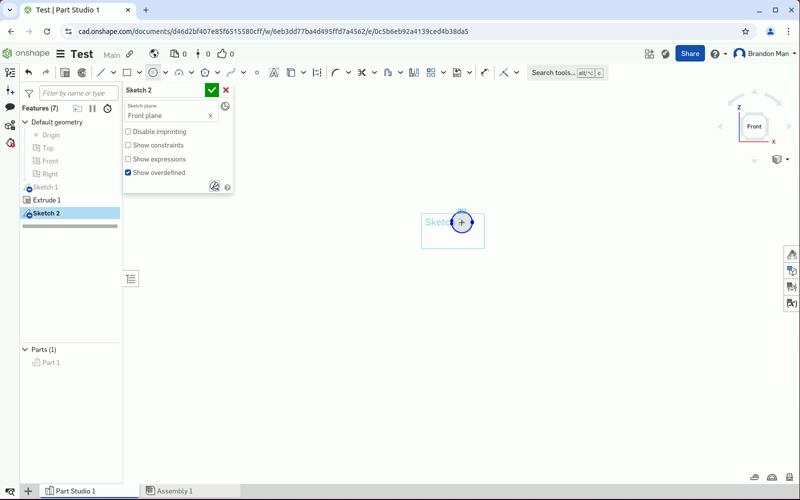
mouse_move(465, 222)
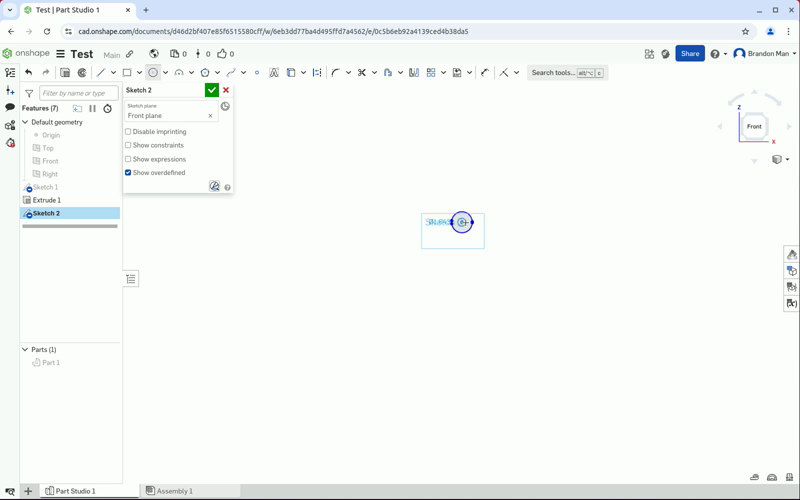
scroll(6)
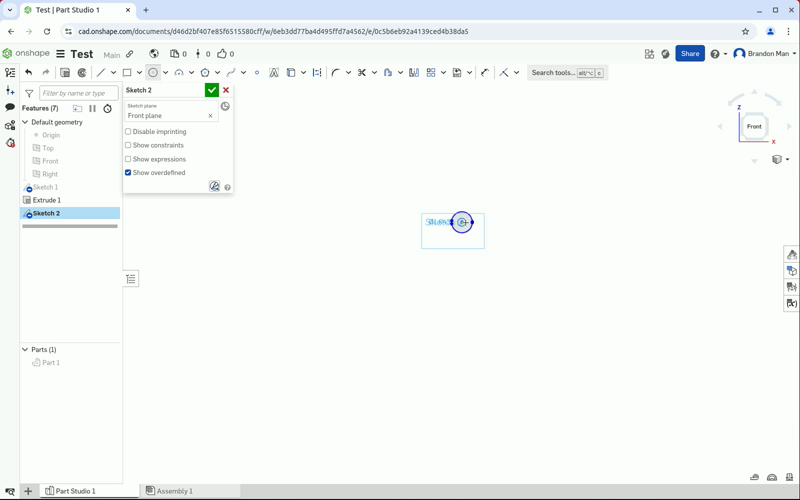
scroll(6)
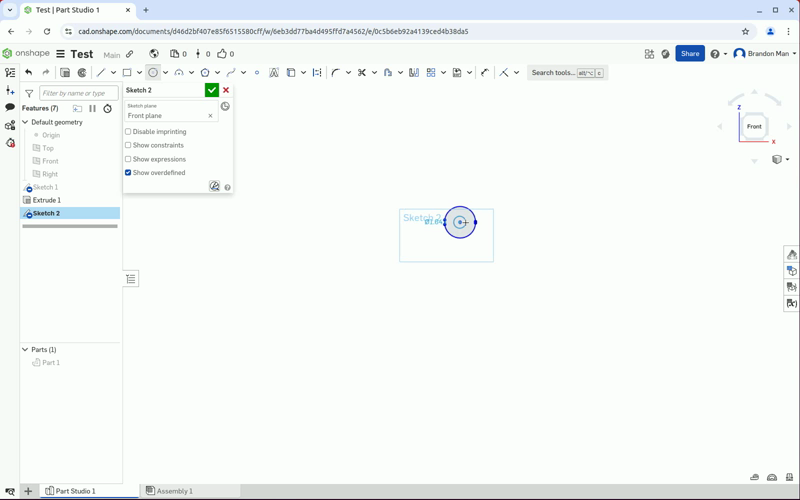
scroll(6)
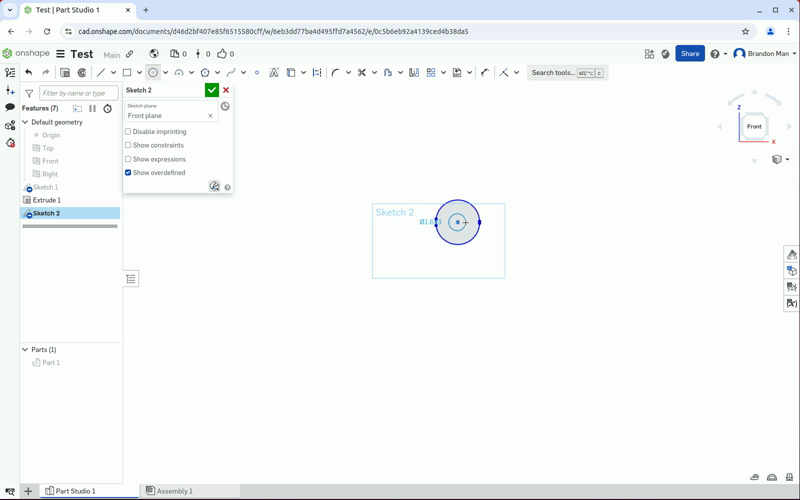
scroll(6)
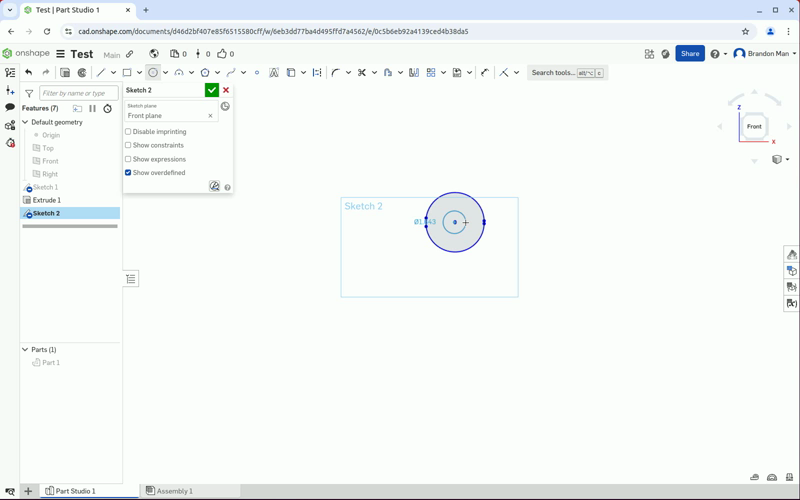
scroll(6)
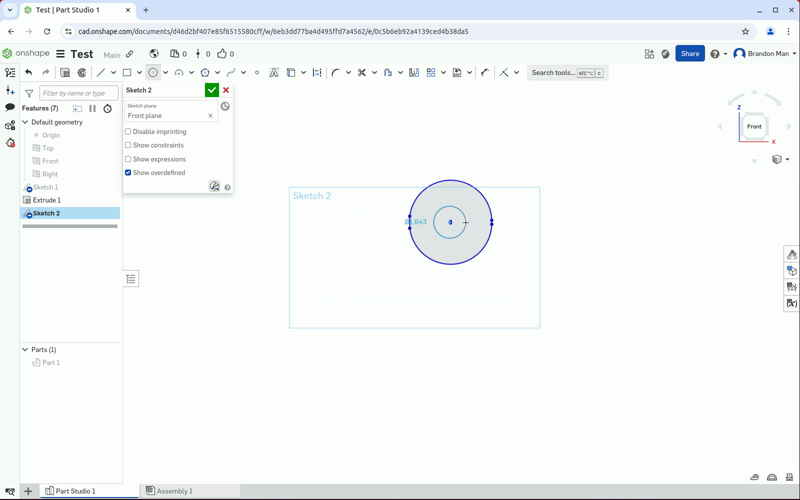
scroll(6)
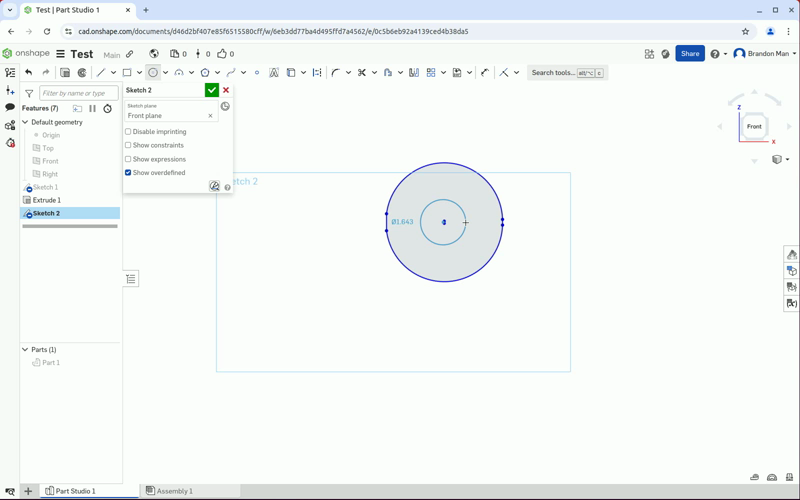
scroll(6)
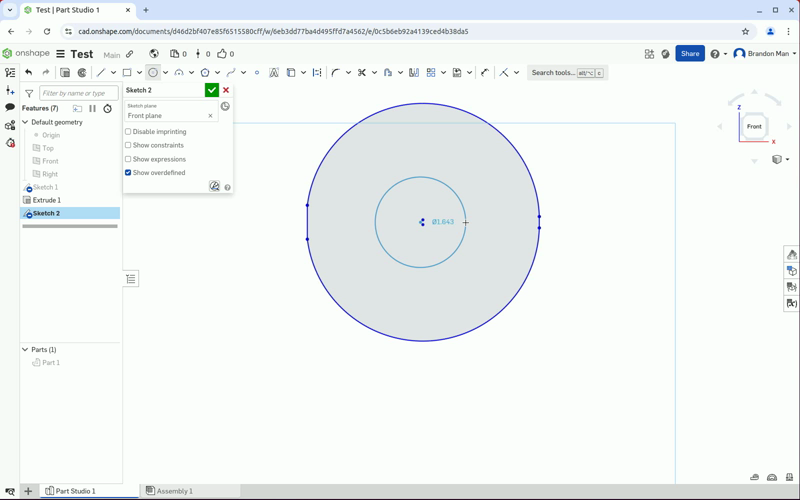
click(465, 222)
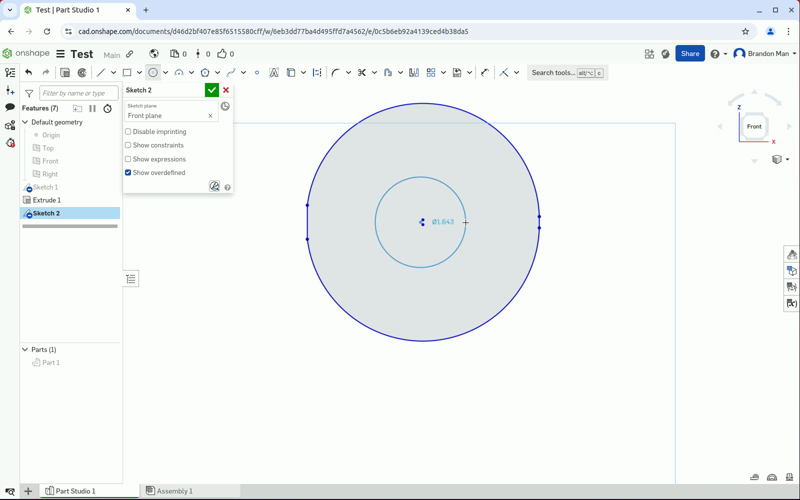
scroll(-6)
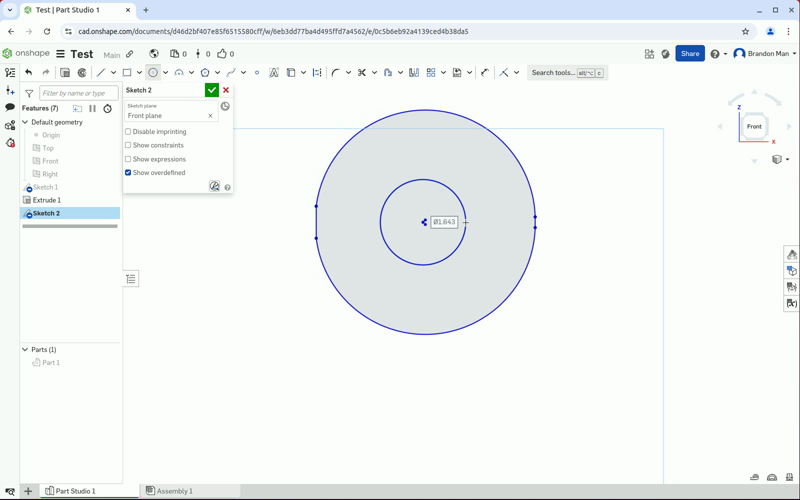
scroll(-6)
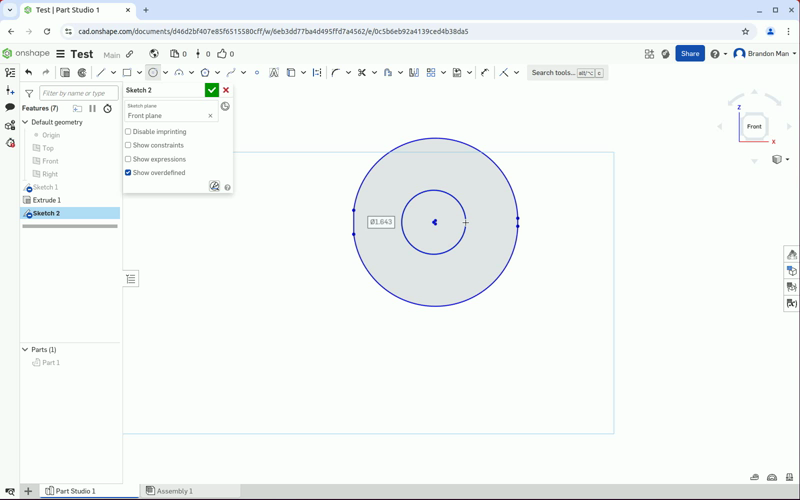
scroll(-6)
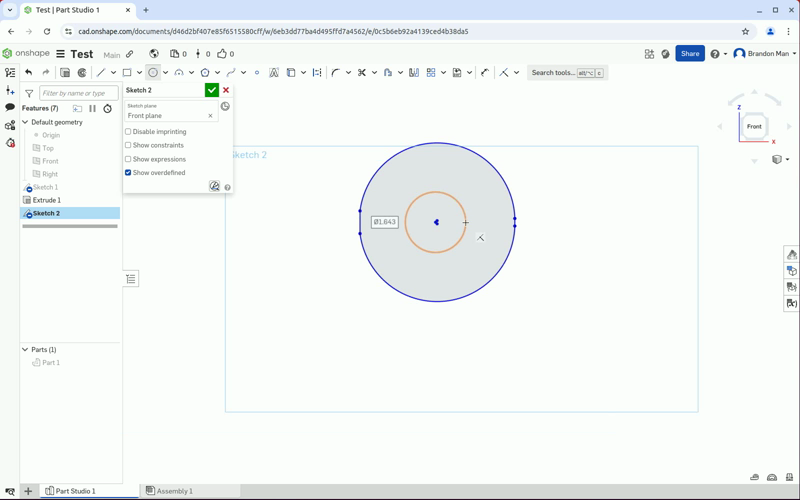
scroll(-6)
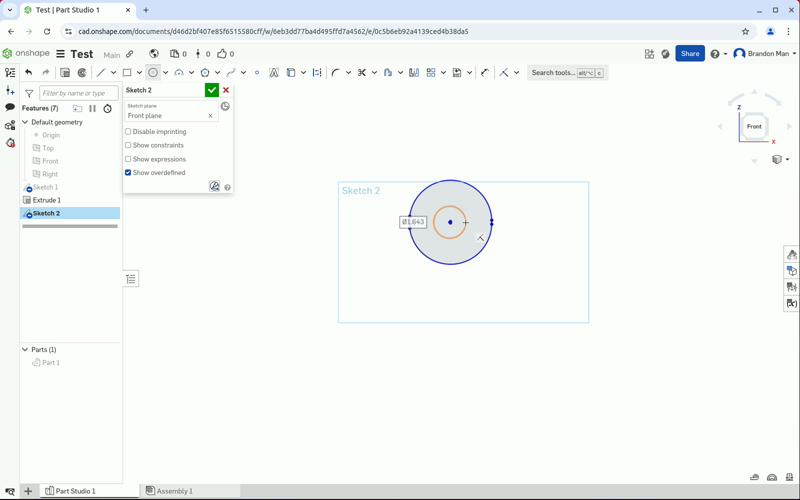
scroll(-6)
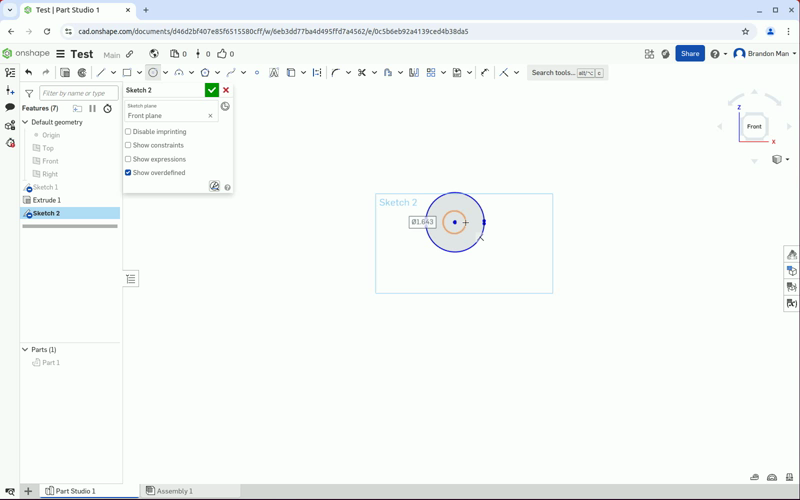
scroll(-6)
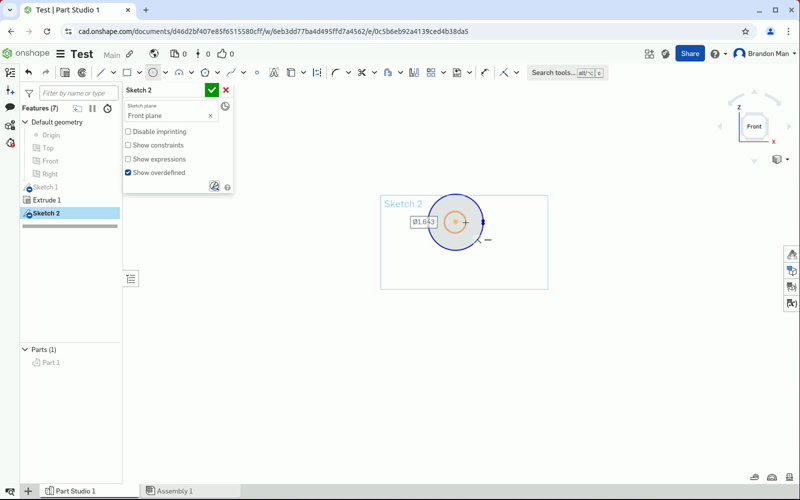
scroll(-6)
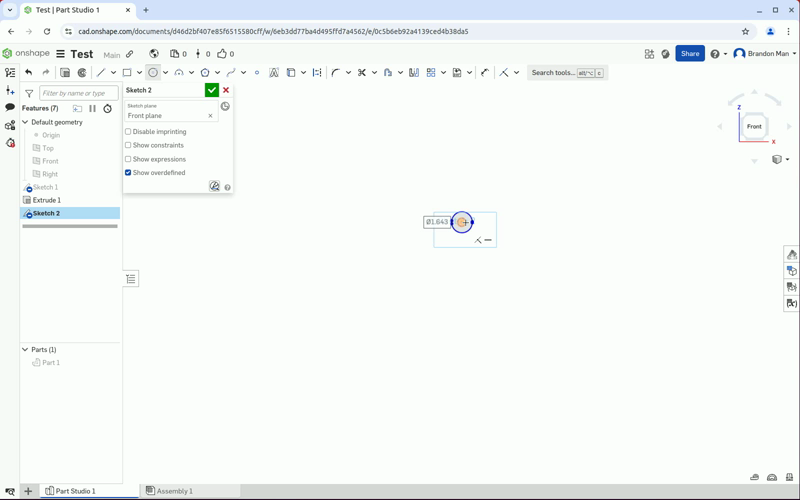
key(esc)
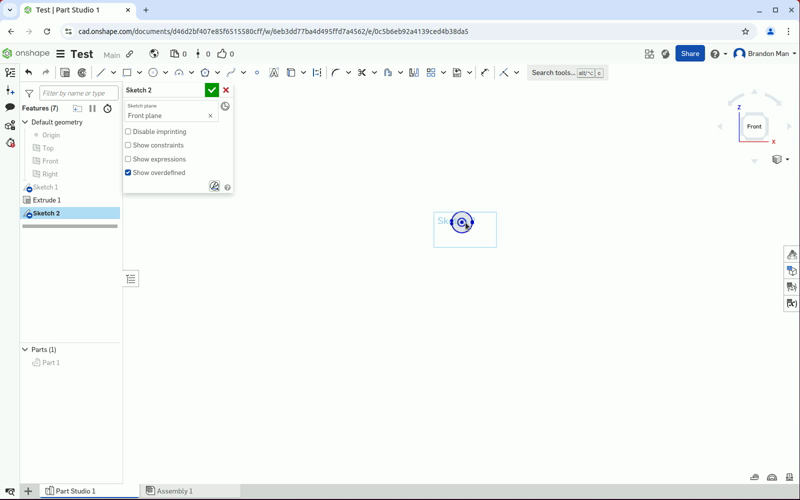
mouse_move(470, 218)
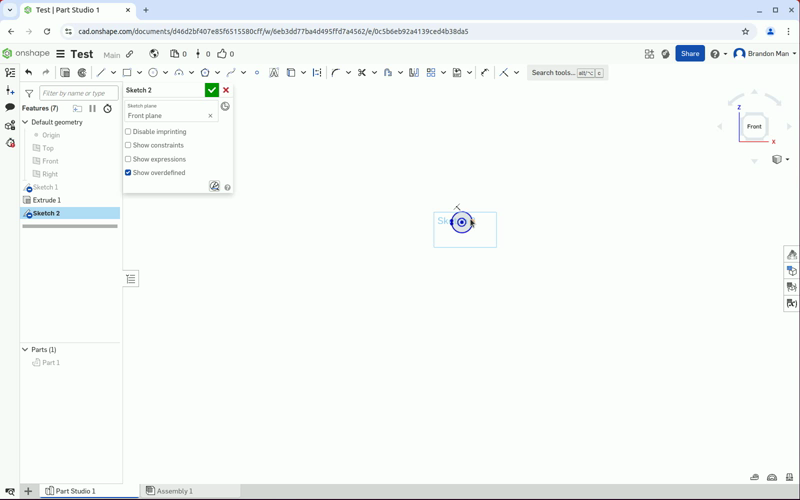
scroll(6)
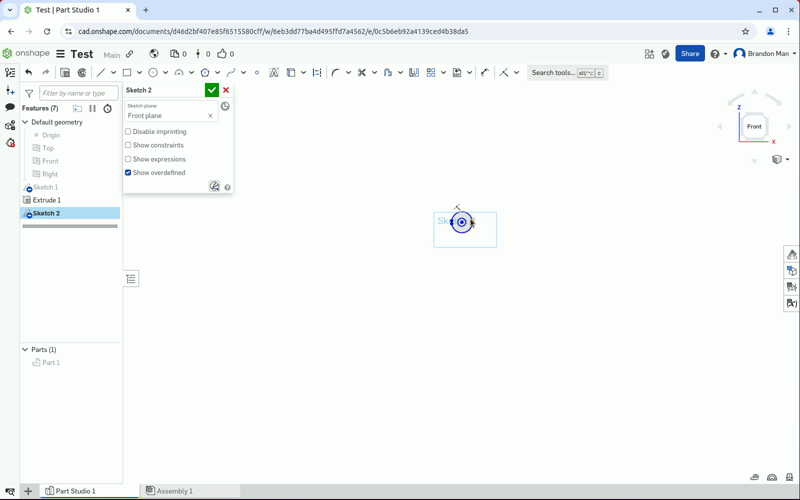
scroll(6)
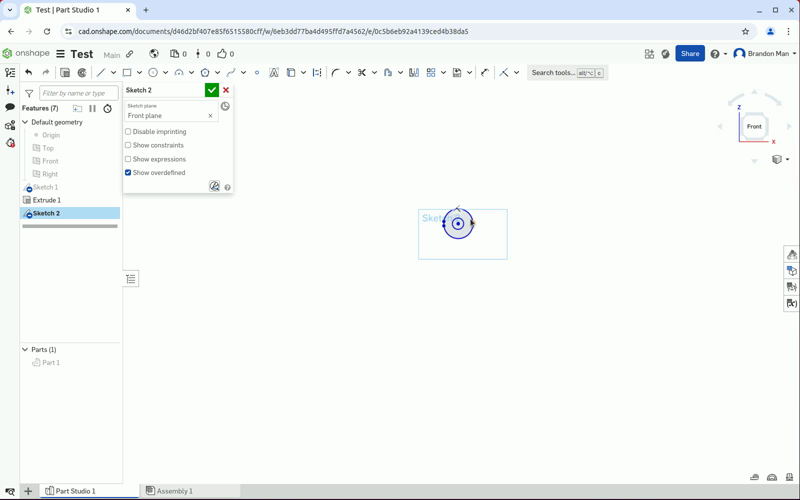
scroll(6)
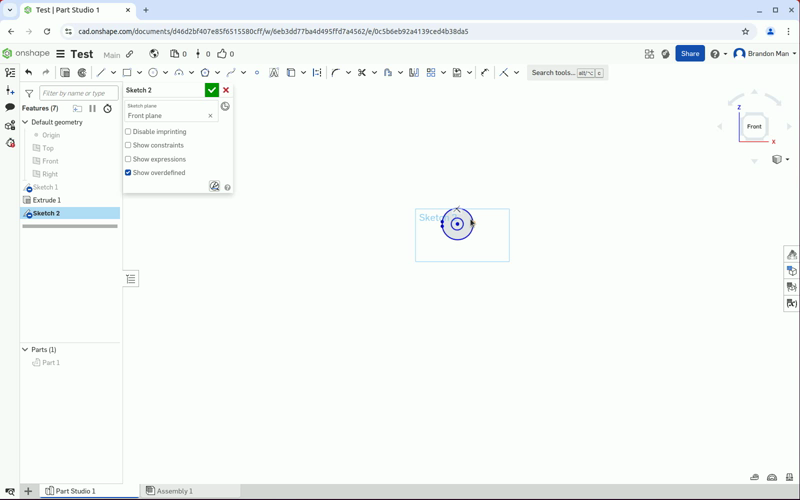
scroll(6)
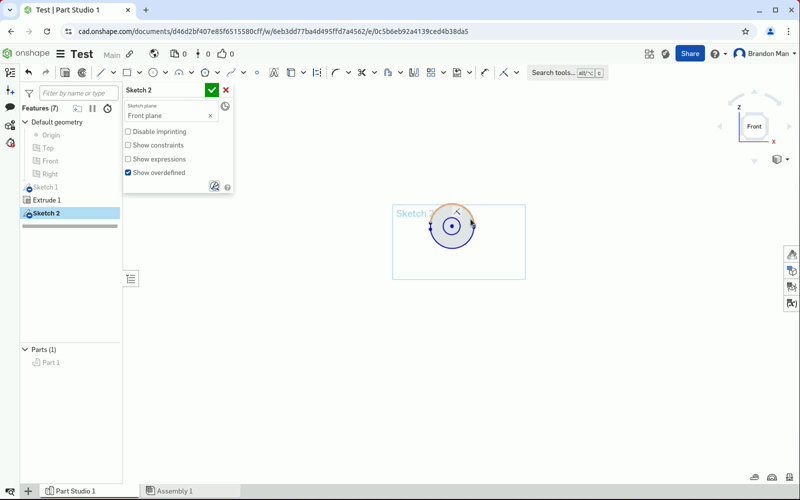
scroll(6)
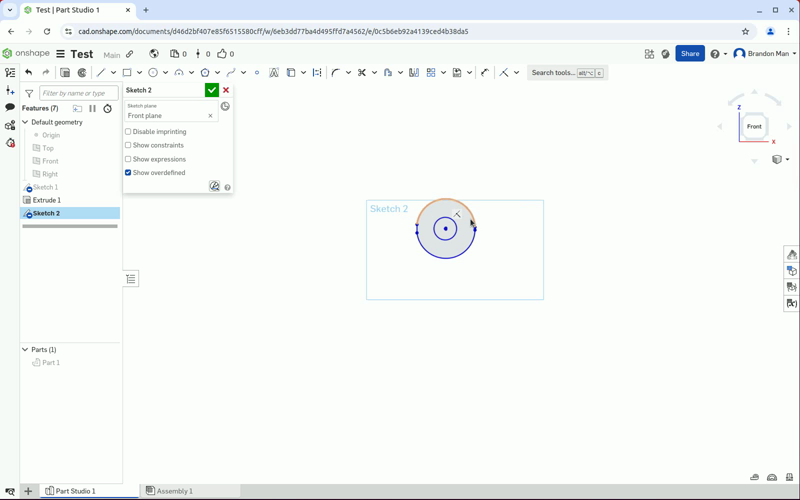
scroll(6)
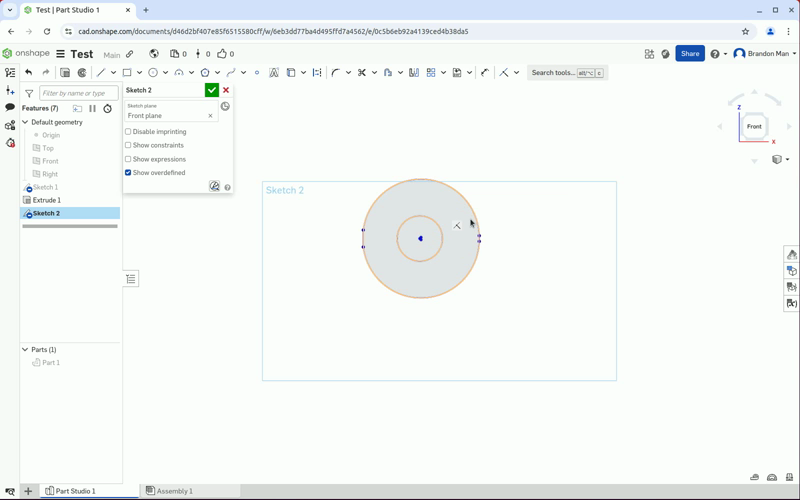
scroll(6)
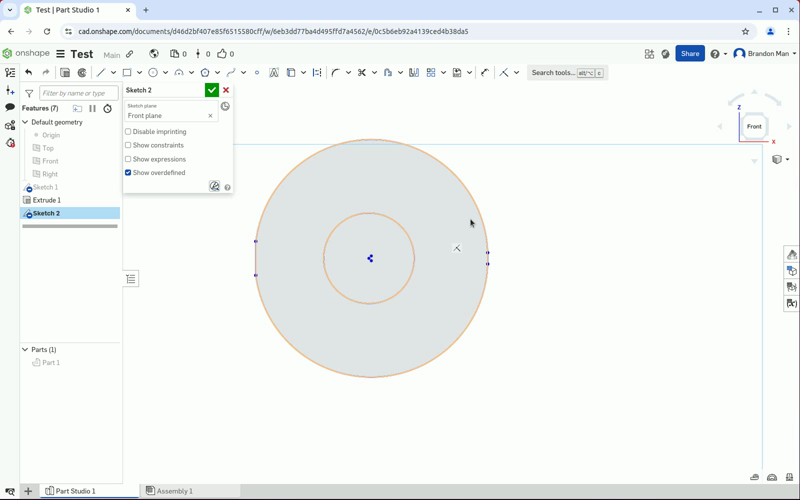
click(470, 218)
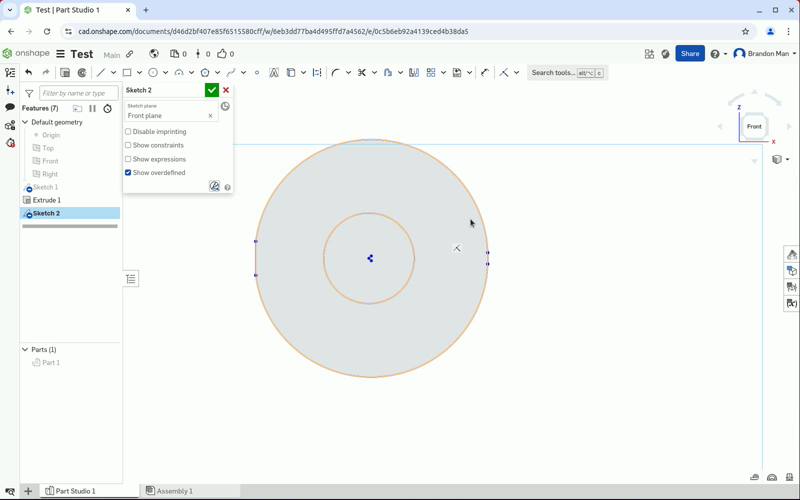
scroll(-6)
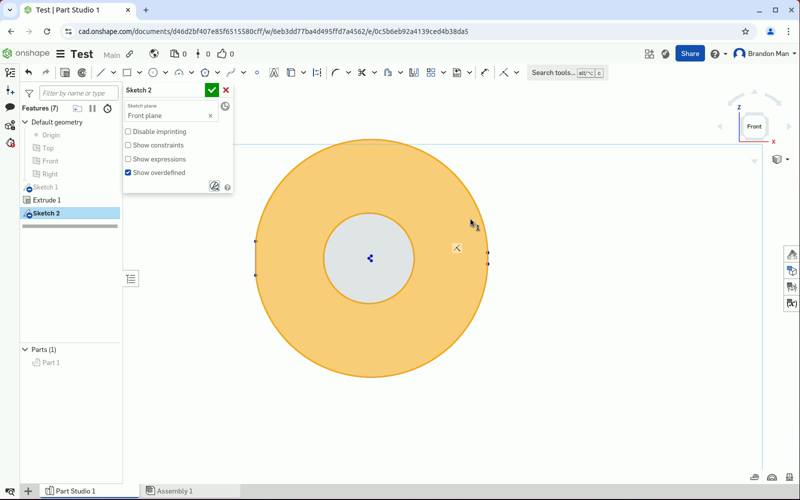
scroll(-6)
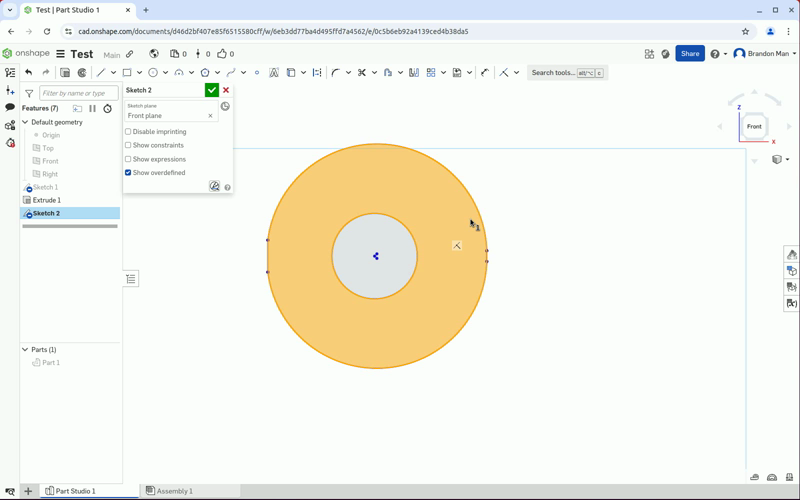
scroll(-6)
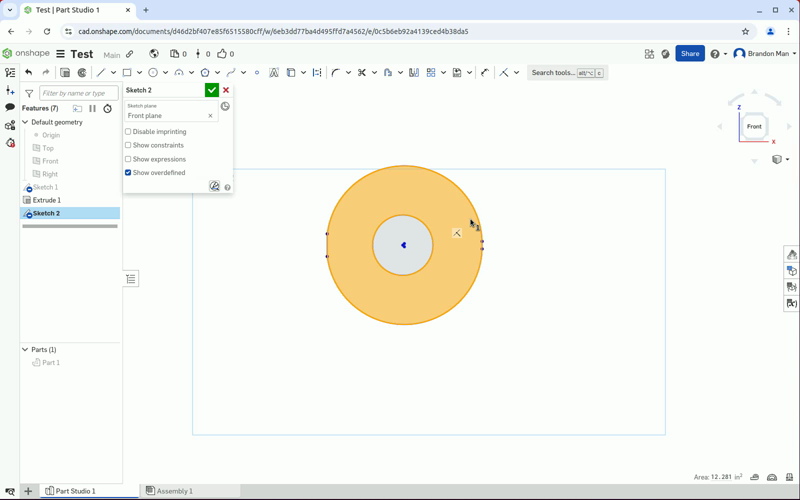
scroll(-6)
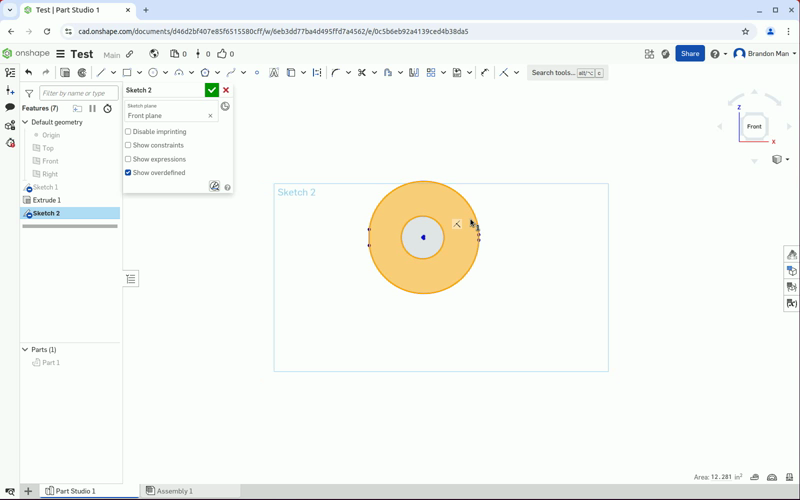
scroll(-6)
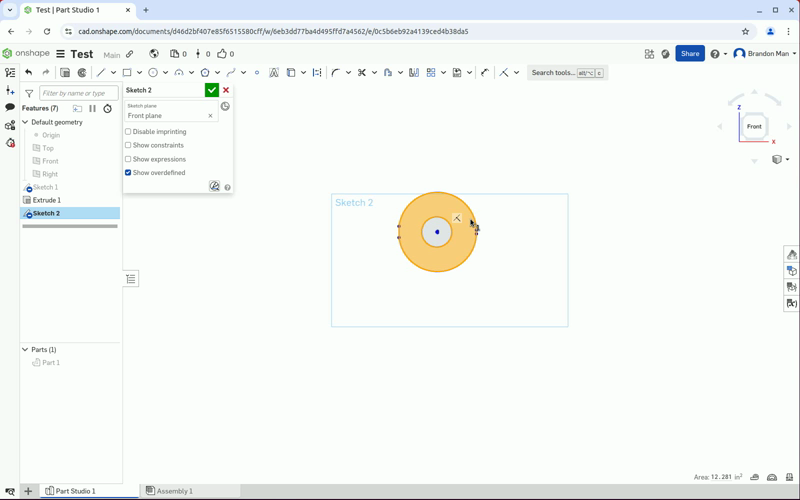
scroll(-6)
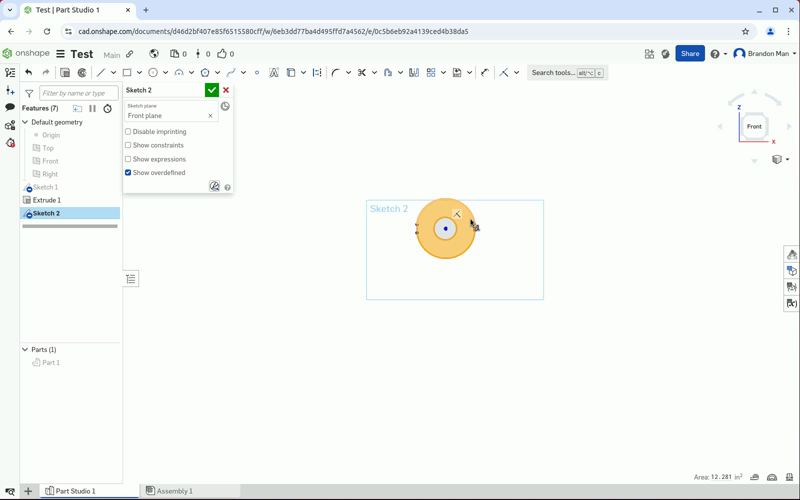
scroll(-6)
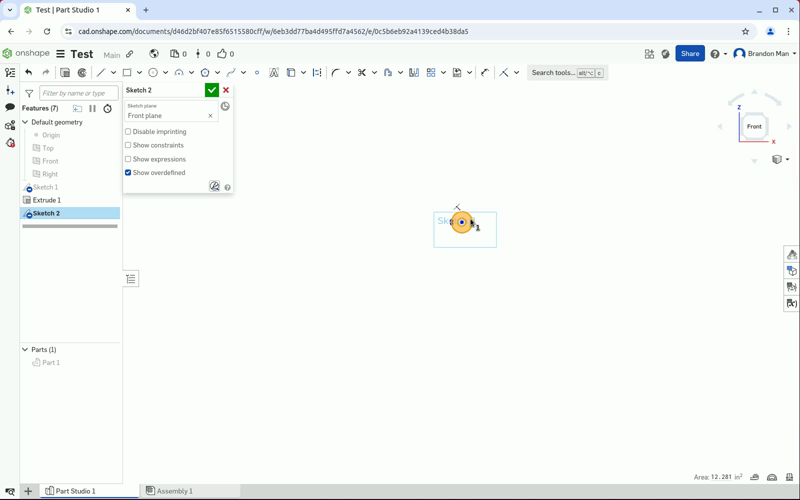
mouse_move(73, 352)
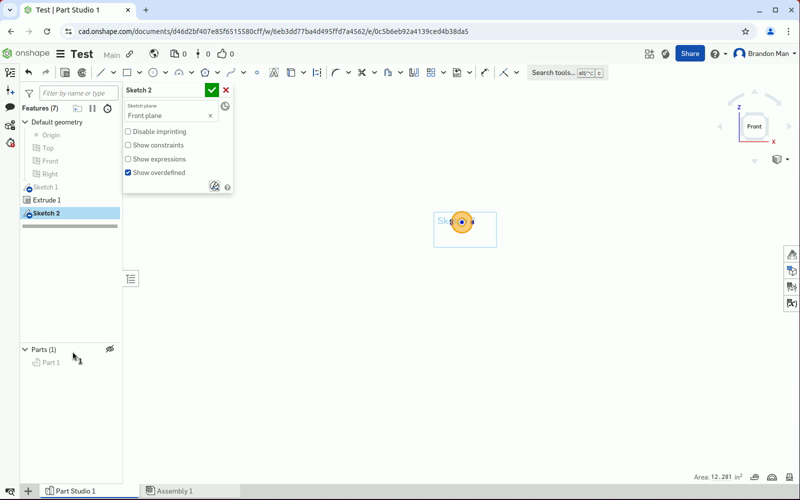
key(shift+y)
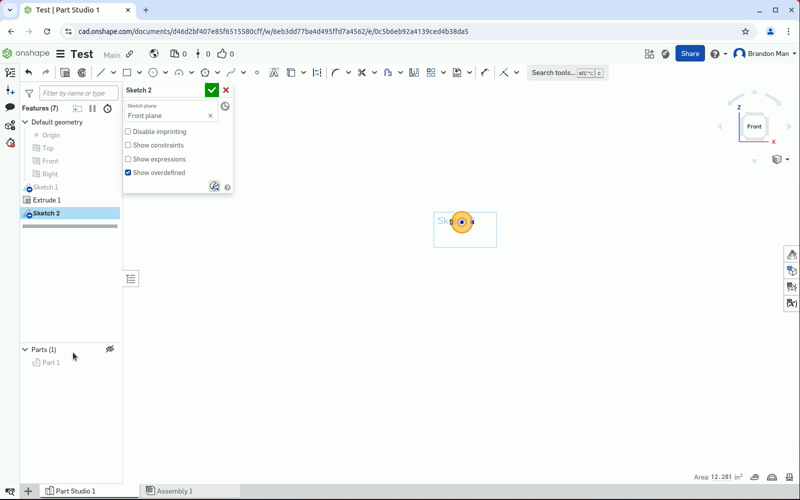
key(shift+e)
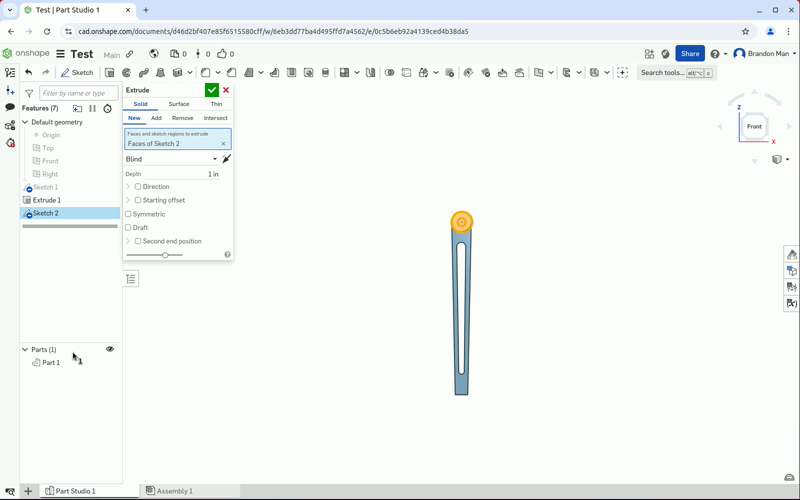
mouse_move(143, 106)
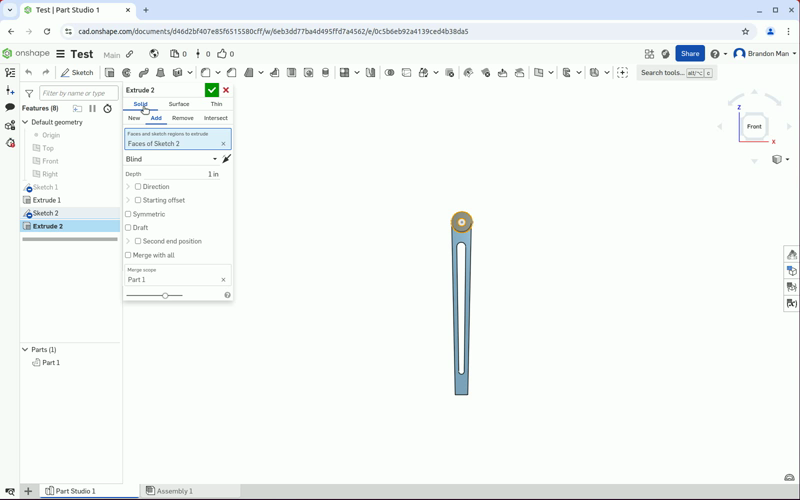
click(143, 106)
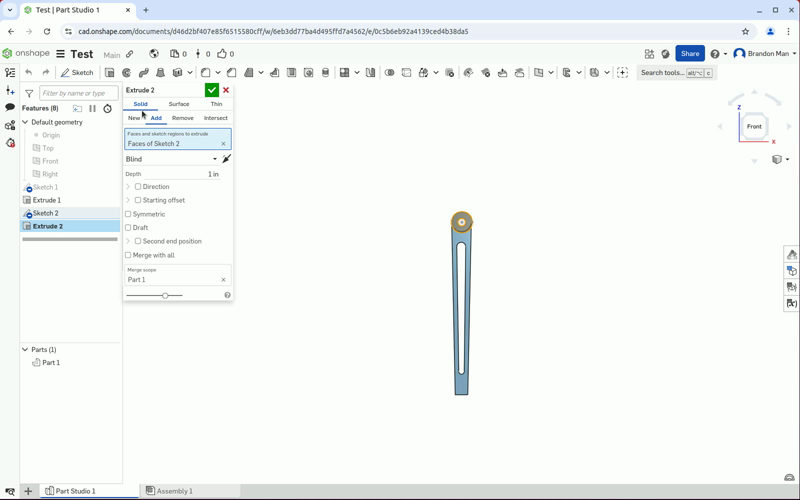
mouse_move(137, 120)
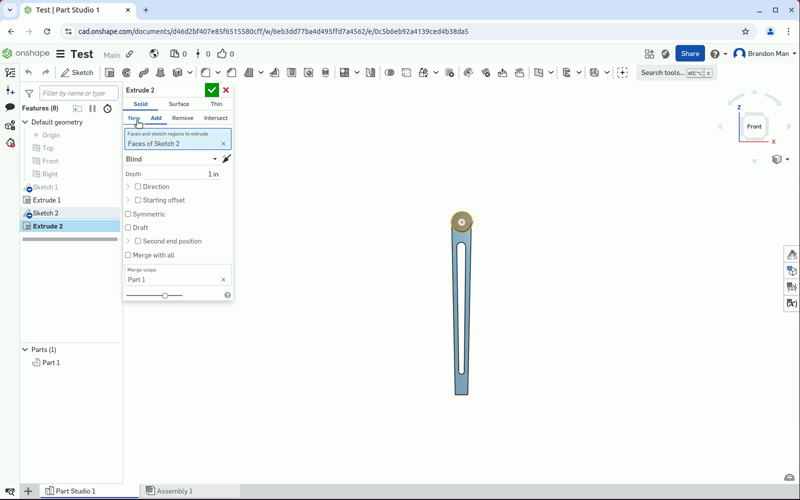
click(137, 120)
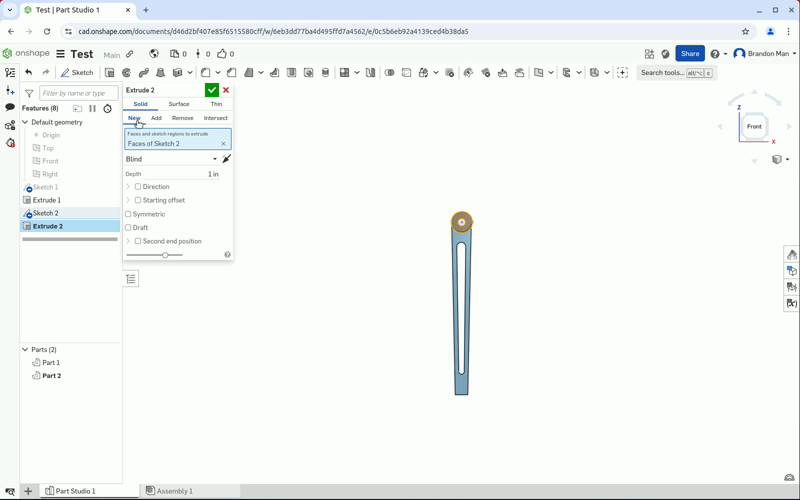
key(tab, 4)
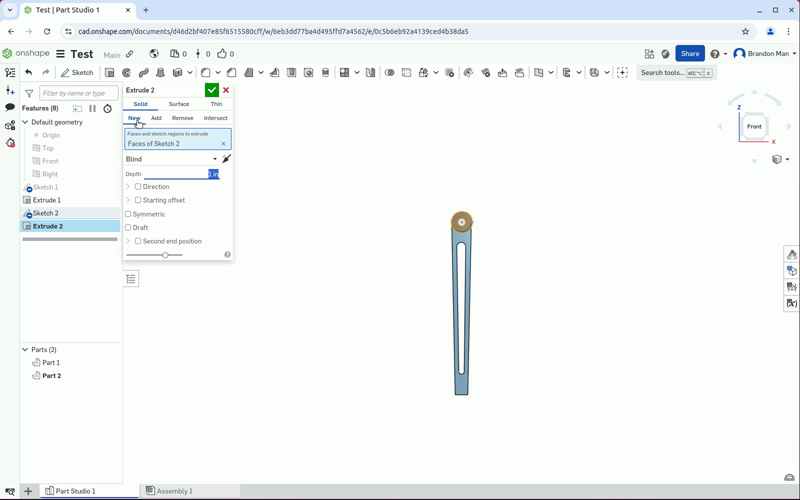
text(3.852)
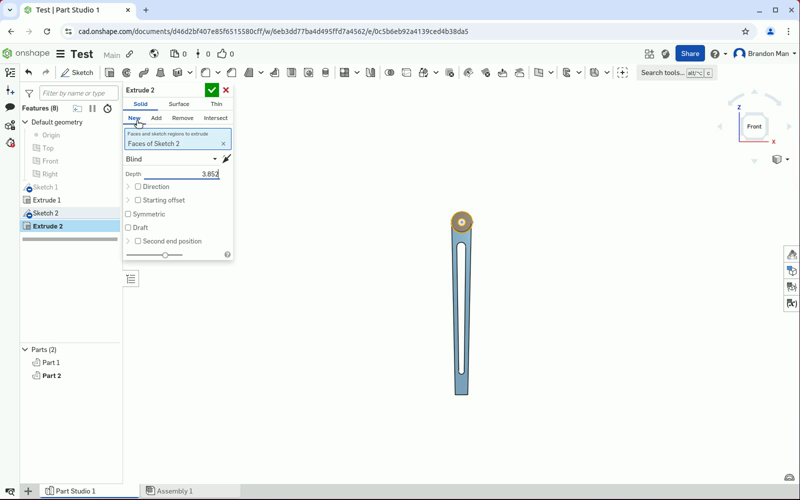
key(tab, 3)
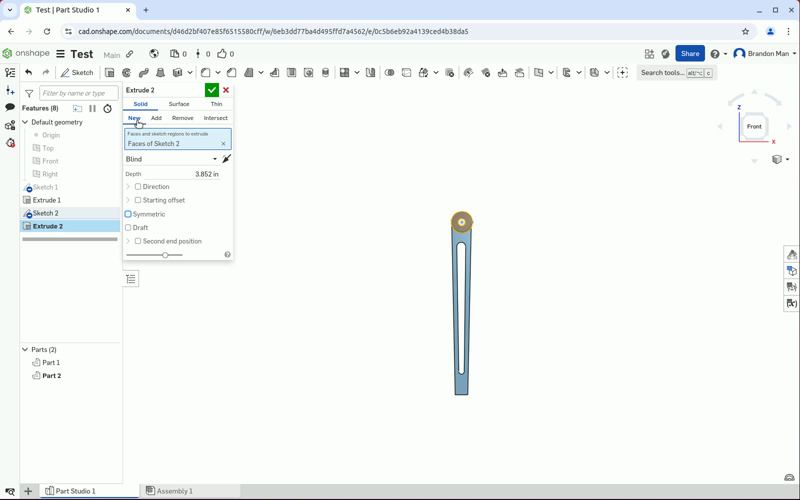
key(space)
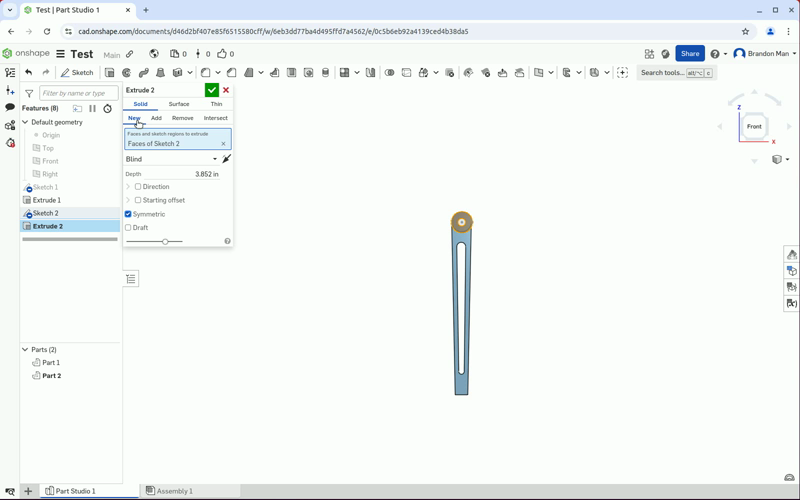
key(enter)
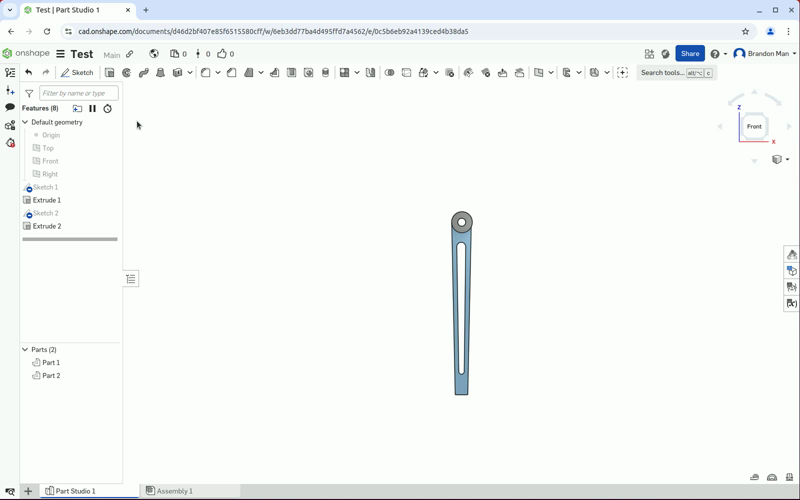
key(shift+h)
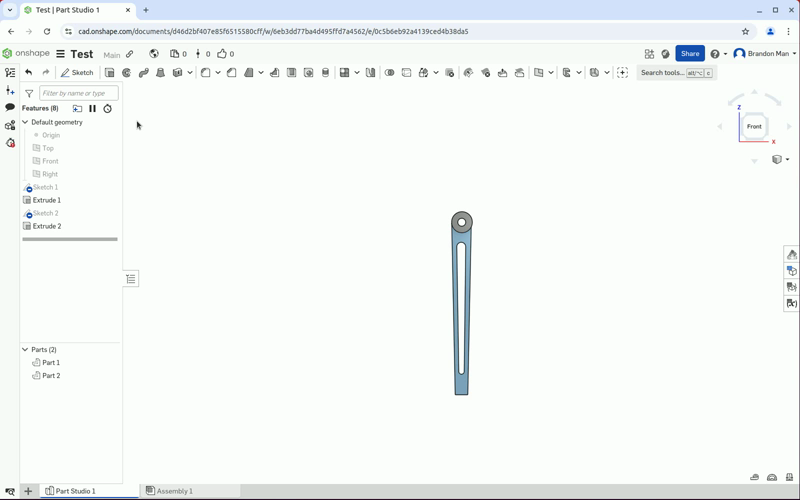
key(shift+h)
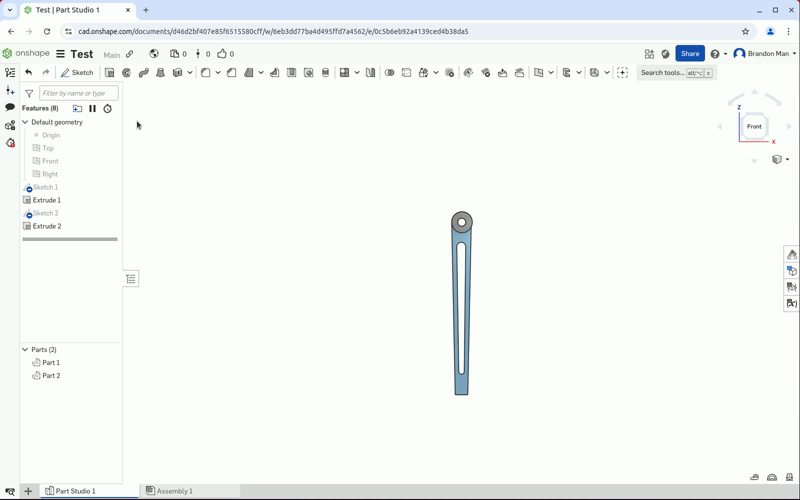
mouse_move(73, 189)
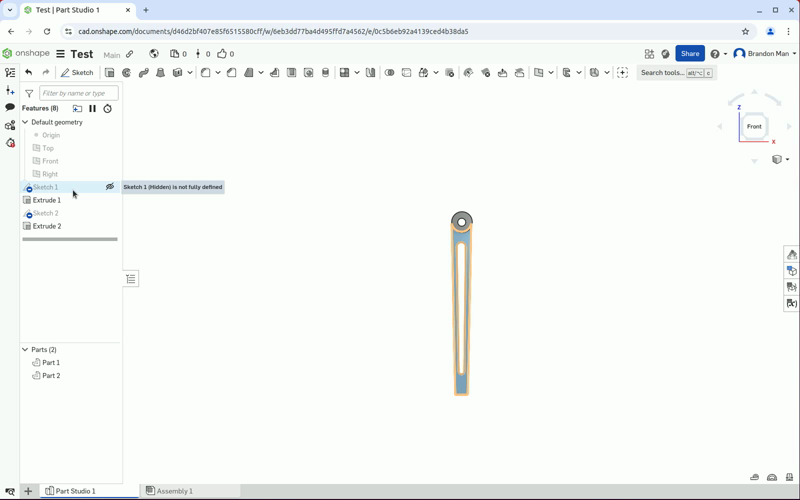
click(73, 189)
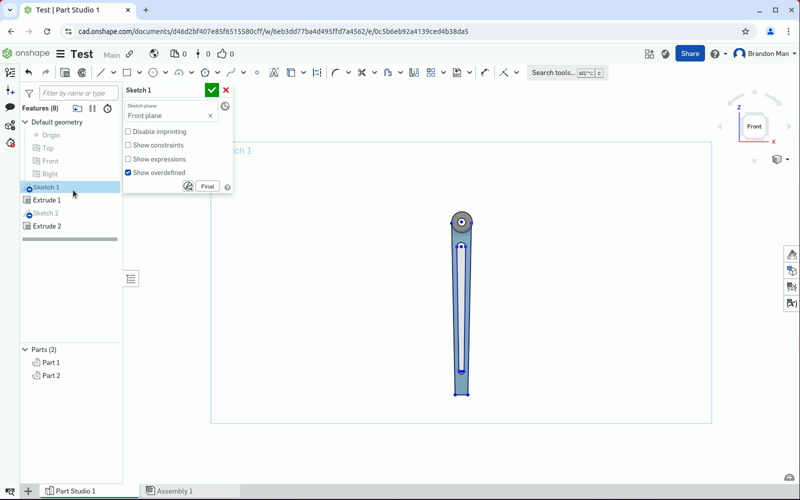
mouse_move(229, 92)
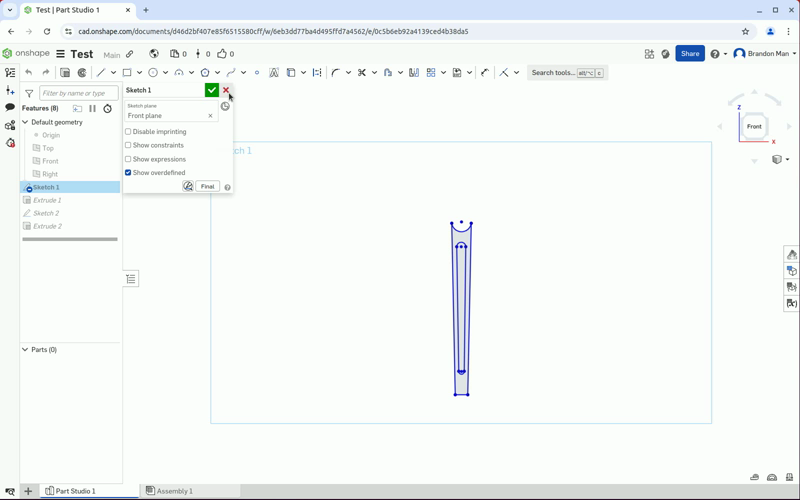
click(229, 92)
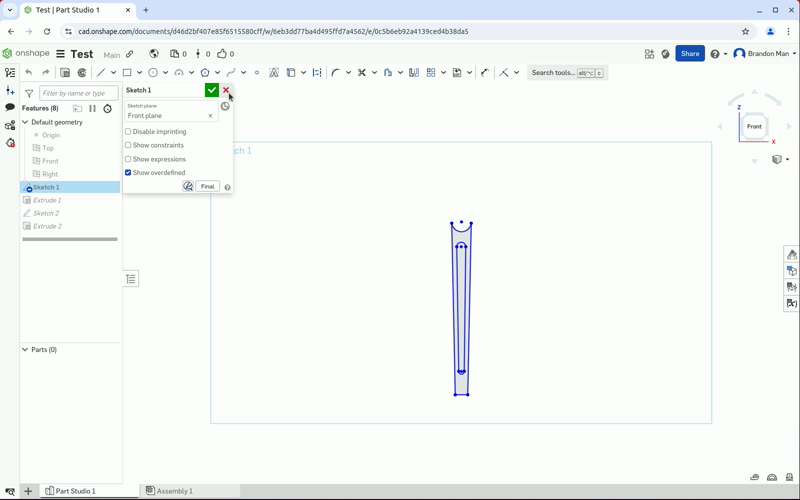
key(shift+s)
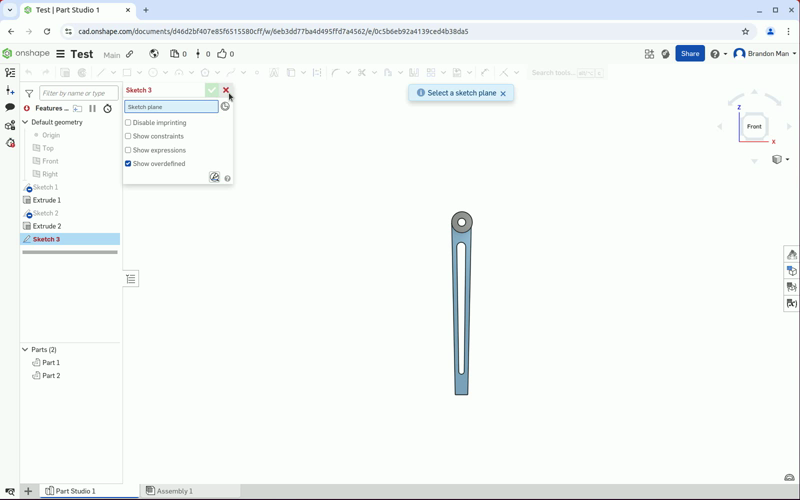
mouse_move(73, 163)
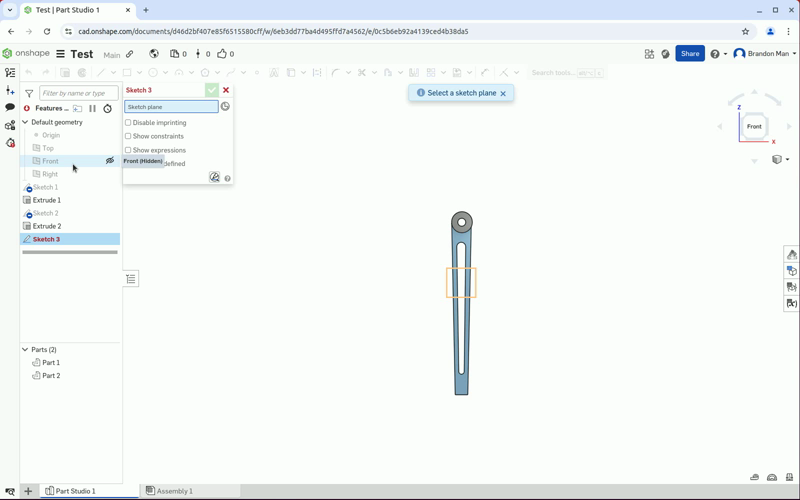
click(73, 163)
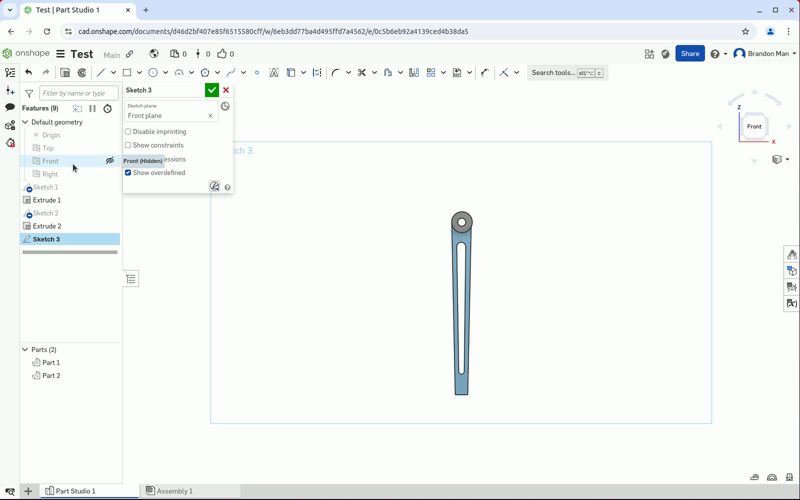
mouse_move(73, 352)
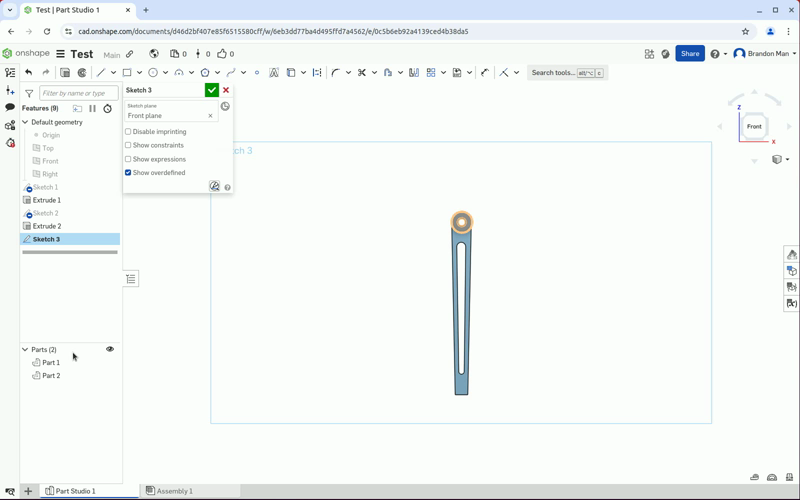
key(y)
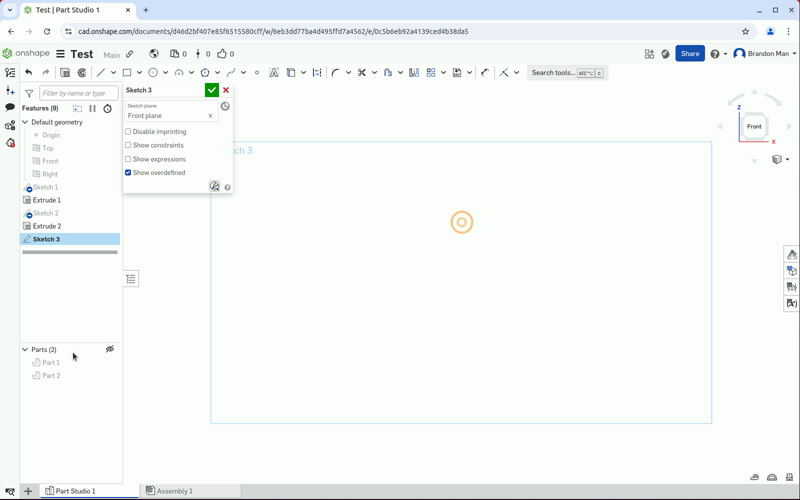
key(l)
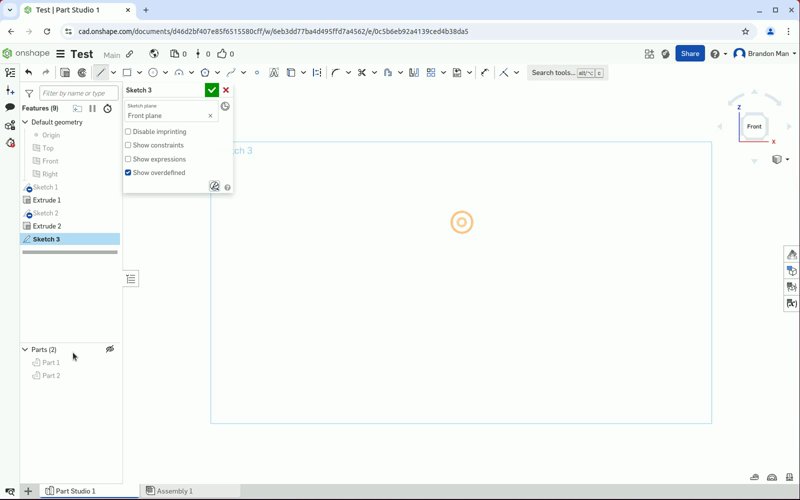
key_down(shift)
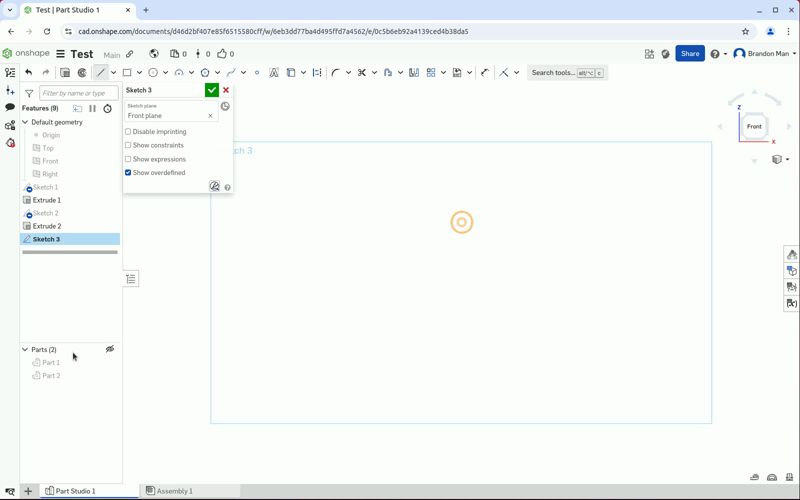
mouse_move(456, 246)
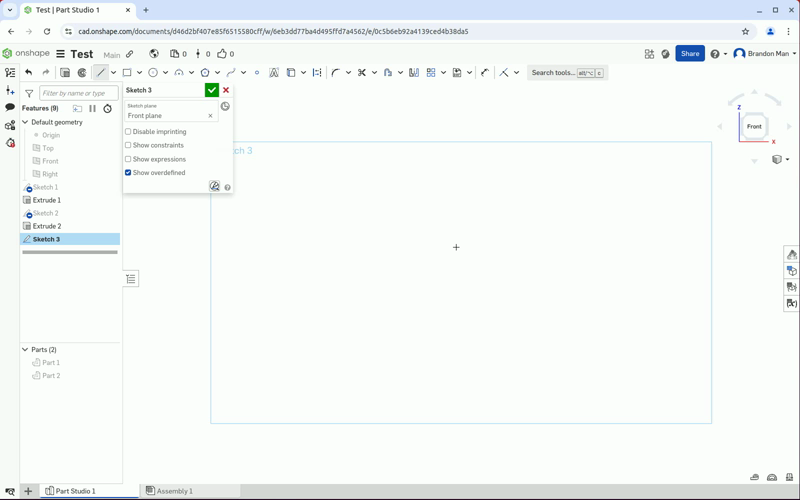
click(456, 246)
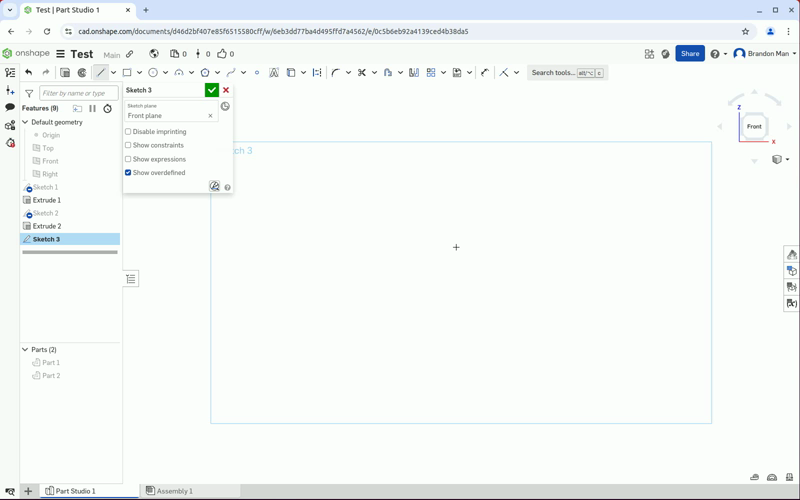
key_up(shift)
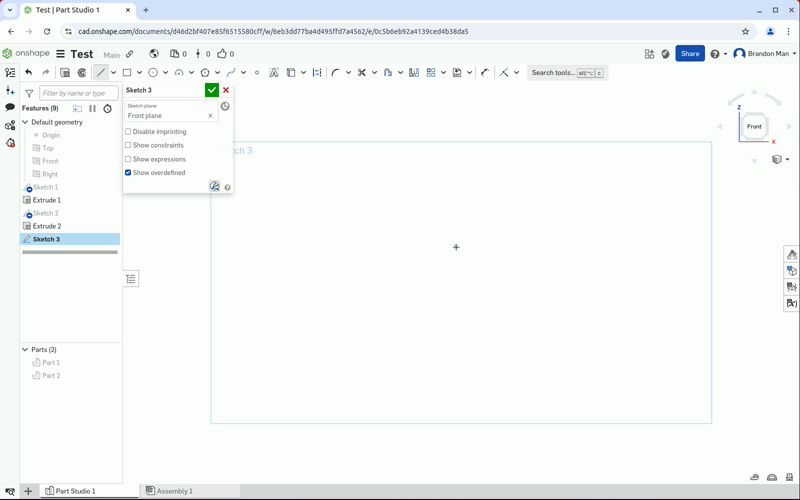
key_down(shift)
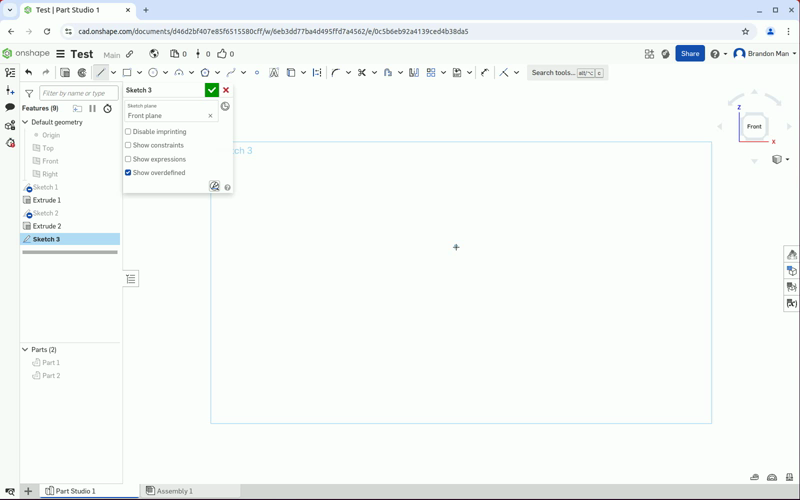
mouse_move(457, 371)
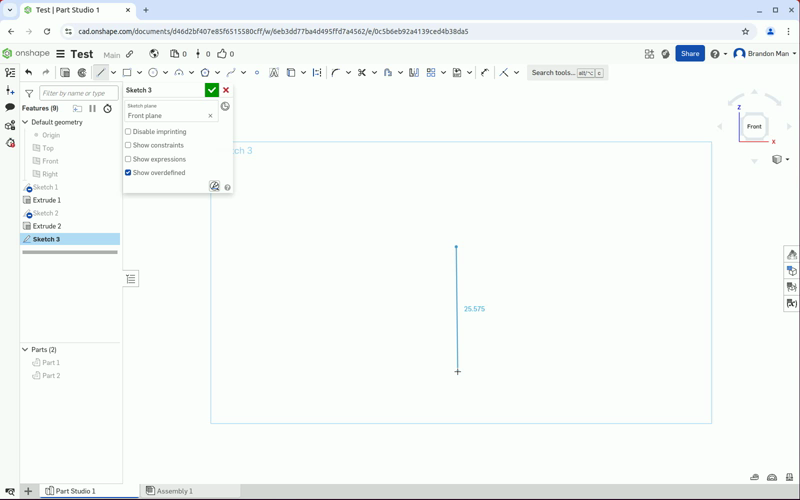
click(457, 371)
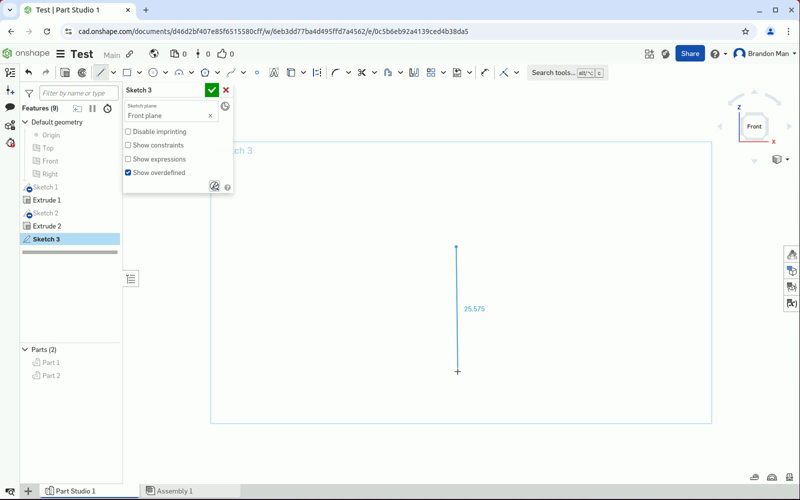
key_up(shift)
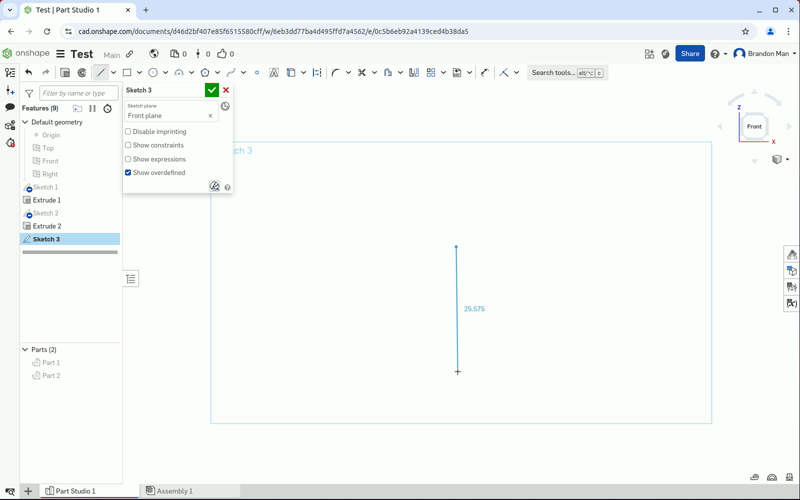
key(esc)
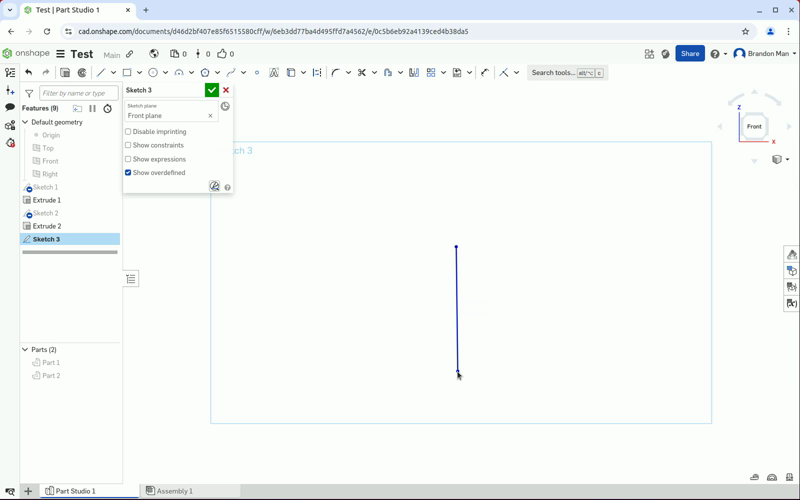
key(a)
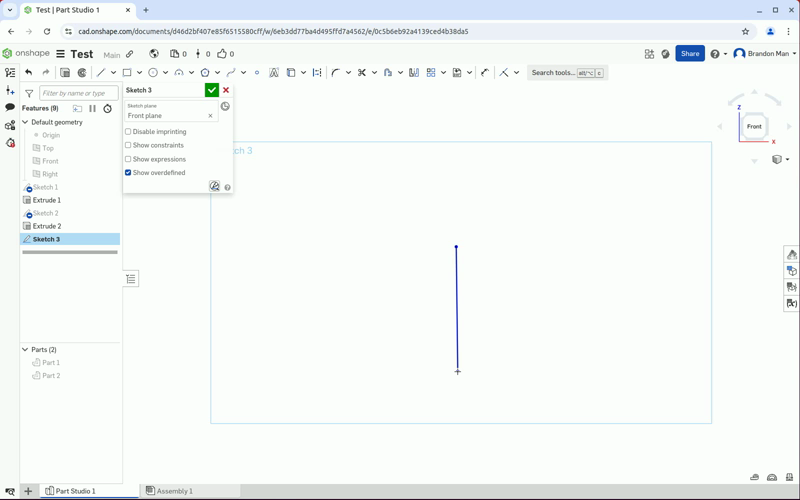
mouse_move(457, 371)
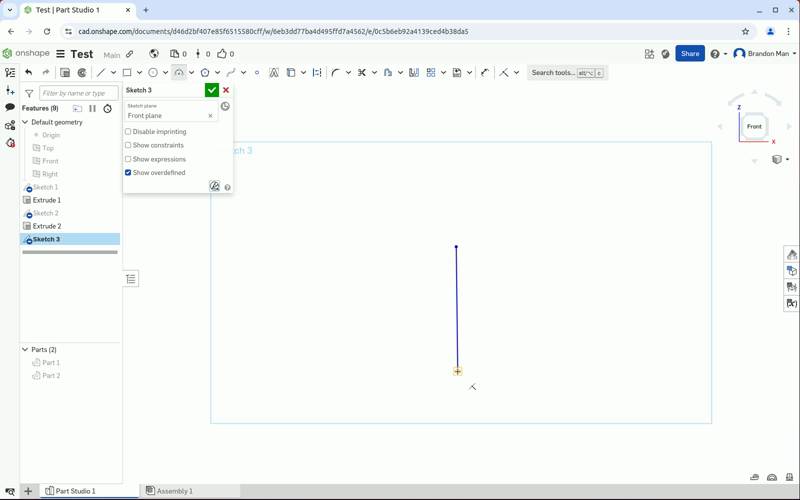
click(457, 371)
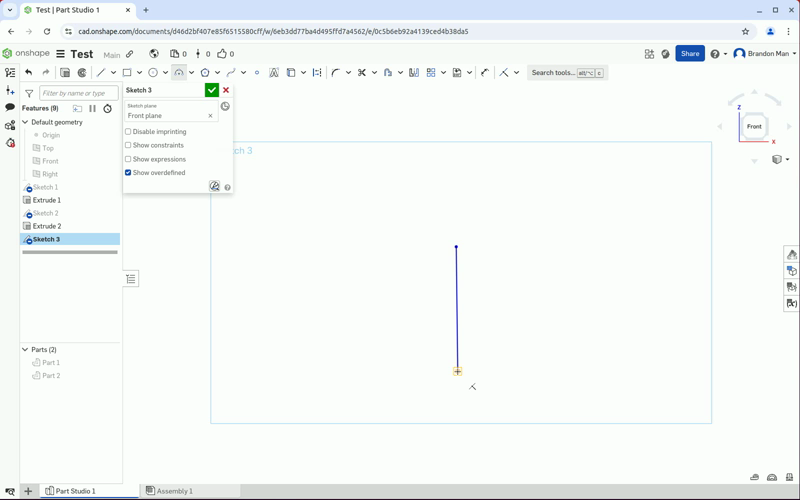
key_down(shift)
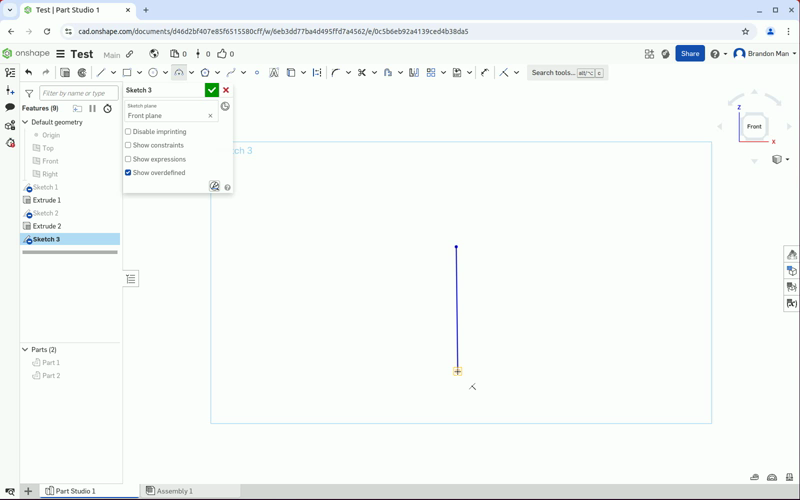
mouse_move(464, 371)
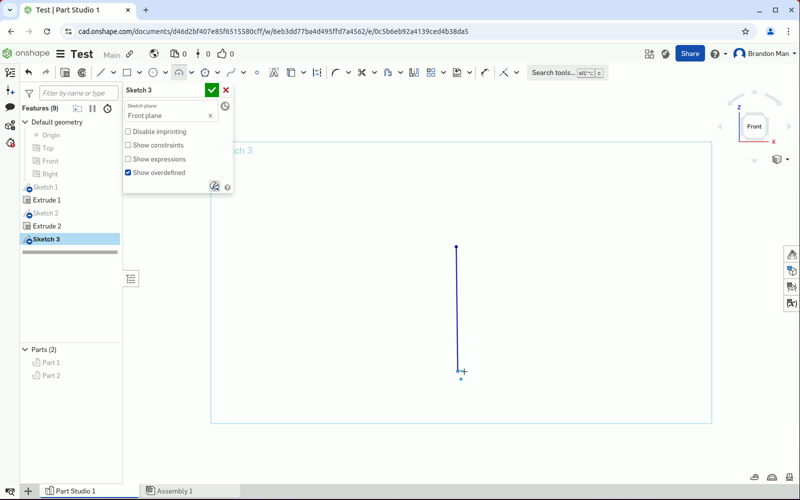
scroll(6)
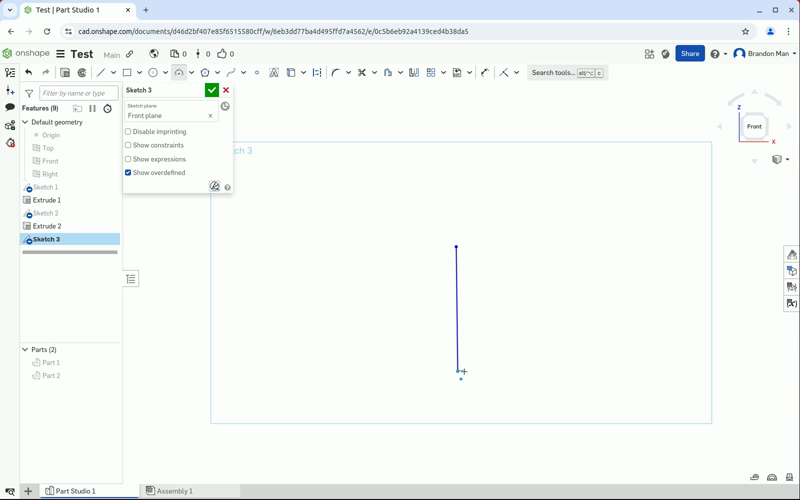
scroll(6)
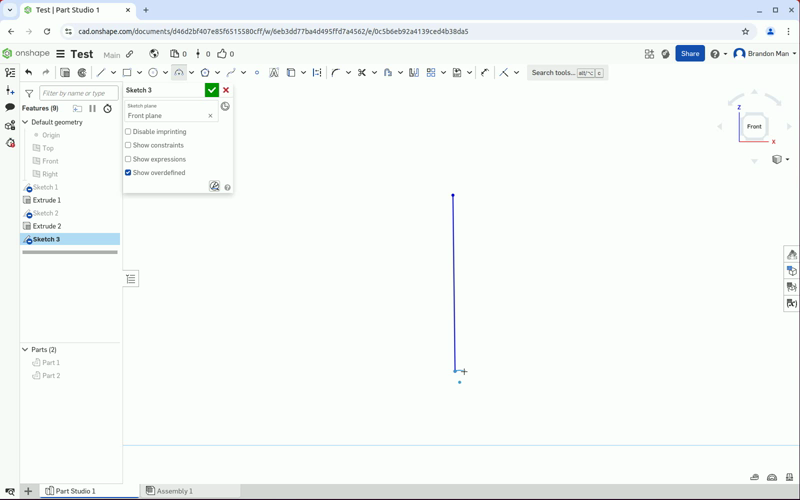
scroll(6)
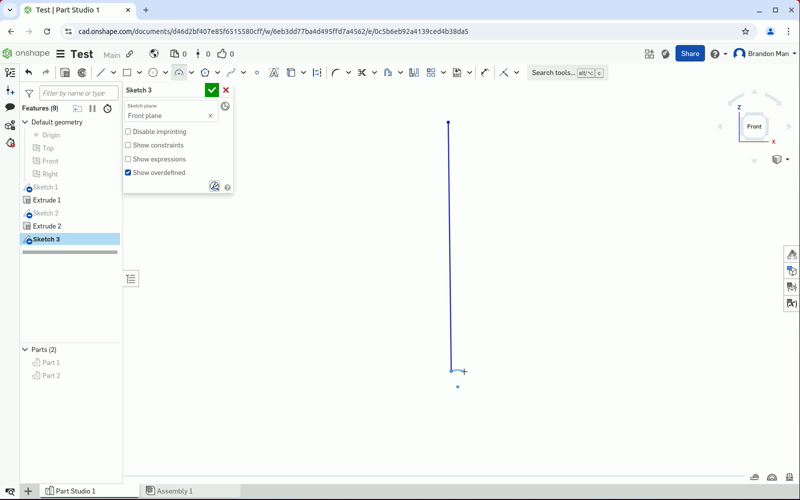
scroll(6)
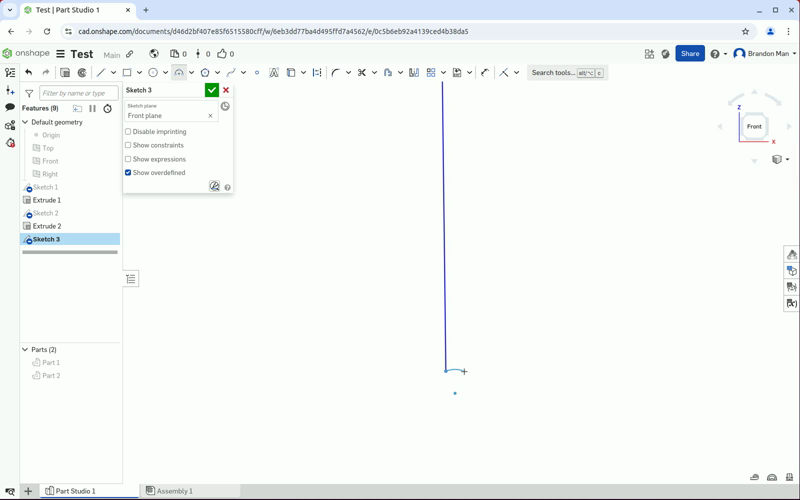
scroll(6)
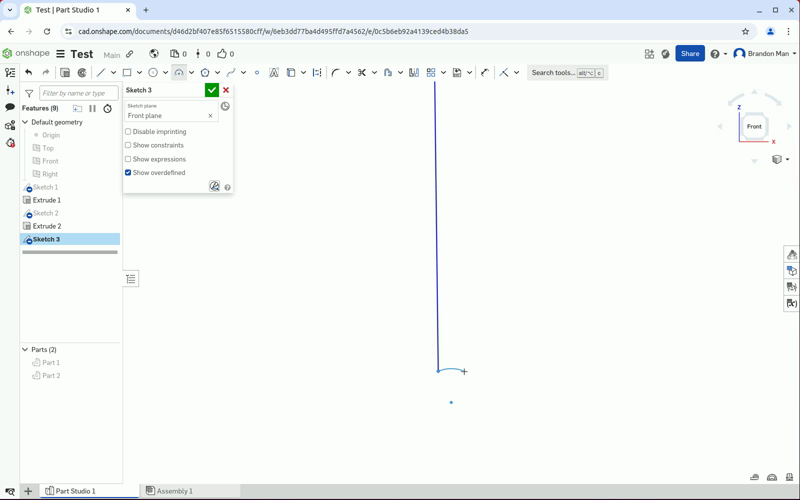
scroll(6)
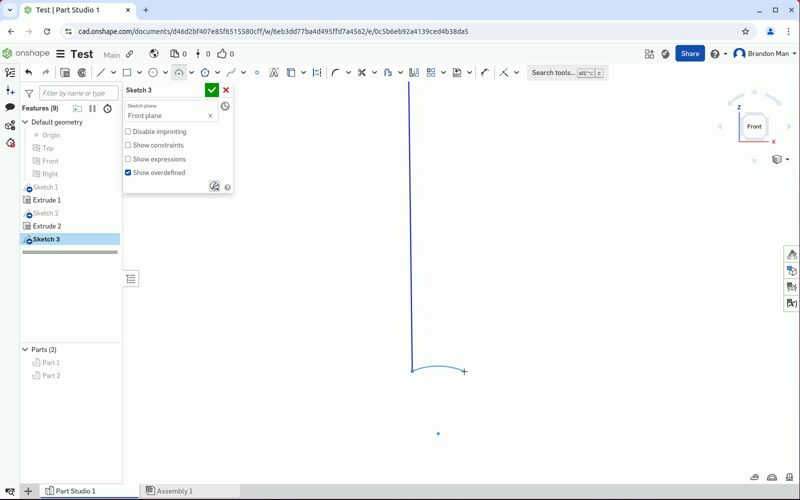
scroll(6)
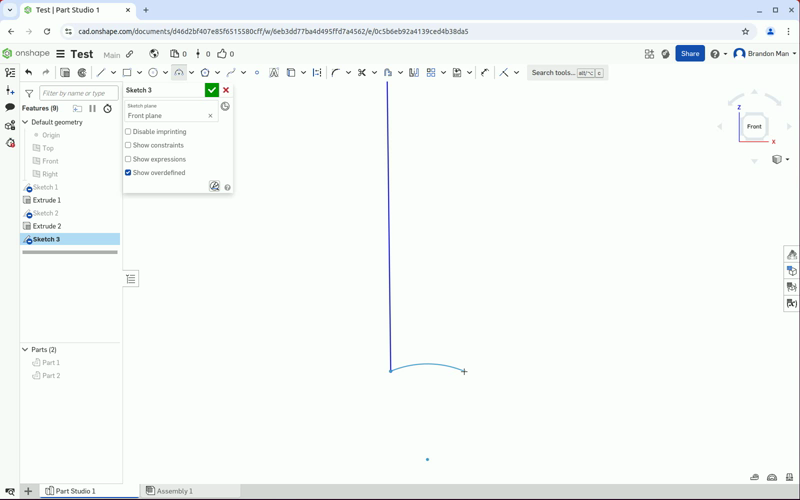
click(464, 371)
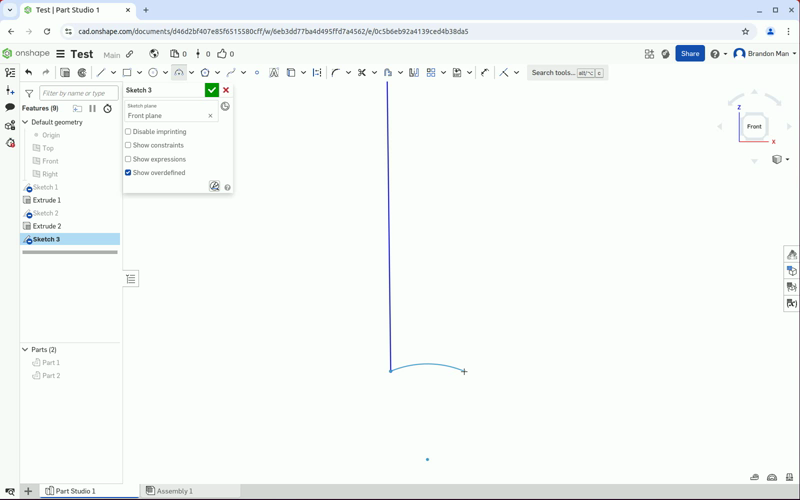
scroll(-6)
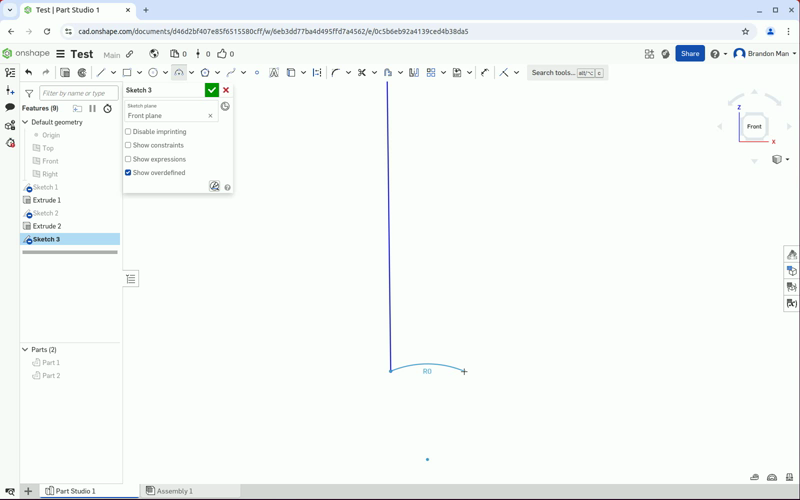
scroll(-6)
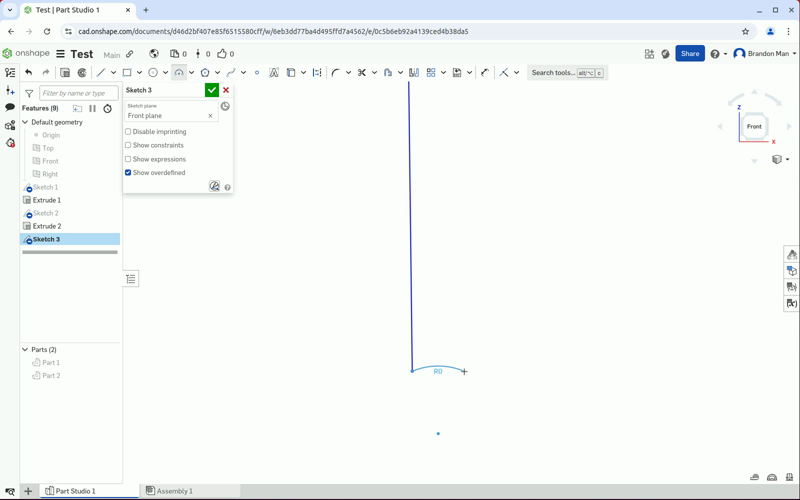
scroll(-6)
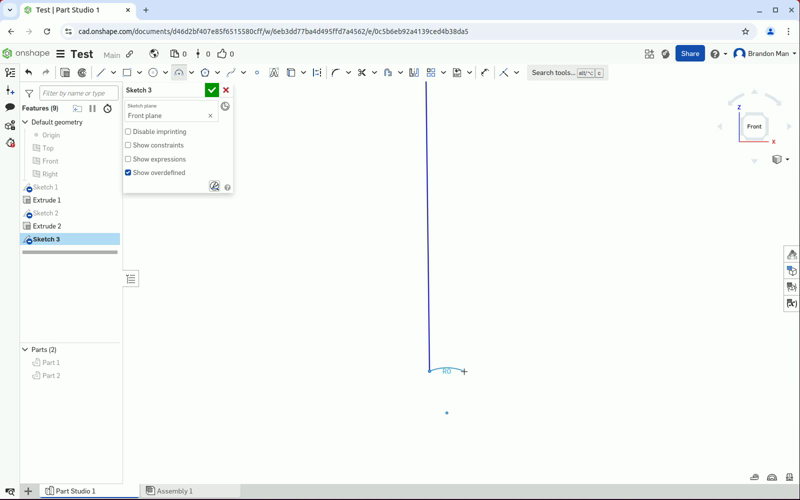
scroll(-6)
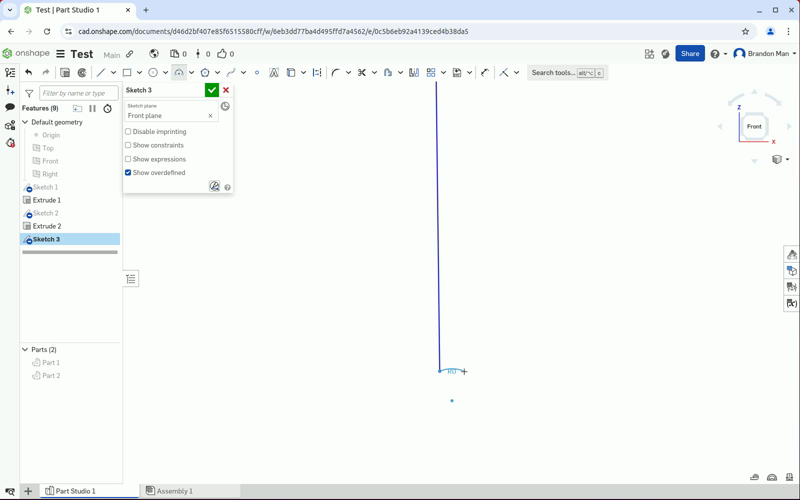
scroll(-6)
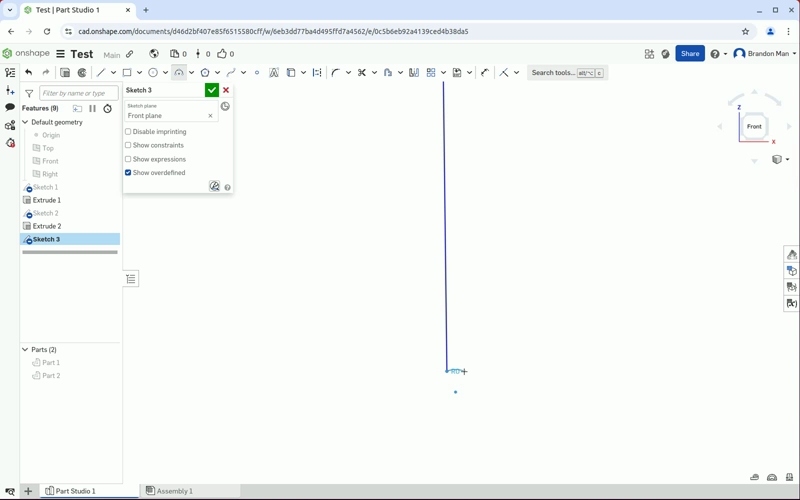
scroll(-6)
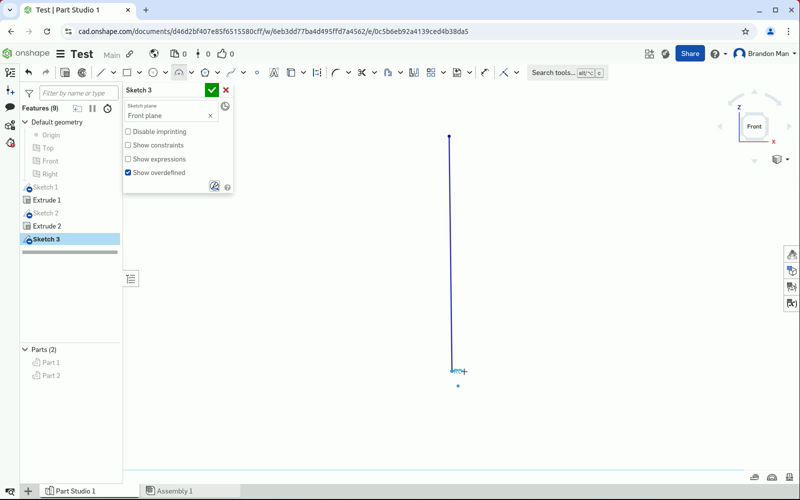
scroll(-6)
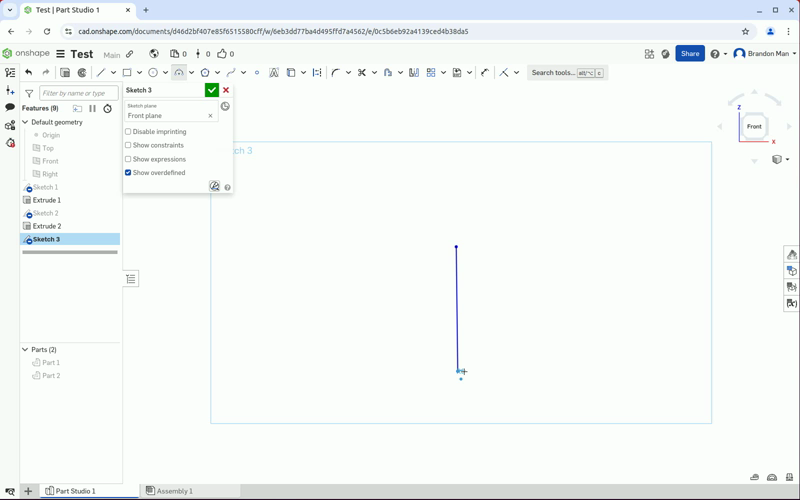
mouse_move(460, 374)
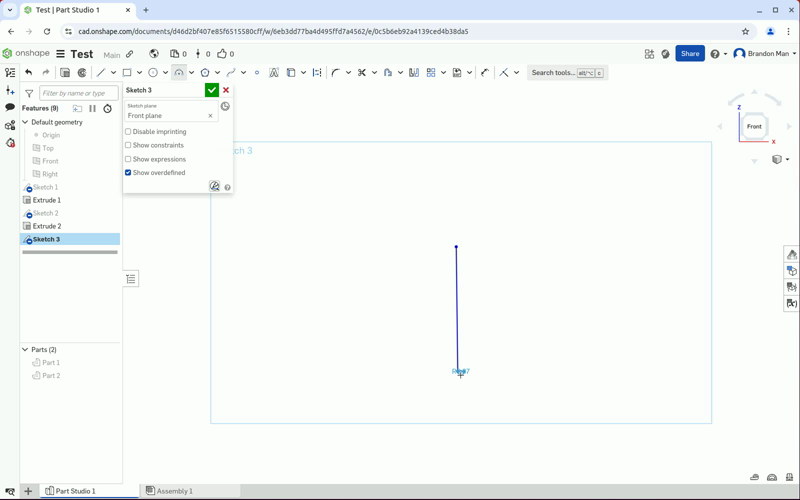
scroll(6)
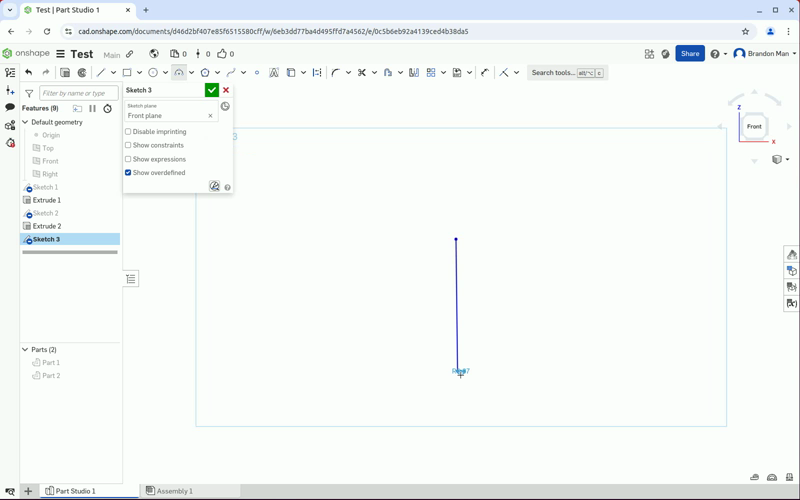
scroll(6)
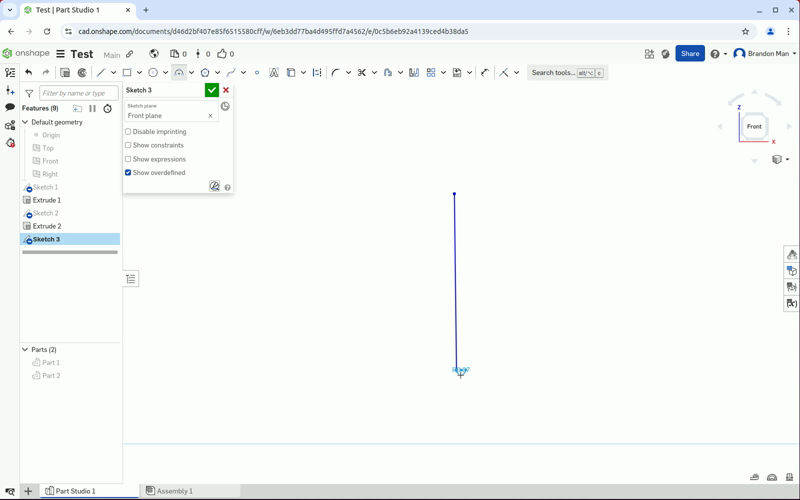
scroll(6)
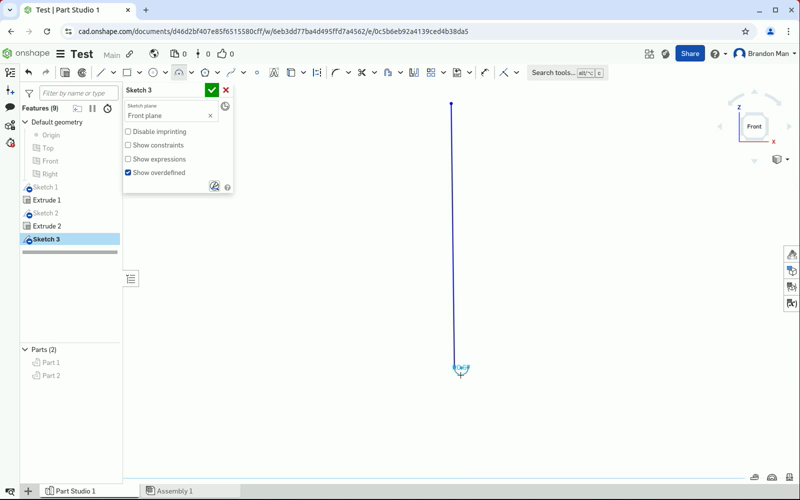
scroll(6)
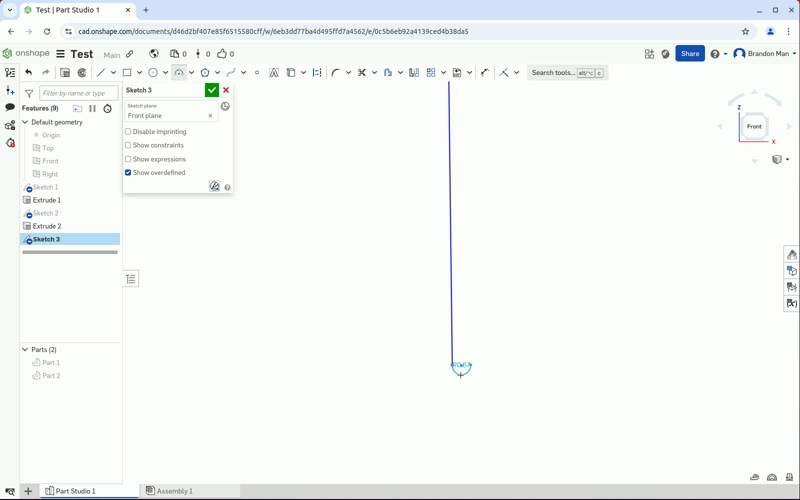
scroll(6)
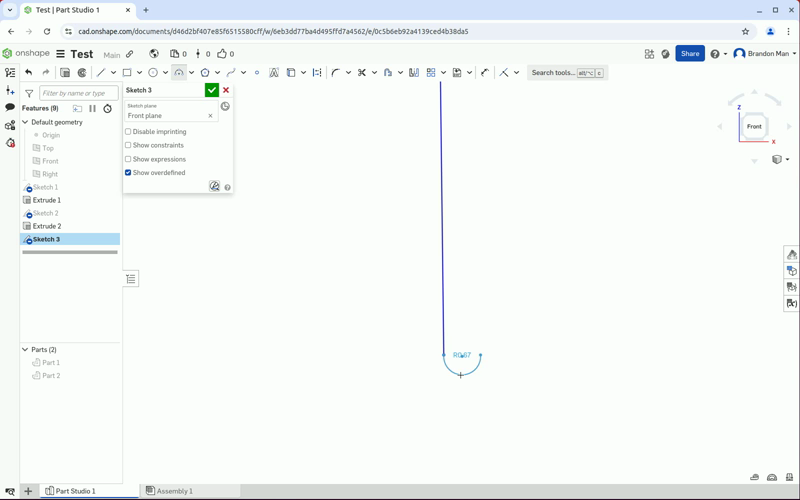
scroll(6)
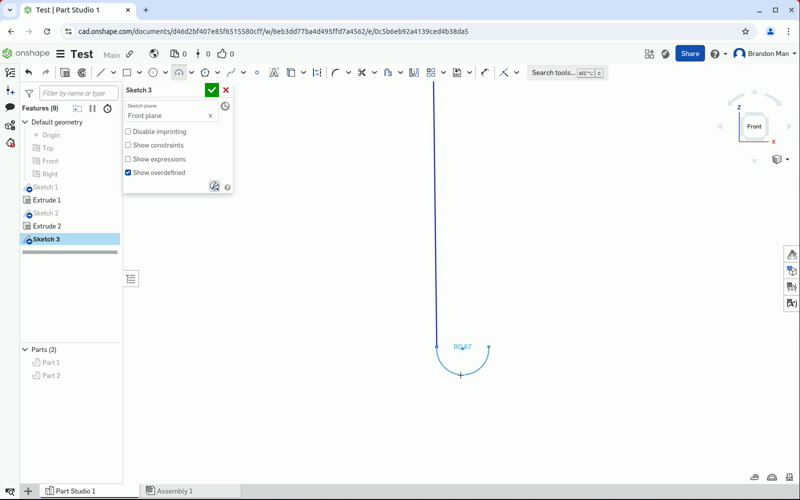
scroll(6)
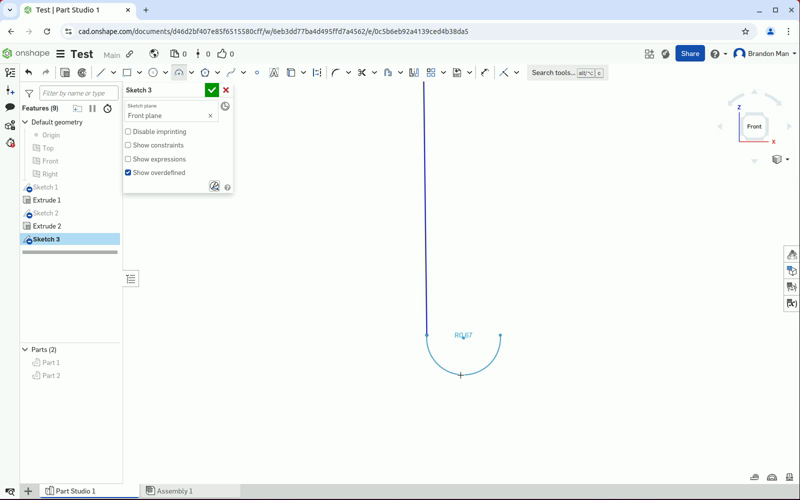
click(460, 374)
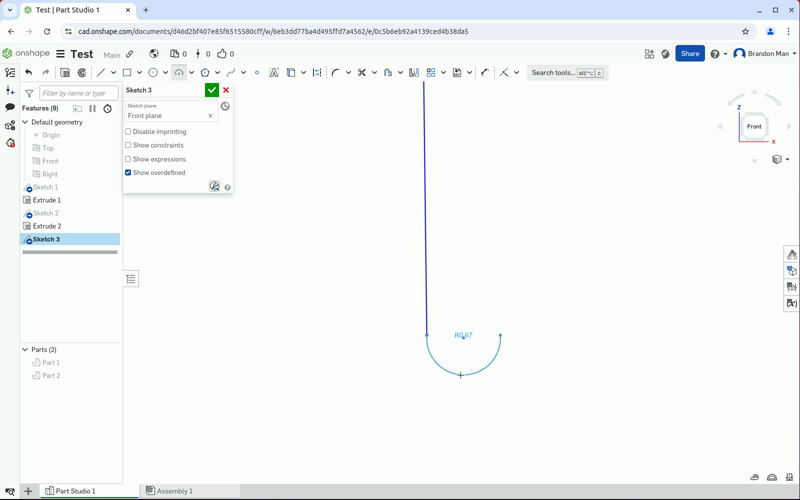
scroll(-6)
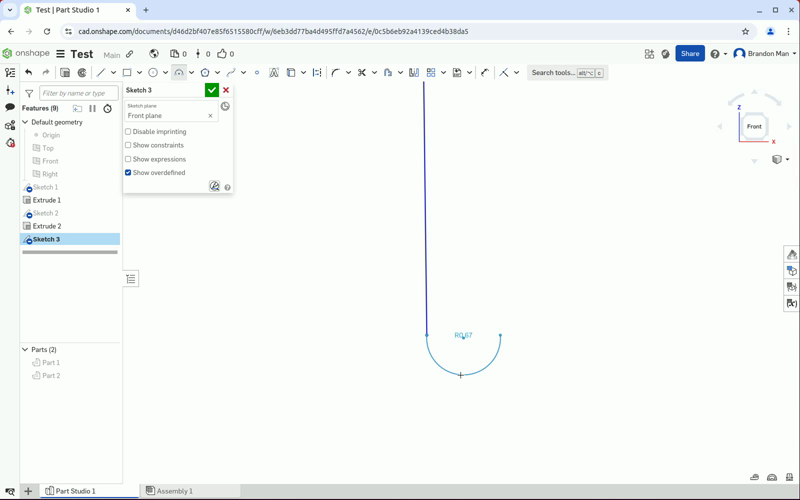
scroll(-6)
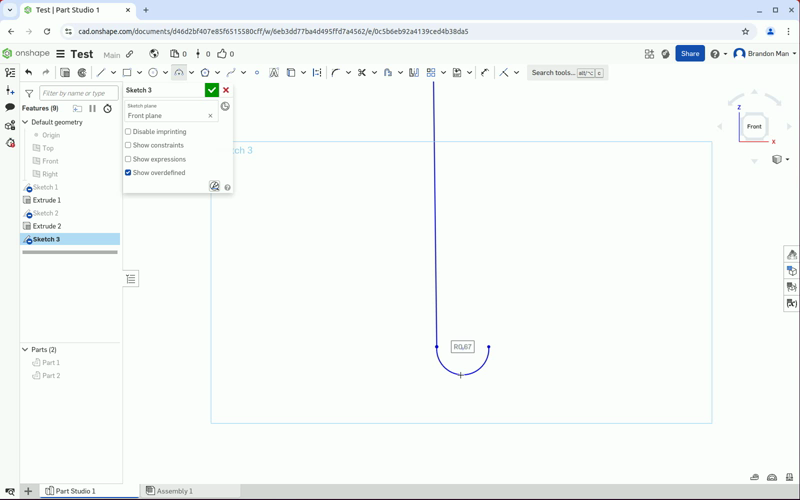
scroll(-6)
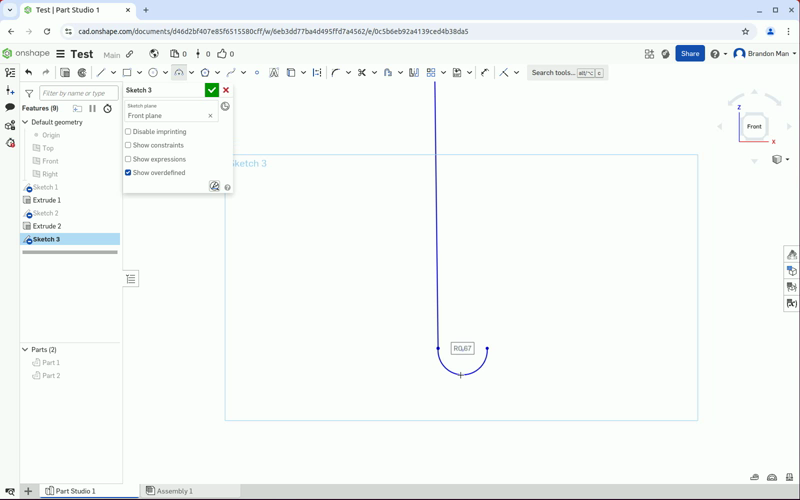
scroll(-6)
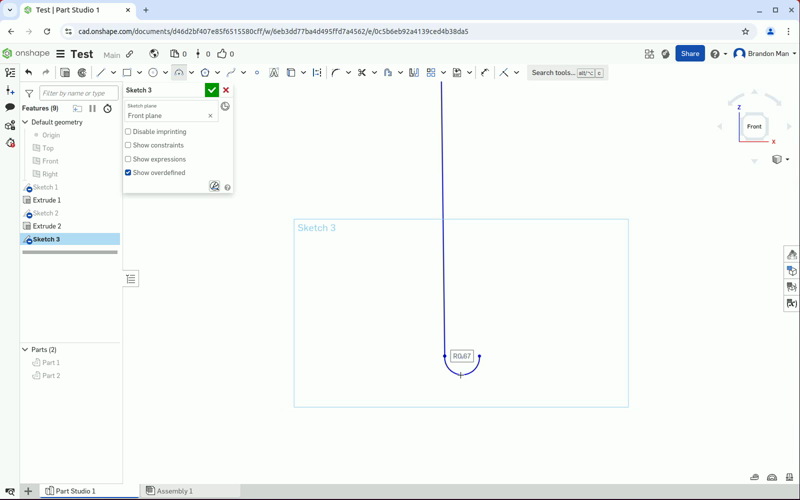
scroll(-6)
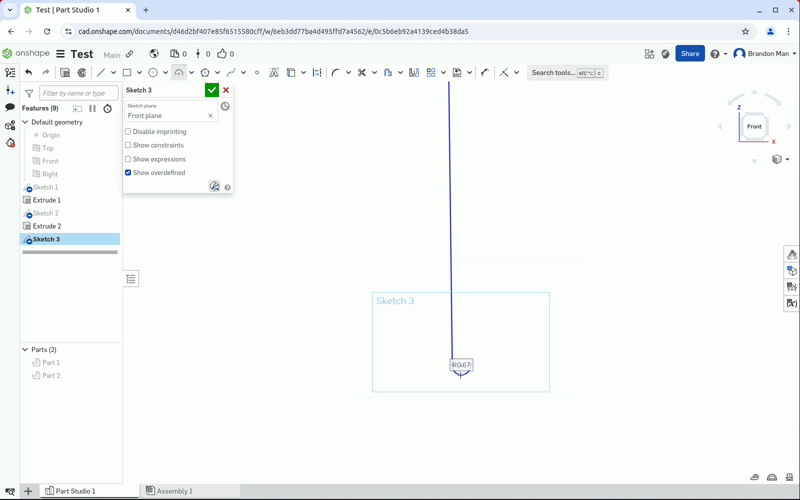
scroll(-6)
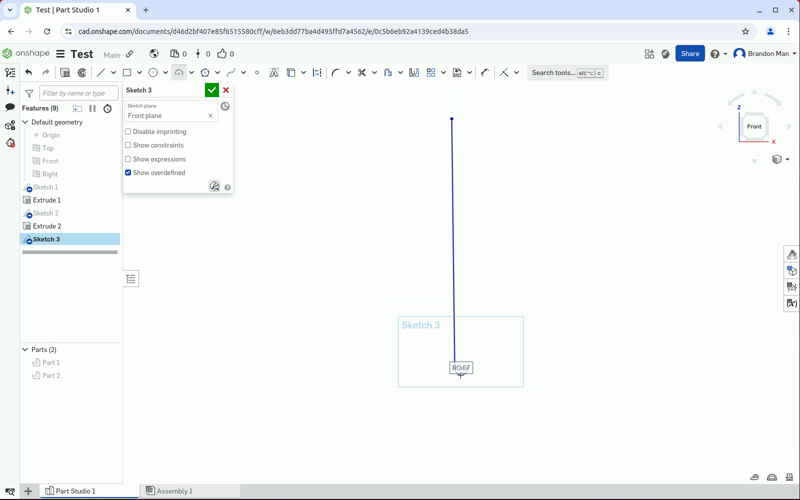
scroll(-6)
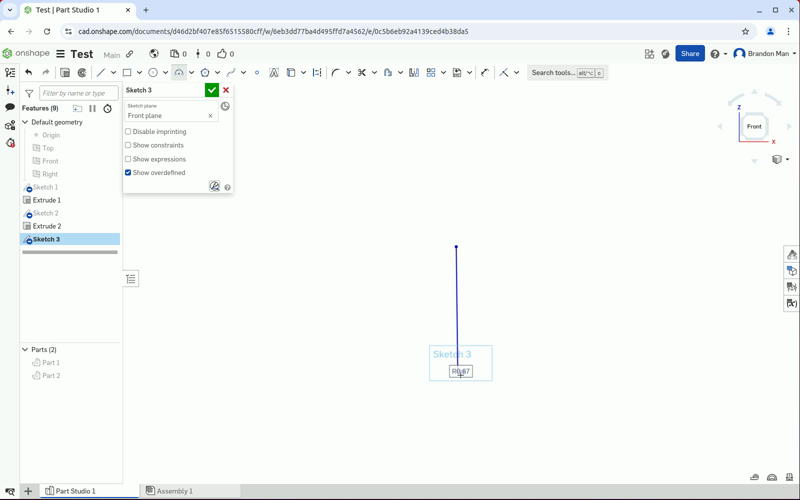
key_up(shift)
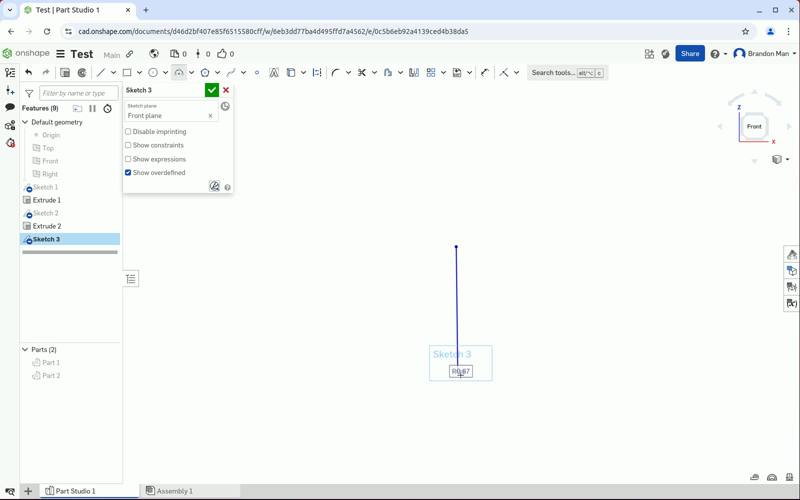
key(esc)
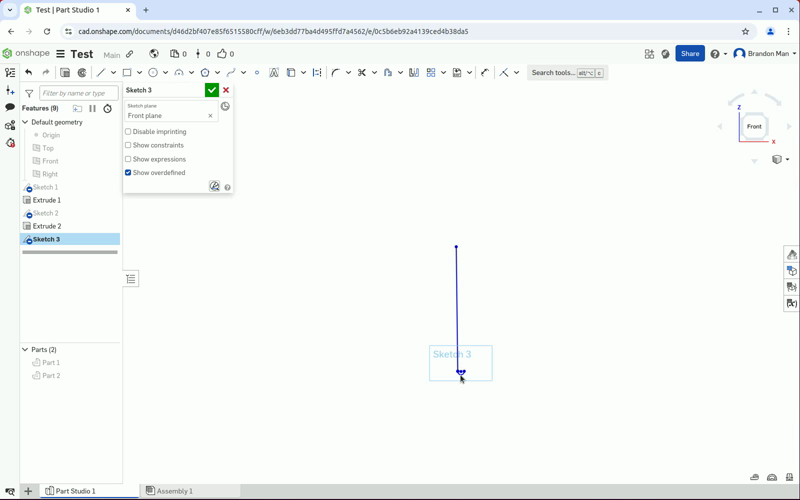
key(l)
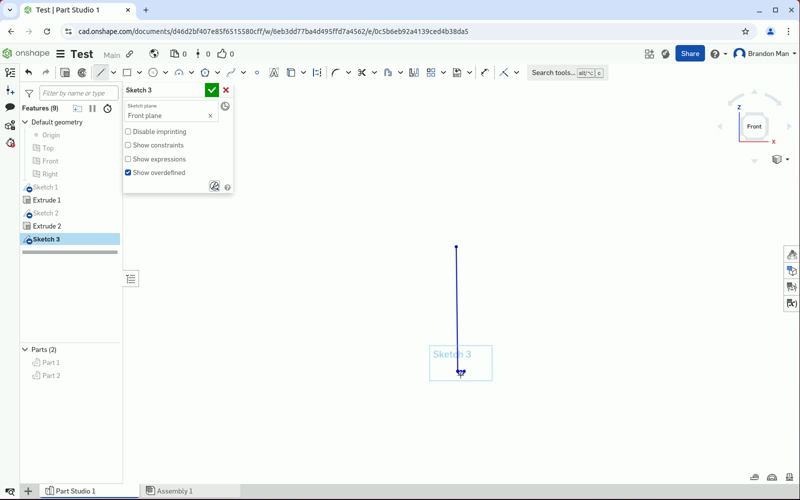
mouse_move(464, 371)
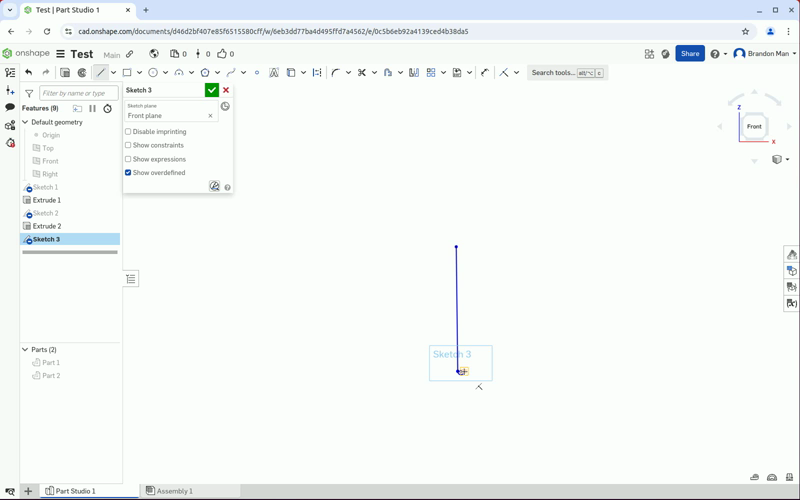
scroll(6)
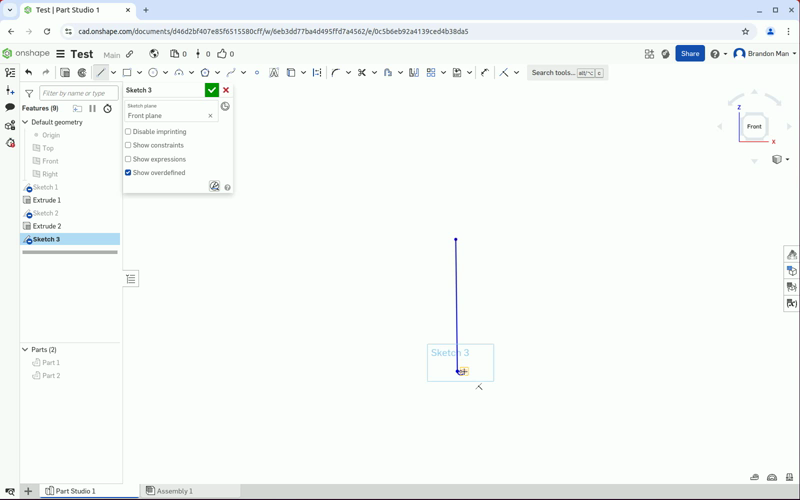
scroll(6)
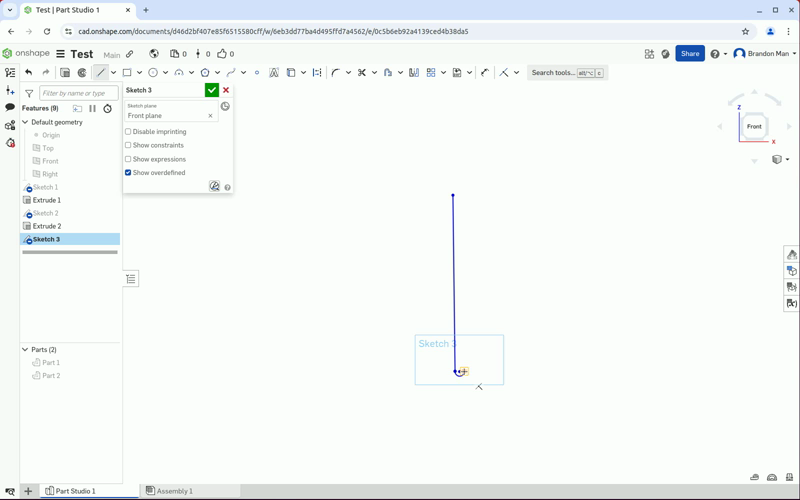
scroll(6)
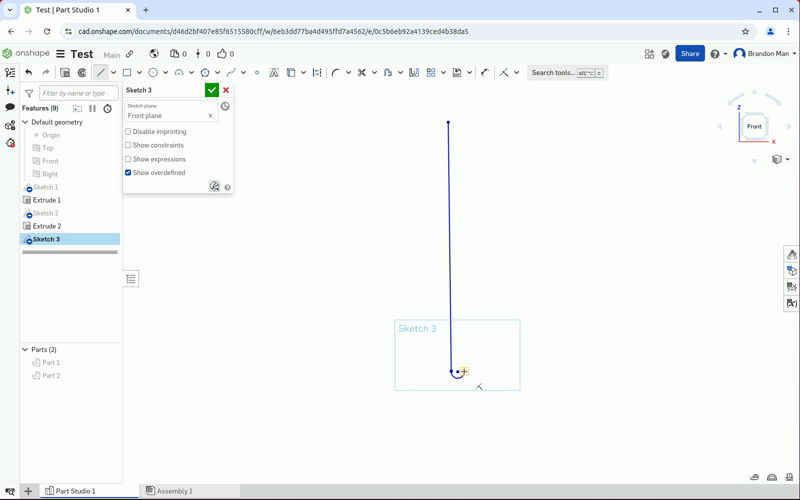
scroll(6)
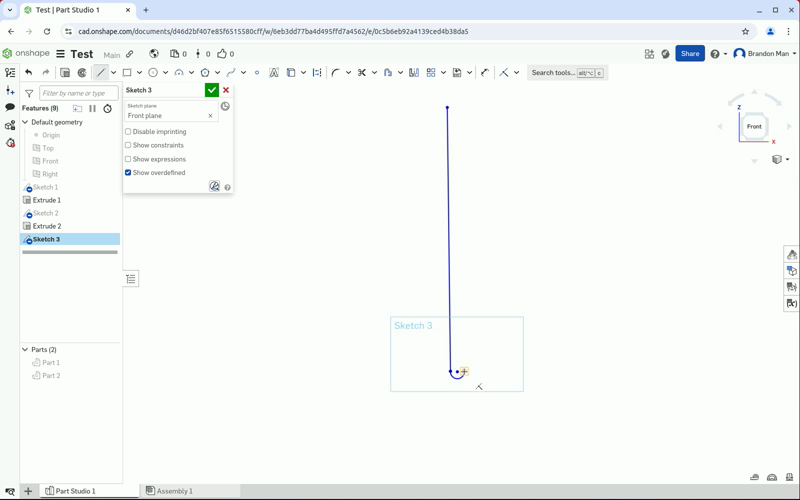
scroll(6)
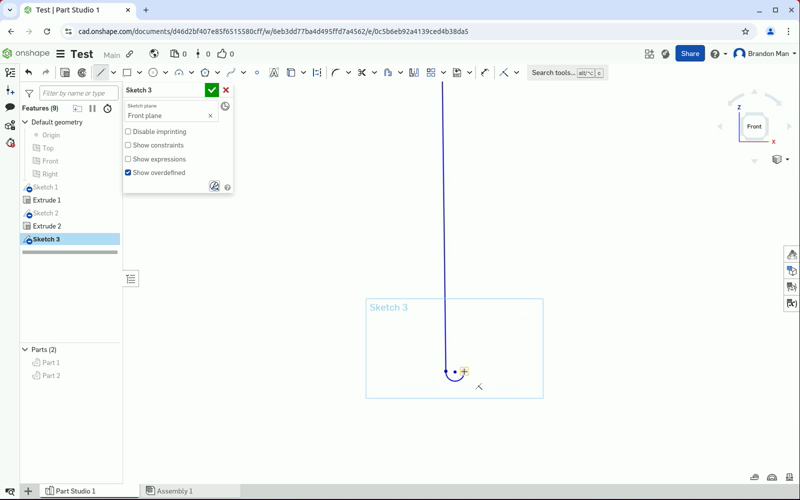
scroll(6)
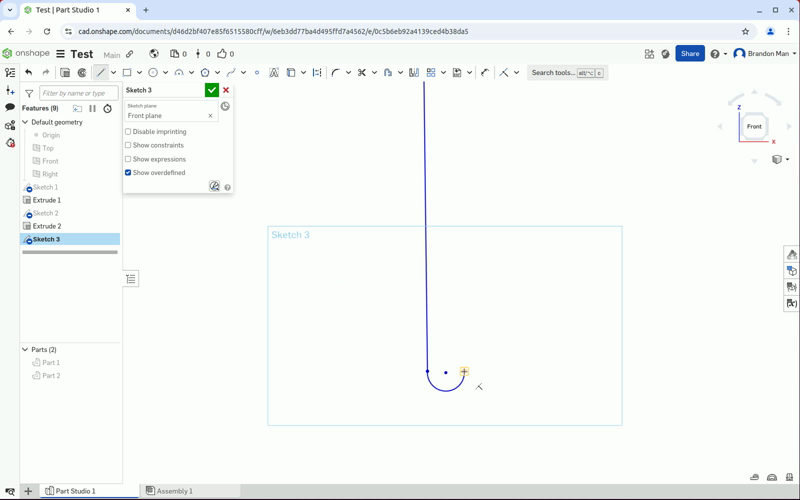
scroll(6)
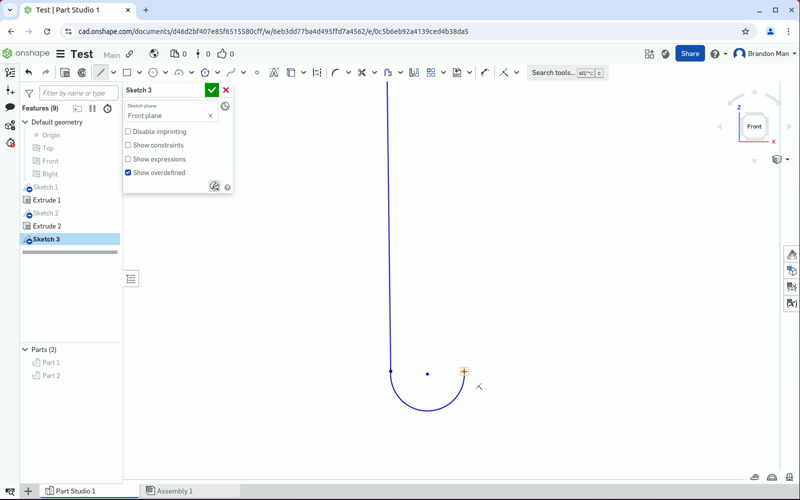
click(464, 371)
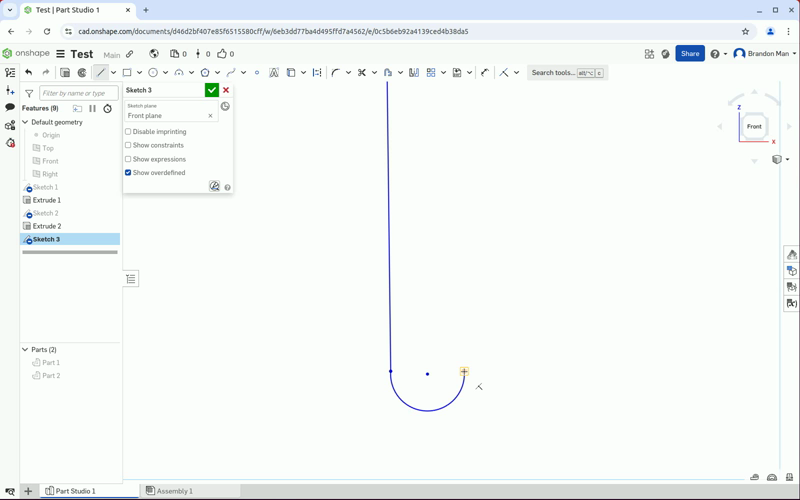
scroll(-6)
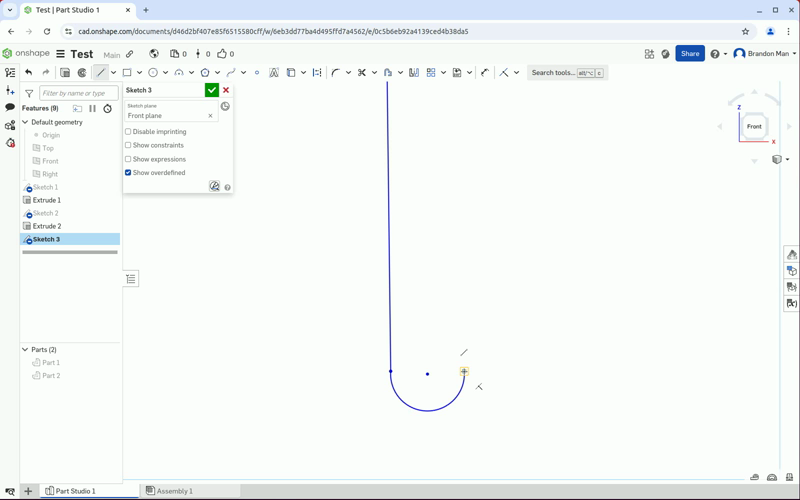
scroll(-6)
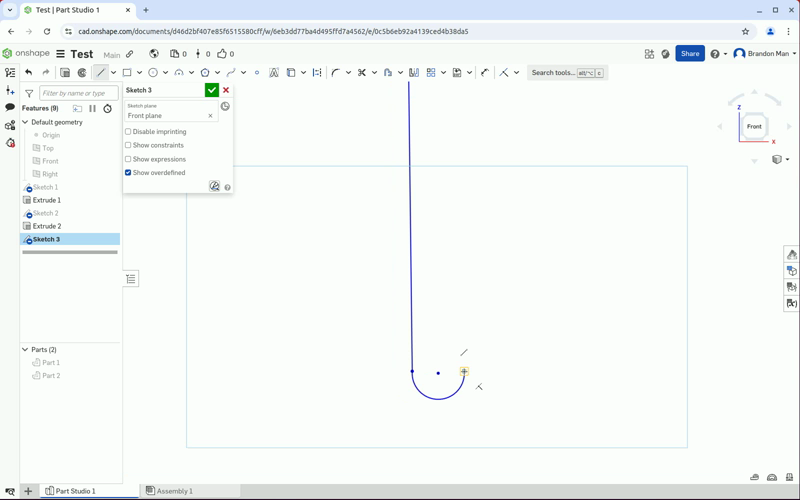
scroll(-6)
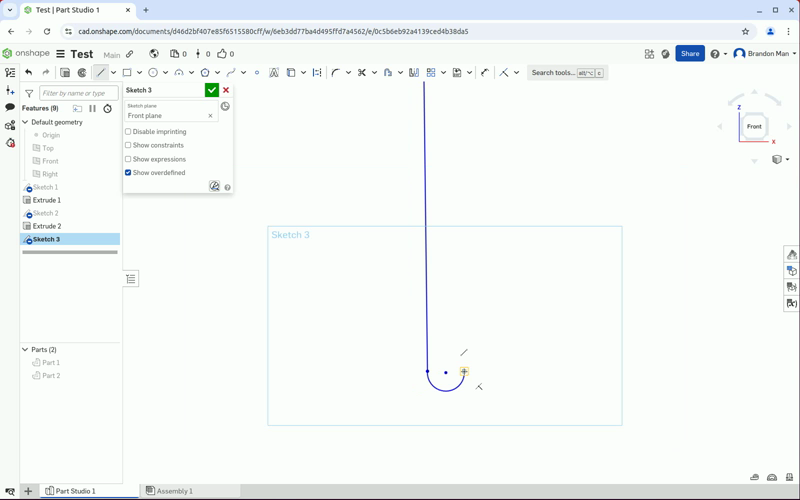
scroll(-6)
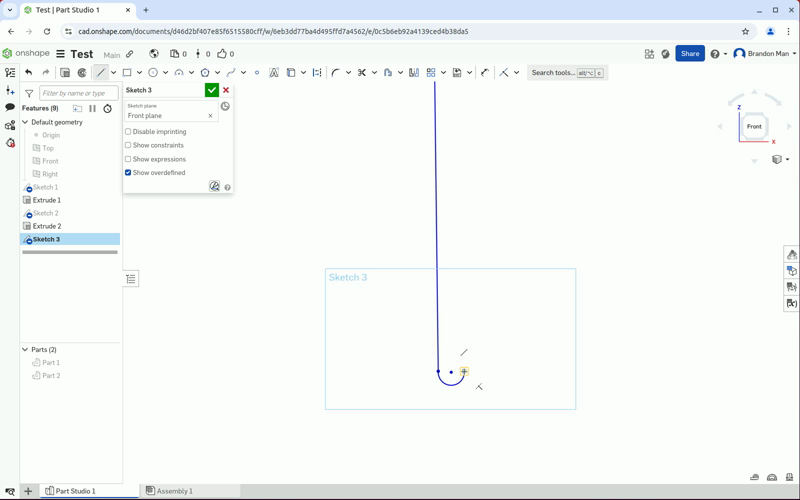
scroll(-6)
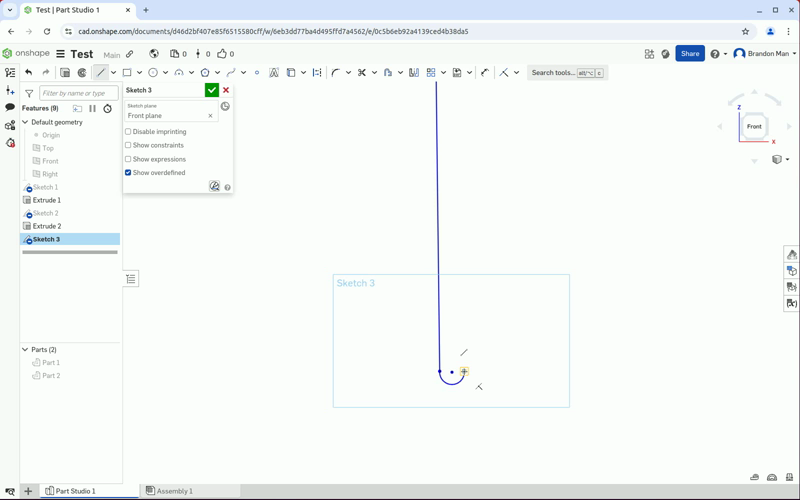
scroll(-6)
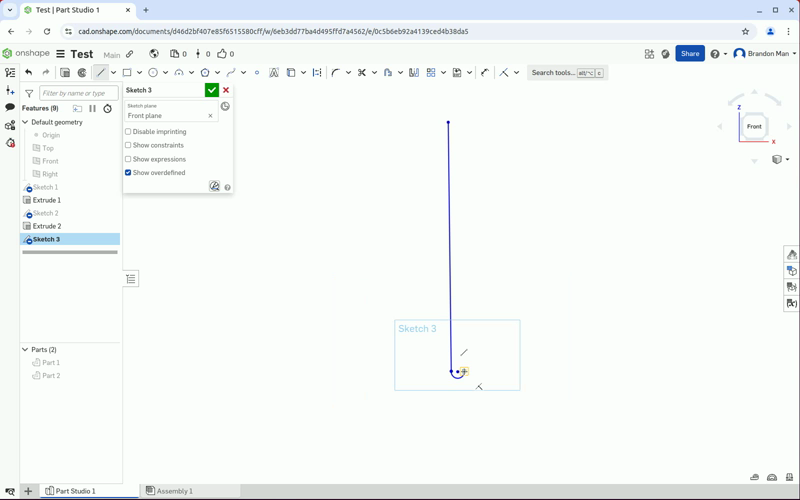
scroll(-6)
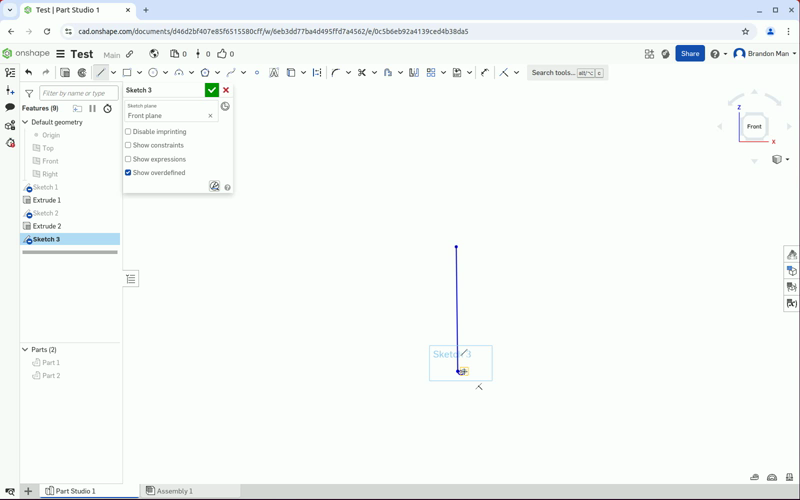
key_down(shift)
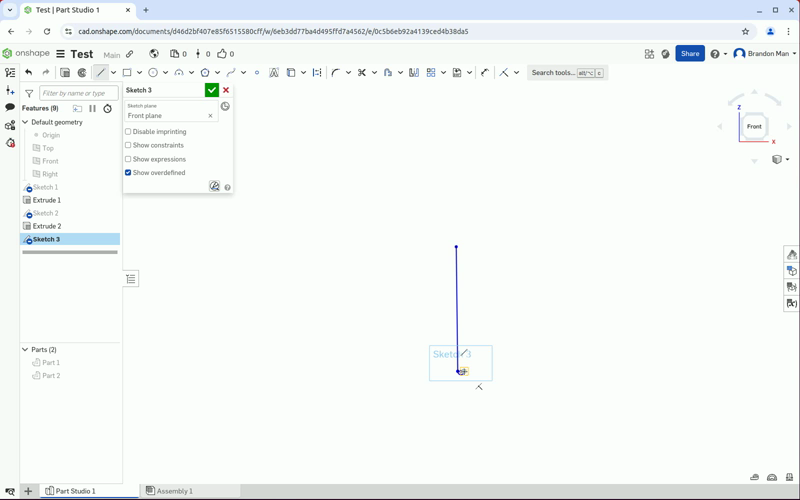
mouse_move(465, 246)
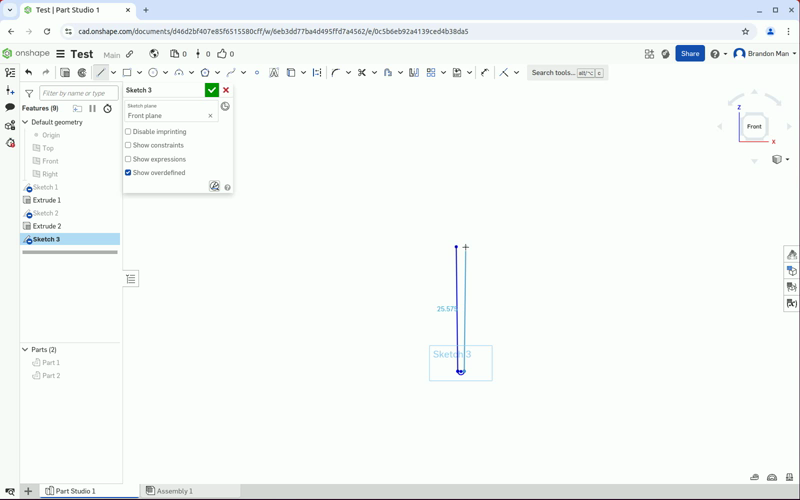
click(465, 246)
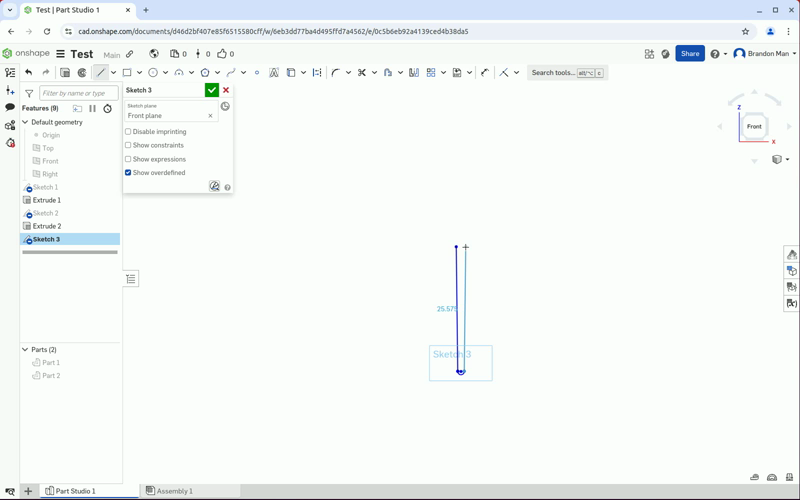
key_up(shift)
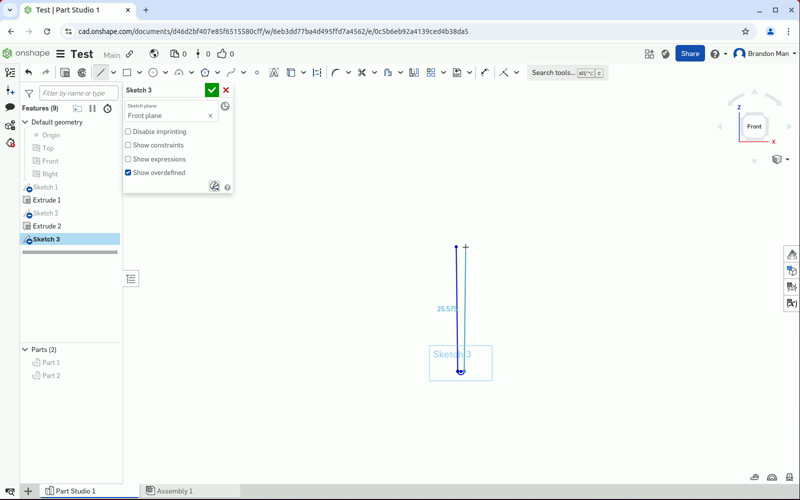
key(esc)
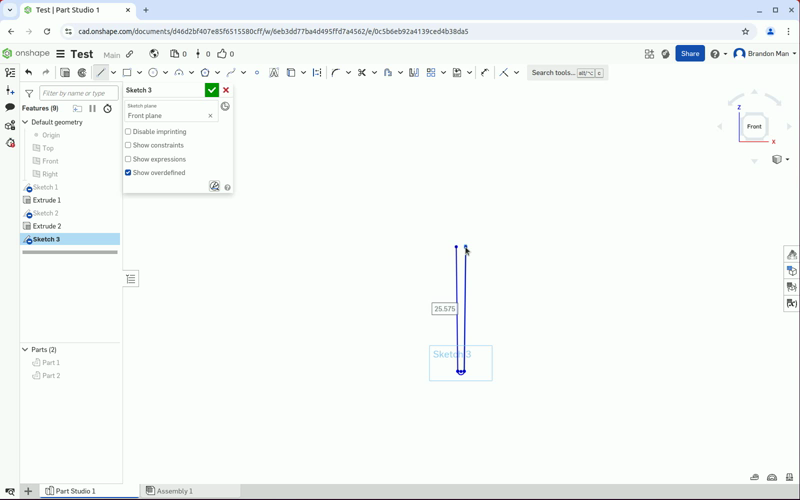
key(a)
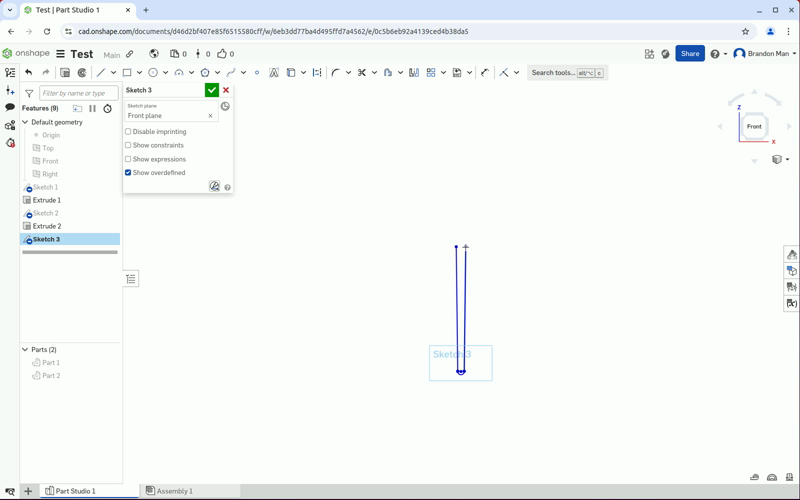
mouse_move(465, 246)
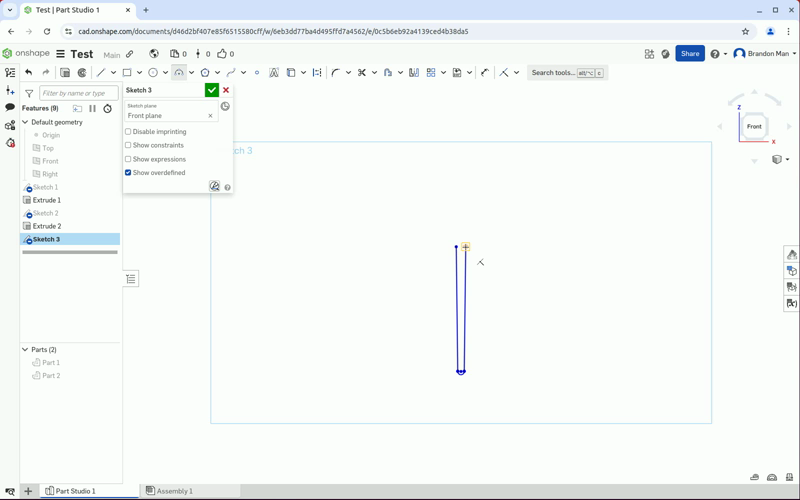
click(465, 246)
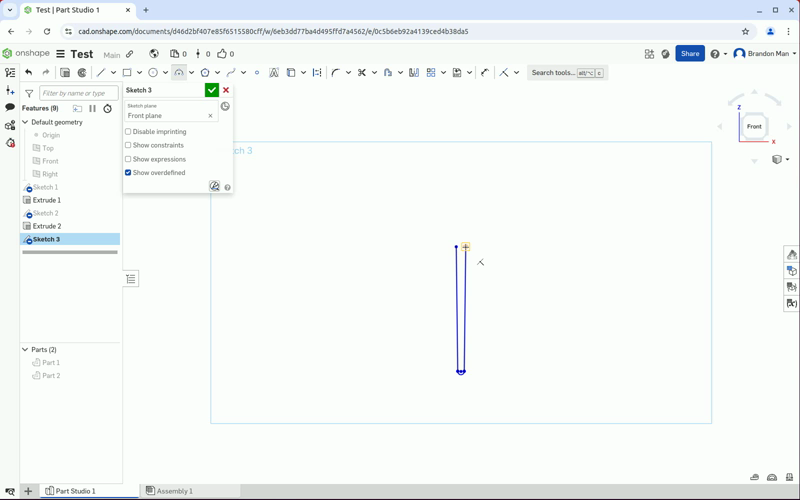
mouse_move(456, 246)
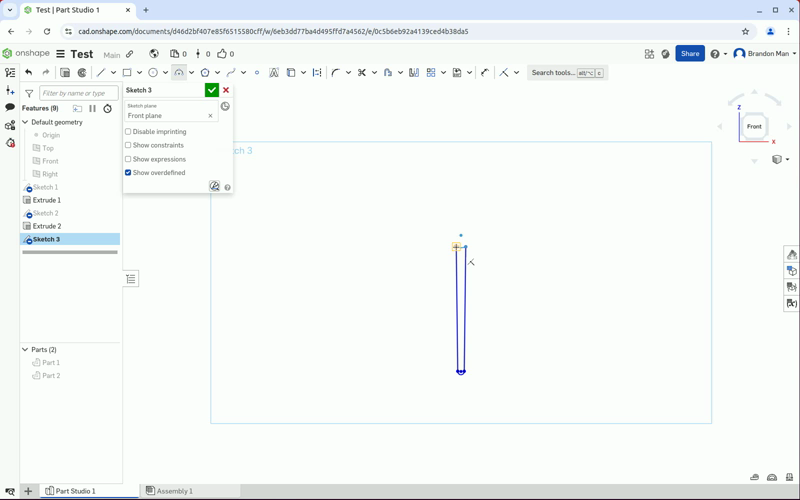
click(456, 246)
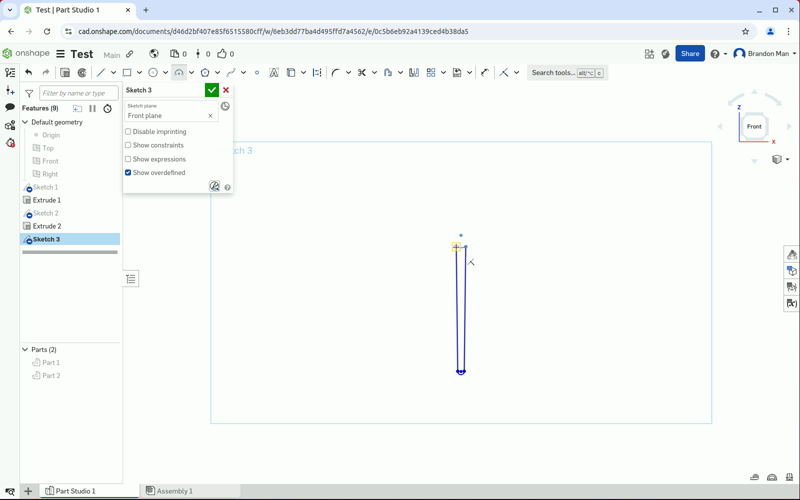
key_down(shift)
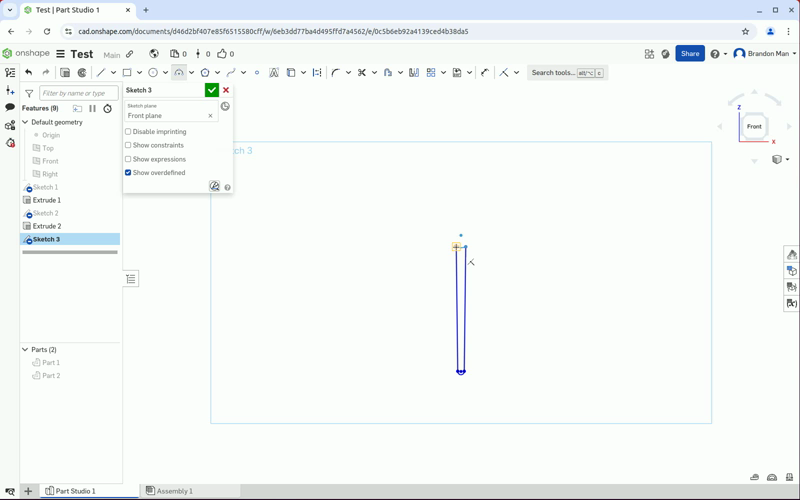
mouse_move(460, 241)
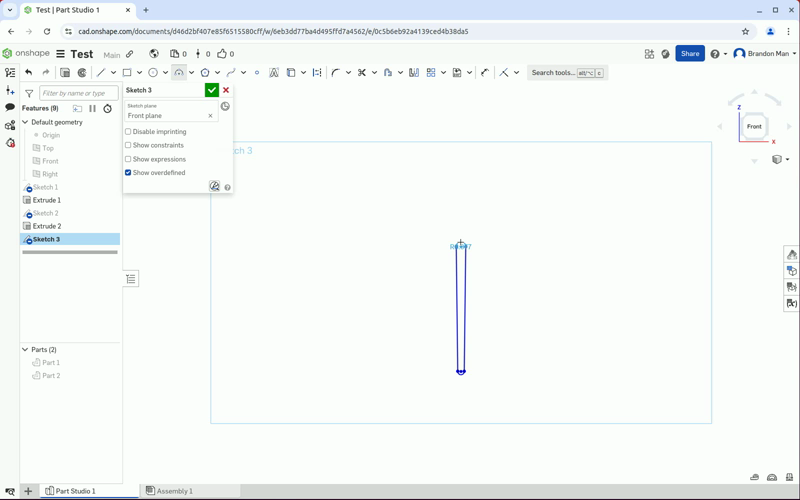
click(460, 241)
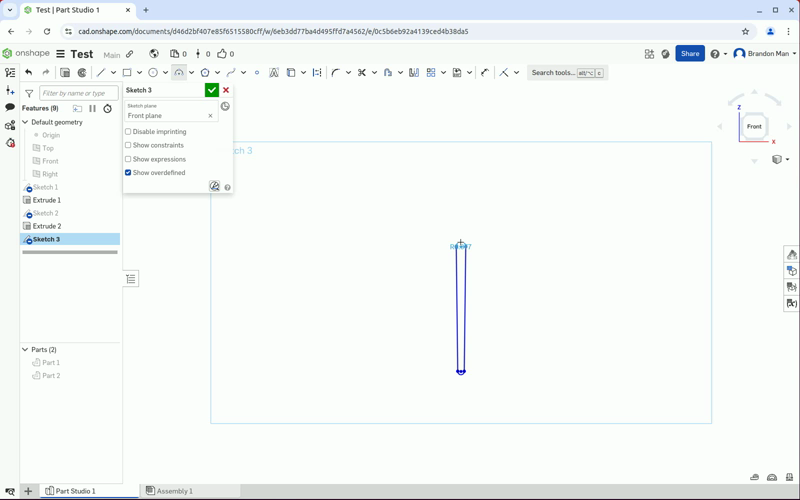
key_up(shift)
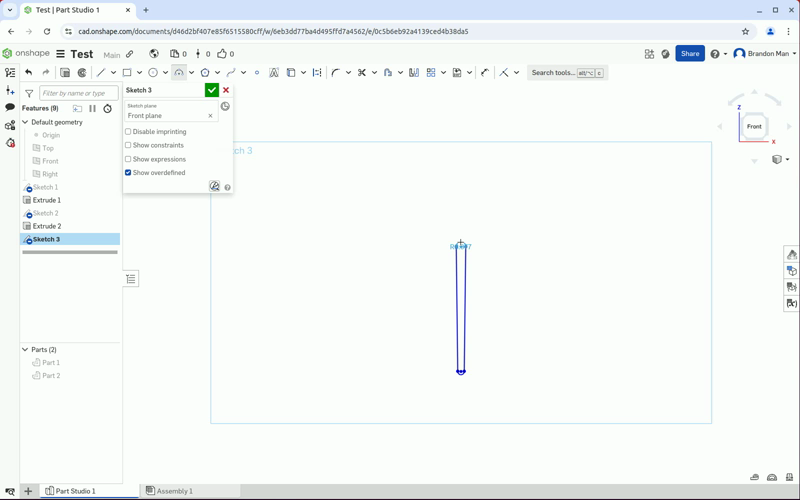
key(esc)
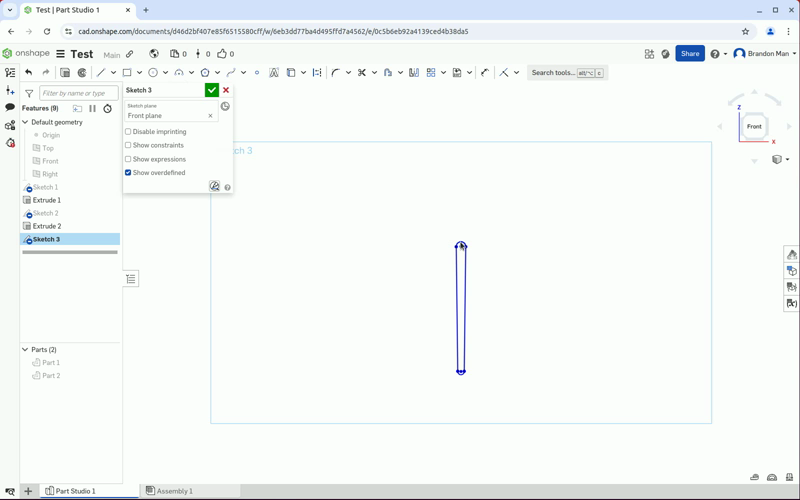
mouse_move(464, 271)
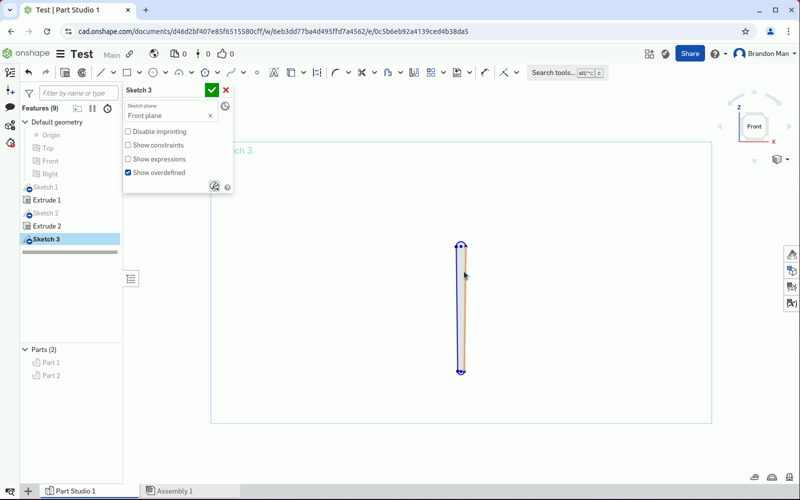
scroll(6)
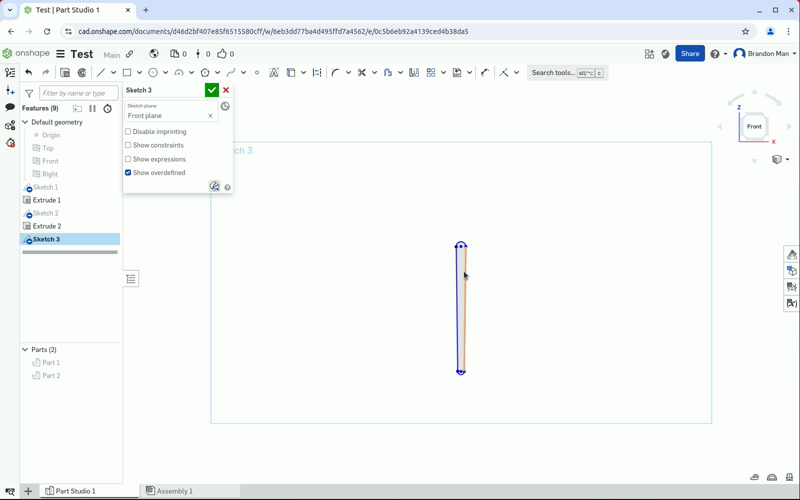
scroll(6)
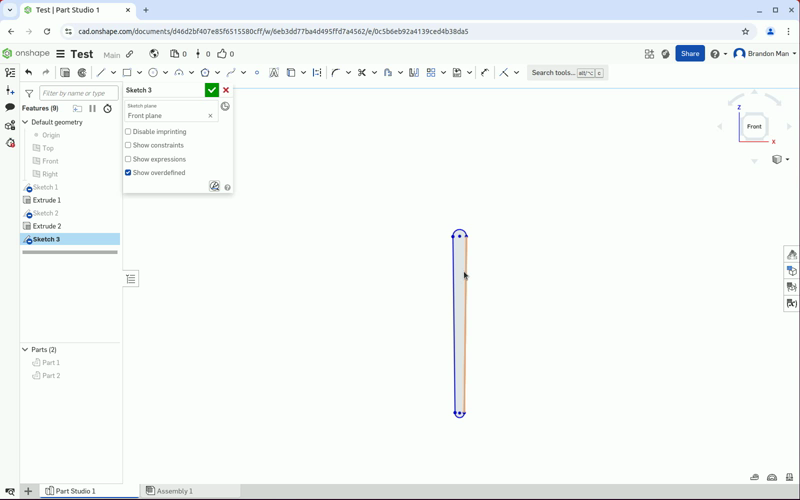
scroll(6)
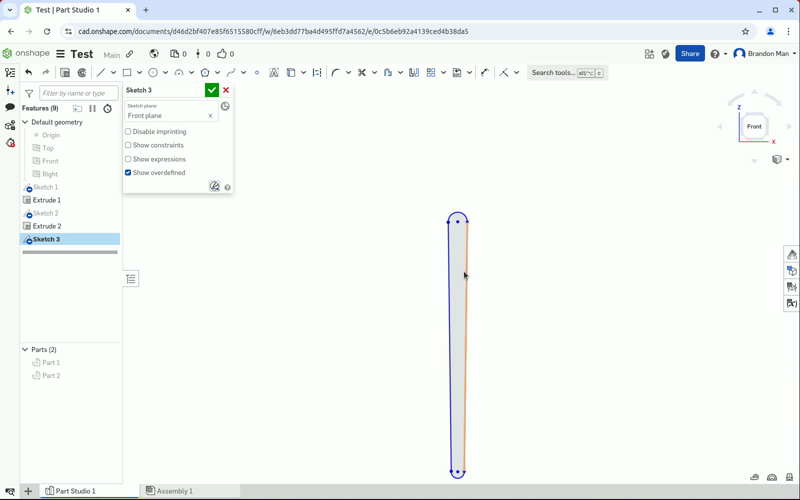
scroll(6)
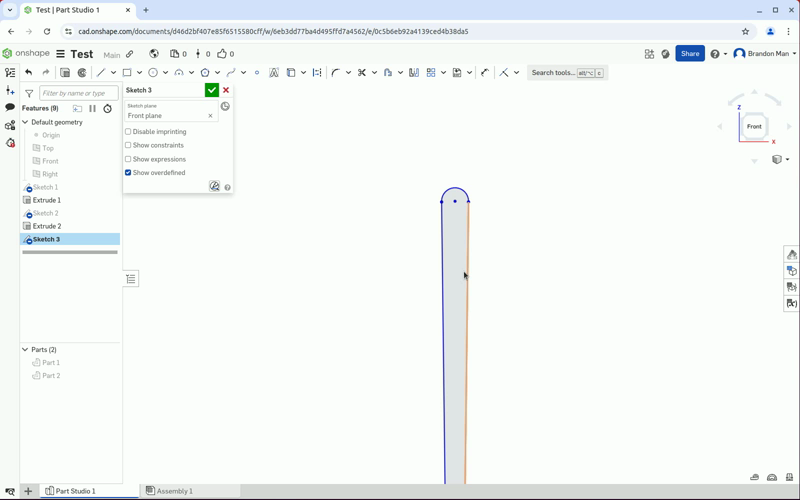
scroll(6)
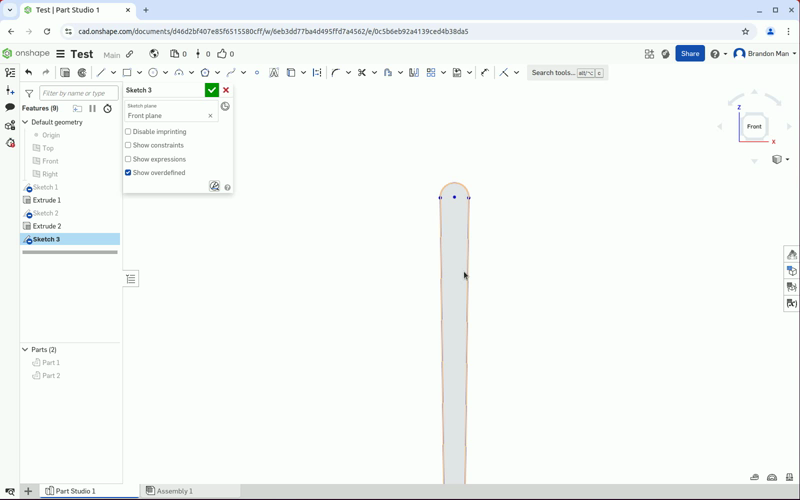
scroll(6)
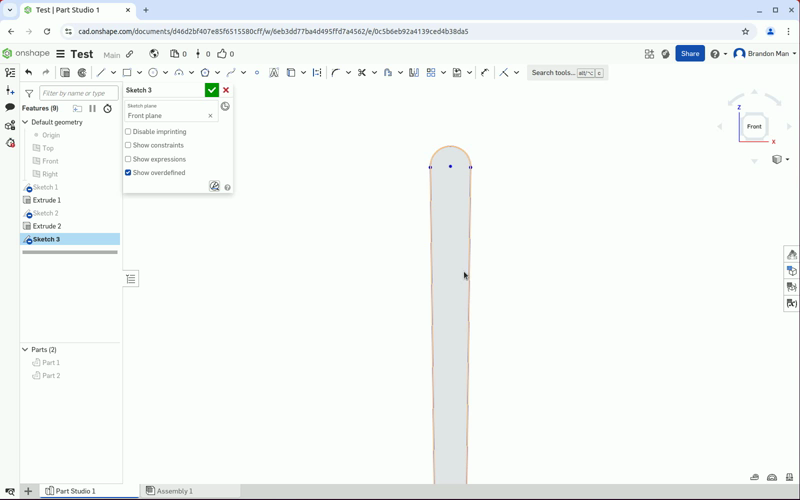
scroll(6)
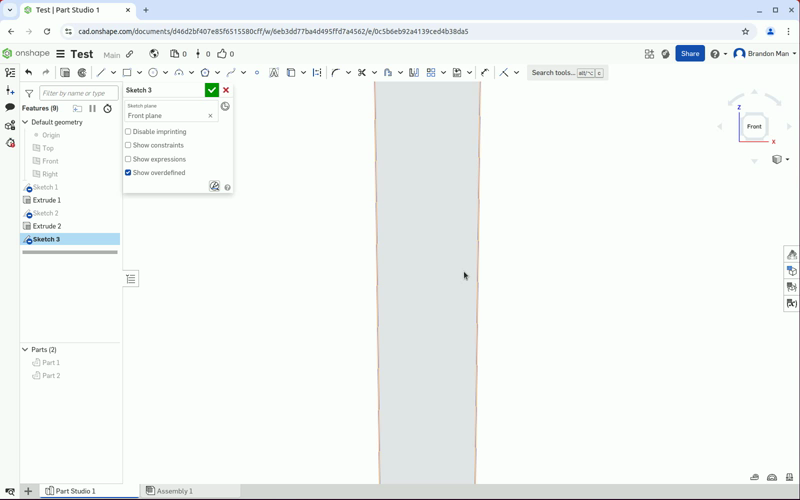
click(464, 271)
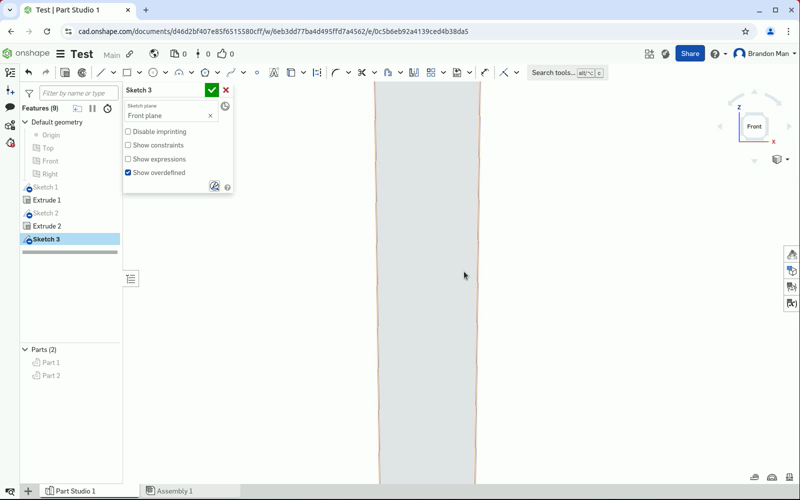
scroll(-6)
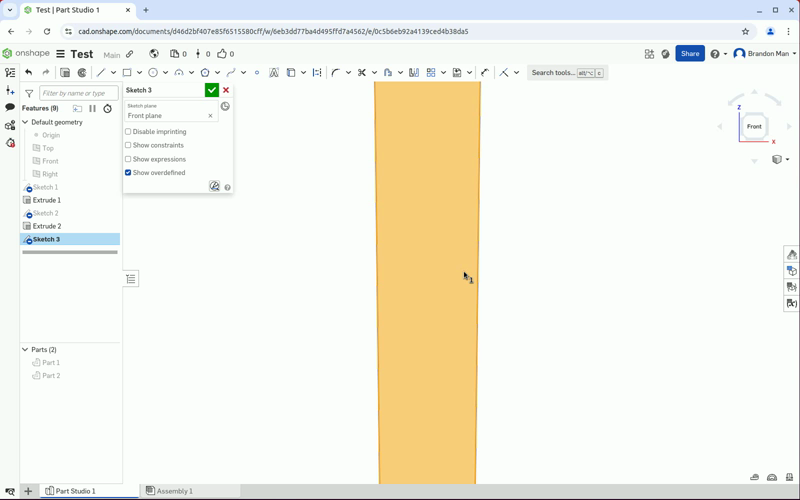
scroll(-6)
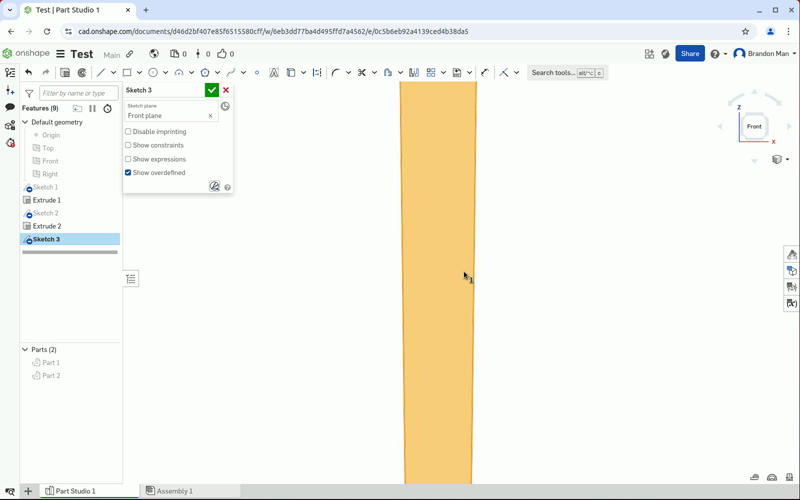
scroll(-6)
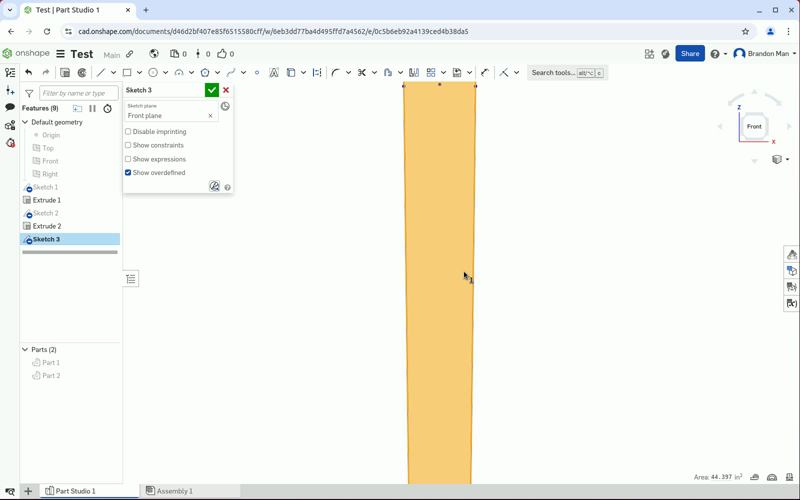
scroll(-6)
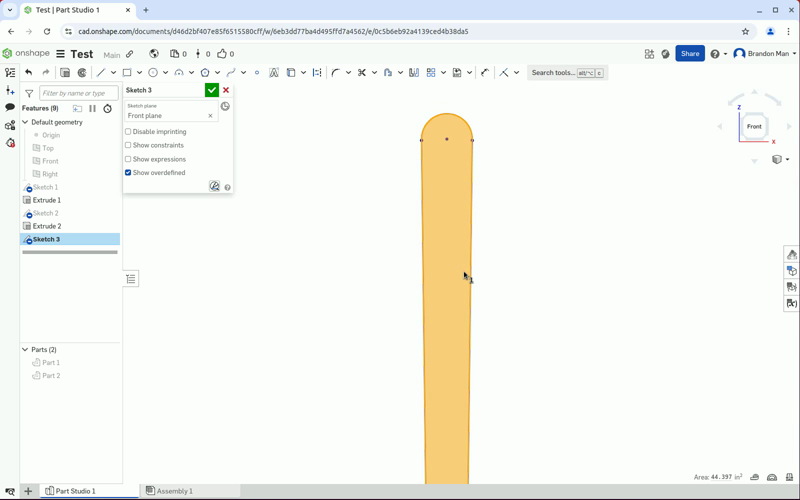
scroll(-6)
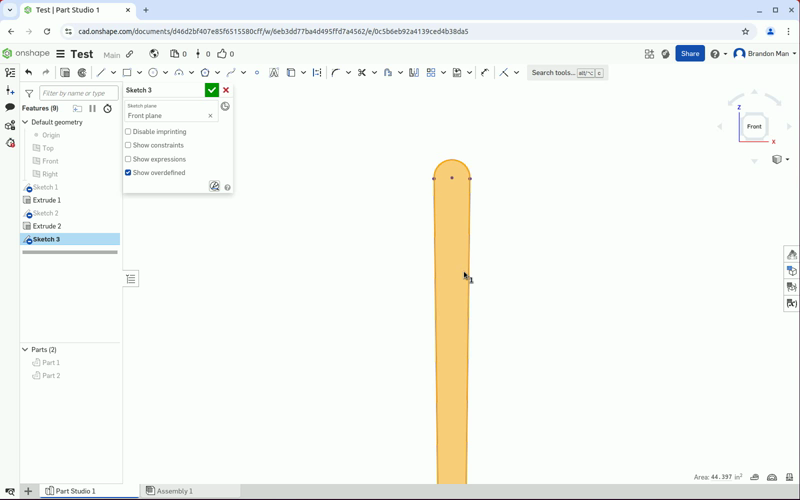
scroll(-6)
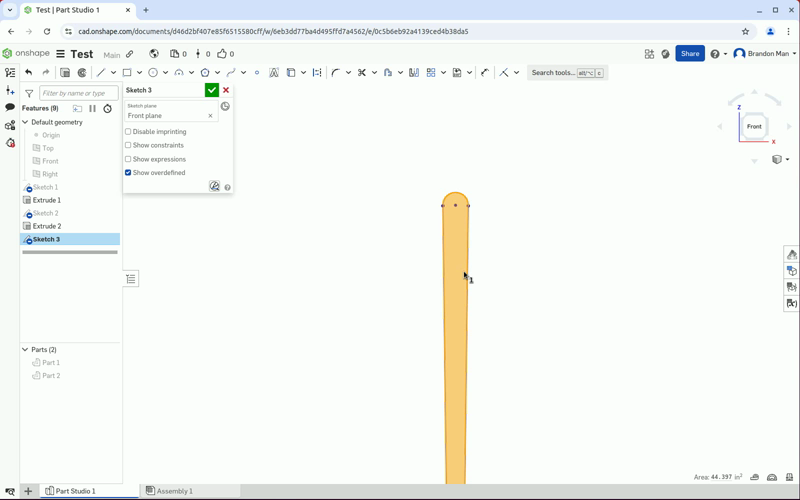
scroll(-6)
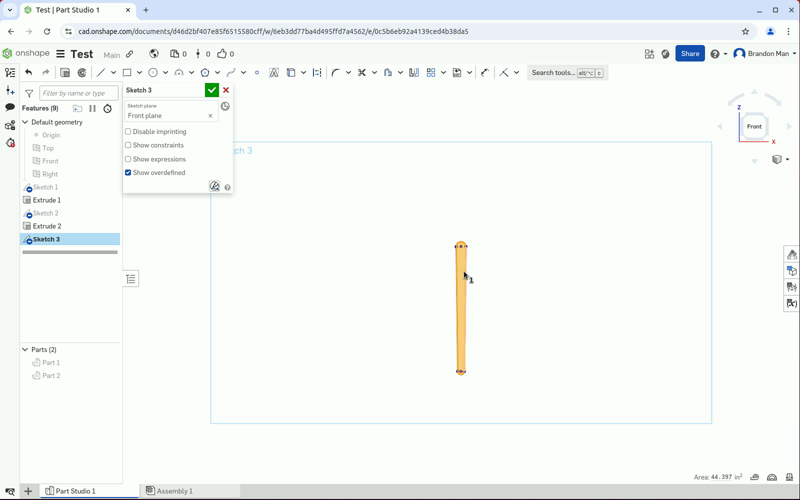
mouse_move(73, 352)
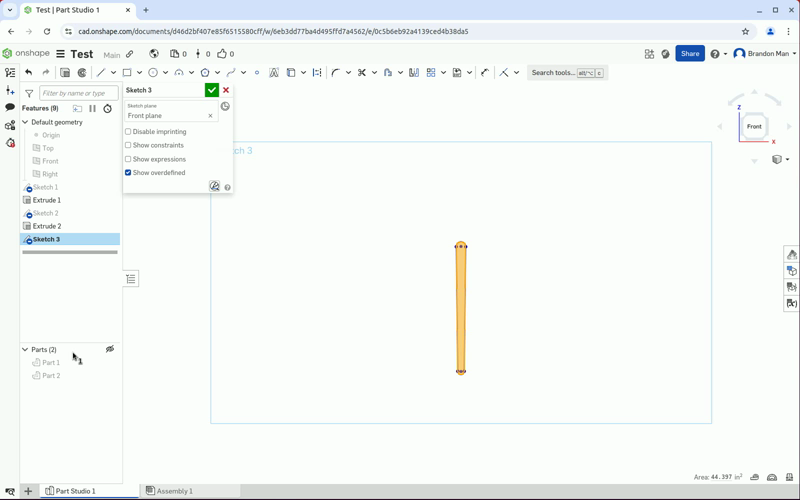
key(shift+y)
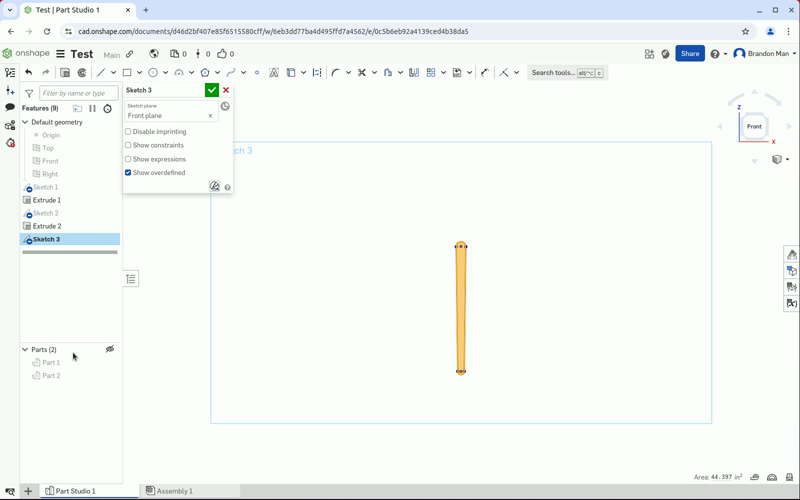
key(shift+e)
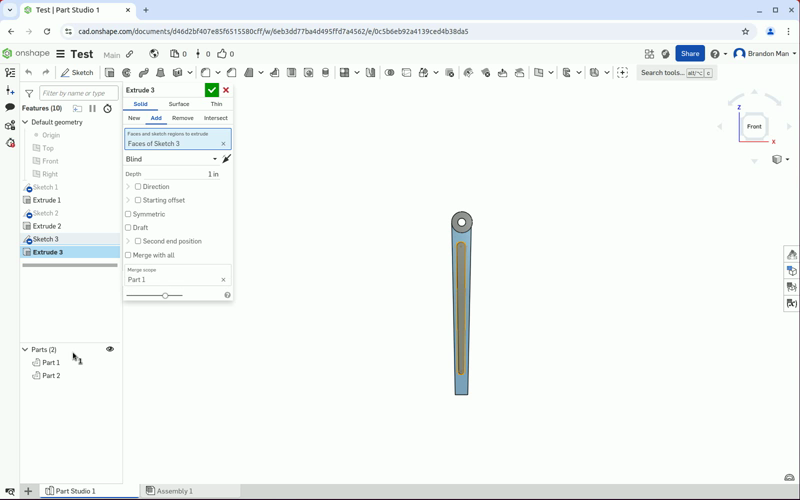
mouse_move(143, 106)
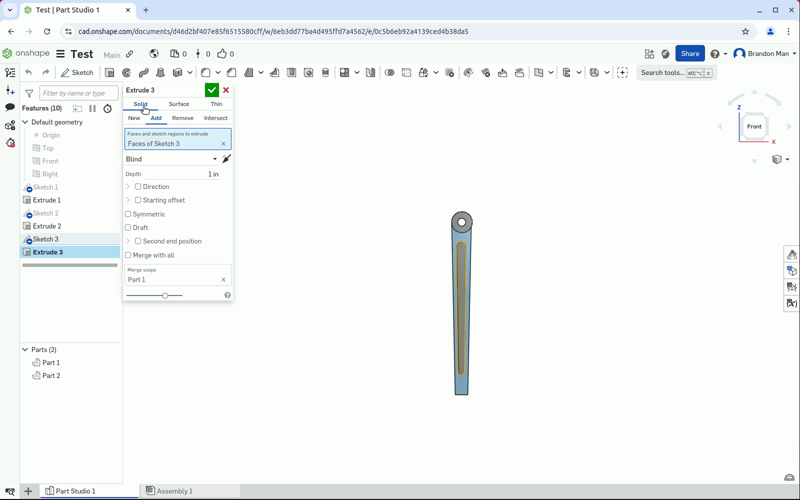
click(143, 106)
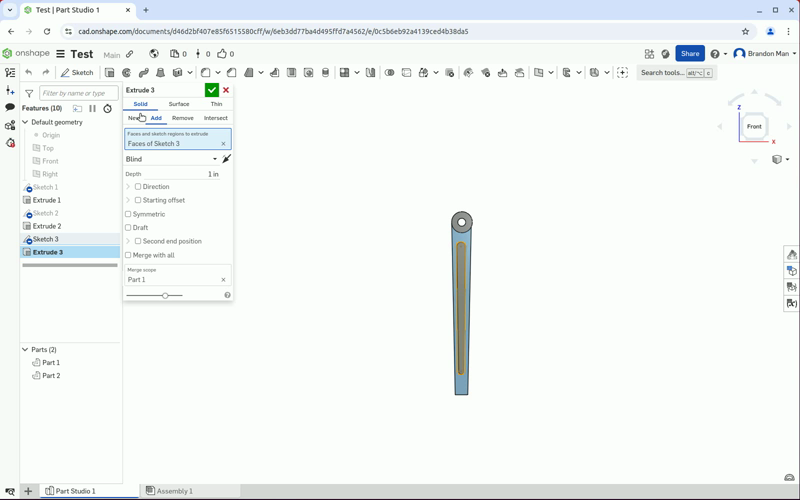
mouse_move(137, 120)
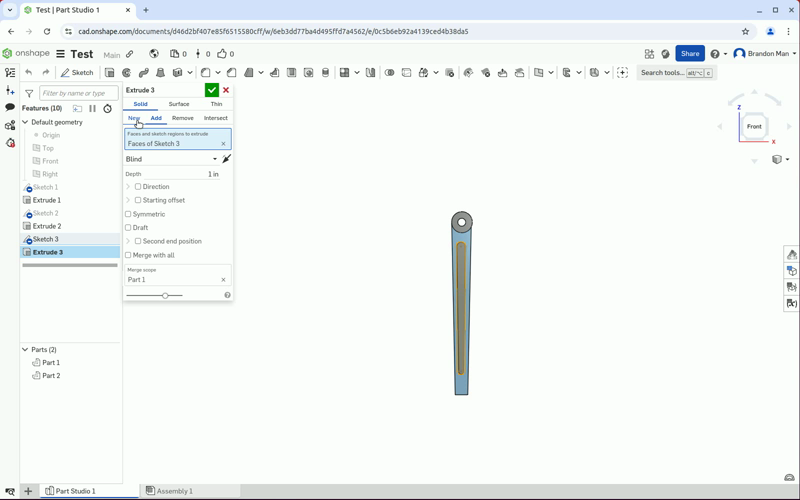
click(137, 120)
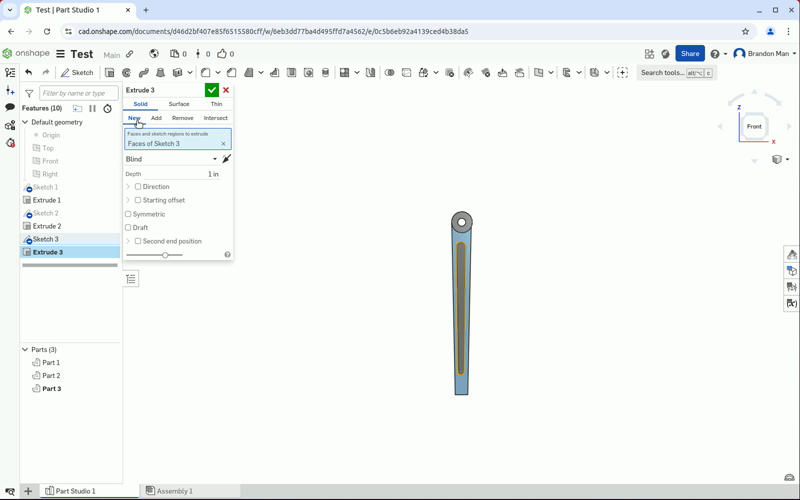
key(tab, 4)
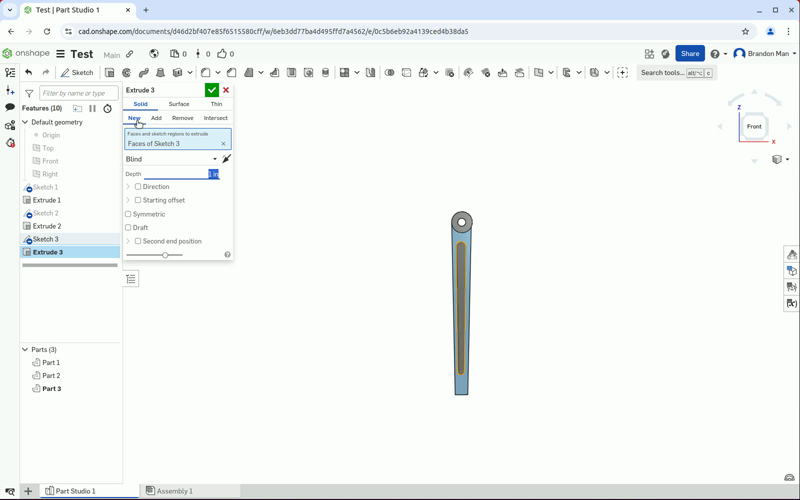
text(0.962)
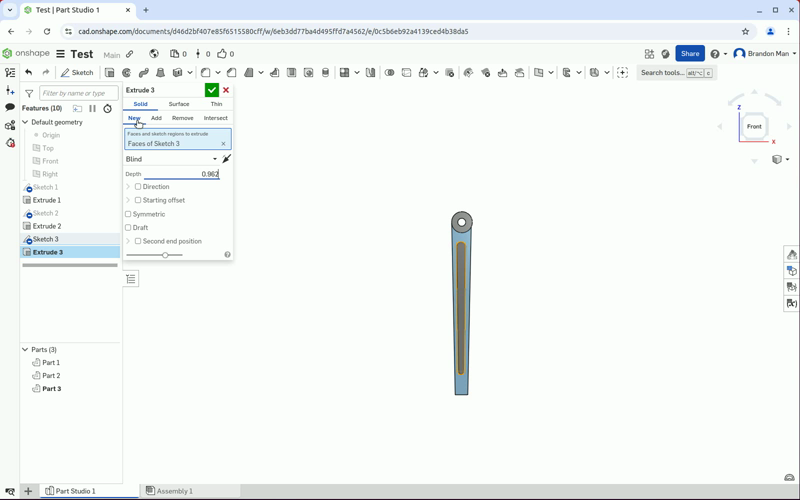
key(tab, 3)
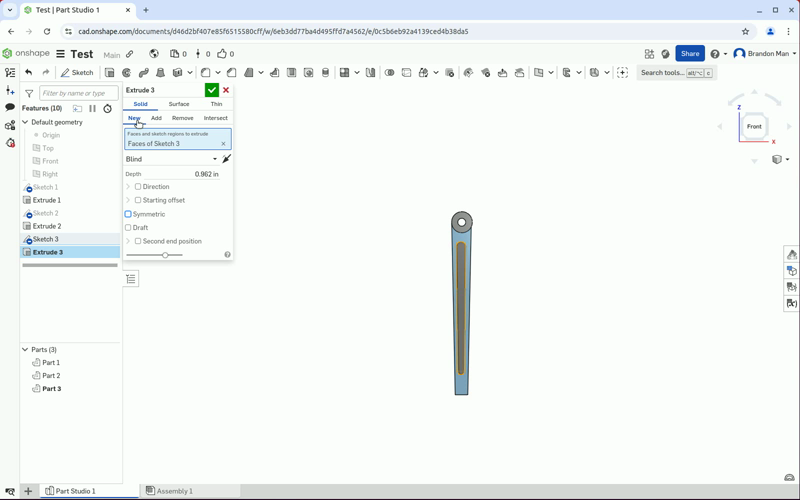
key(space)
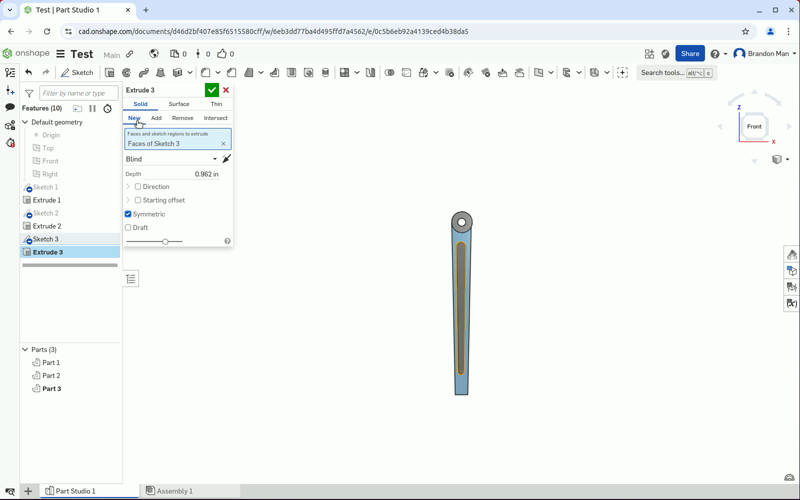
key(enter)
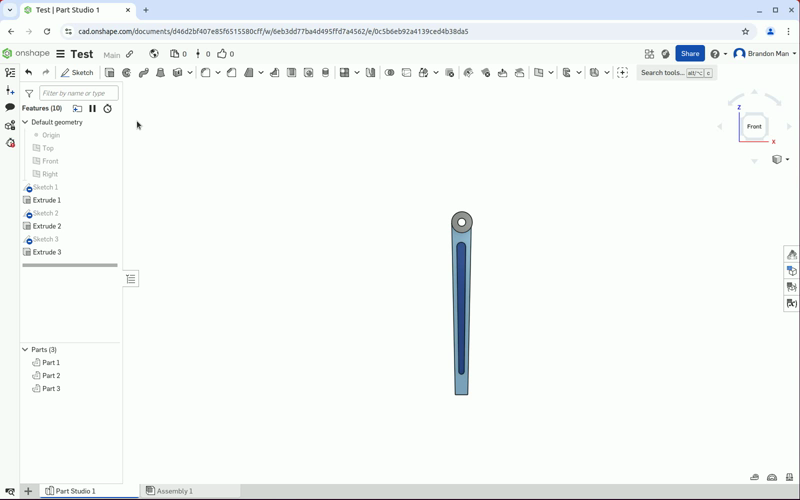
key(shift+h)
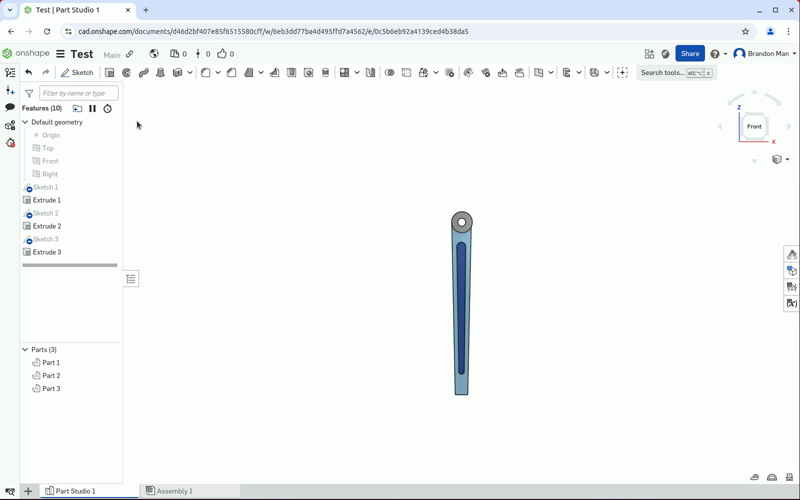
key(shift+h)
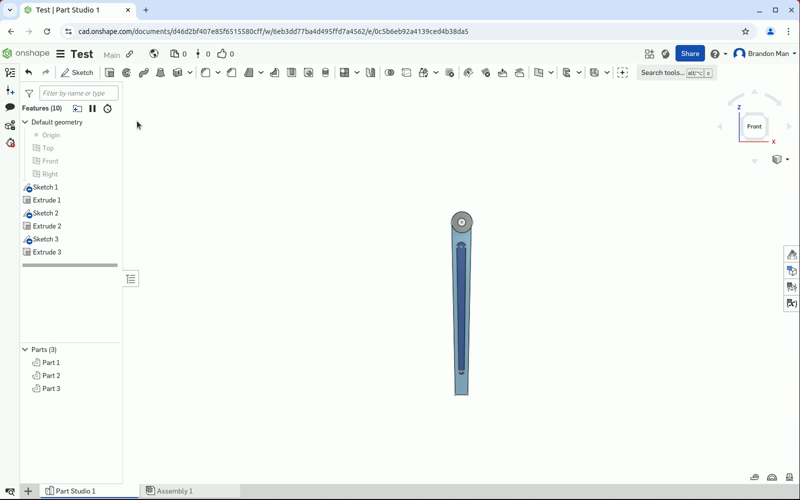
key(shift+7)
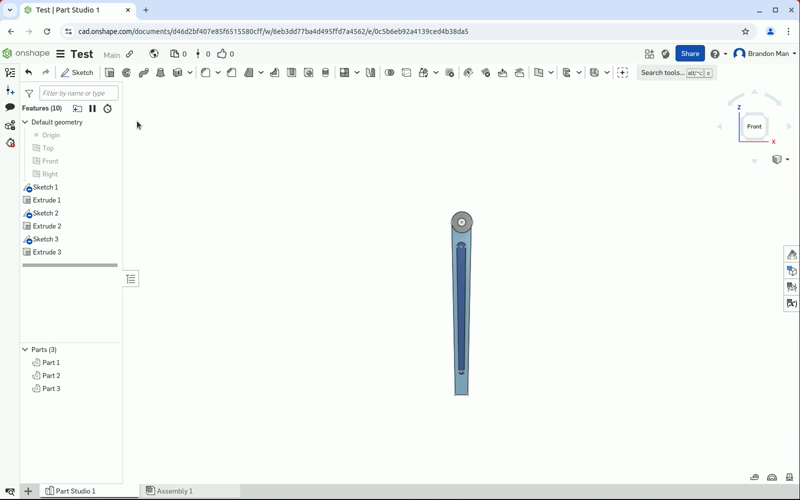
key(left, 2)
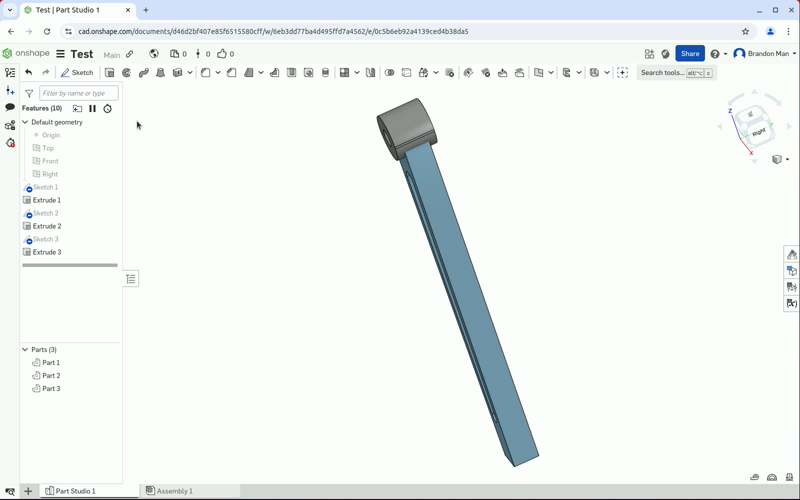
key(down, 2)
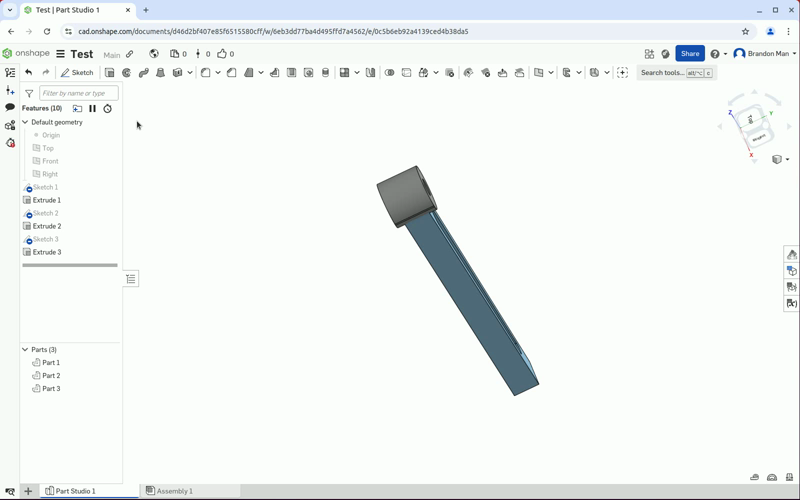
key(up, 2)
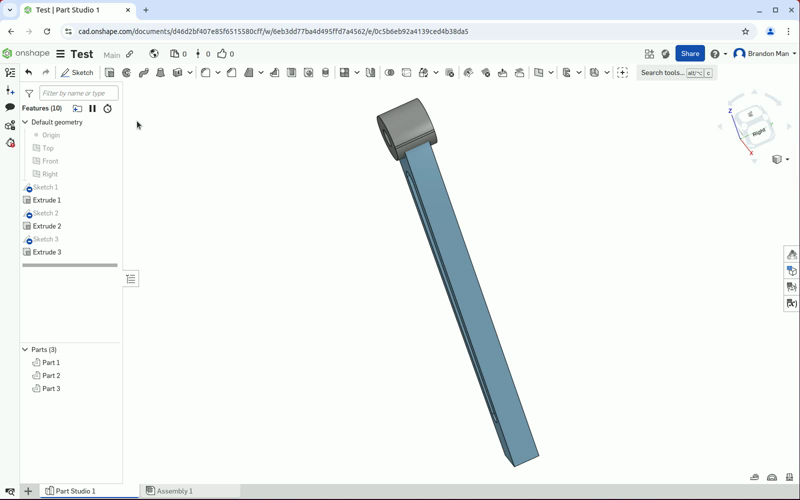
key(right, 2)
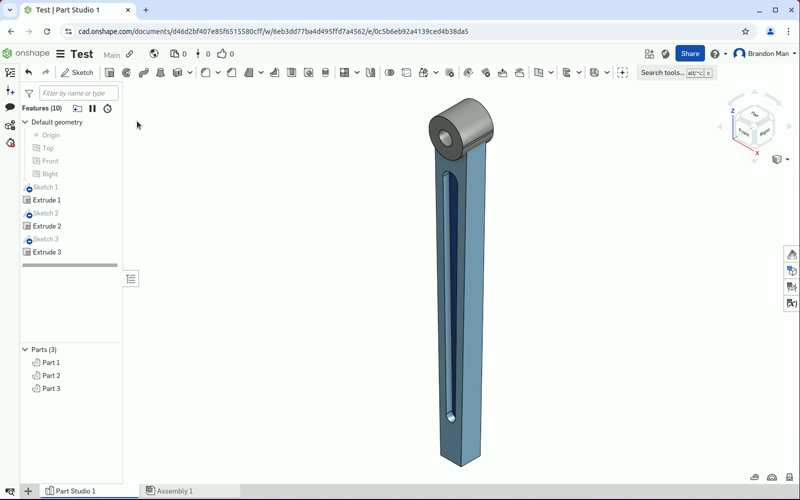
mouse_move(73, 189)
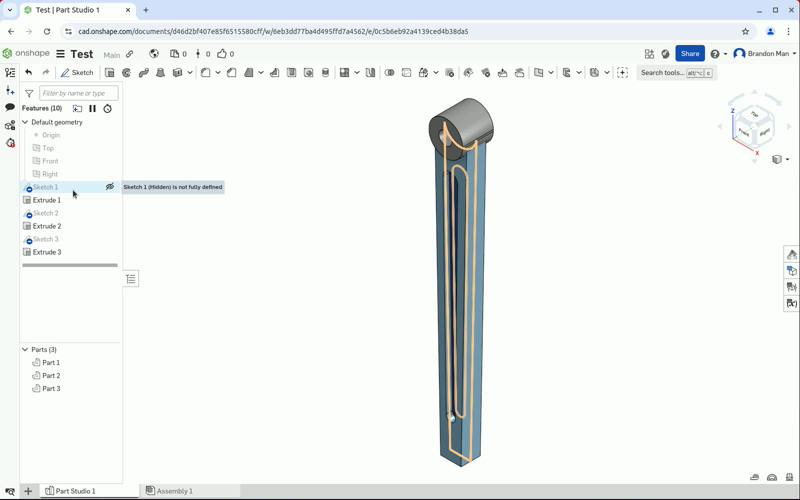
click(73, 189)